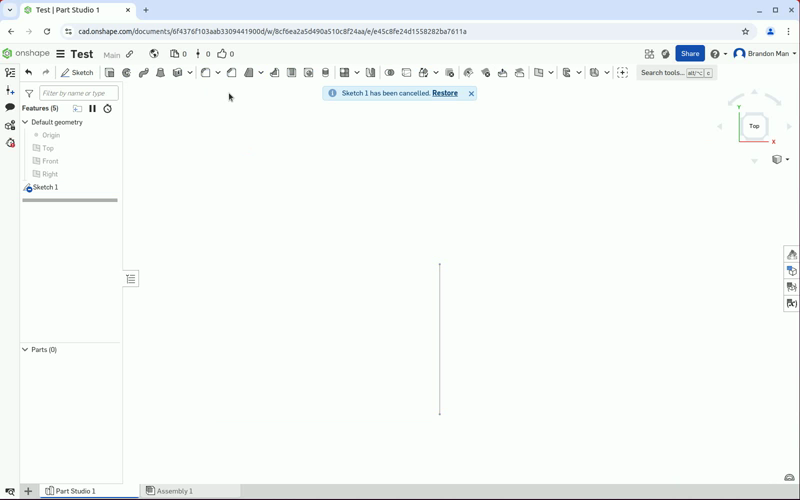
key(shift+h)
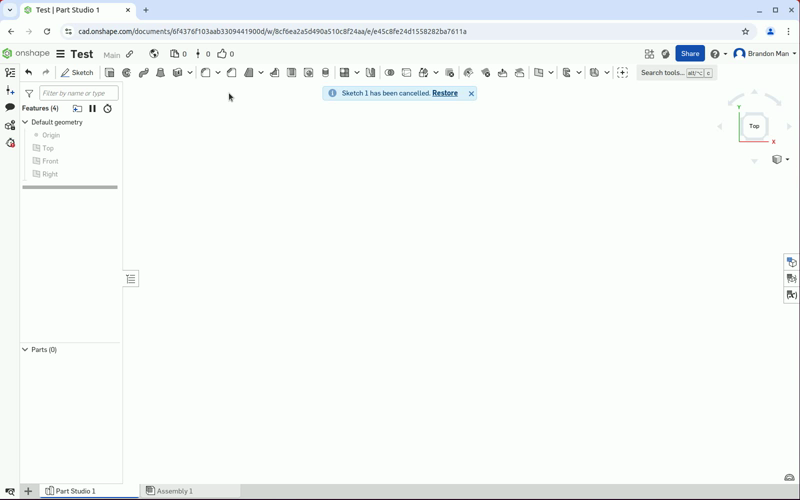
mouse_move(73, 352)
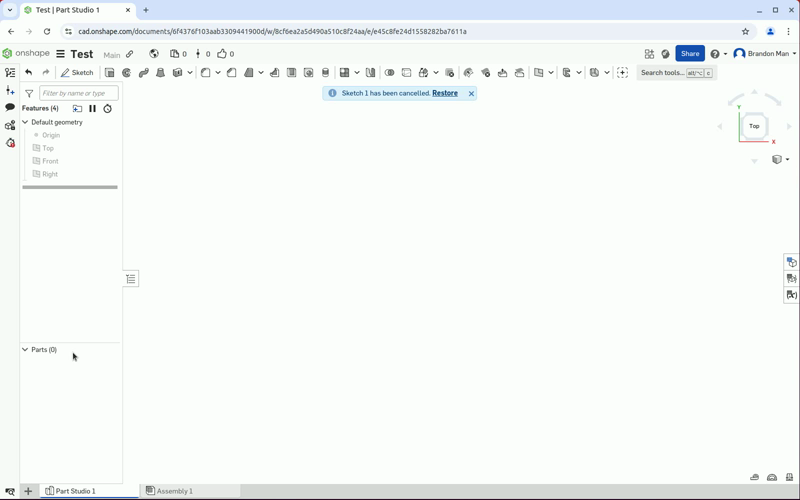
key(y)
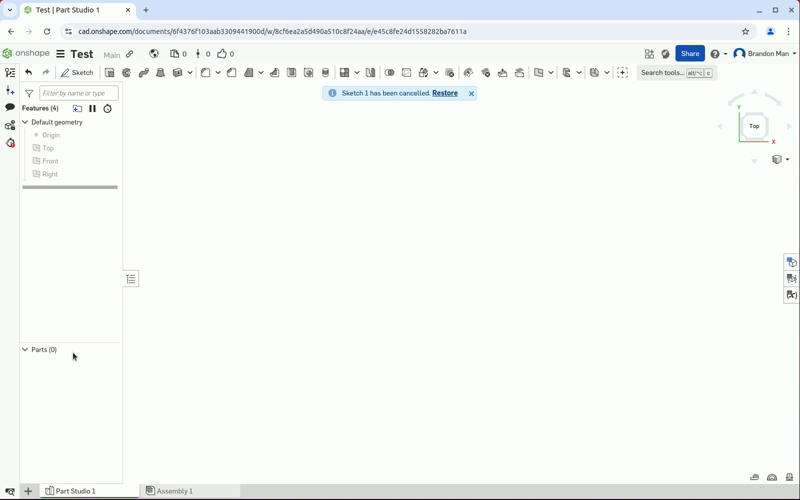
key(shift+p)
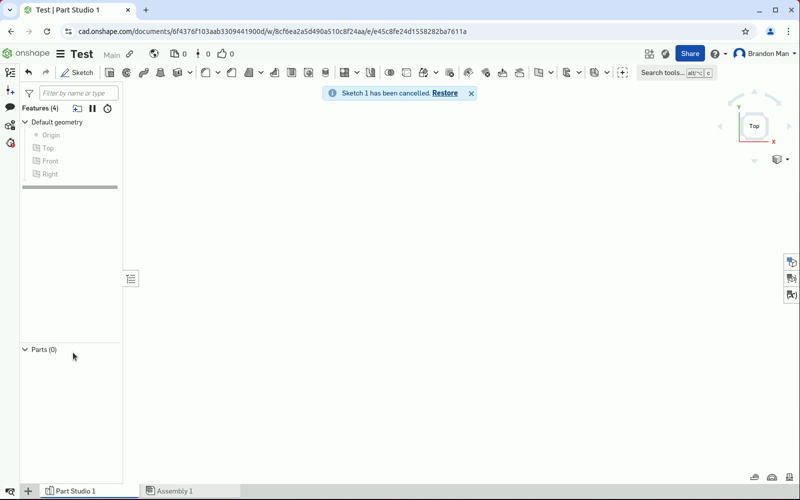
key(space)
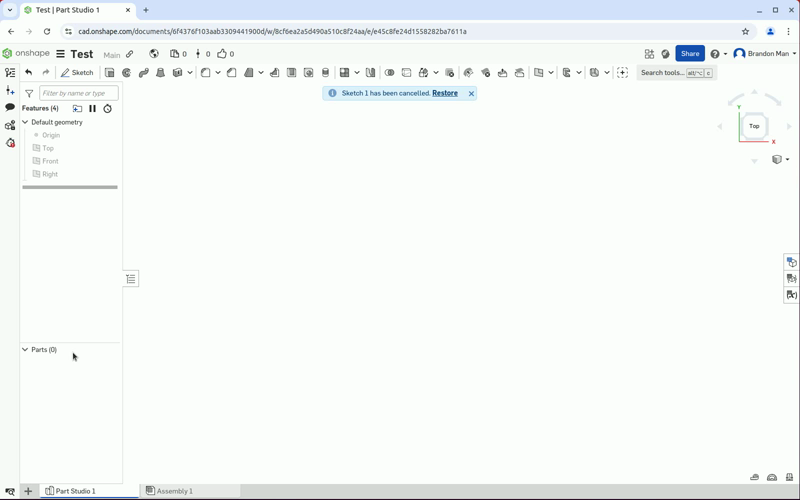
key_down(shift)
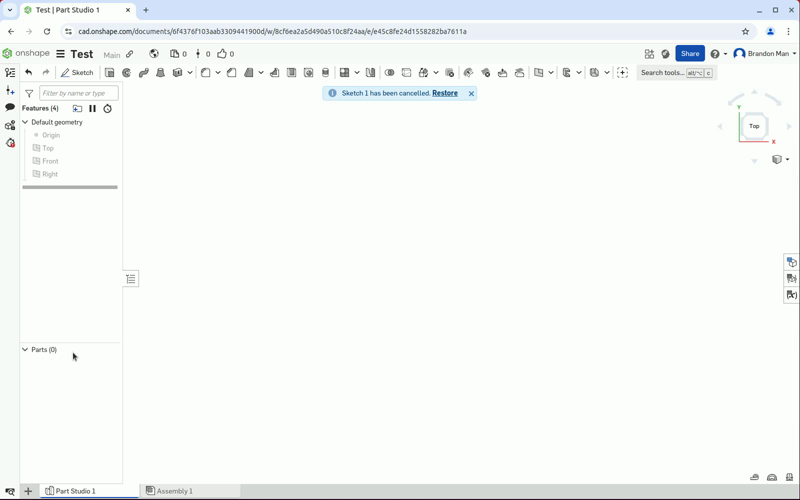
key(up)
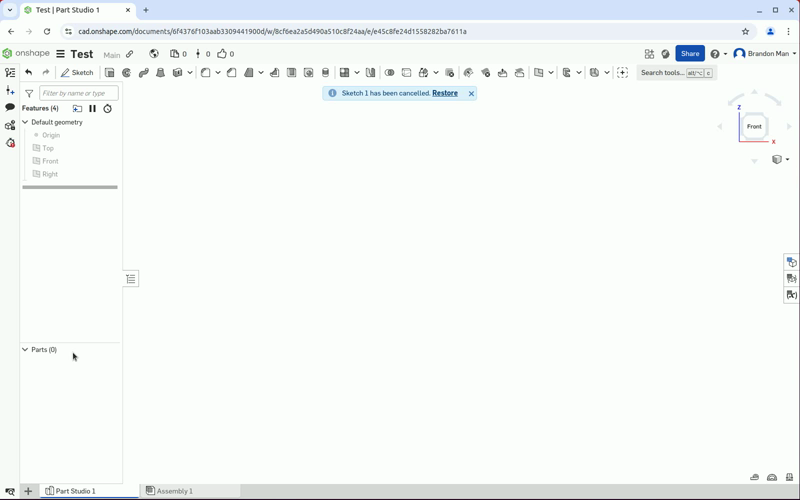
key_up(shift)
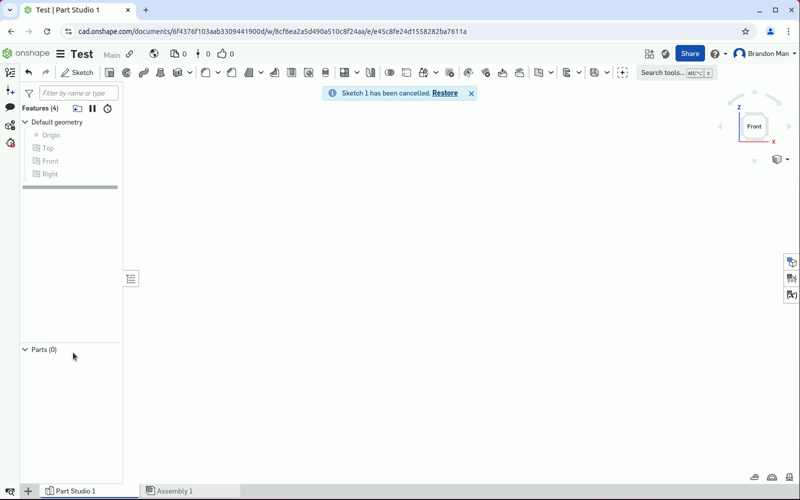
mouse_move(73, 352)
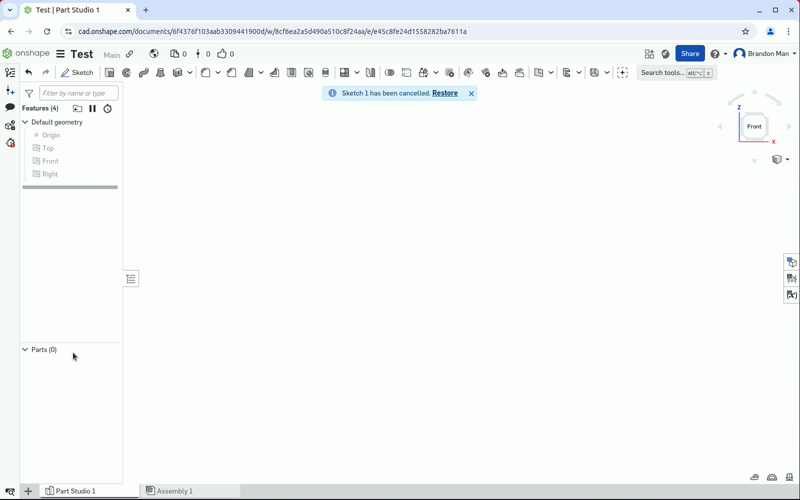
key(shift+y)
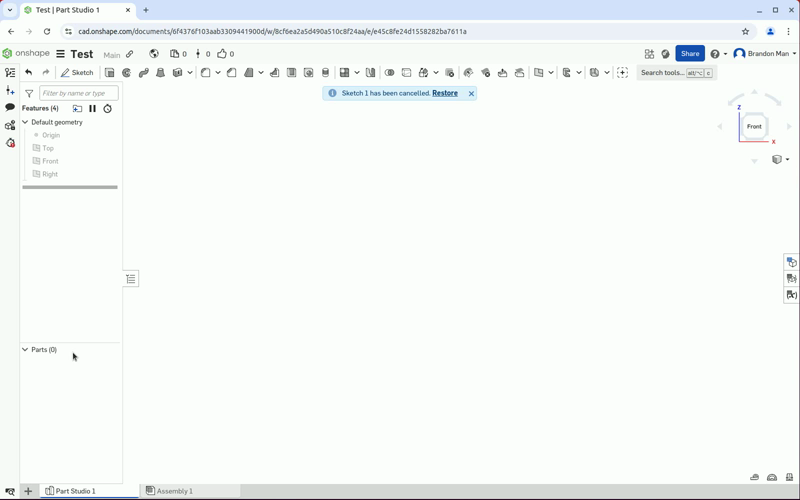
key(shift+s)
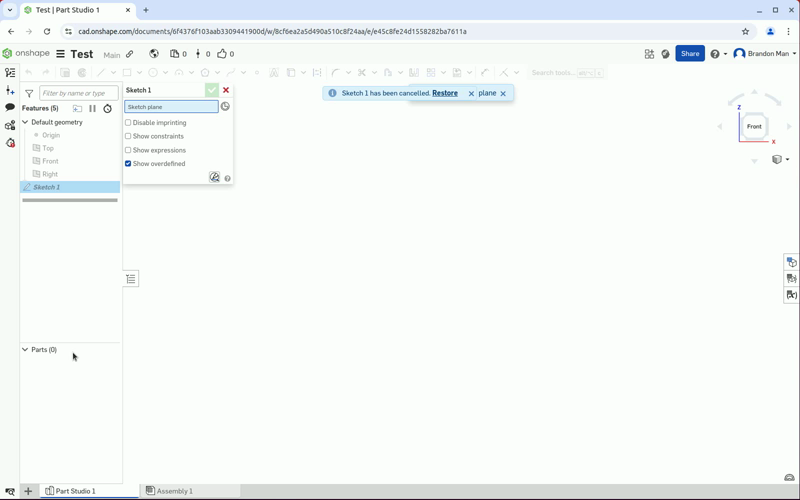
mouse_move(73, 163)
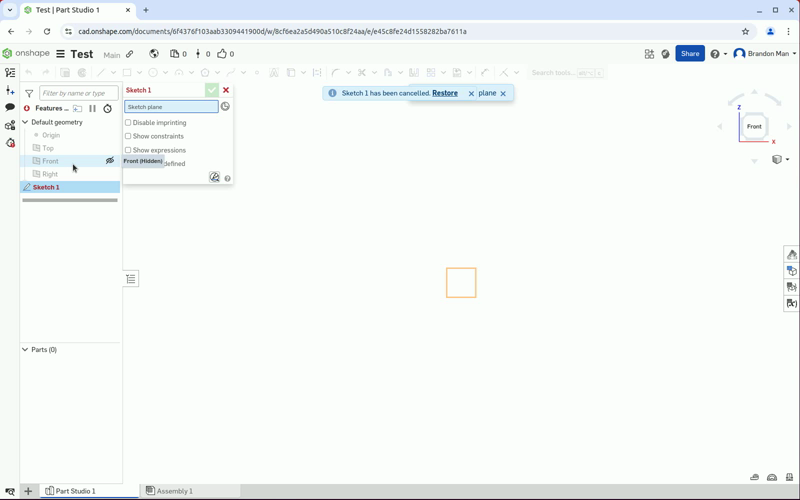
click(73, 163)
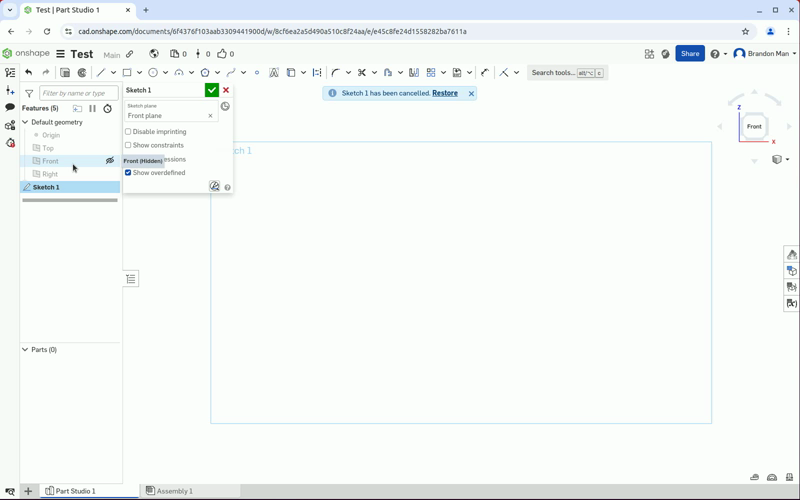
mouse_move(73, 352)
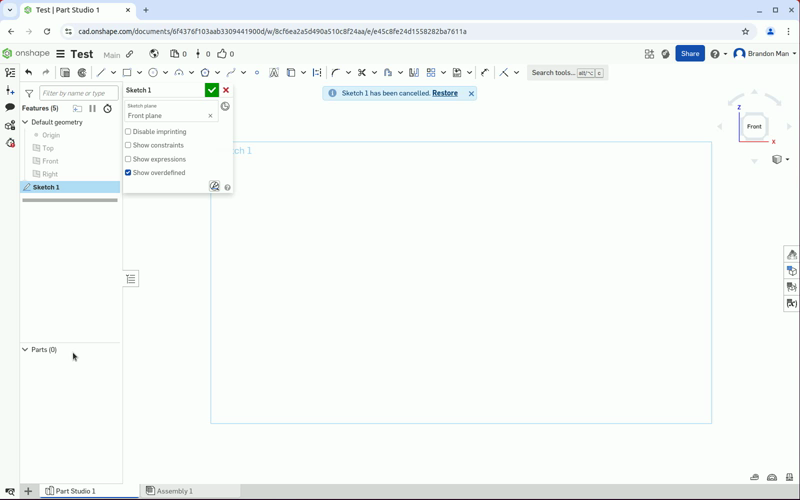
key(y)
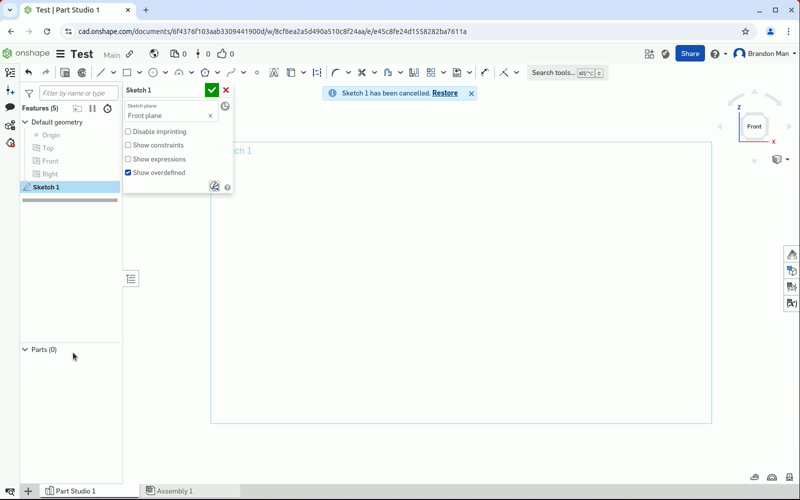
key(l)
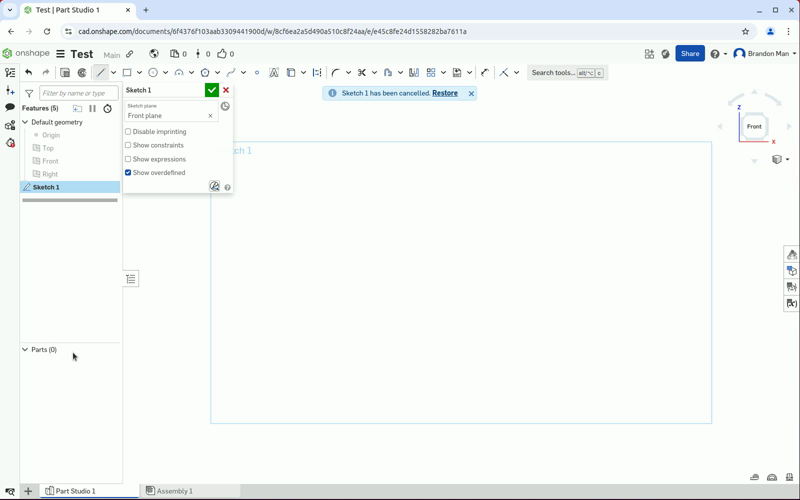
key_down(shift)
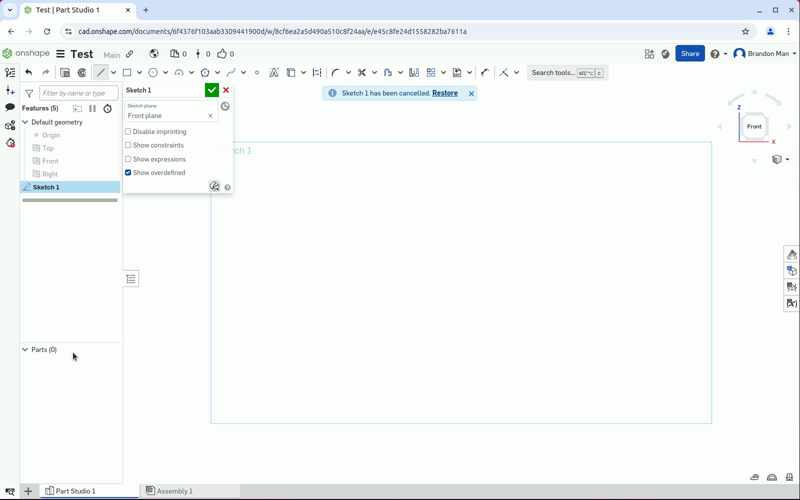
mouse_move(452, 282)
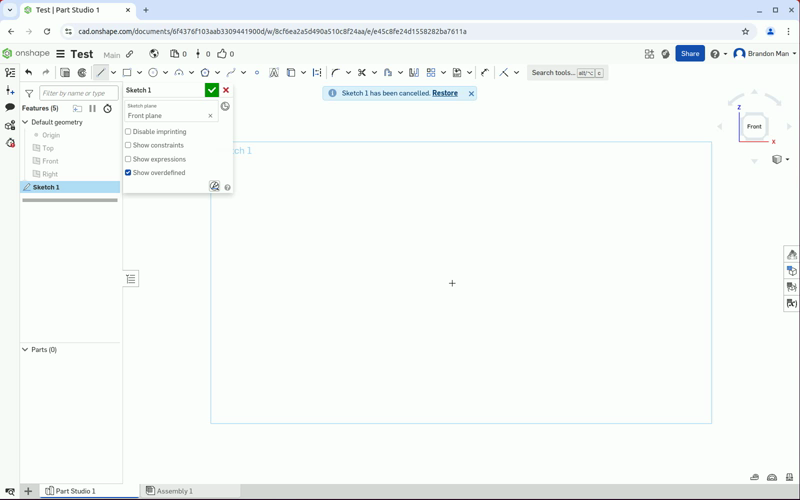
click(452, 282)
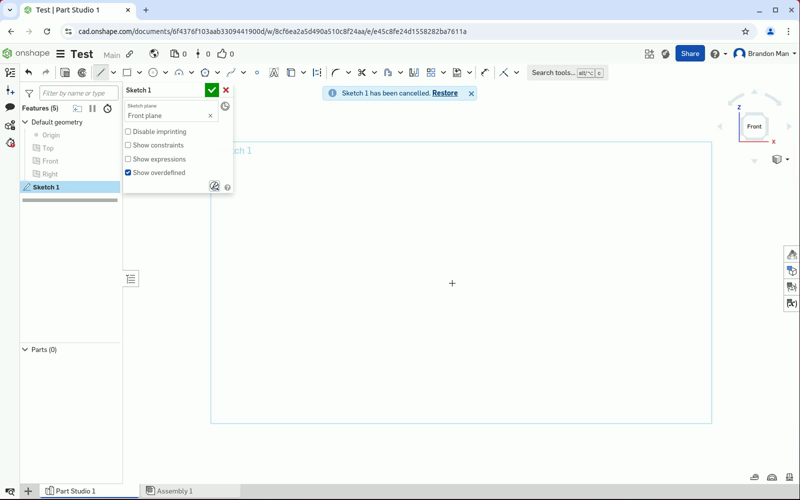
key_up(shift)
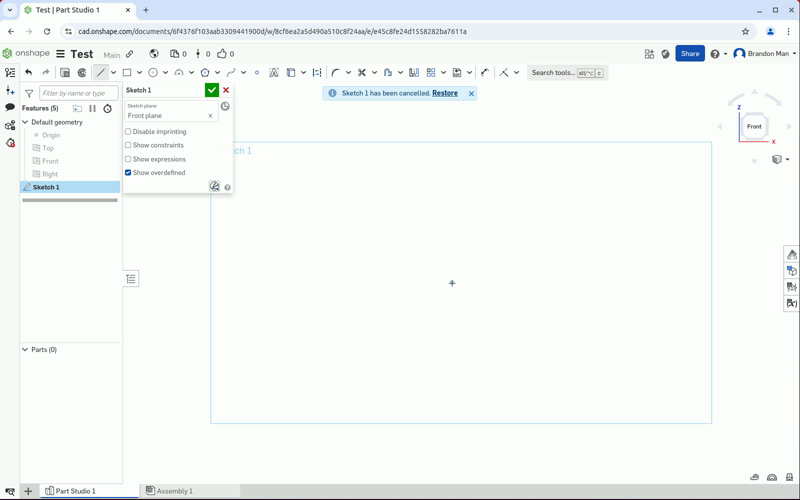
key_down(shift)
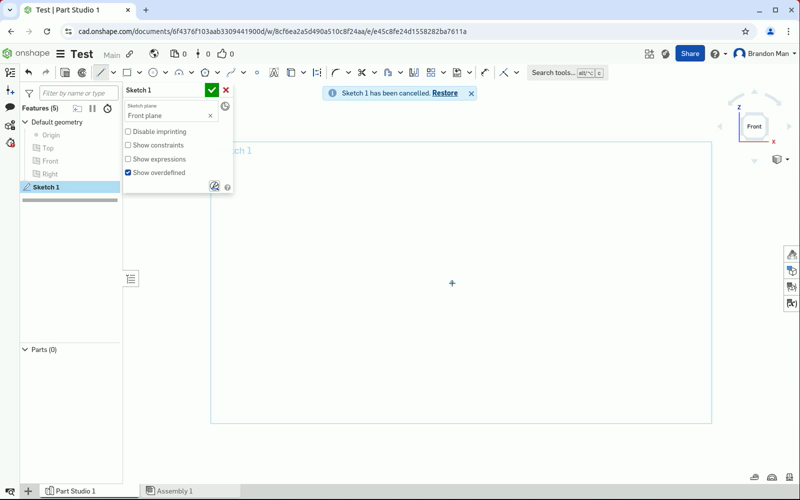
mouse_move(482, 282)
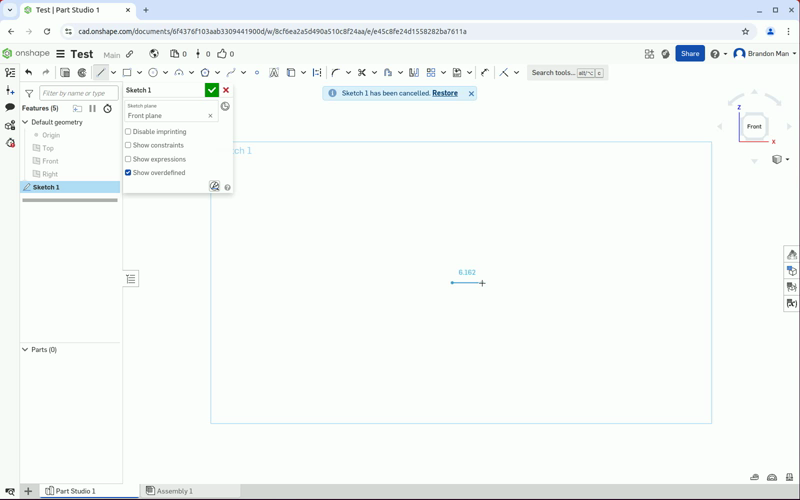
mouse_move(456, 290)
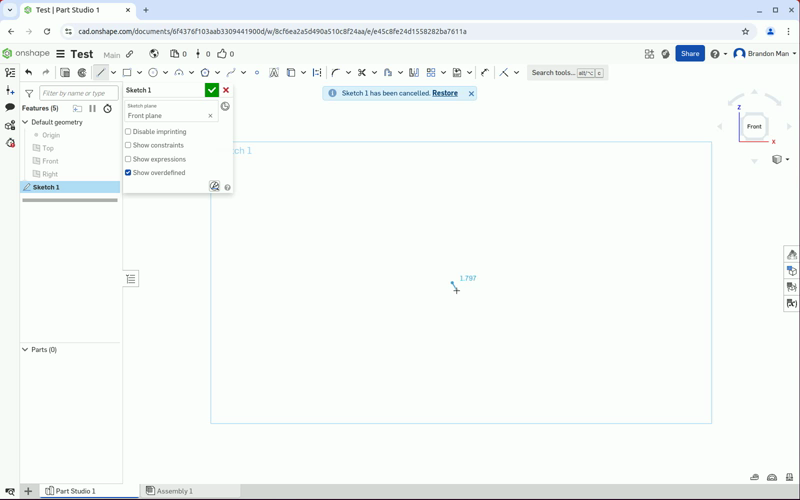
click(456, 290)
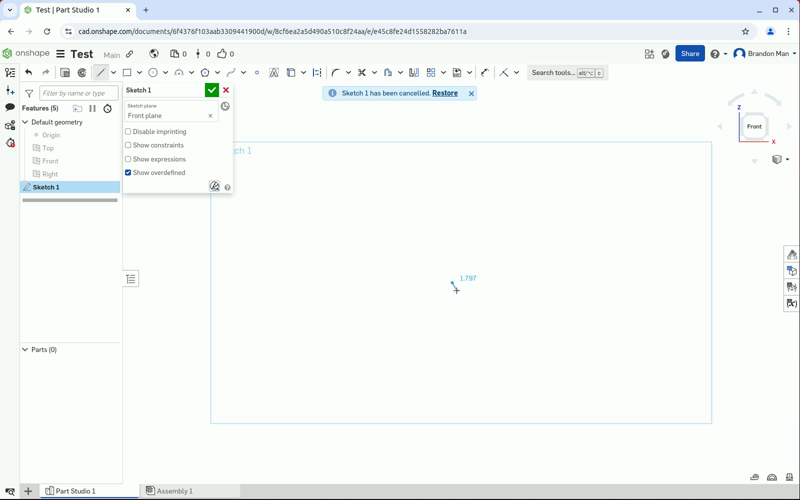
key_up(shift)
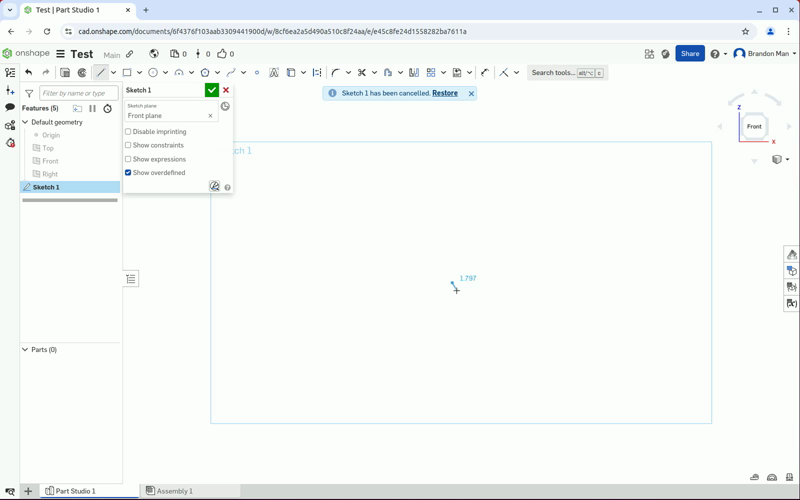
key_down(shift)
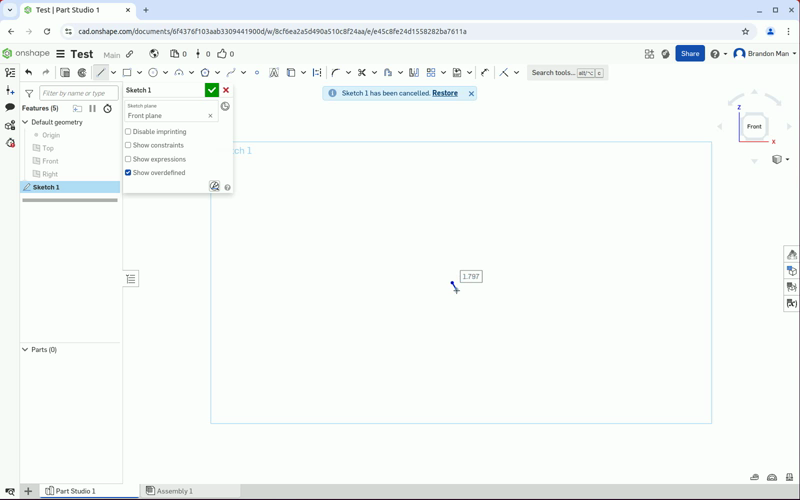
mouse_move(486, 290)
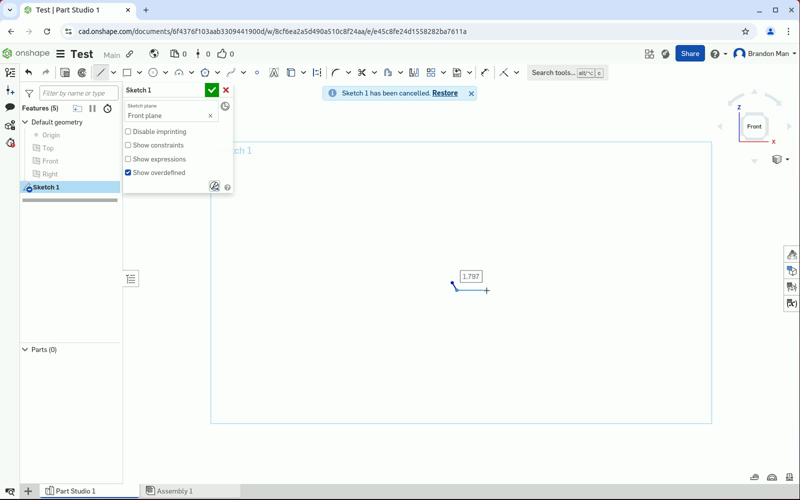
mouse_move(465, 290)
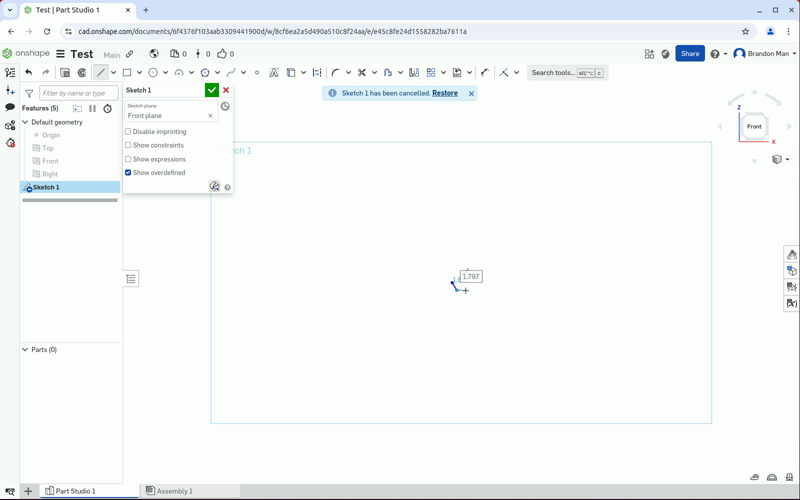
click(465, 290)
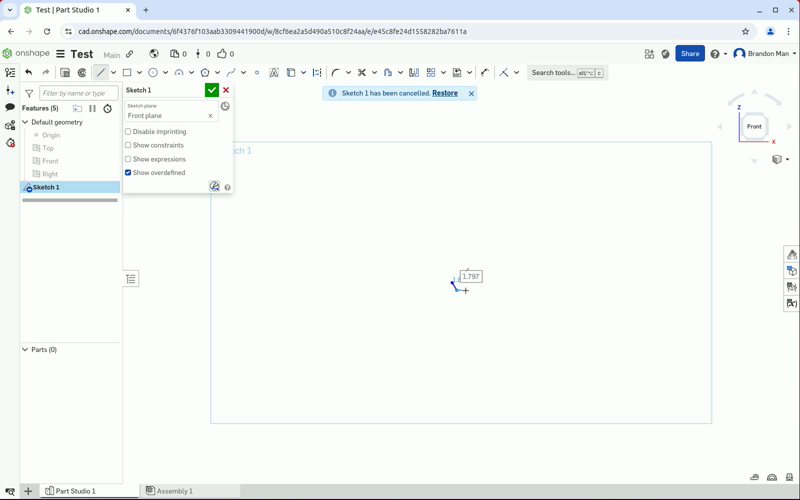
key_up(shift)
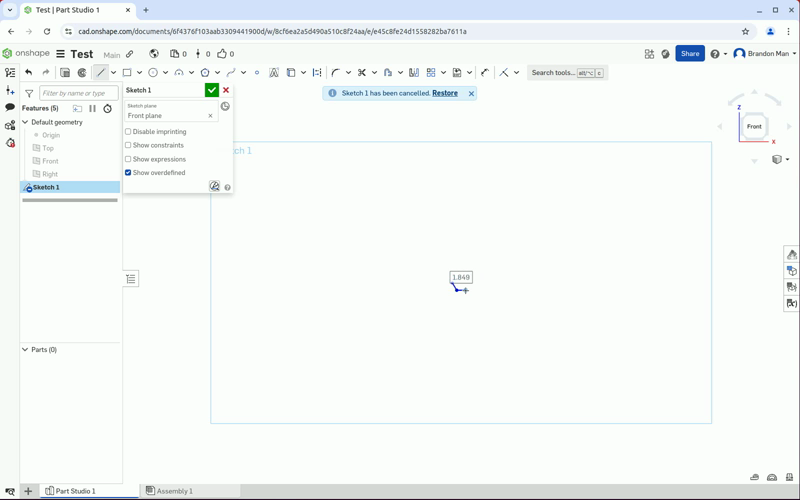
key_down(shift)
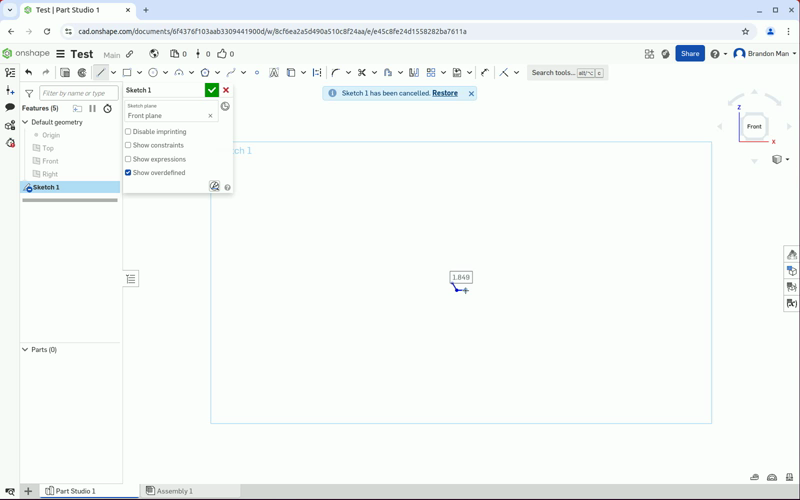
mouse_move(495, 290)
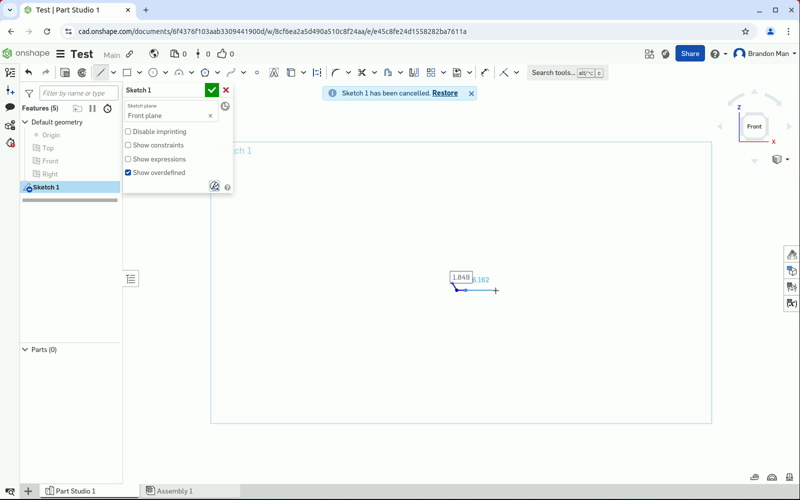
mouse_move(469, 282)
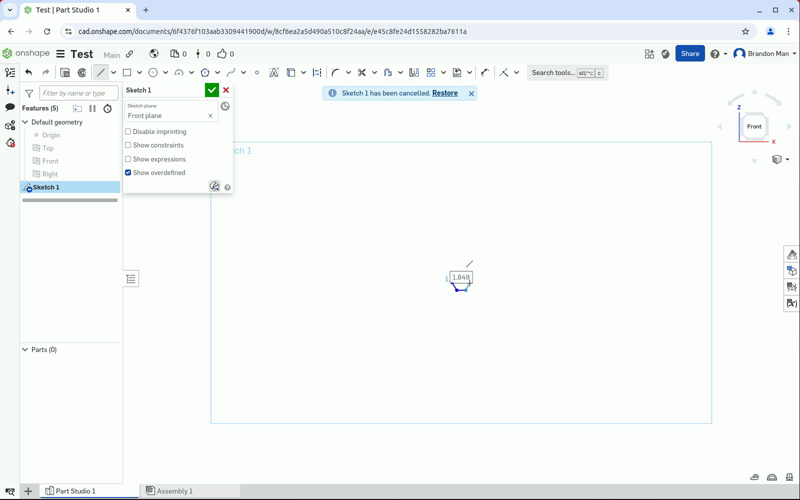
click(469, 282)
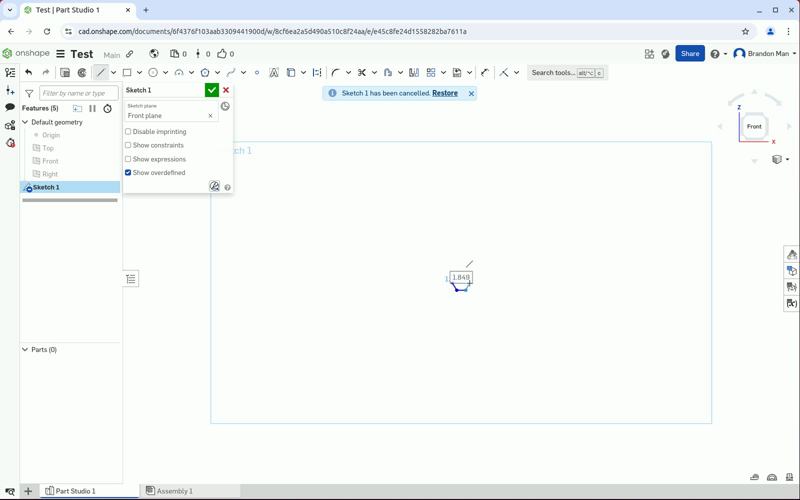
key_up(shift)
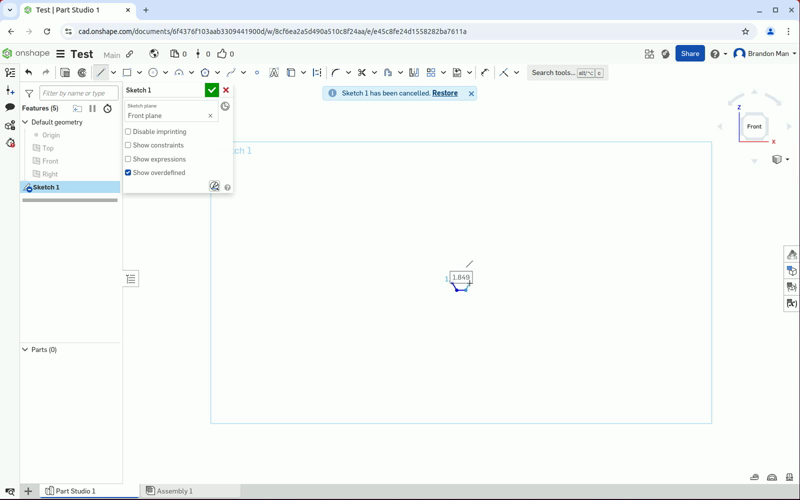
key_down(shift)
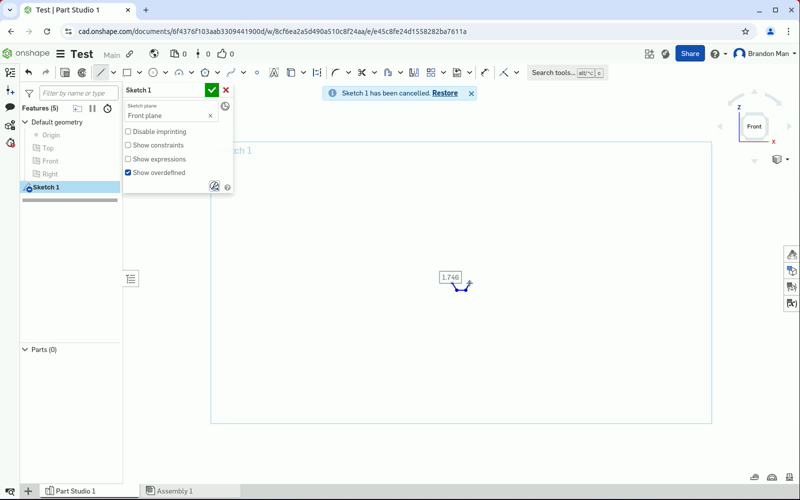
mouse_move(499, 282)
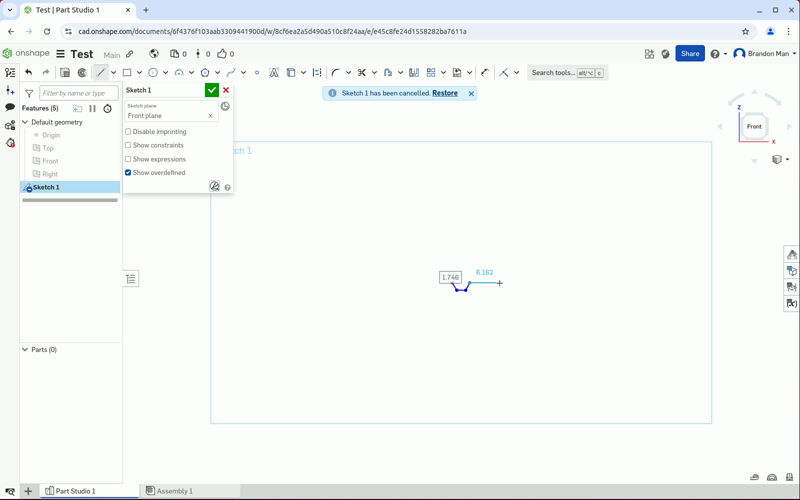
mouse_move(465, 275)
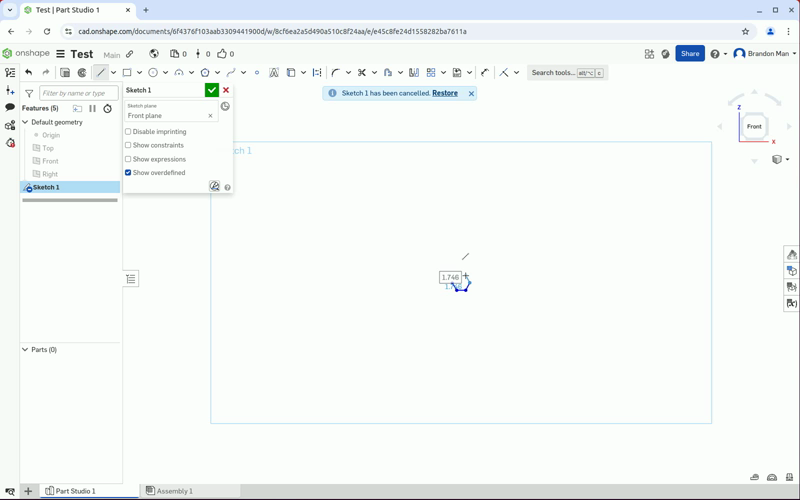
click(465, 275)
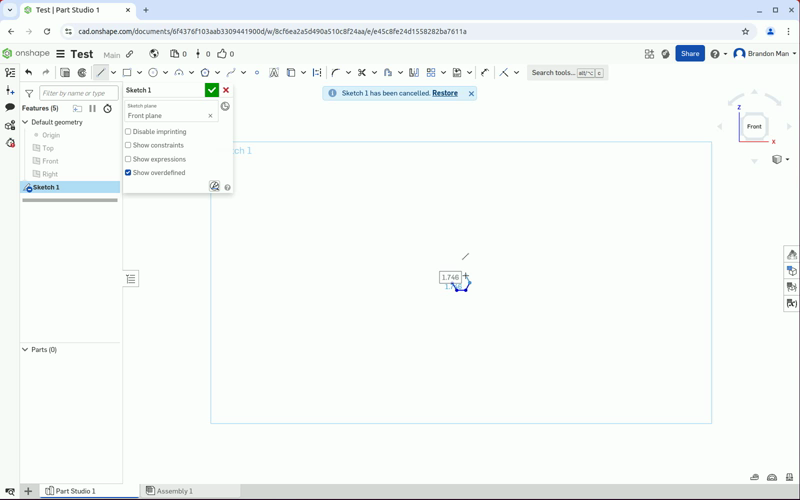
key_up(shift)
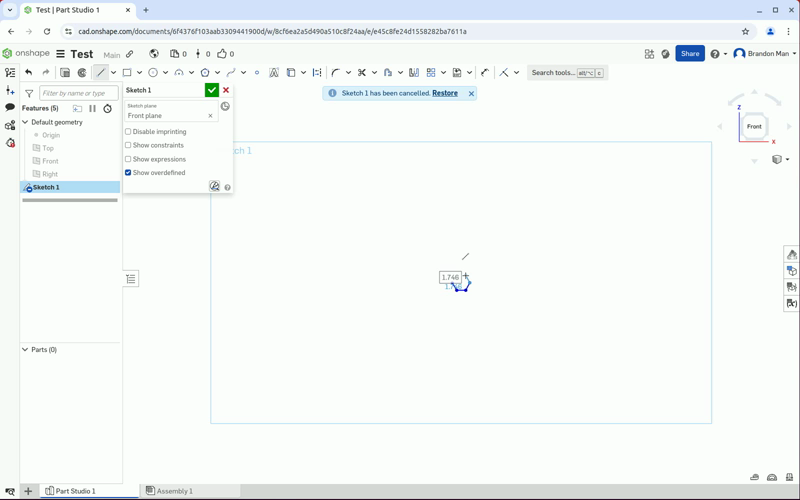
key_down(shift)
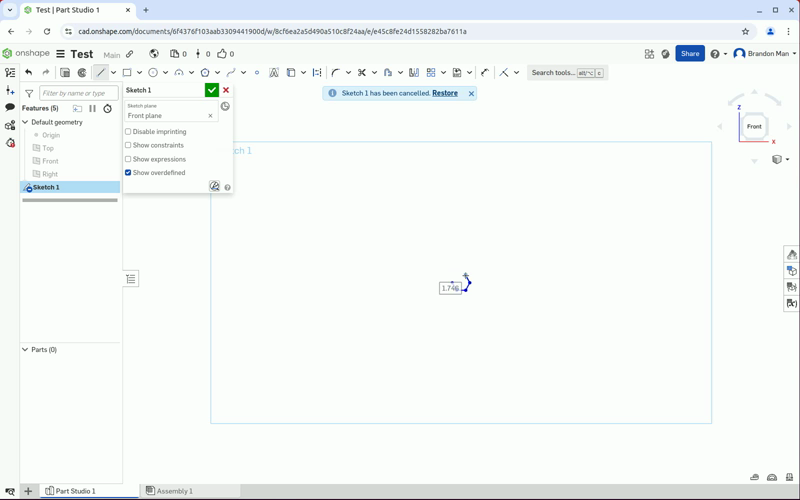
mouse_move(495, 275)
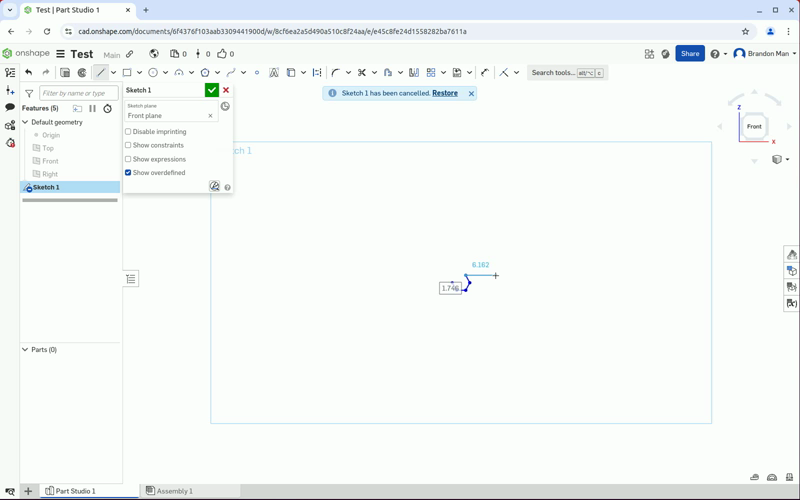
mouse_move(456, 275)
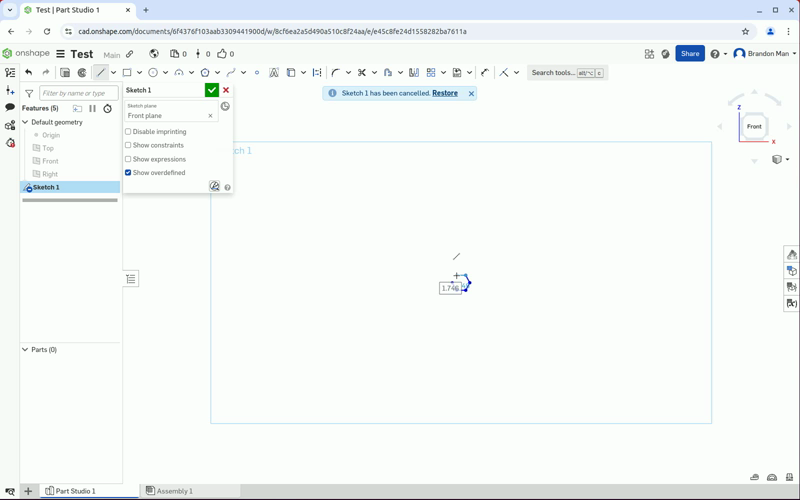
click(456, 275)
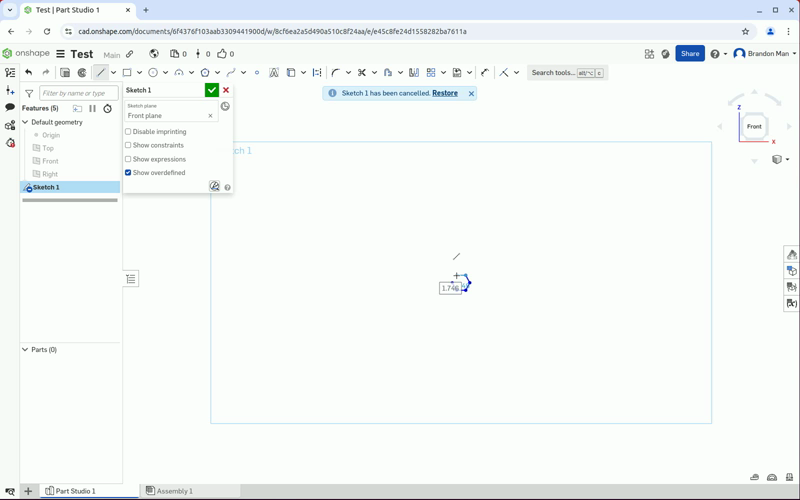
key_up(shift)
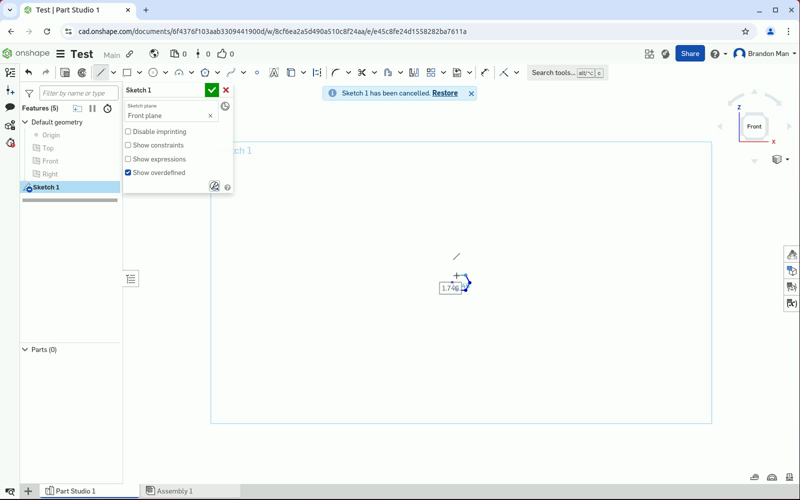
mouse_move(486, 275)
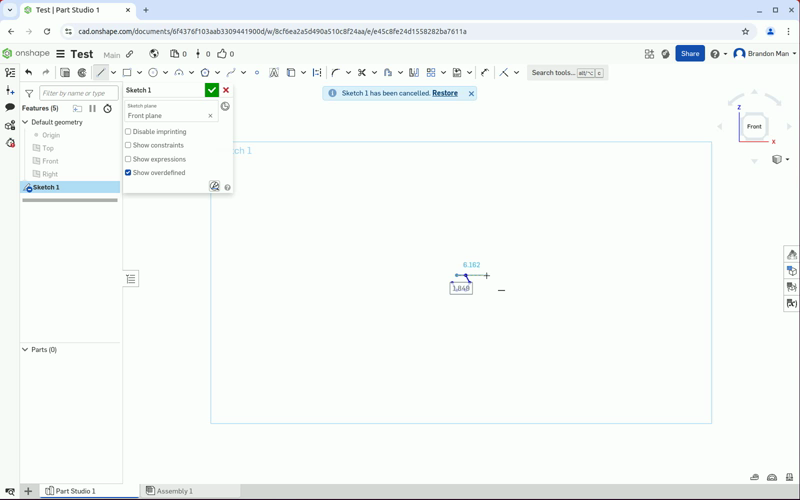
key_down(shift)
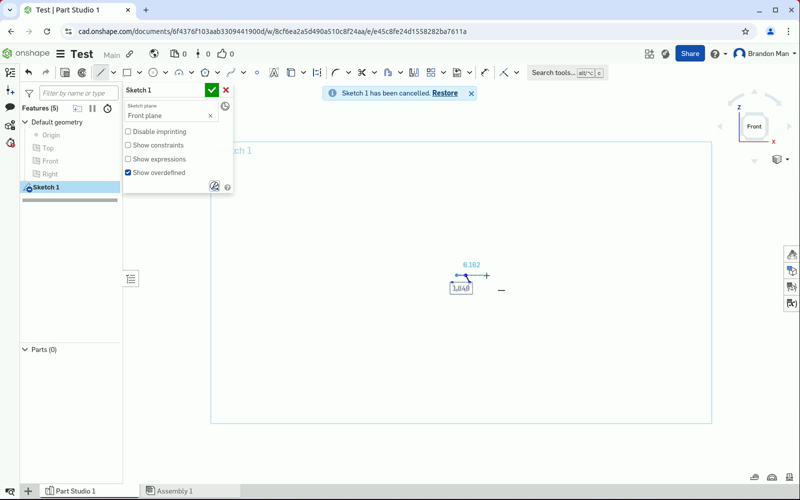
mouse_move(452, 282)
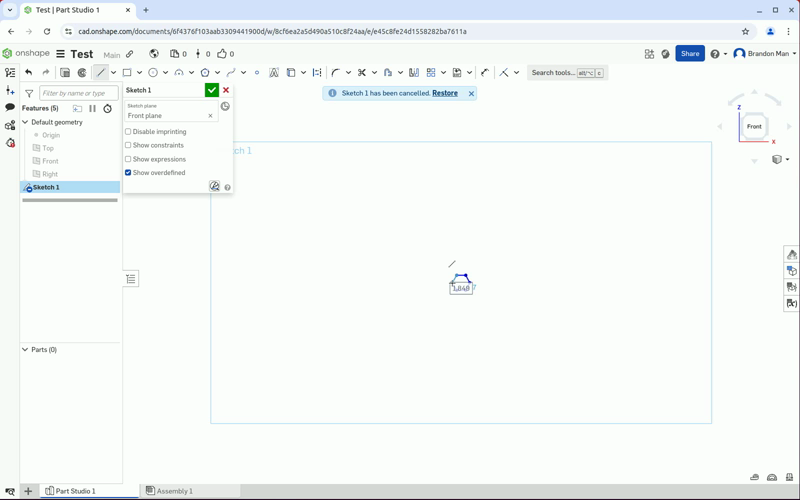
key_up(shift)
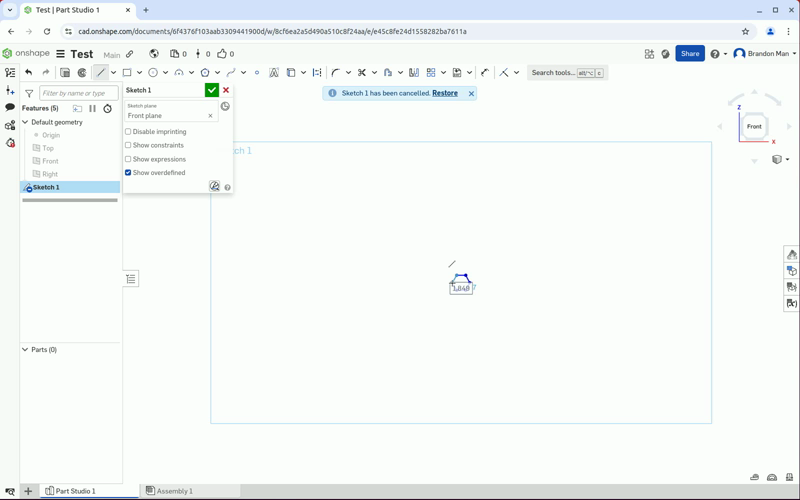
click(452, 282)
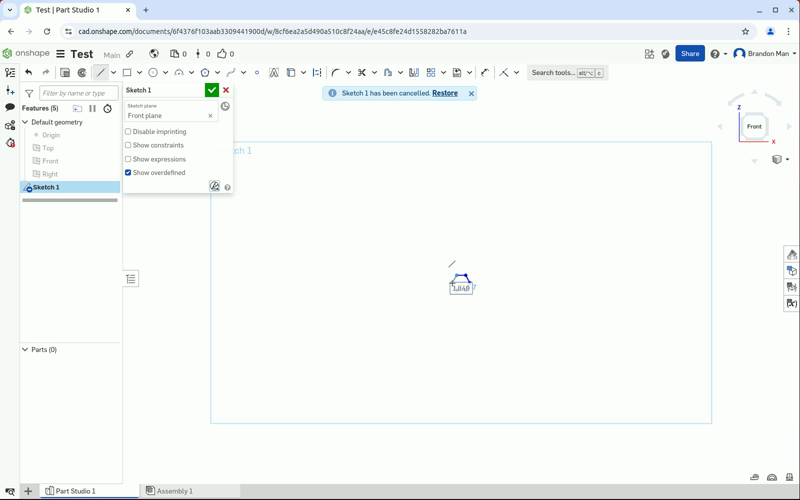
key(esc)
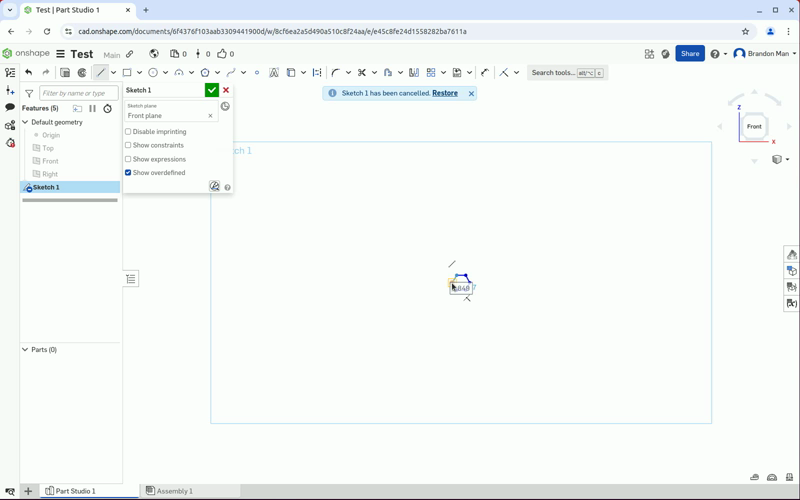
mouse_move(460, 275)
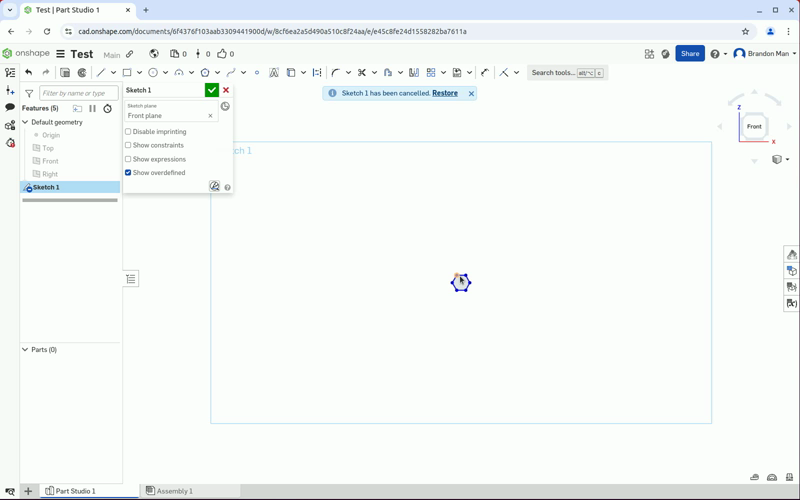
scroll(6)
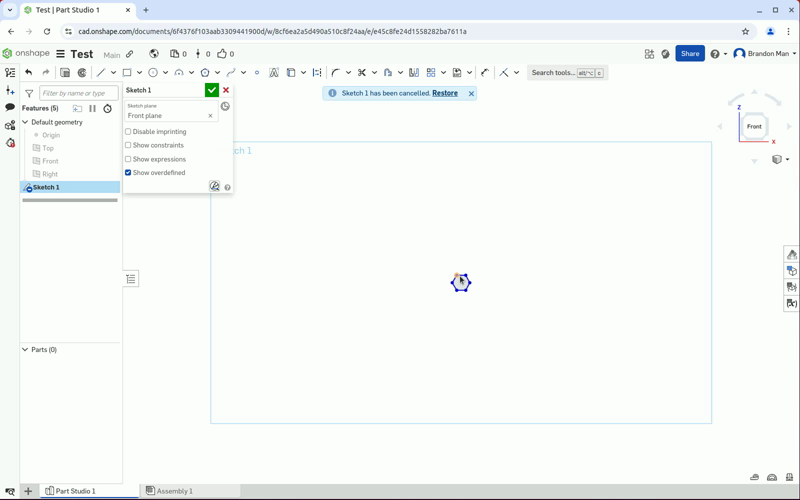
scroll(6)
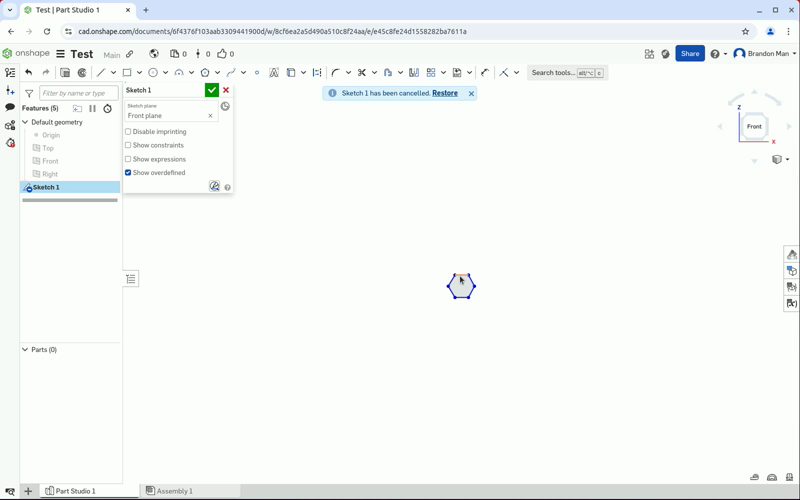
scroll(6)
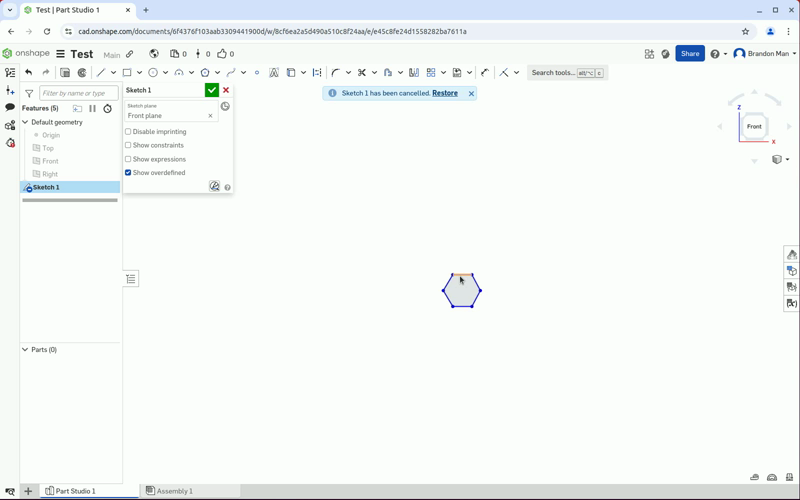
scroll(6)
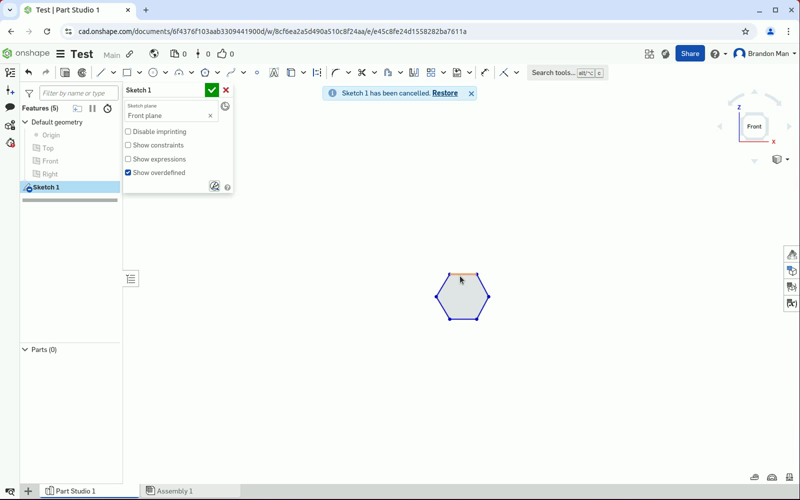
scroll(6)
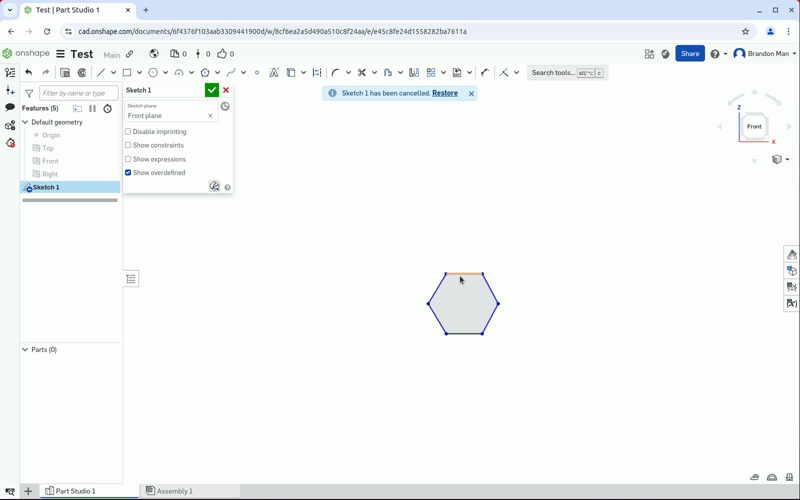
scroll(6)
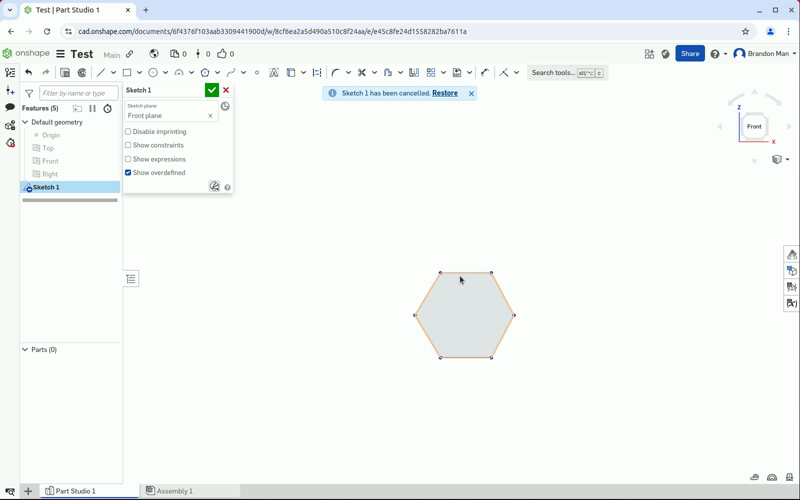
scroll(6)
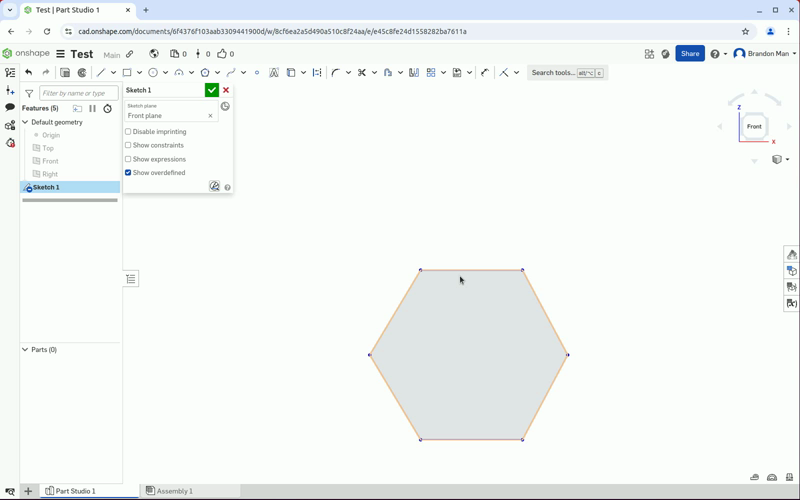
click(460, 275)
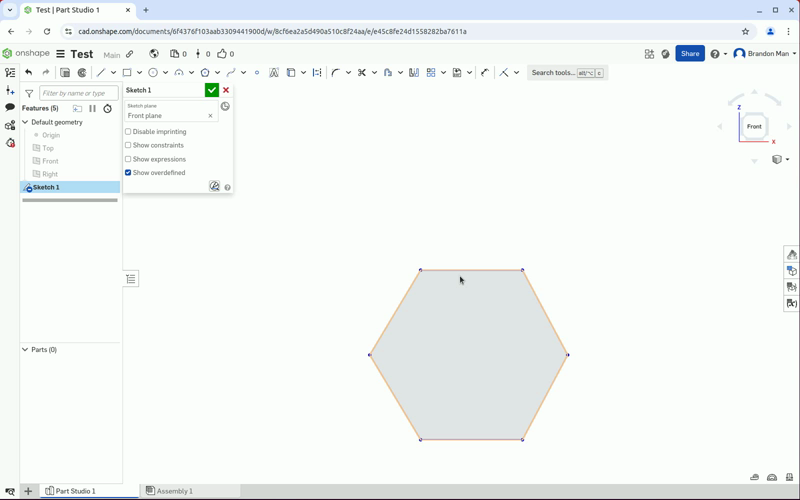
scroll(-6)
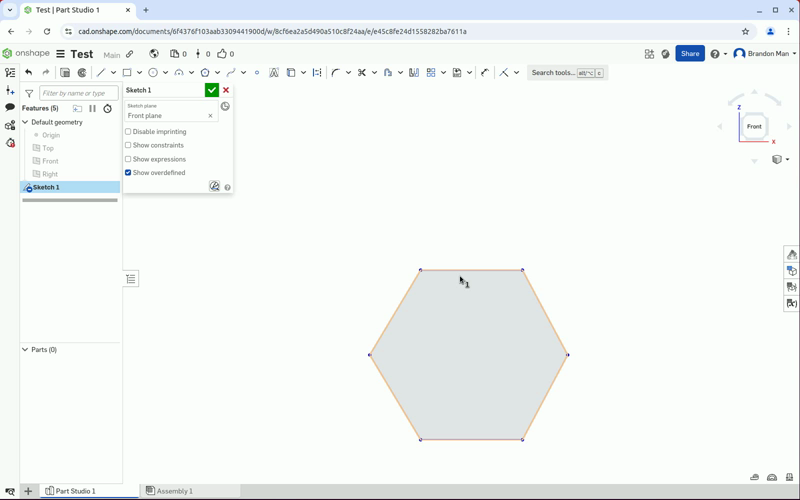
scroll(-6)
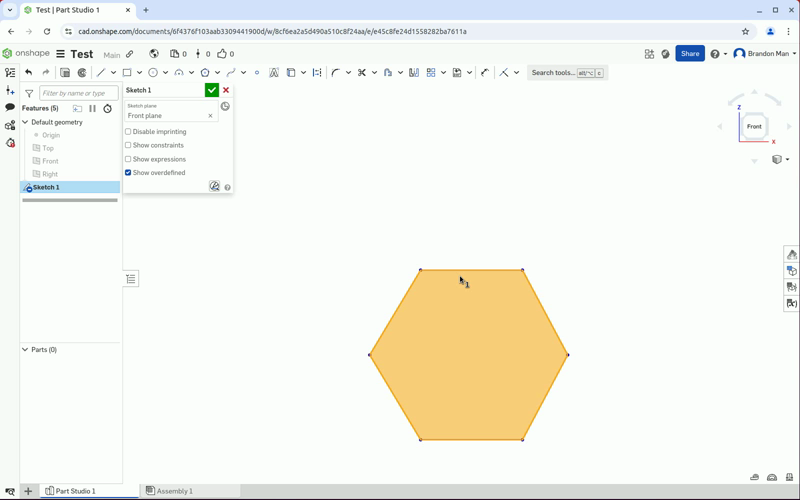
scroll(-6)
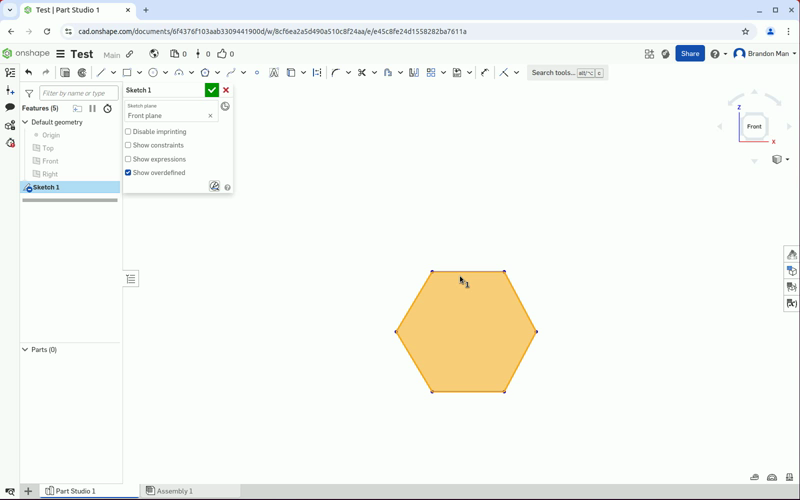
scroll(-6)
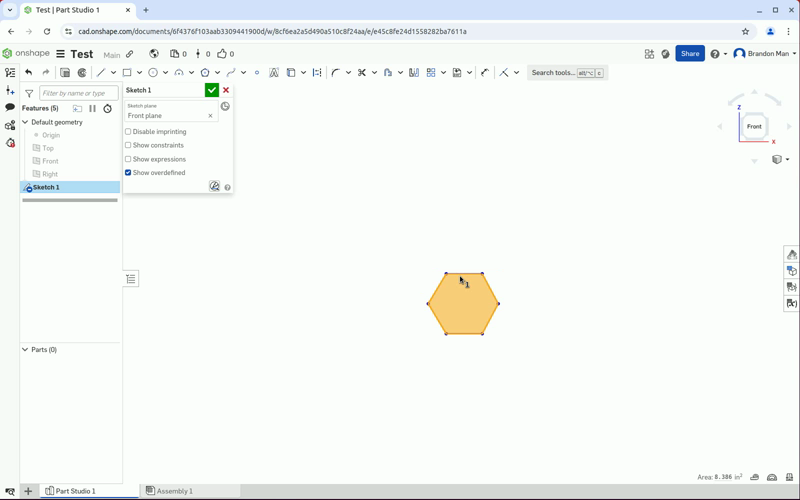
scroll(-6)
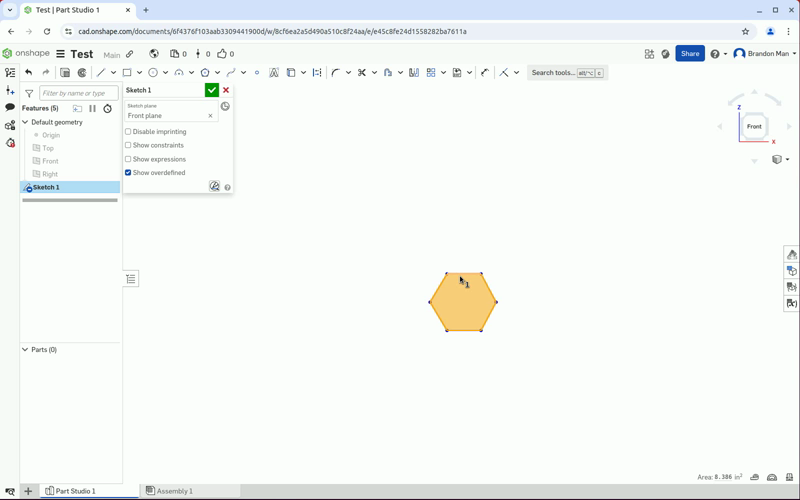
scroll(-6)
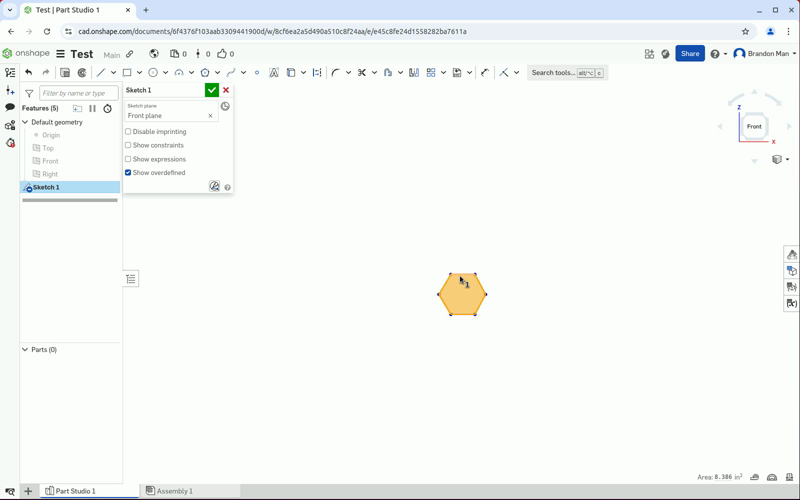
scroll(-6)
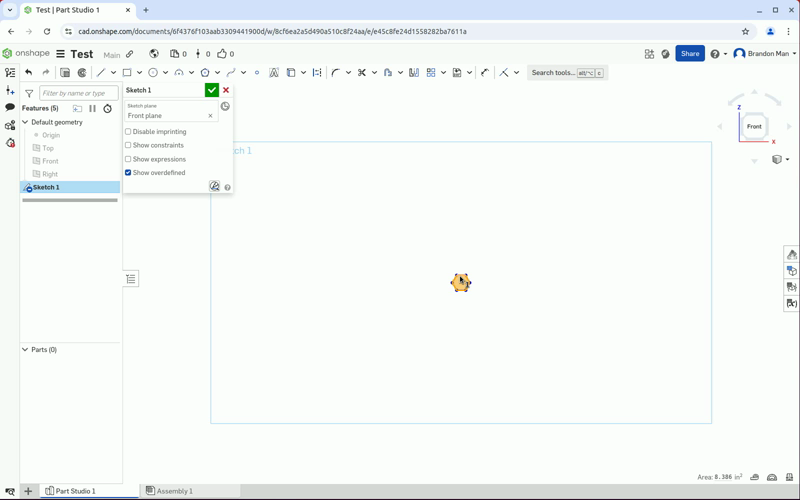
mouse_move(73, 352)
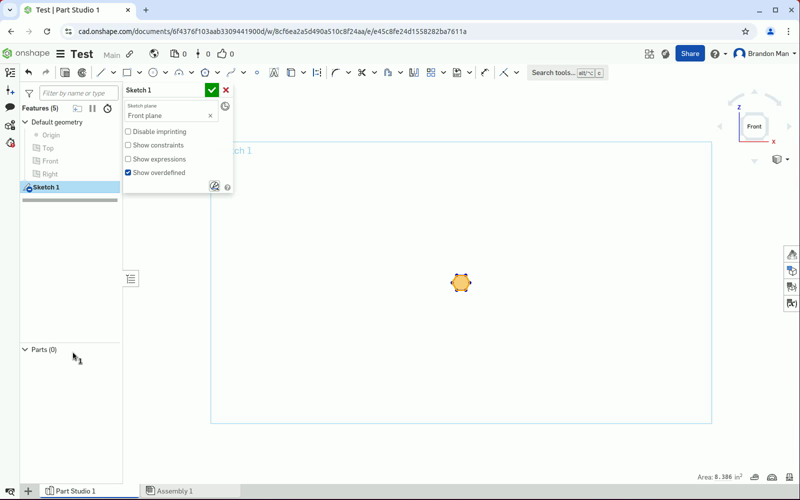
key(shift+y)
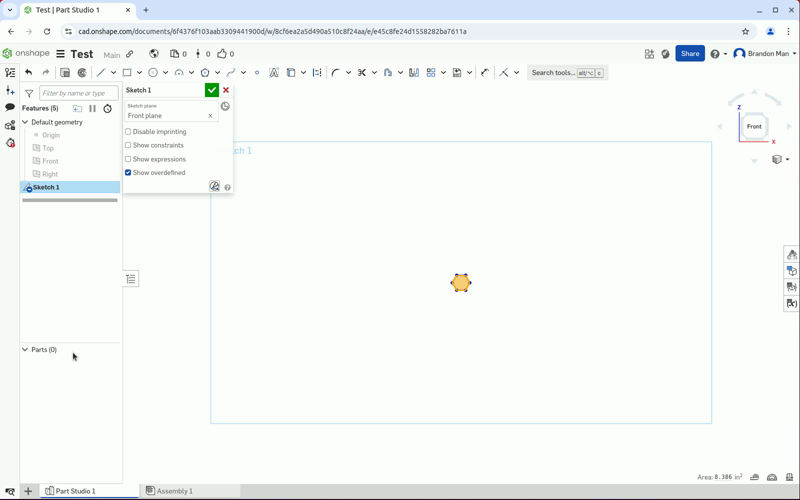
key(shift+e)
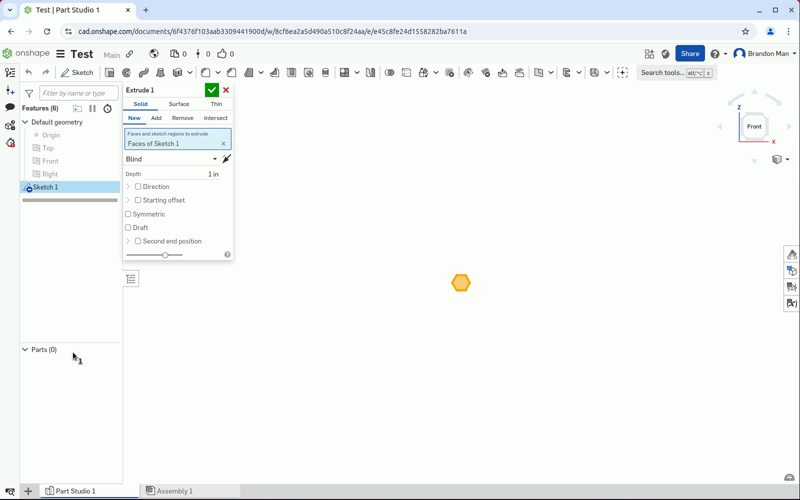
mouse_move(143, 106)
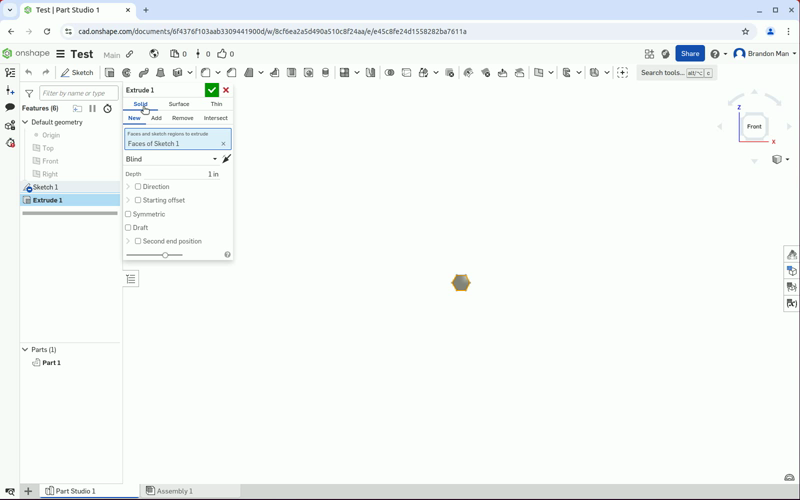
click(143, 106)
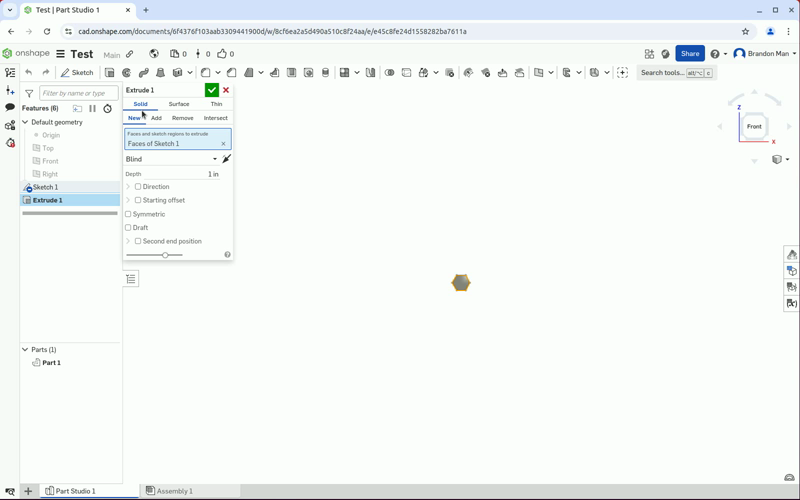
mouse_move(137, 120)
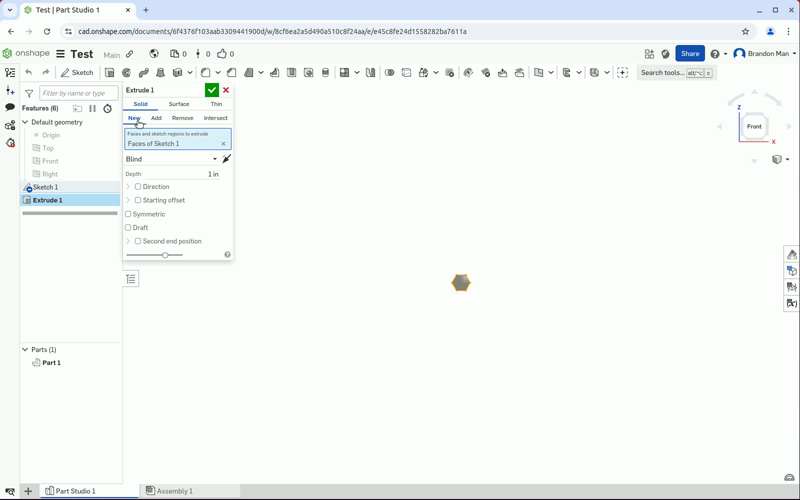
click(137, 120)
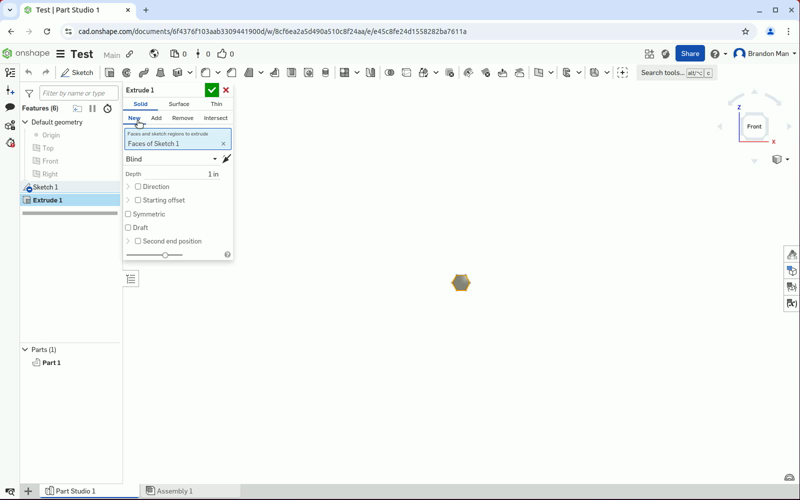
key(tab, 4)
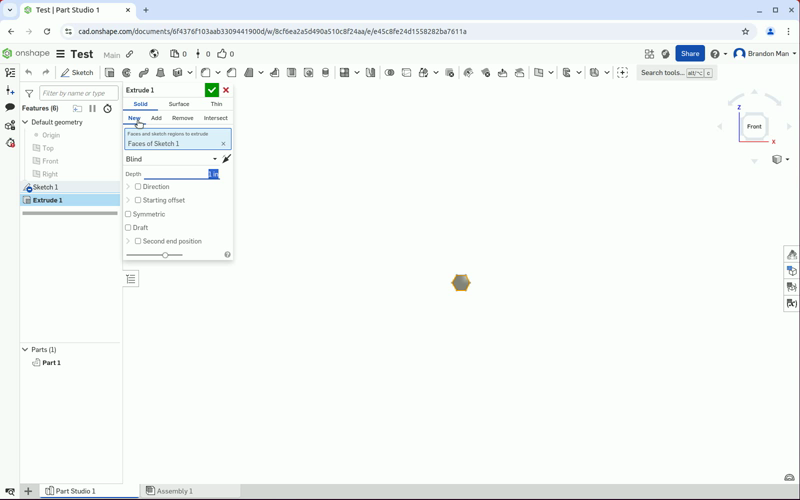
text(1.204)
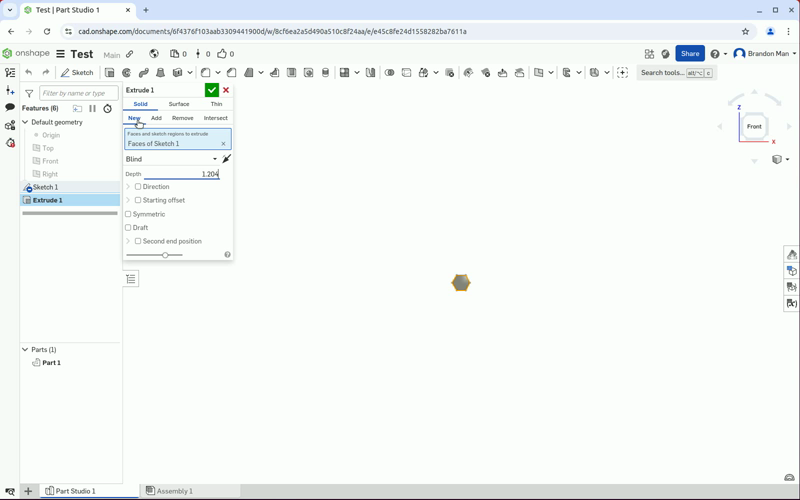
key(enter)
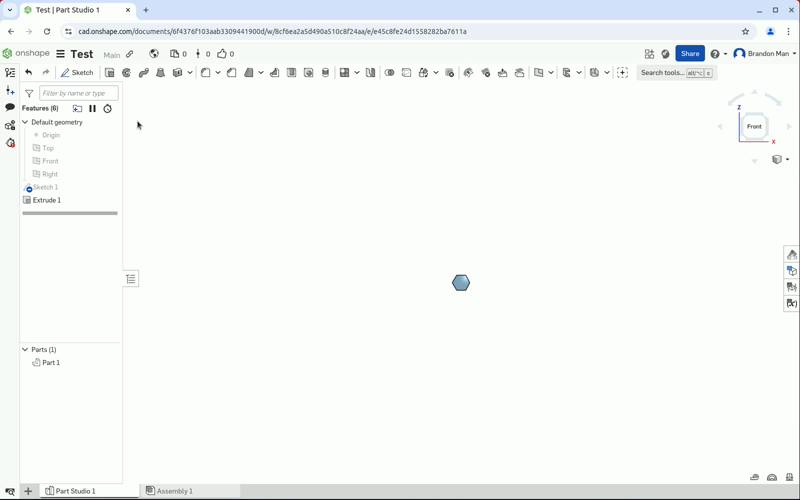
key(shift+h)
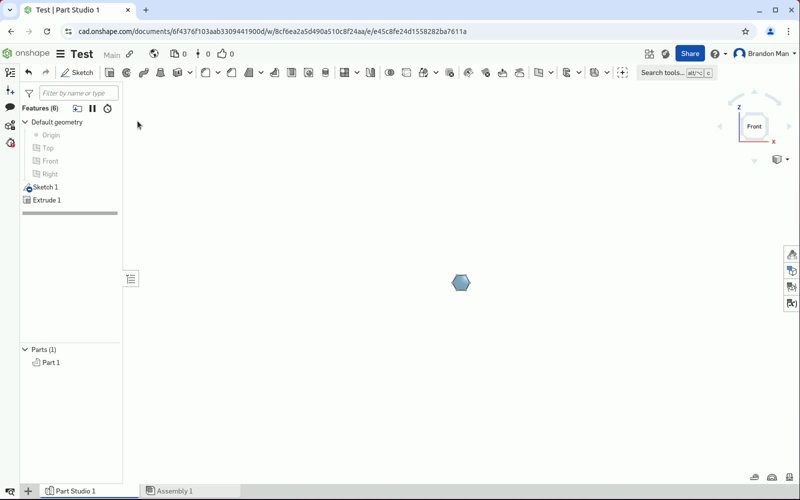
key(shift+h)
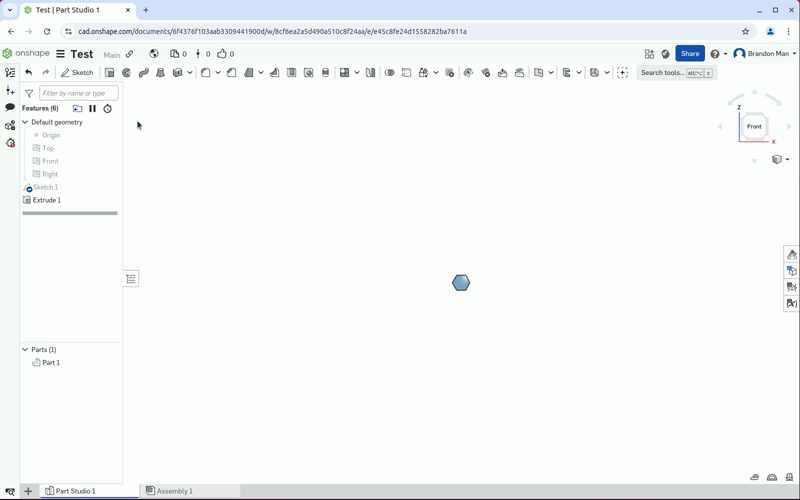
mouse_move(73, 189)
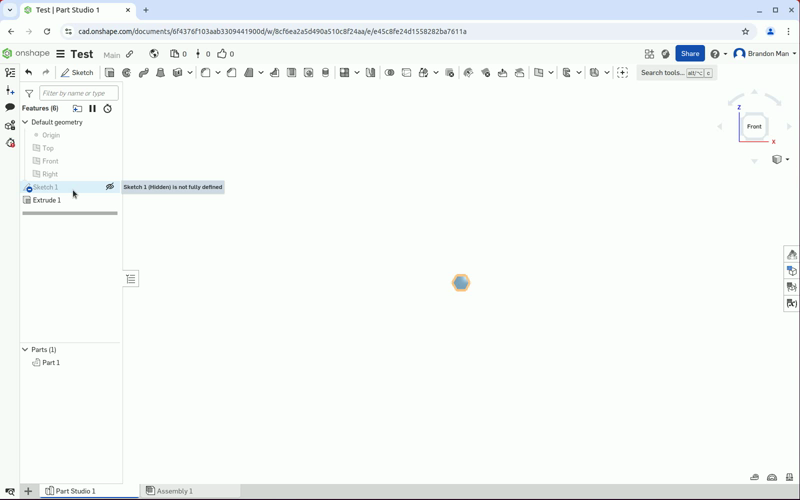
click(73, 189)
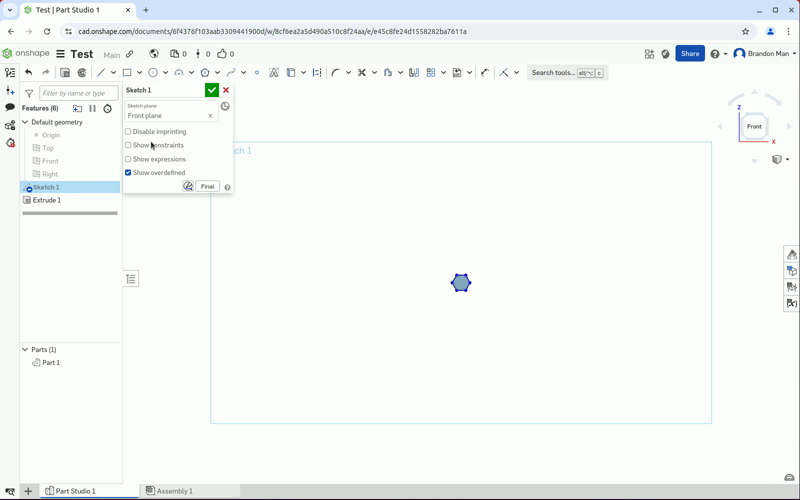
mouse_move(229, 92)
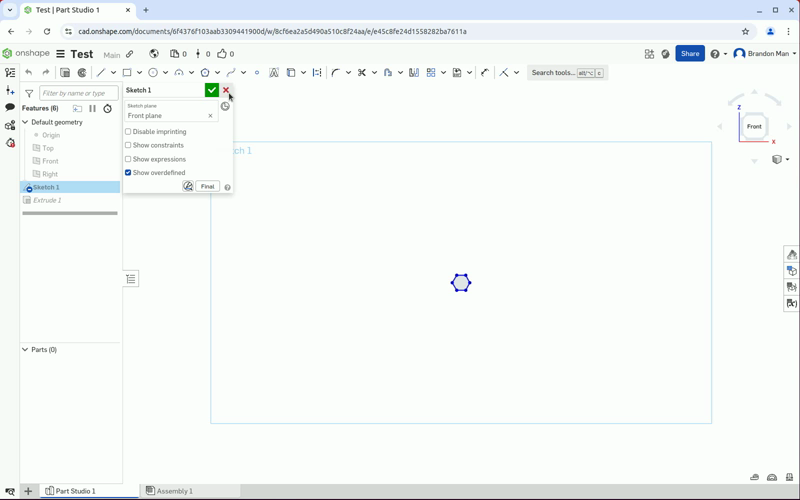
click(229, 92)
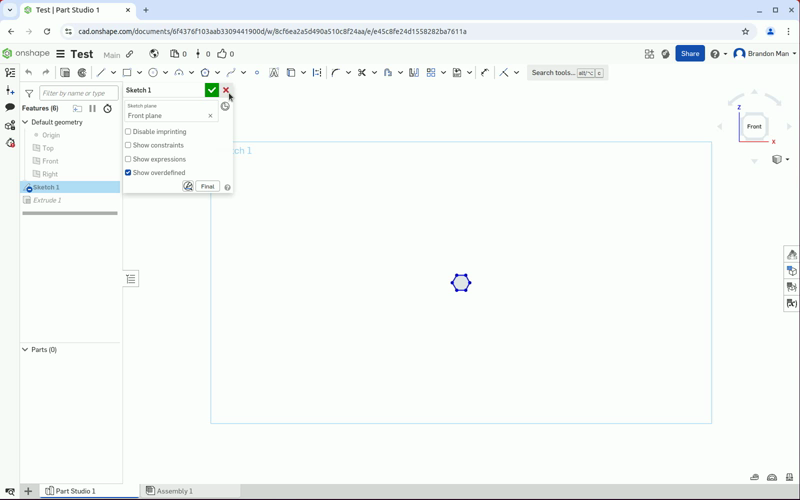
key(shift+s)
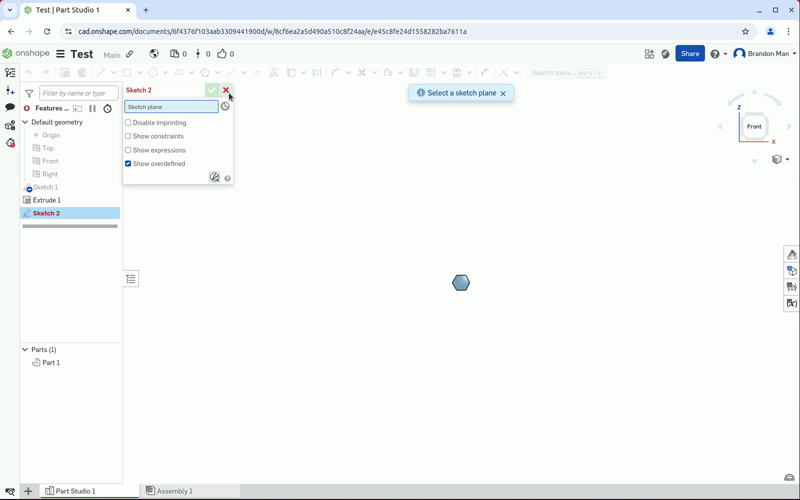
mouse_move(73, 163)
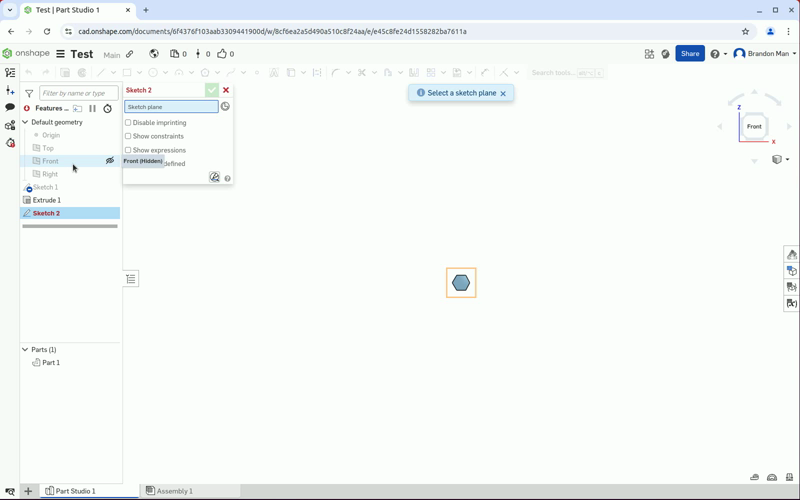
click(73, 163)
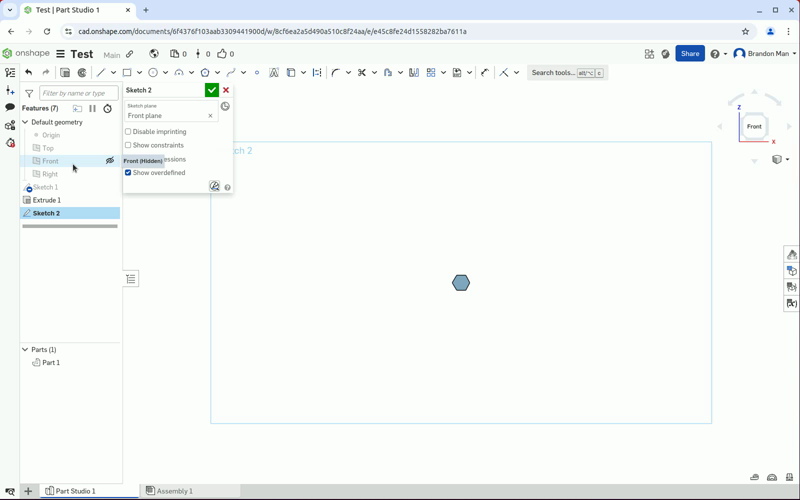
mouse_move(73, 352)
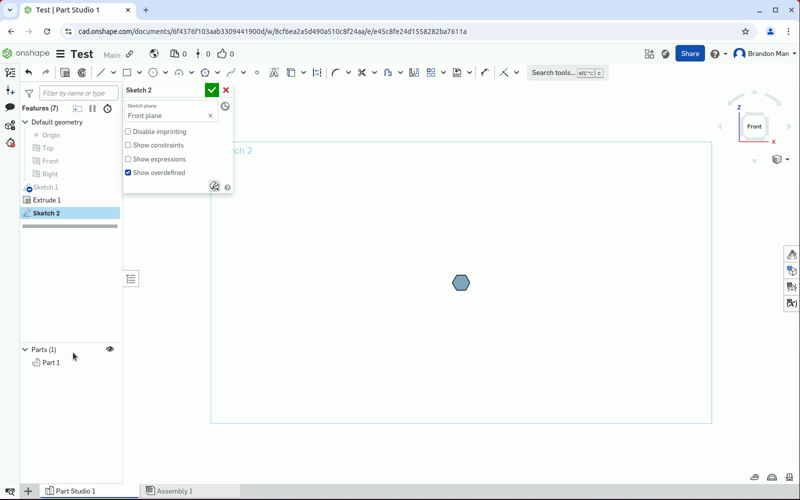
key(y)
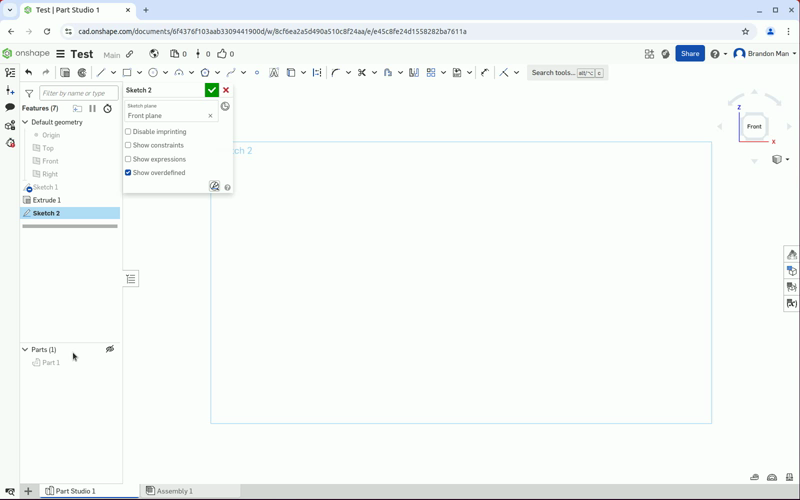
key(l)
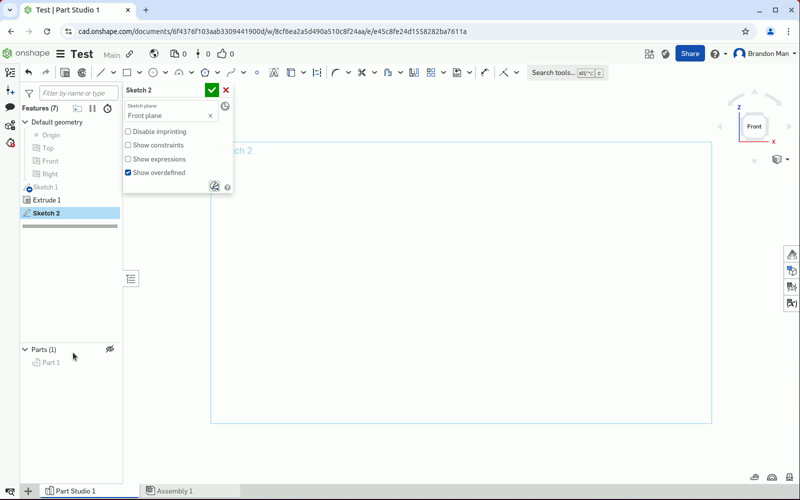
key_down(shift)
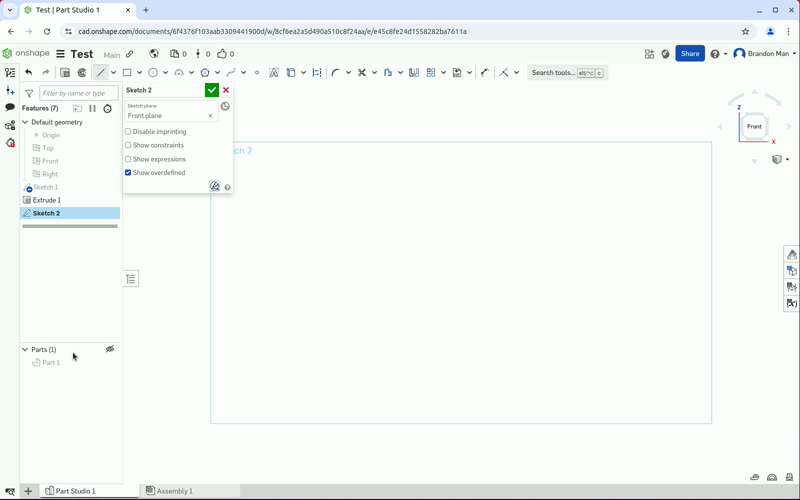
mouse_move(504, 282)
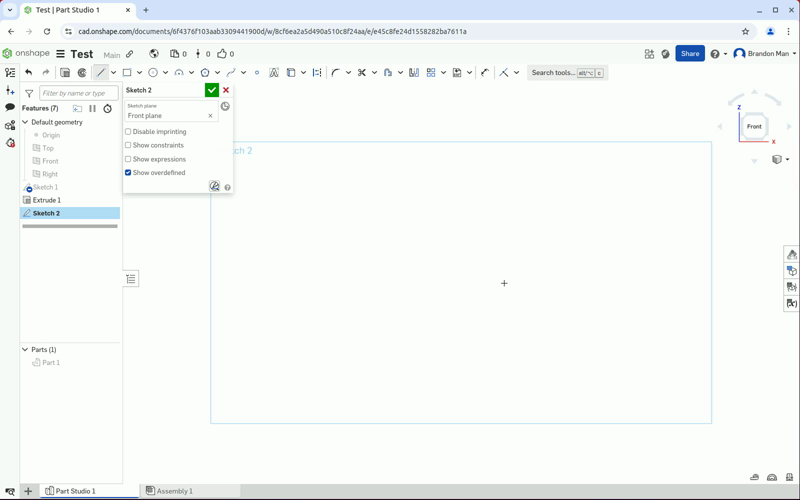
click(504, 282)
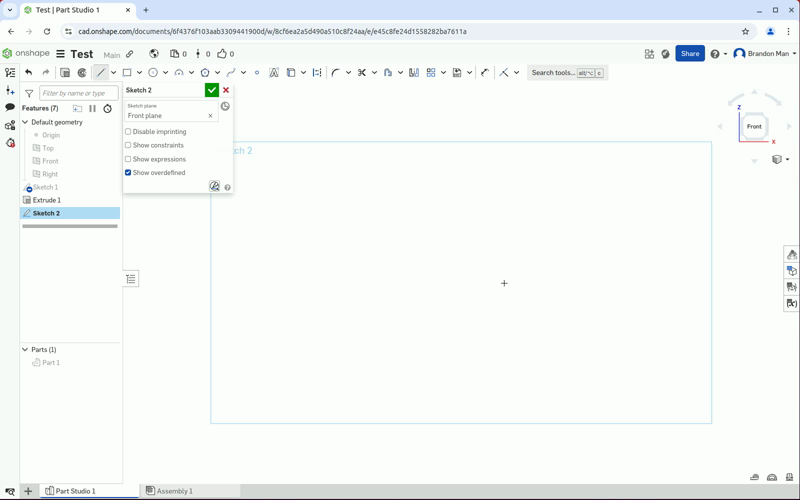
key_up(shift)
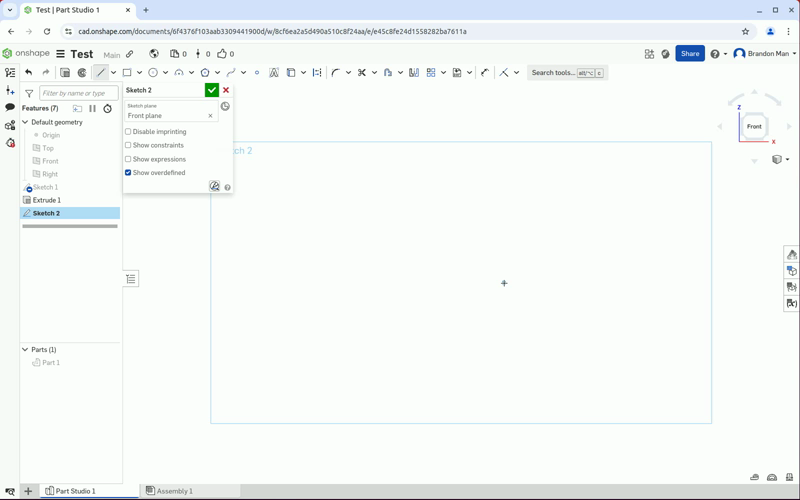
key_down(shift)
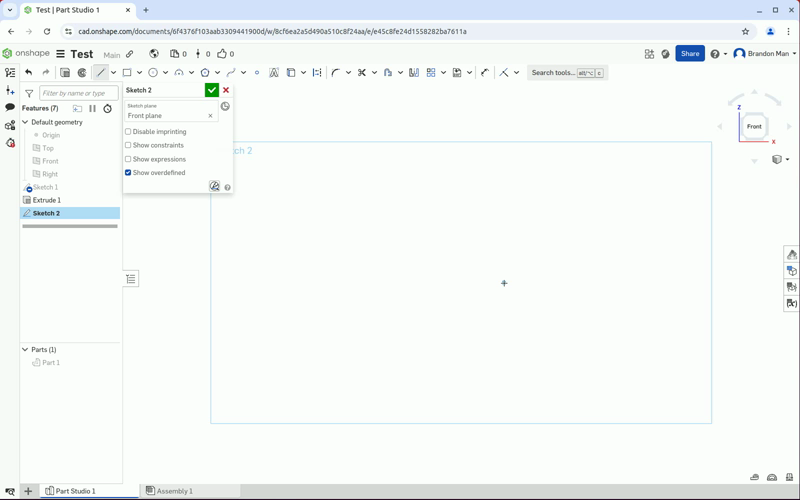
mouse_move(534, 282)
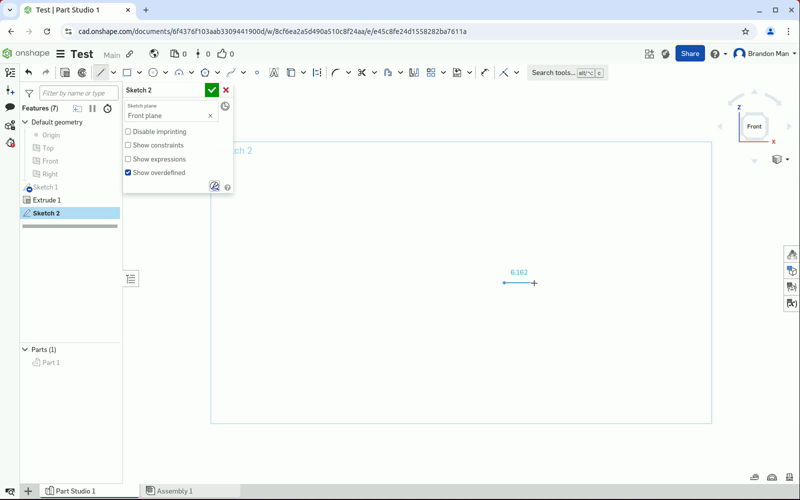
mouse_move(508, 290)
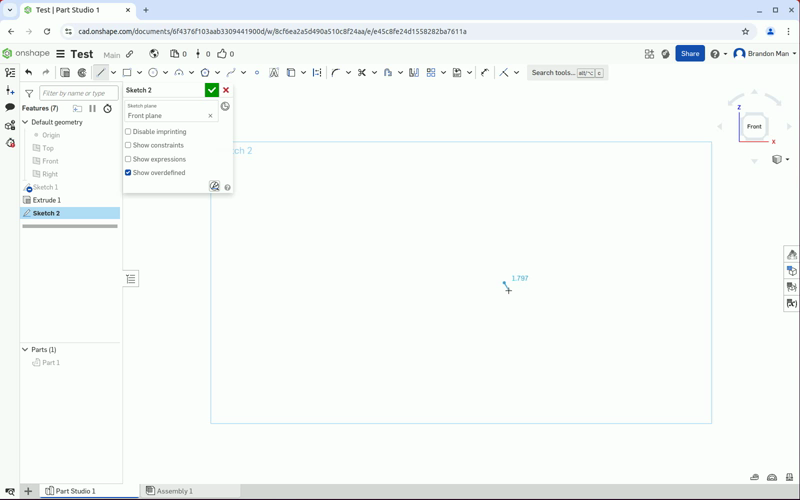
click(508, 290)
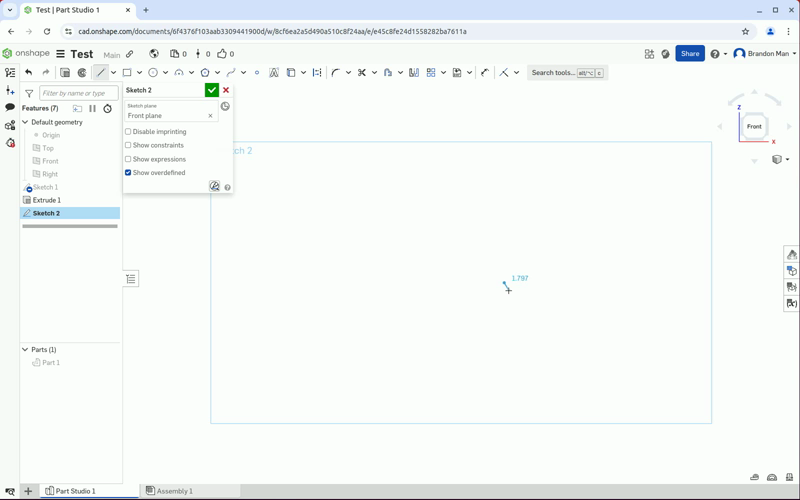
key_up(shift)
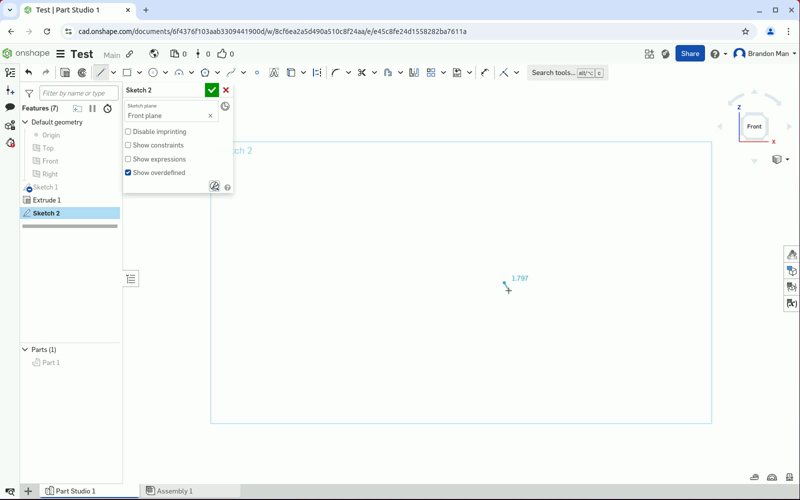
key_down(shift)
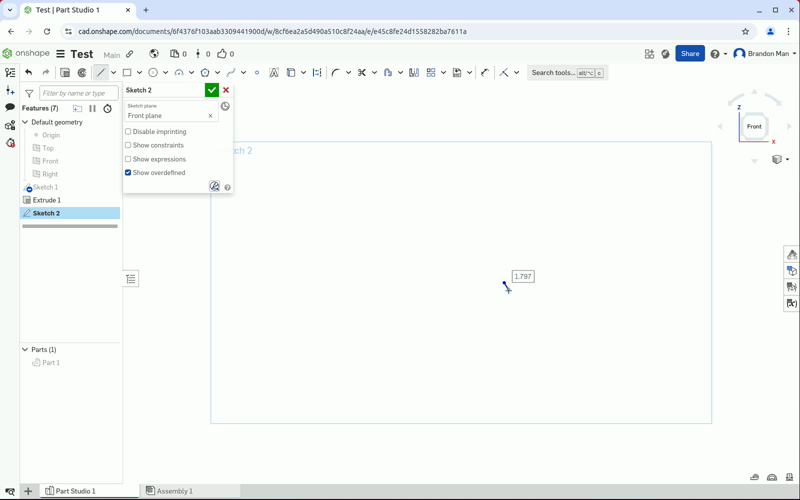
mouse_move(538, 290)
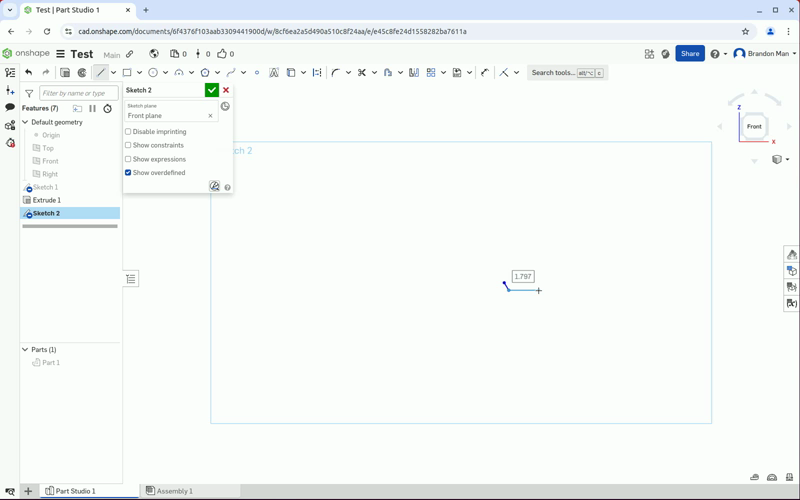
mouse_move(517, 290)
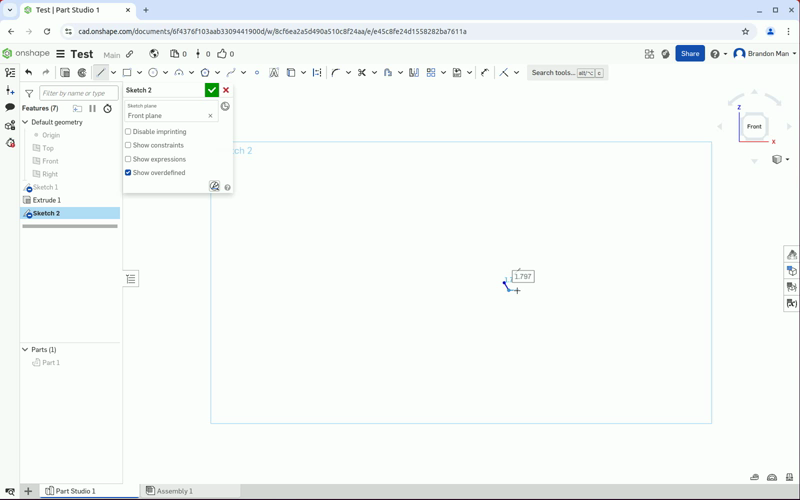
click(517, 290)
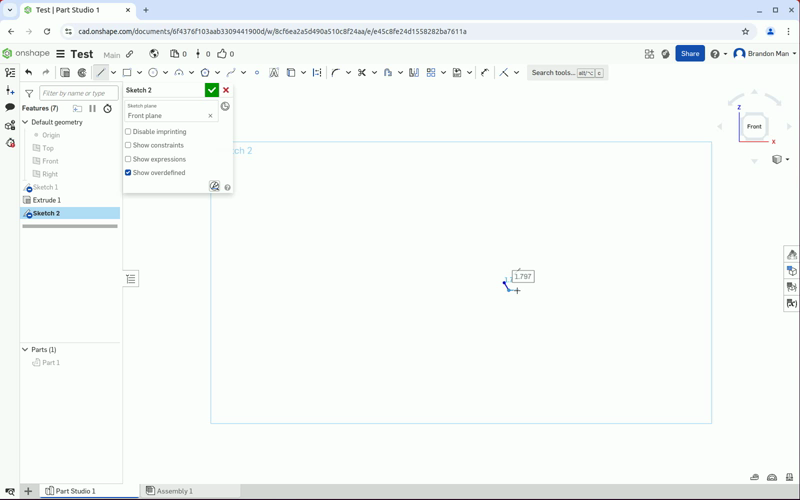
key_up(shift)
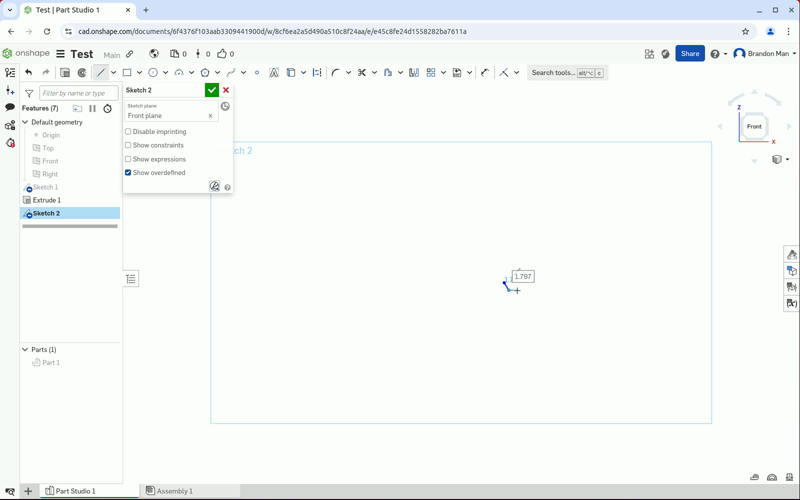
key_down(shift)
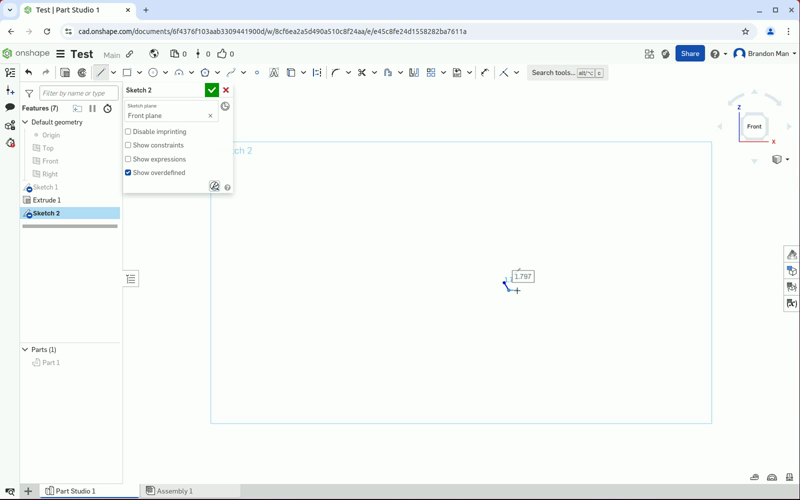
mouse_move(547, 290)
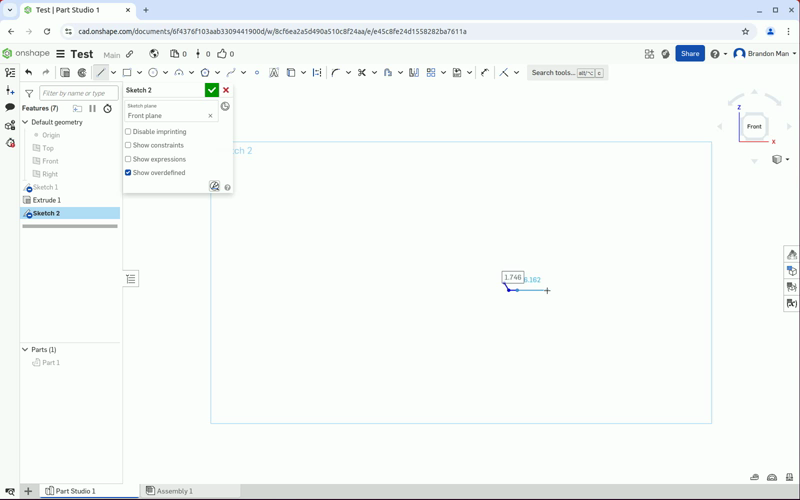
mouse_move(521, 282)
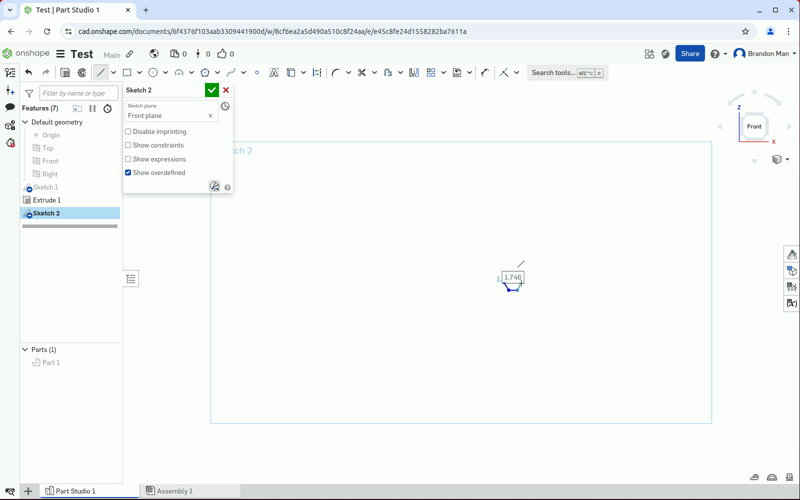
click(521, 282)
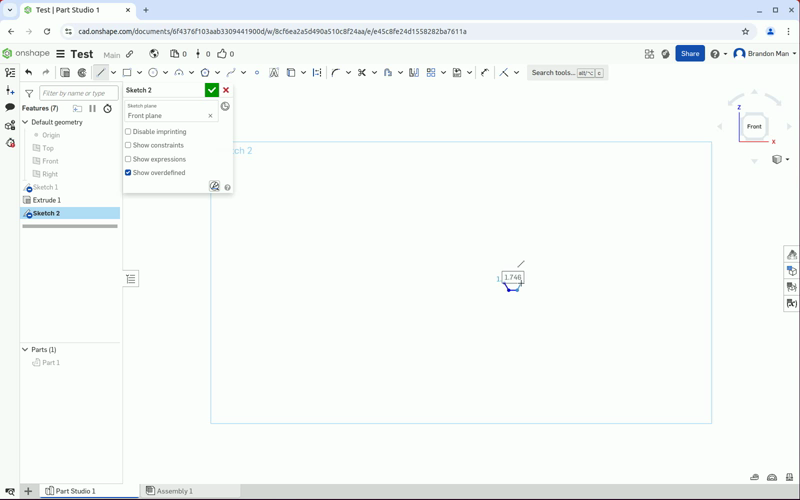
key_up(shift)
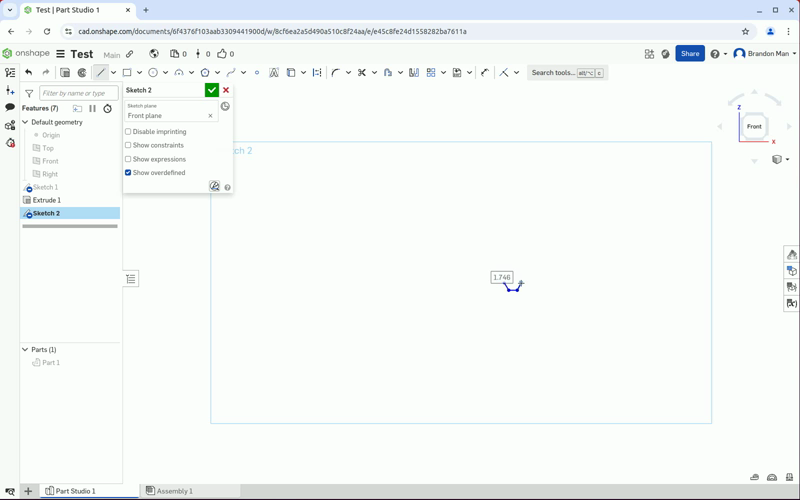
key_down(shift)
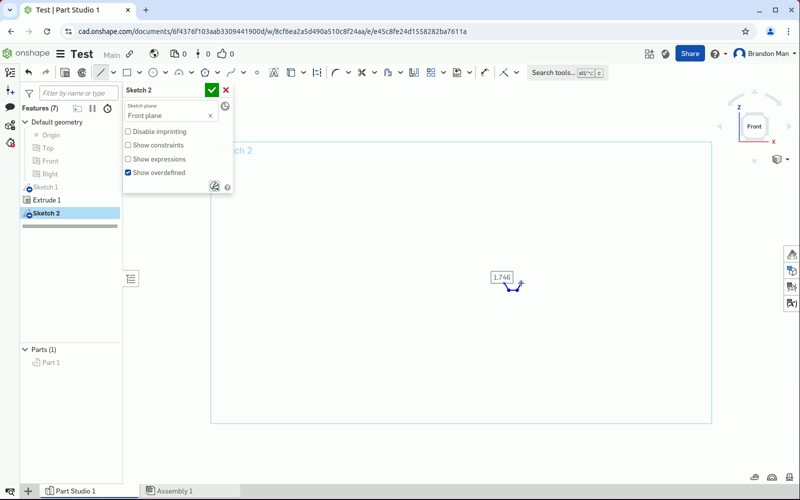
mouse_move(551, 282)
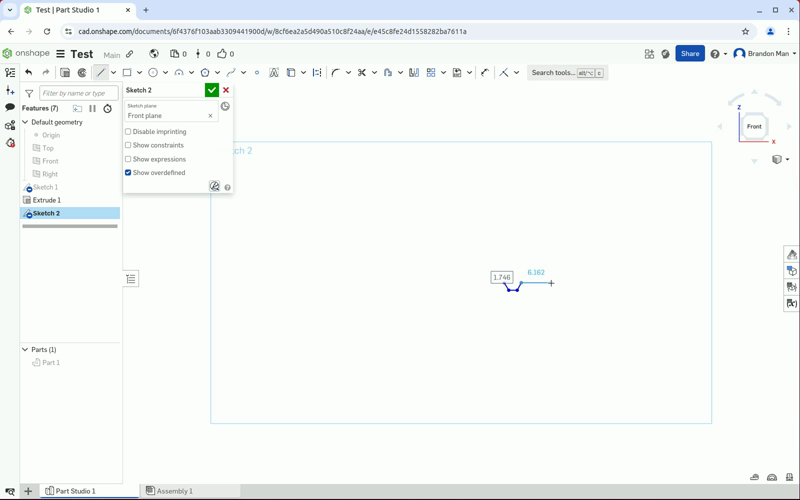
mouse_move(517, 275)
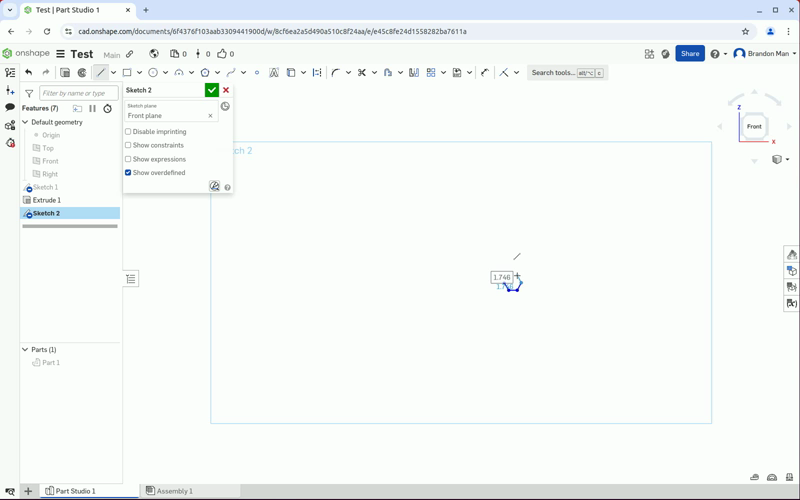
click(517, 275)
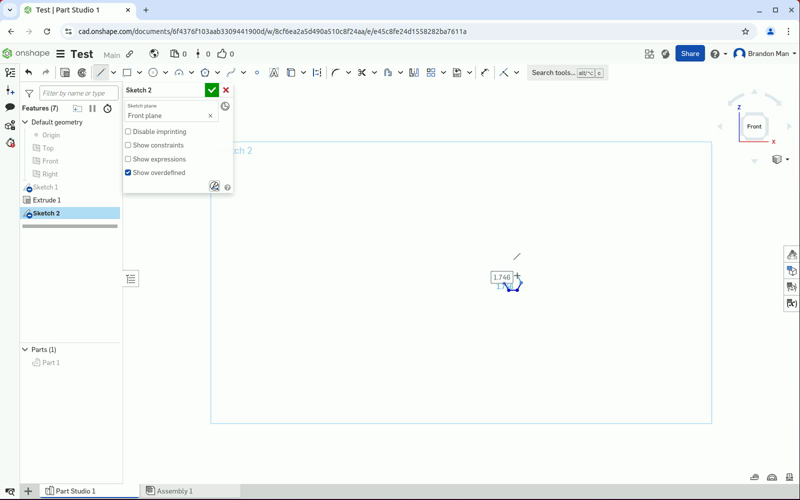
key_up(shift)
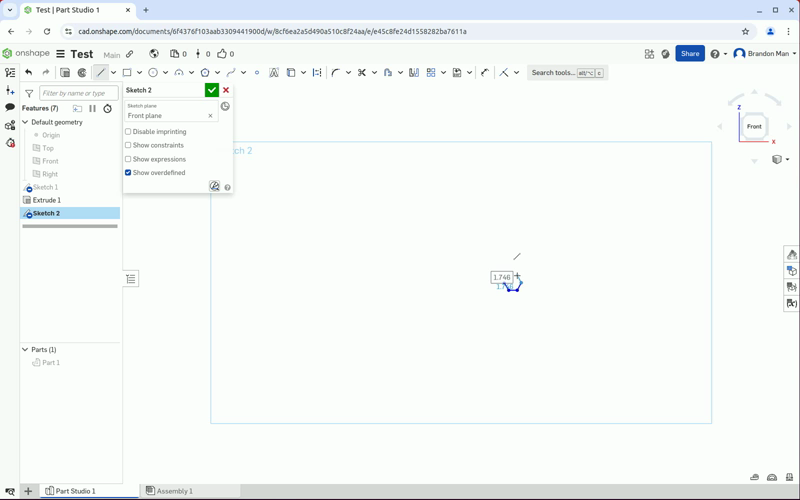
key_down(shift)
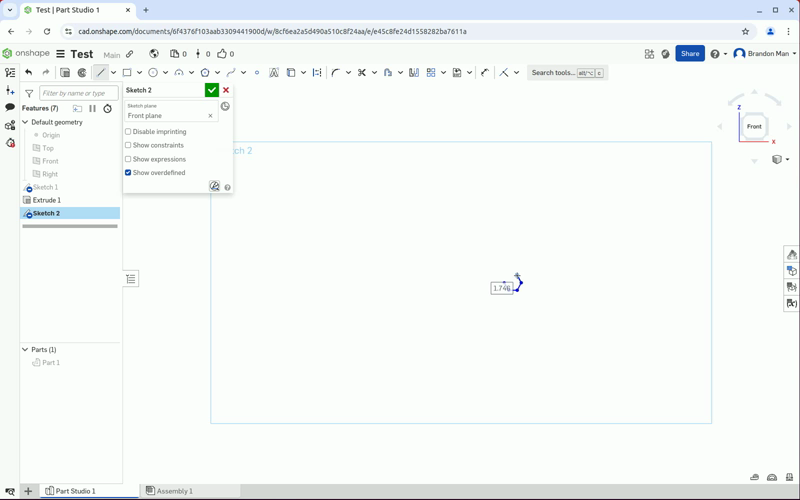
mouse_move(547, 275)
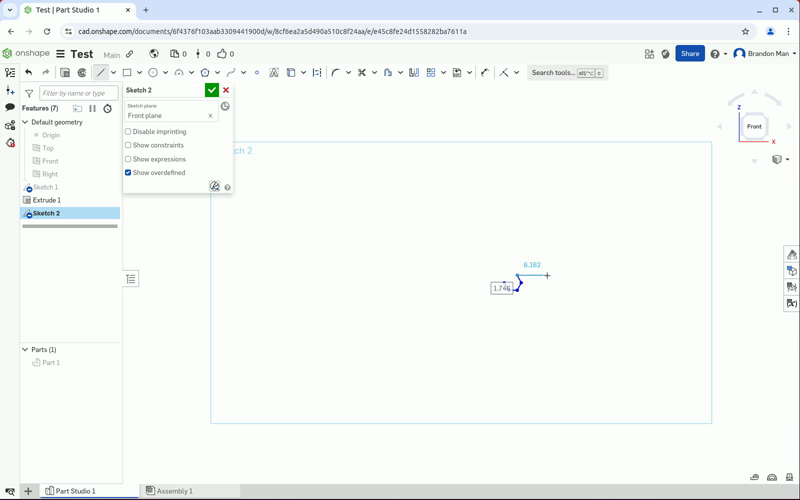
mouse_move(508, 275)
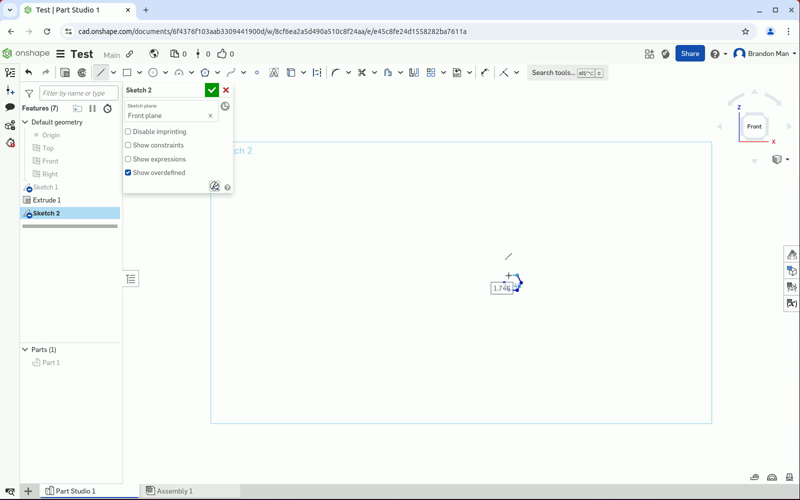
click(508, 275)
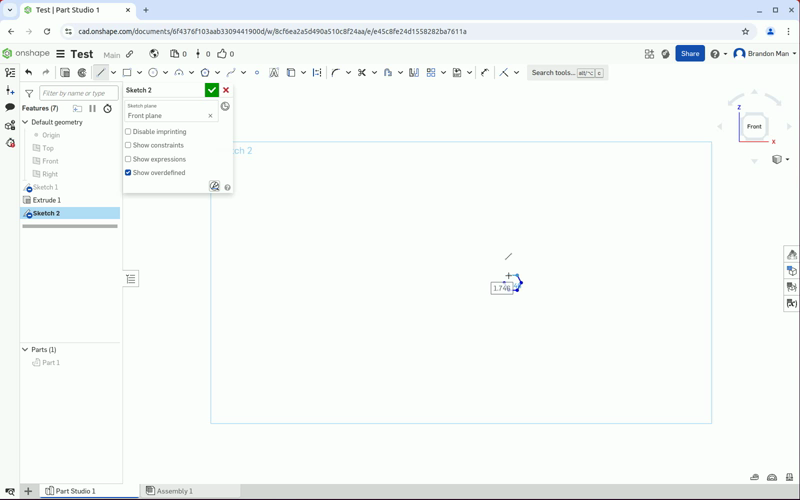
key_up(shift)
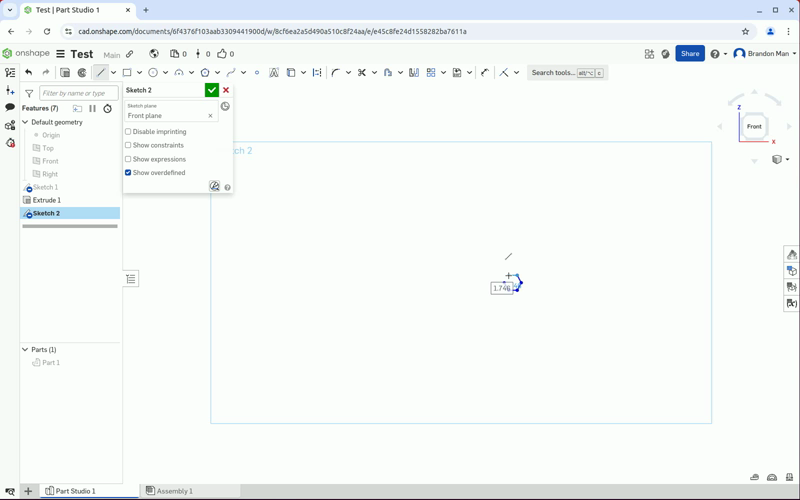
mouse_move(538, 275)
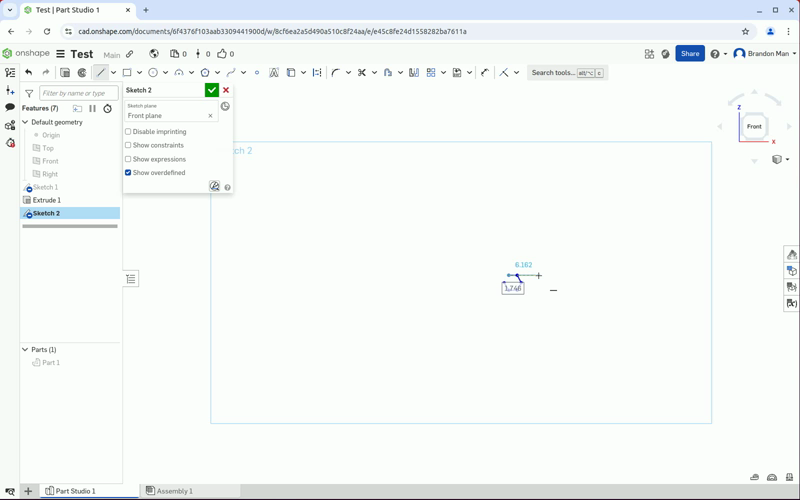
key_down(shift)
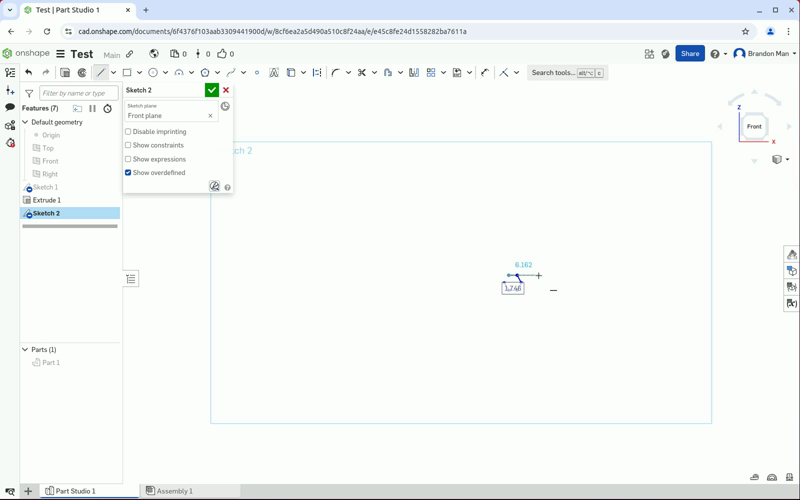
mouse_move(504, 282)
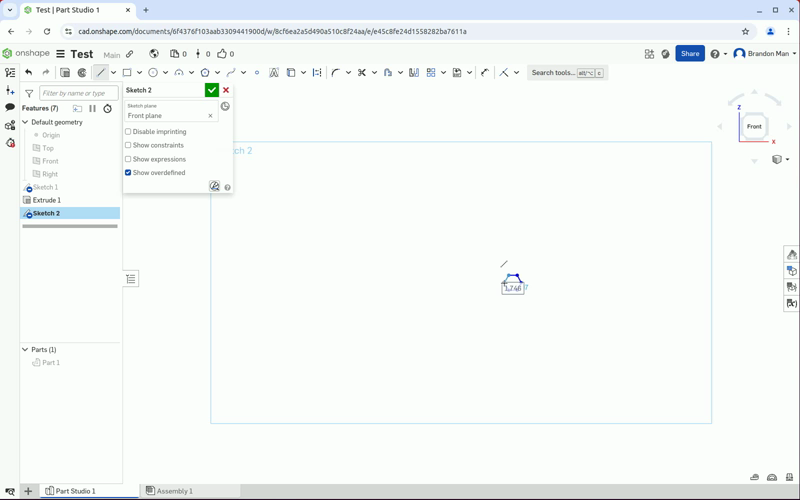
key_up(shift)
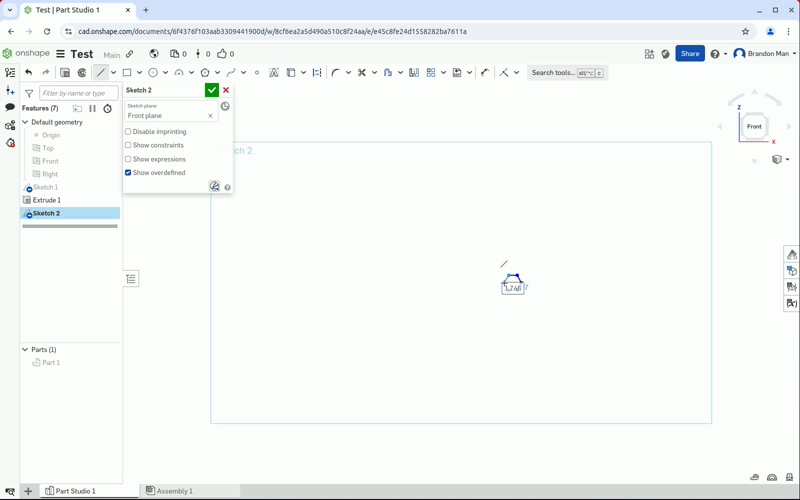
click(504, 282)
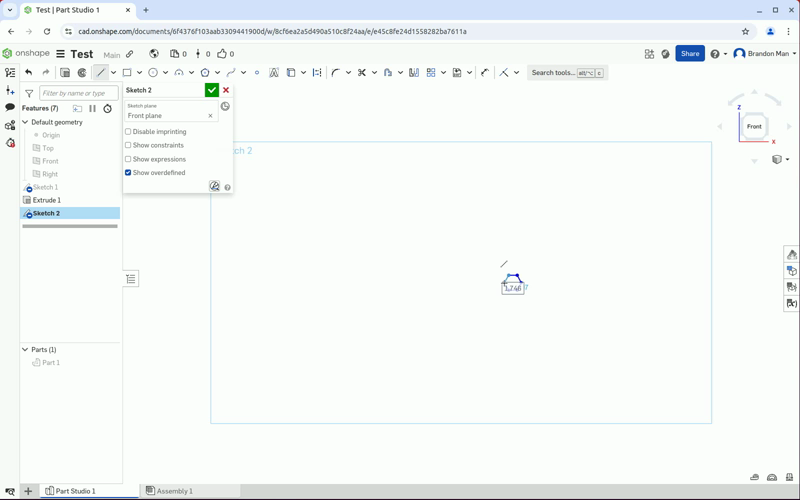
key(esc)
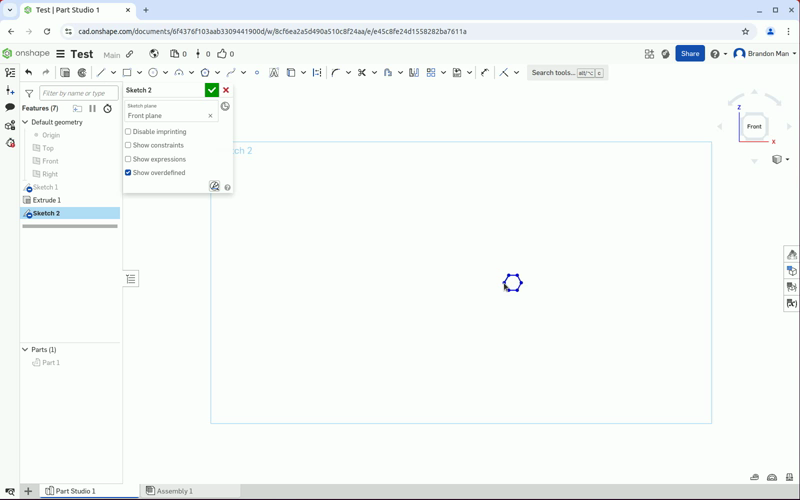
mouse_move(510, 280)
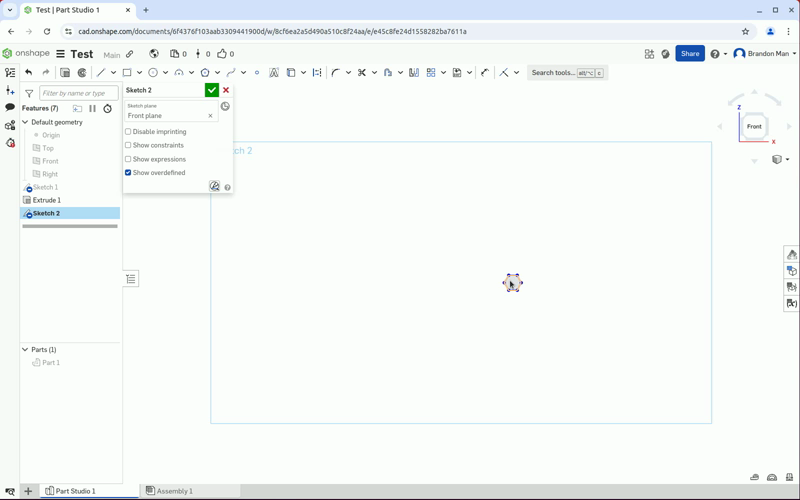
scroll(6)
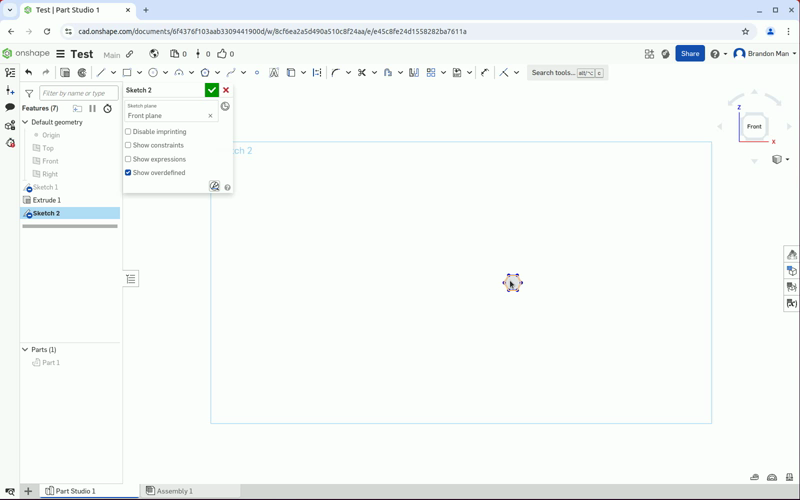
scroll(6)
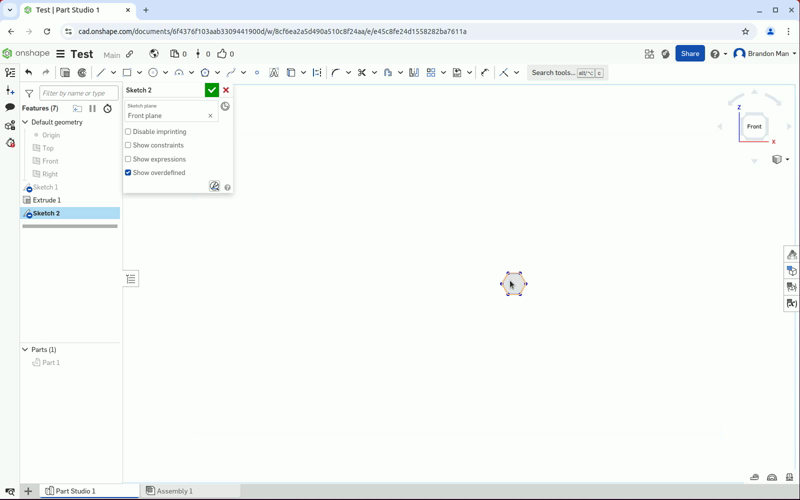
scroll(6)
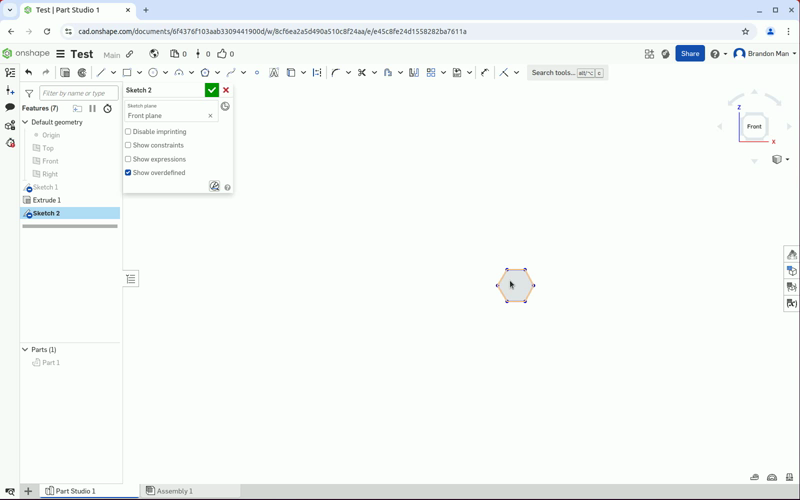
scroll(6)
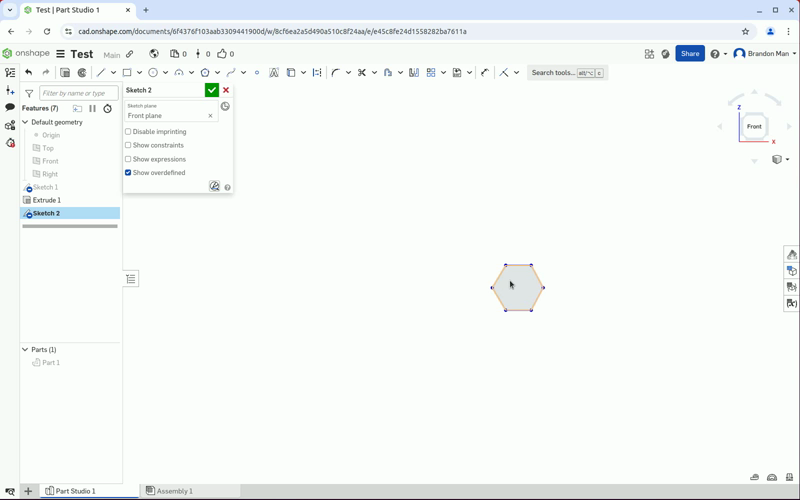
scroll(6)
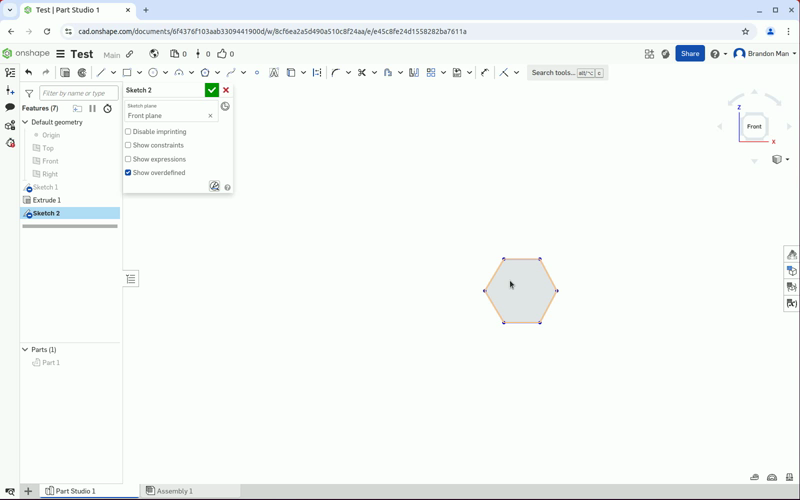
scroll(6)
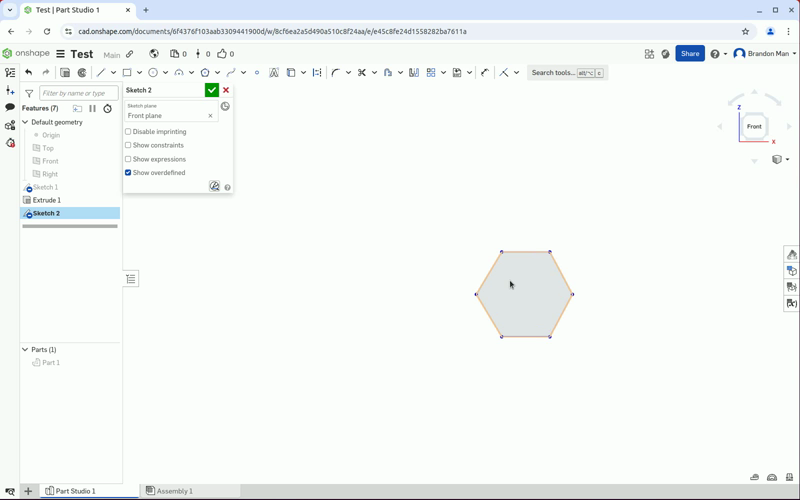
scroll(6)
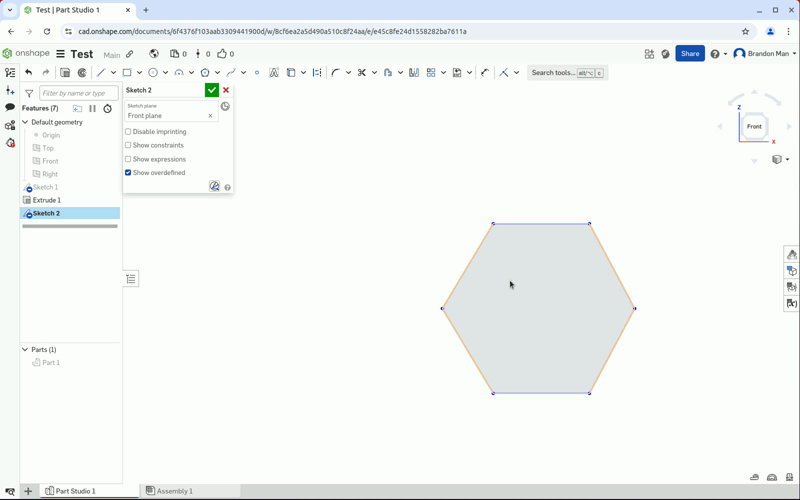
click(510, 280)
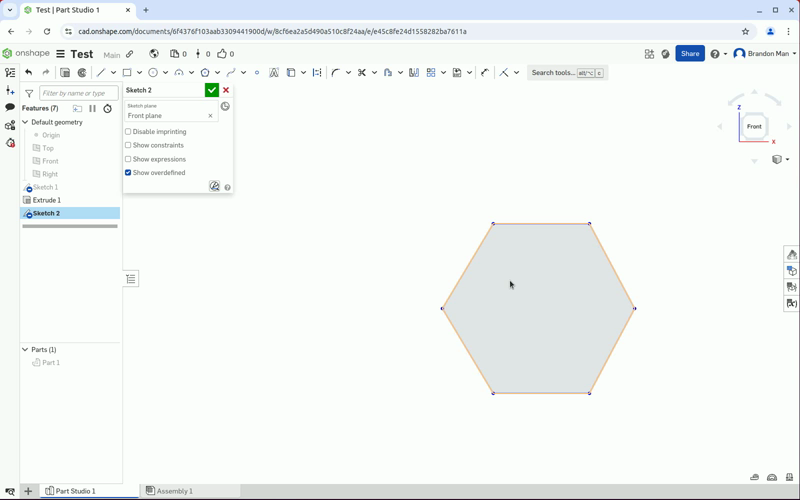
scroll(-6)
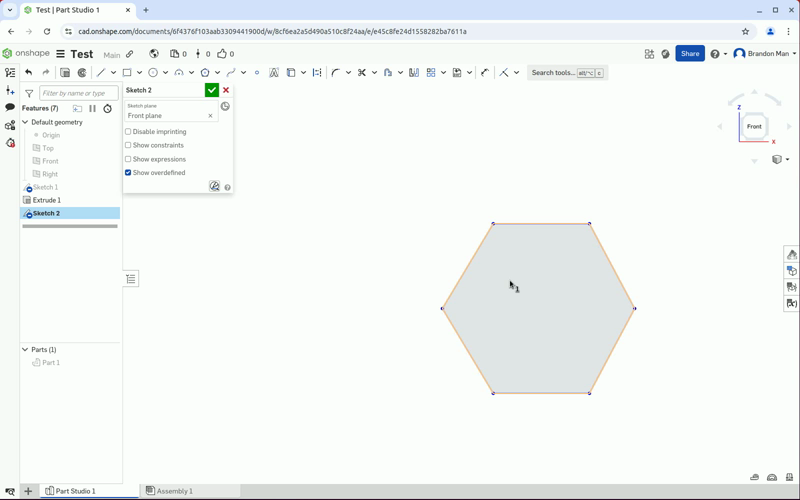
scroll(-6)
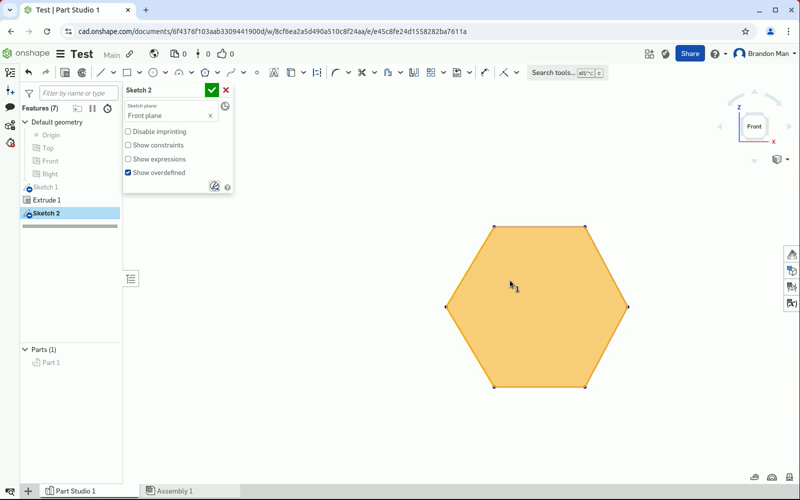
scroll(-6)
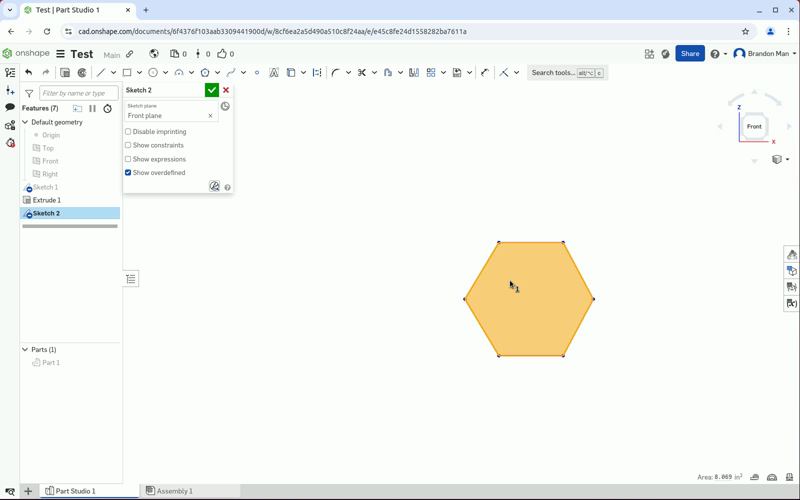
scroll(-6)
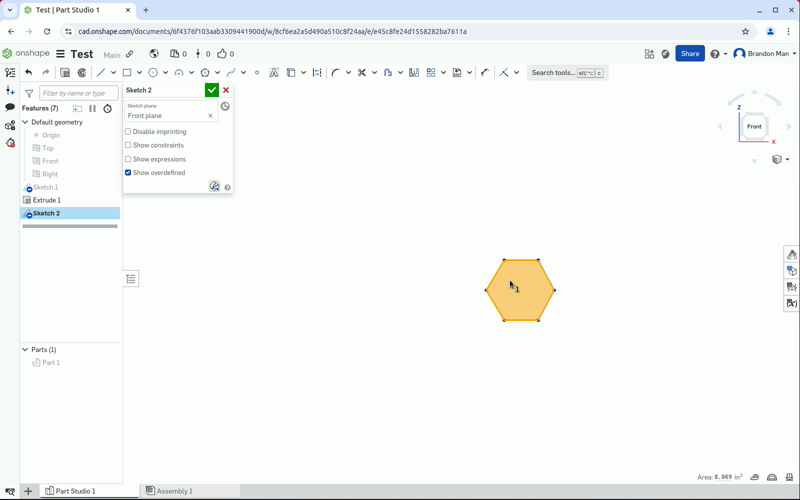
scroll(-6)
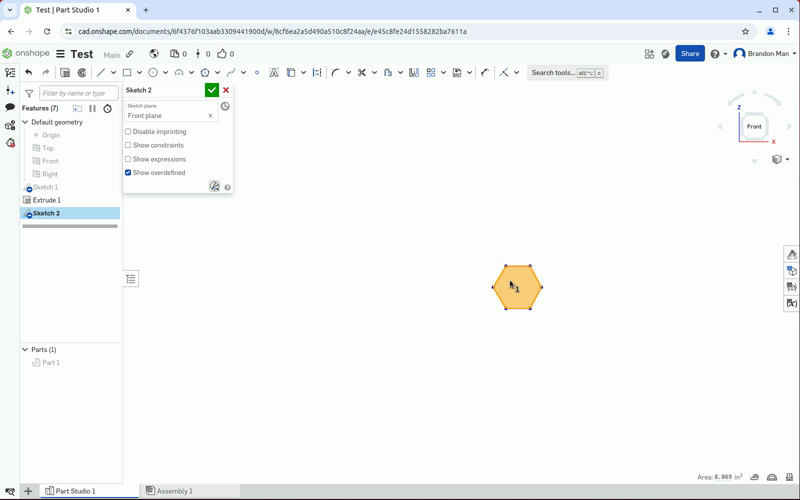
scroll(-6)
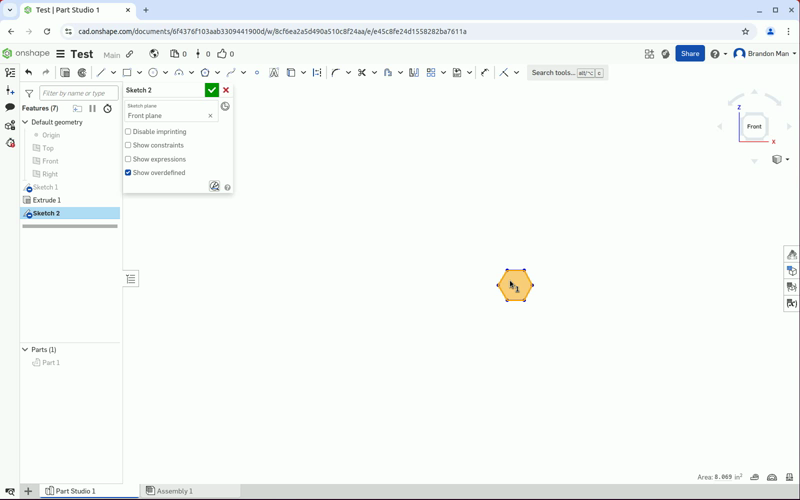
scroll(-6)
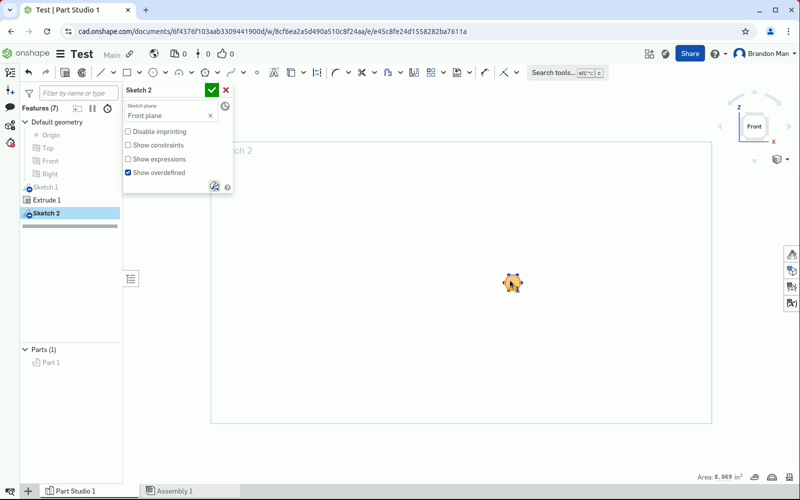
mouse_move(73, 352)
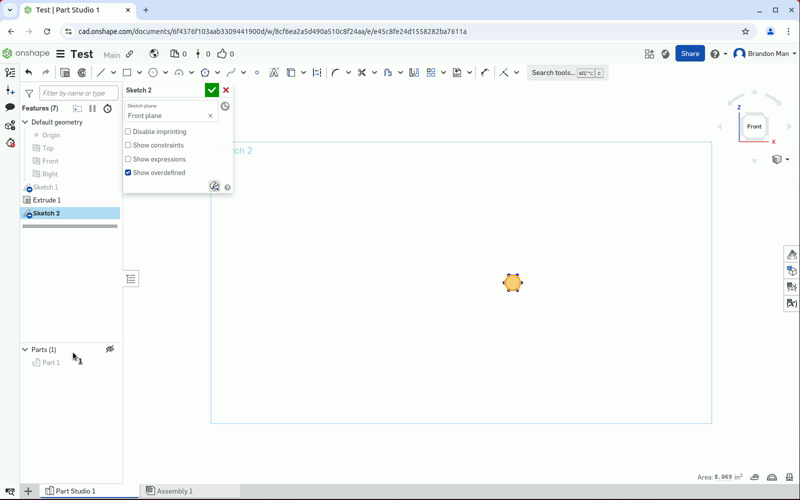
key(shift+y)
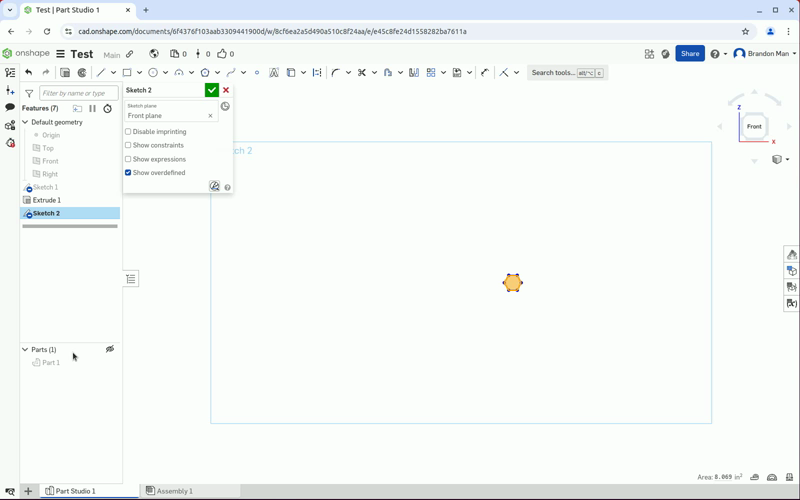
key(shift+e)
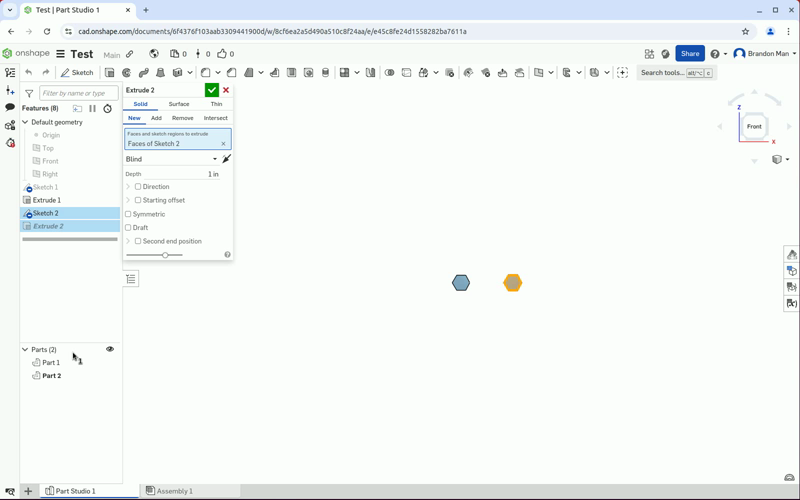
mouse_move(143, 106)
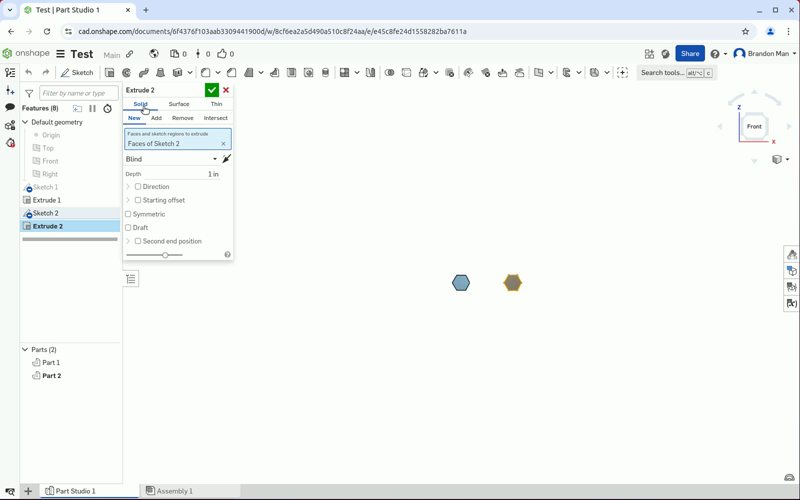
click(143, 106)
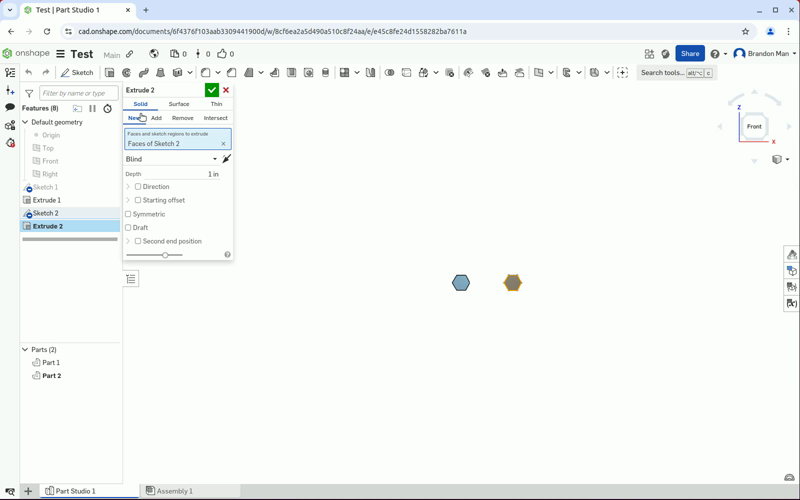
mouse_move(137, 120)
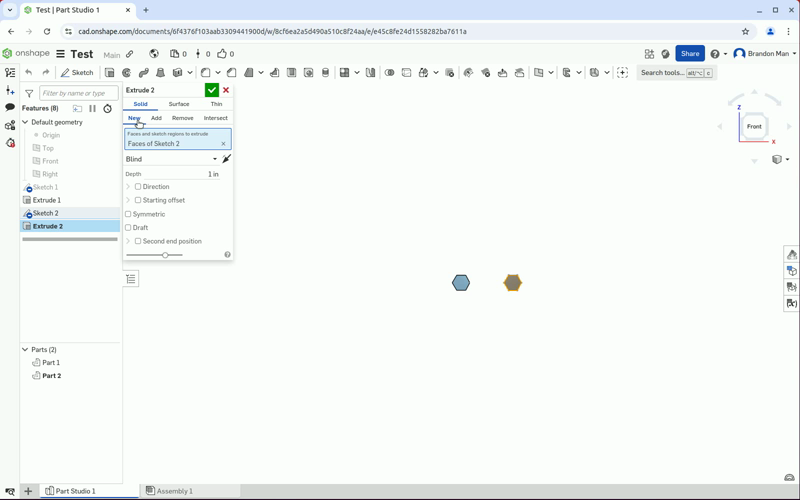
click(137, 120)
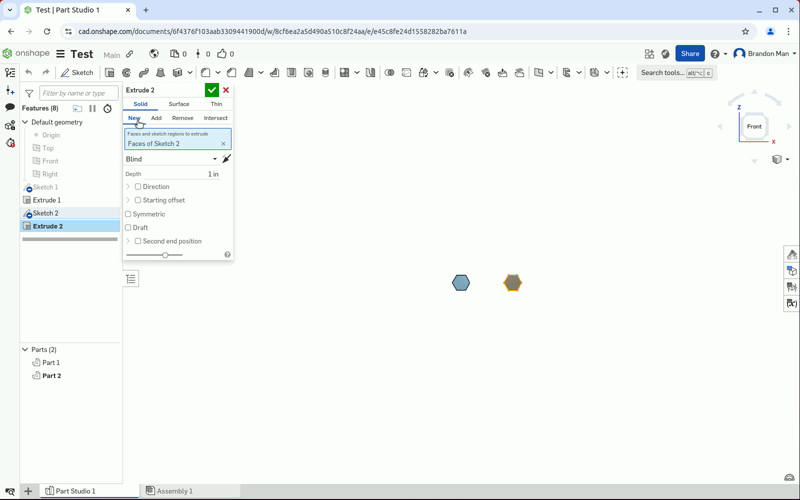
key(tab, 4)
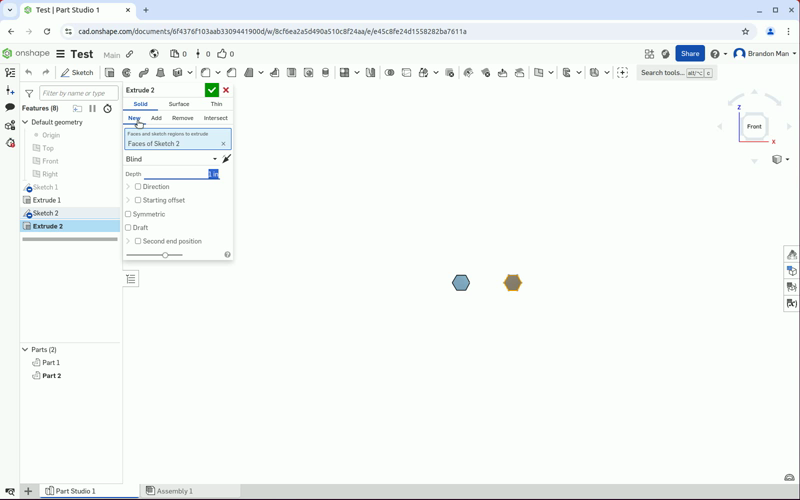
text(1.204)
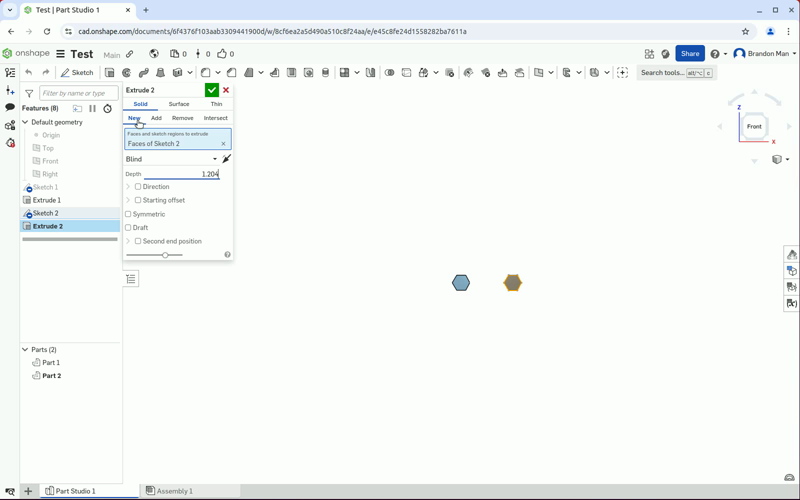
key(enter)
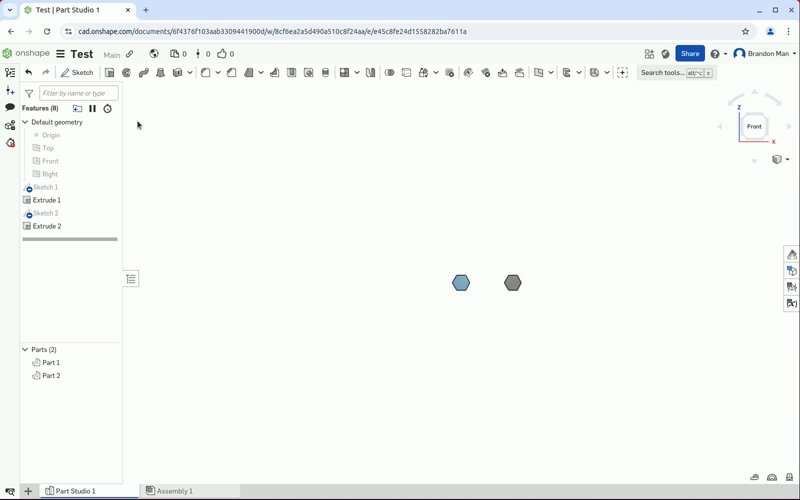
key(shift+h)
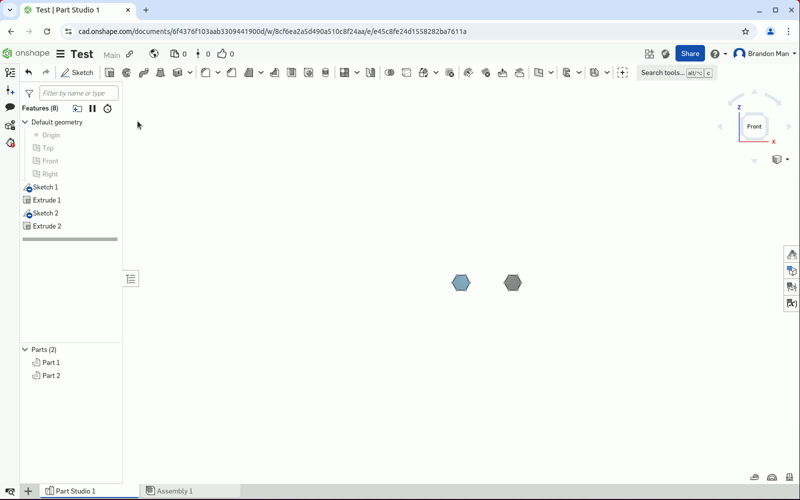
key(shift+h)
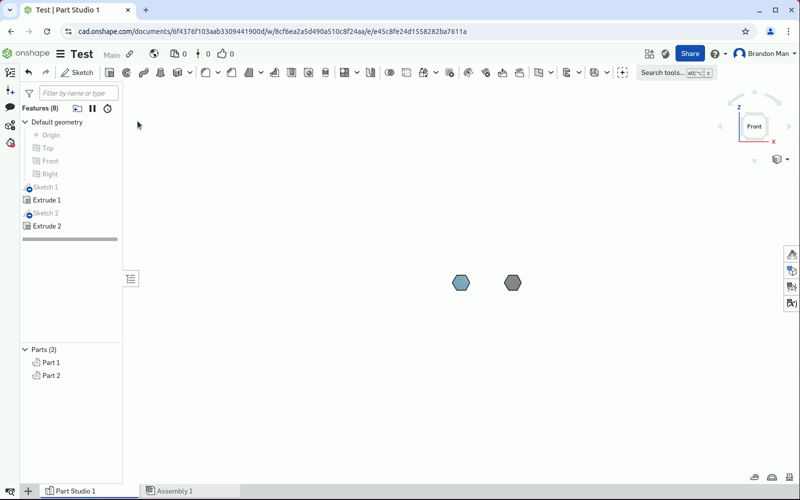
mouse_move(73, 189)
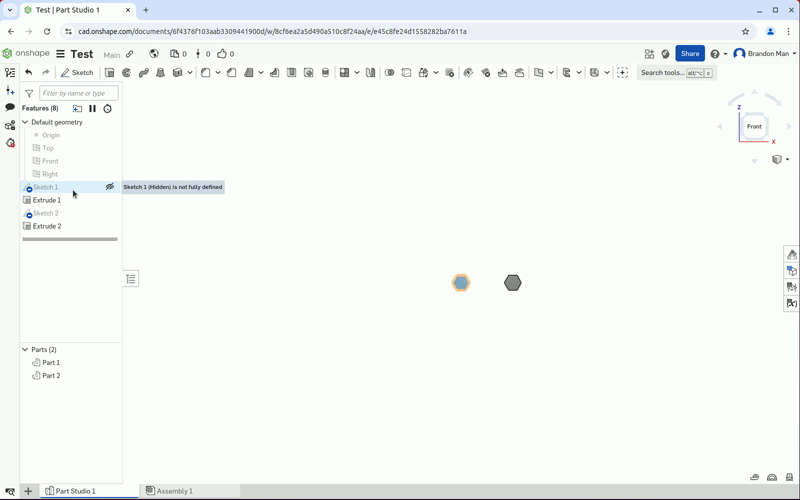
click(73, 189)
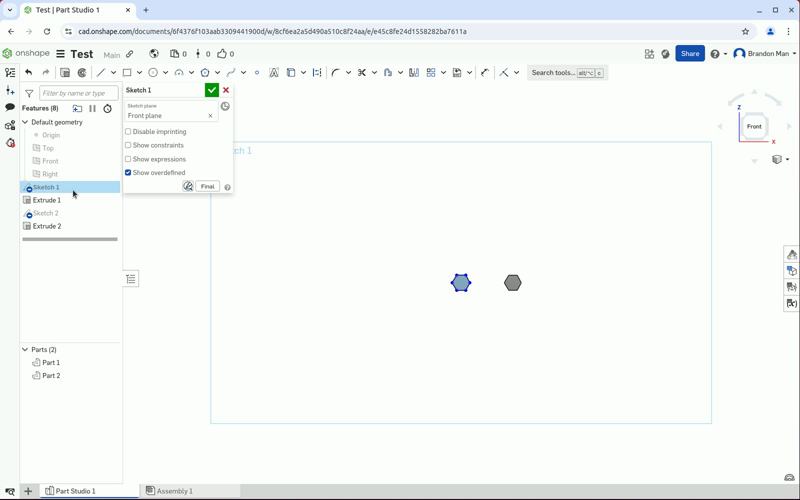
mouse_move(229, 92)
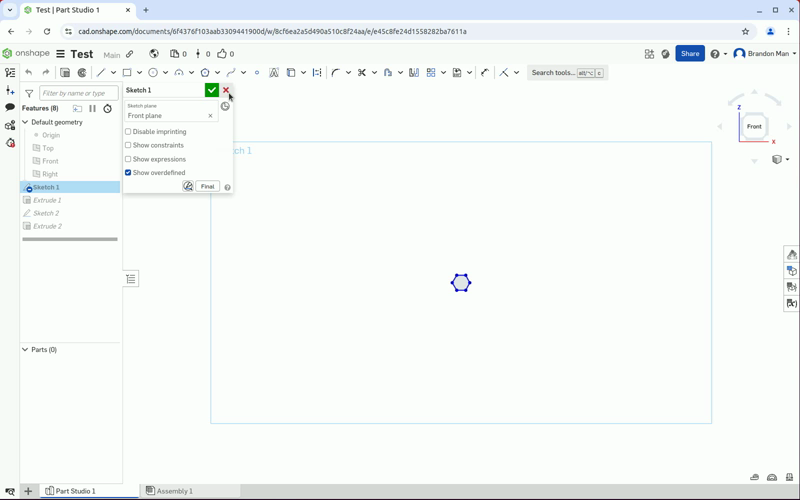
click(229, 92)
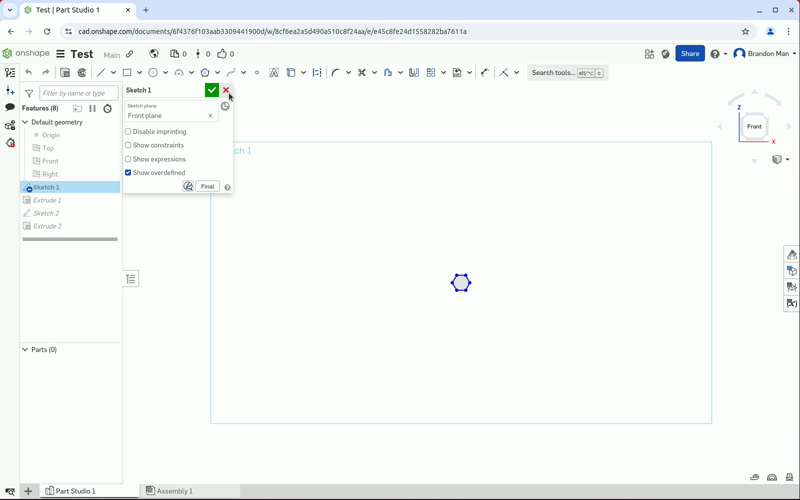
key(shift+s)
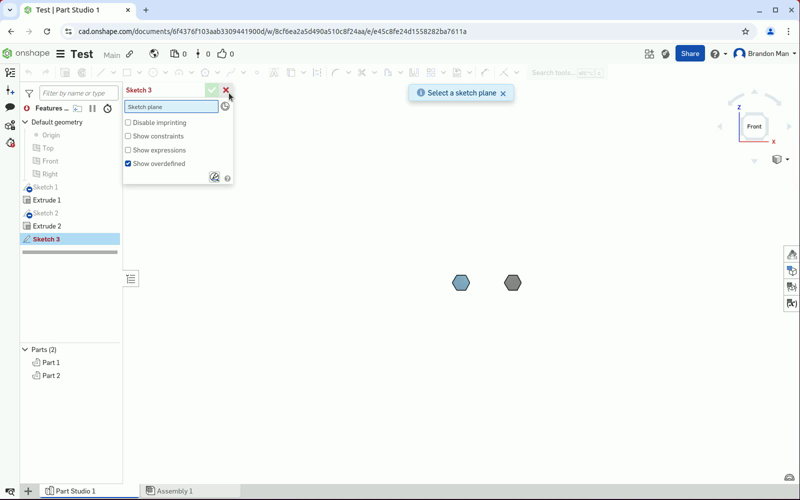
mouse_move(73, 163)
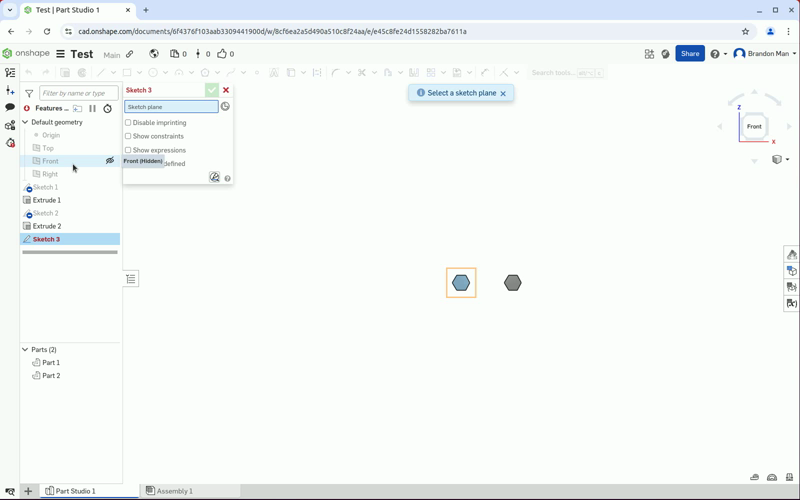
click(73, 163)
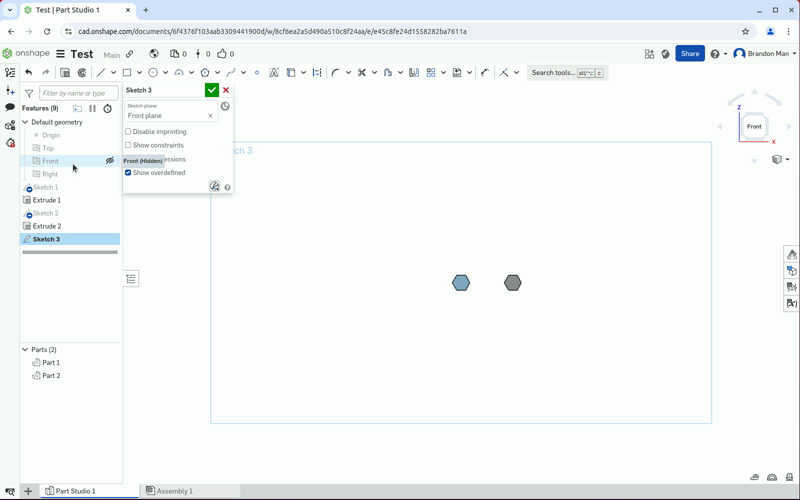
mouse_move(73, 352)
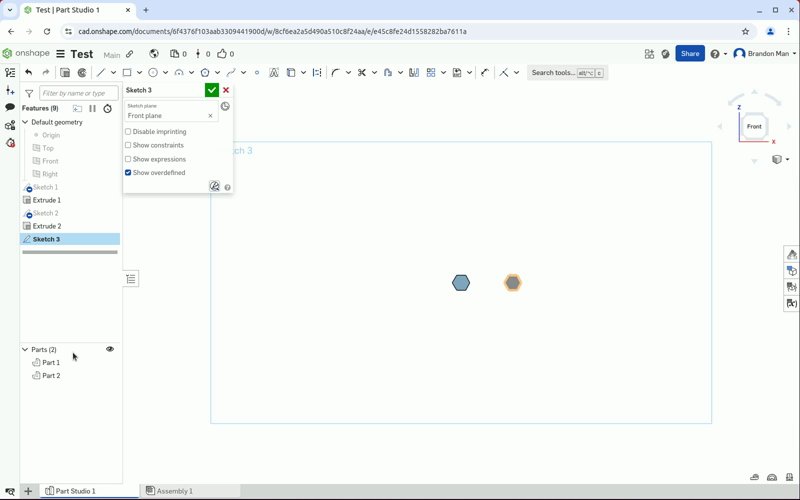
key(y)
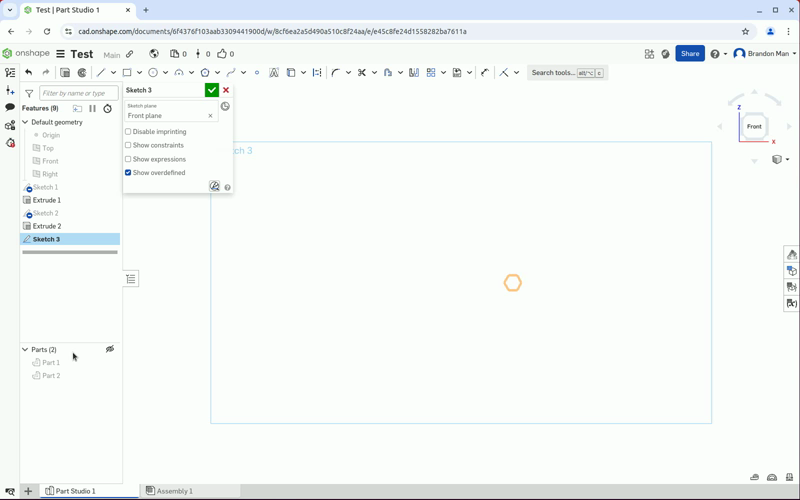
key(l)
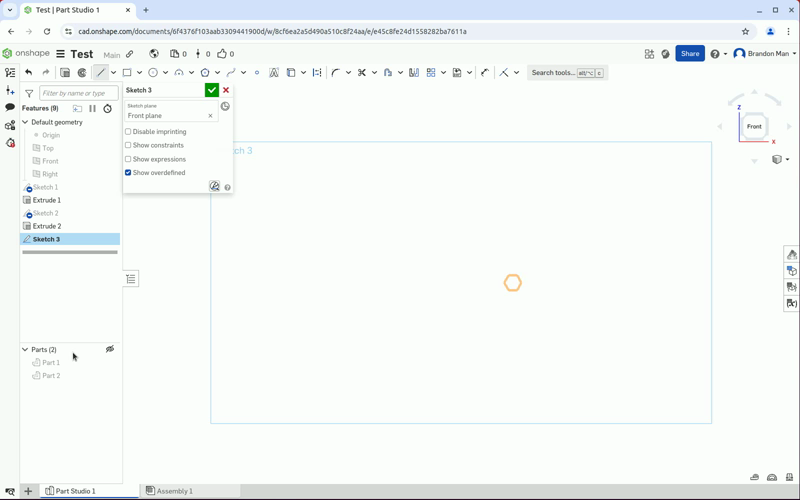
key_down(shift)
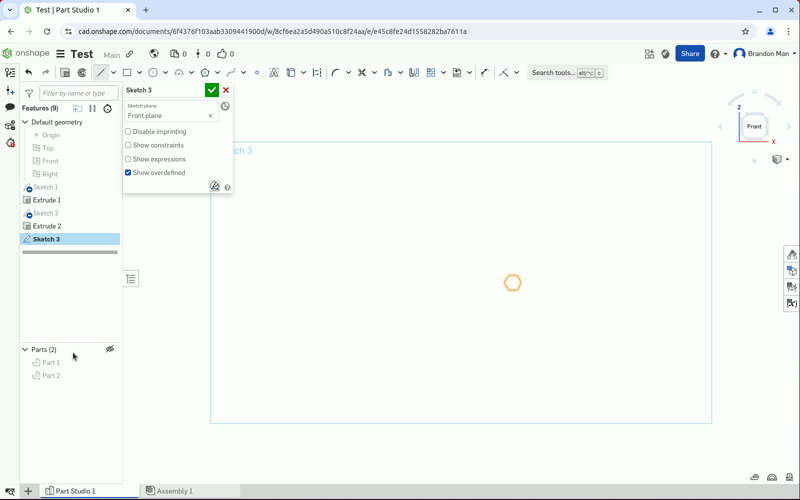
mouse_move(556, 282)
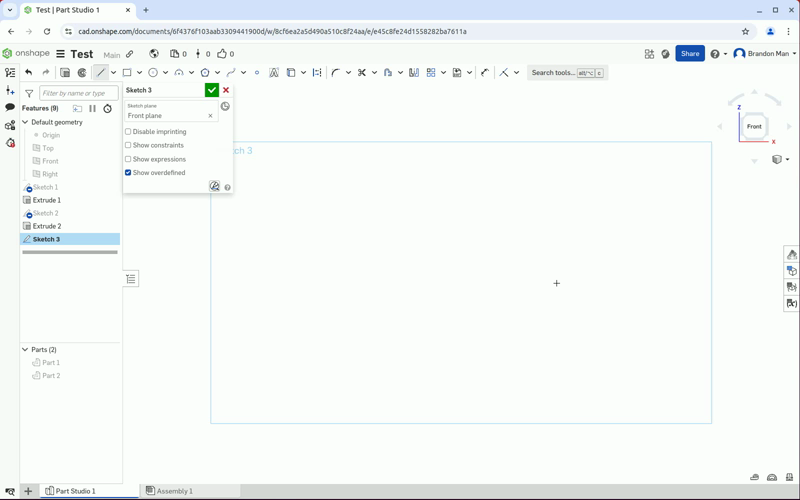
click(556, 282)
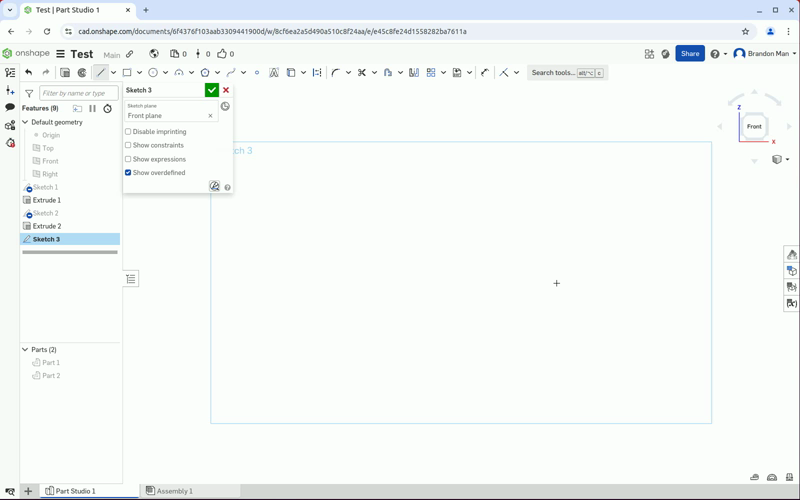
key_up(shift)
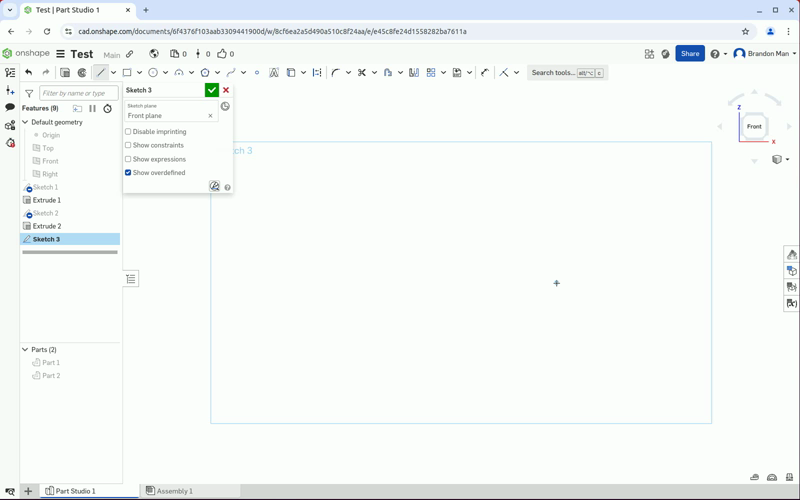
key_down(shift)
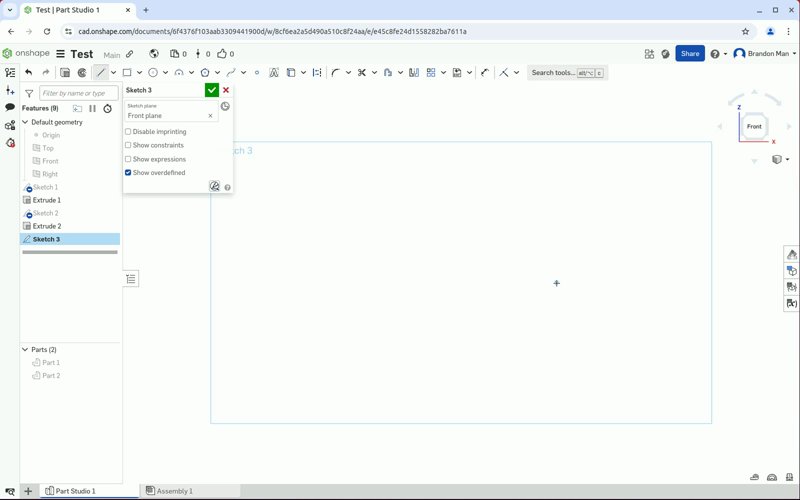
mouse_move(586, 282)
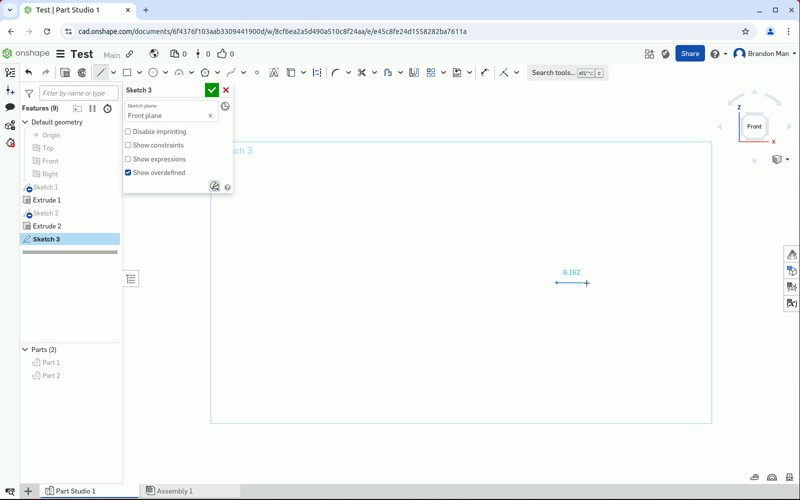
mouse_move(561, 290)
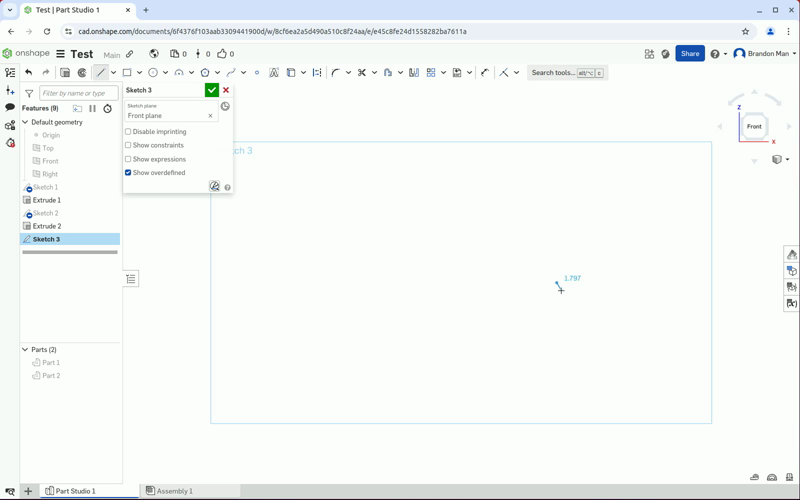
click(561, 290)
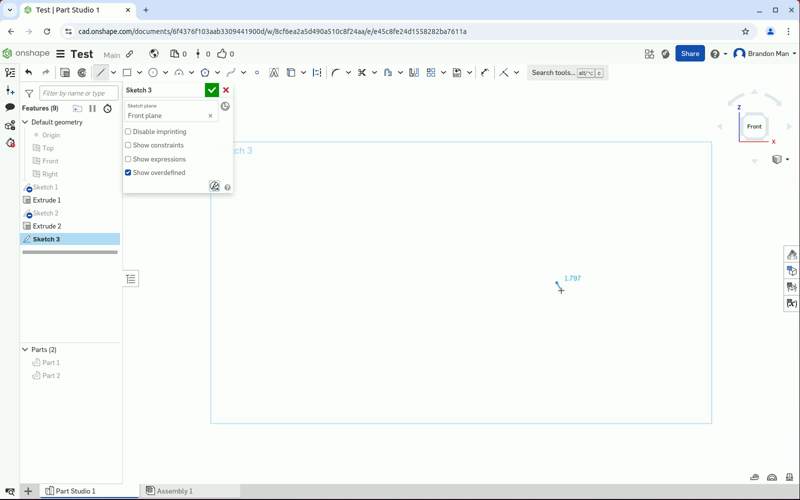
key_up(shift)
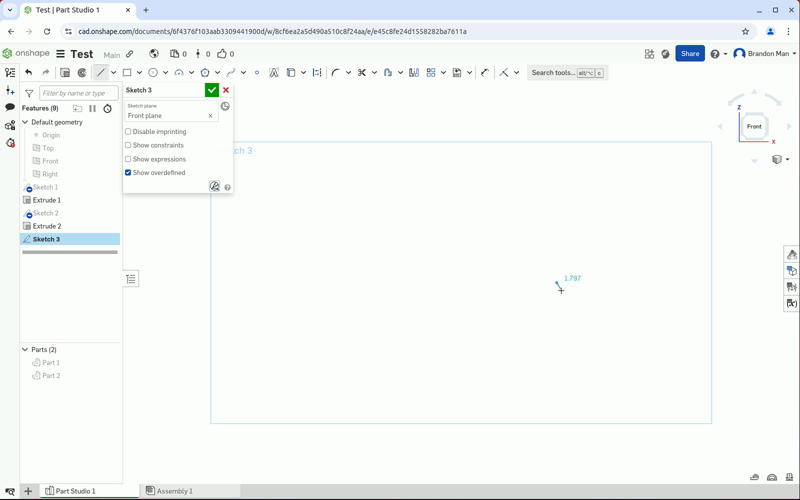
key_down(shift)
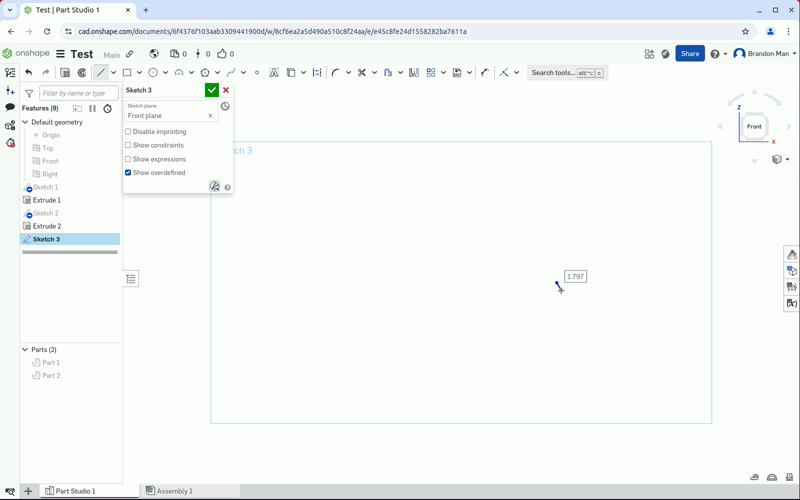
mouse_move(589, 290)
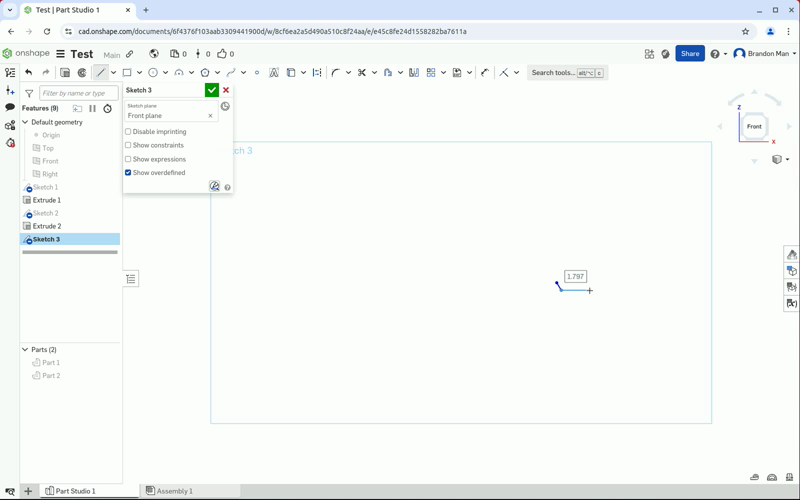
mouse_move(570, 290)
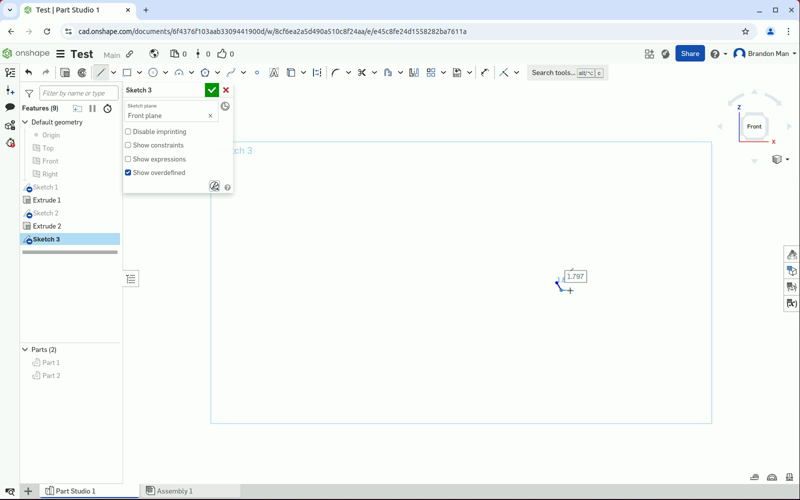
click(570, 290)
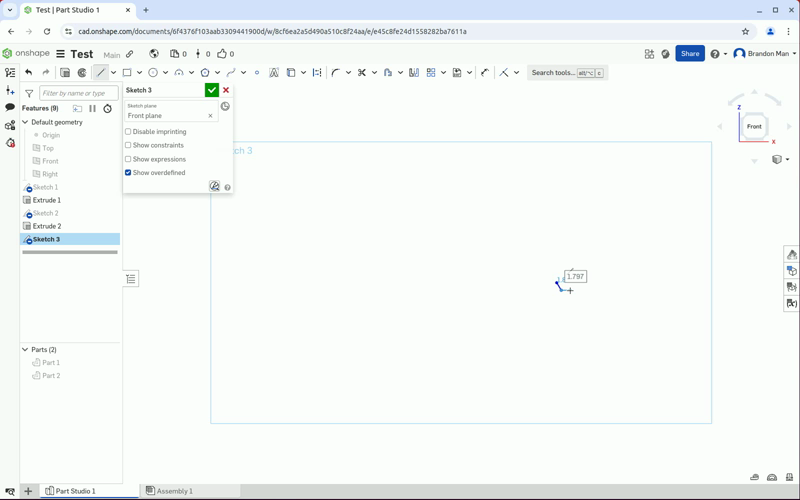
key_up(shift)
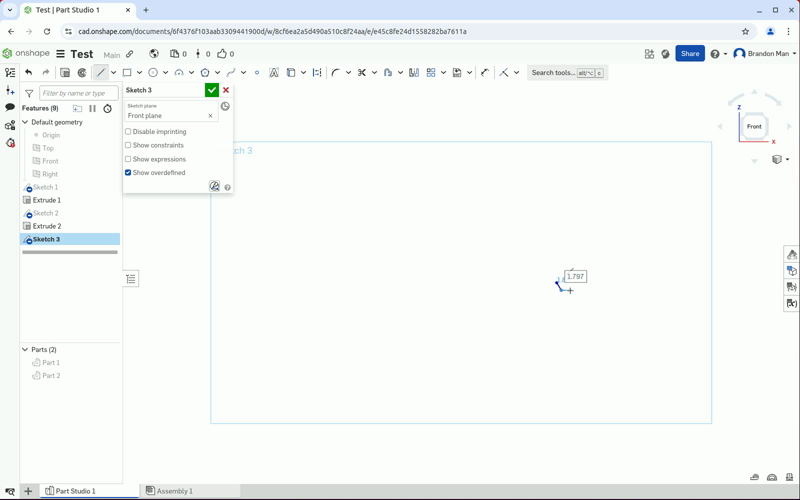
key_down(shift)
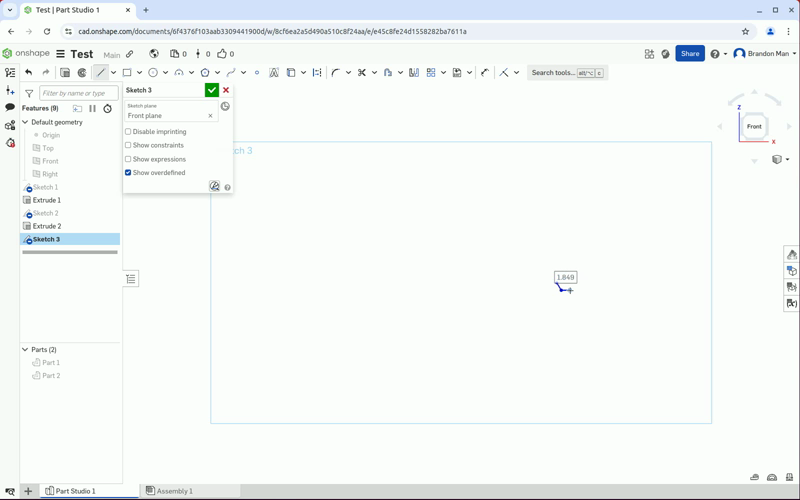
mouse_move(589, 290)
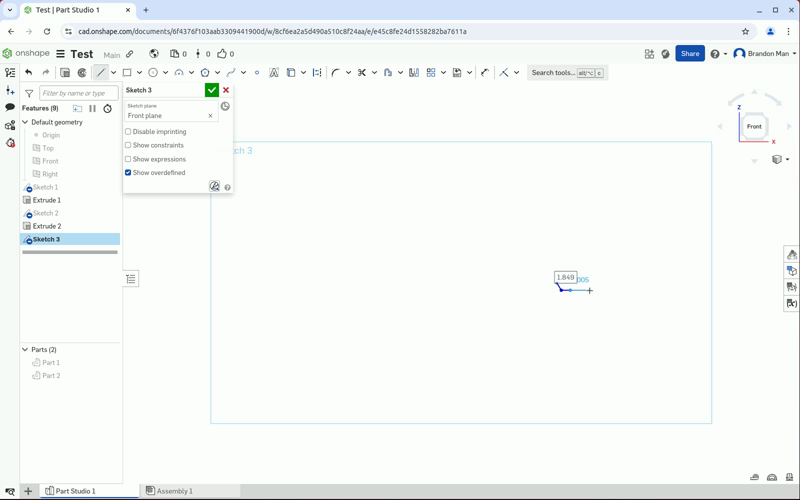
mouse_move(574, 282)
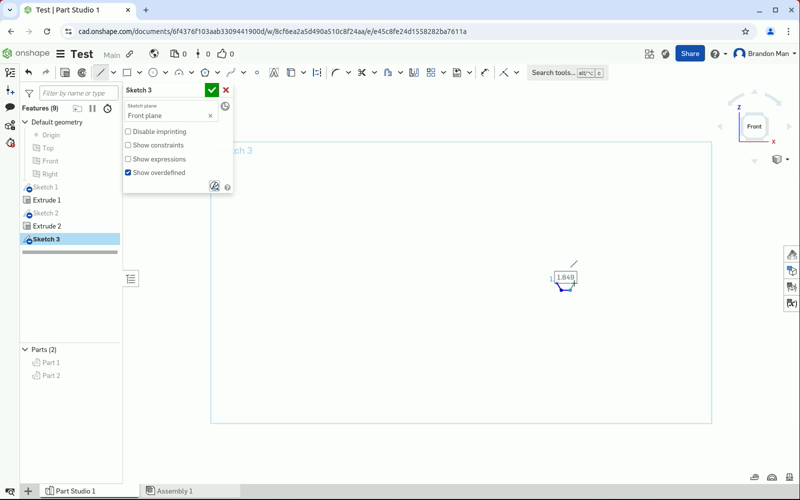
click(574, 282)
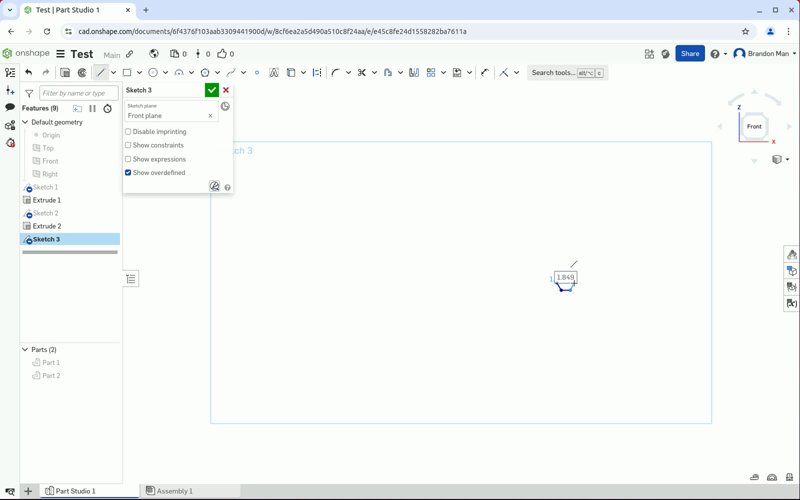
key_up(shift)
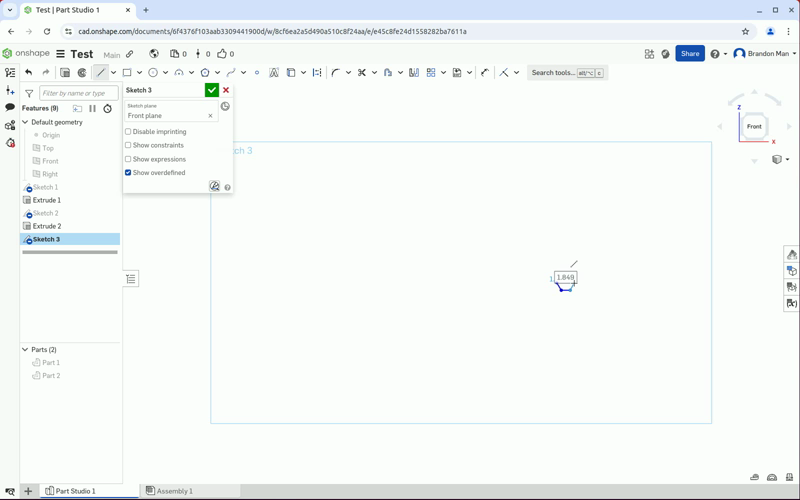
key_down(shift)
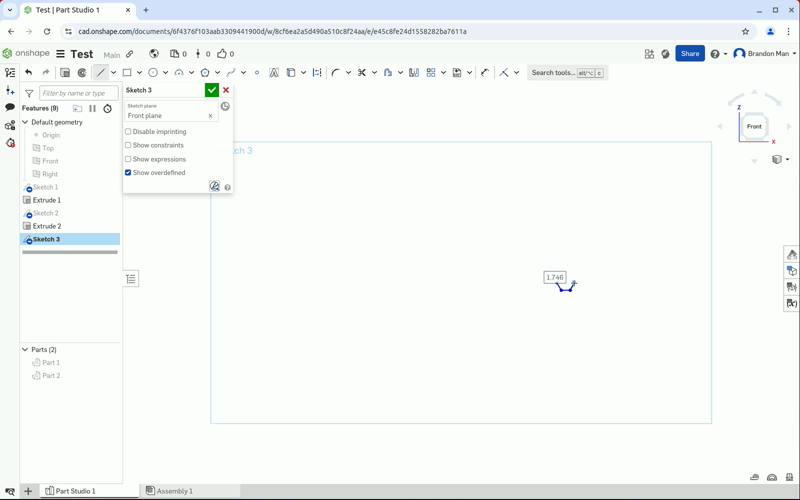
mouse_move(589, 282)
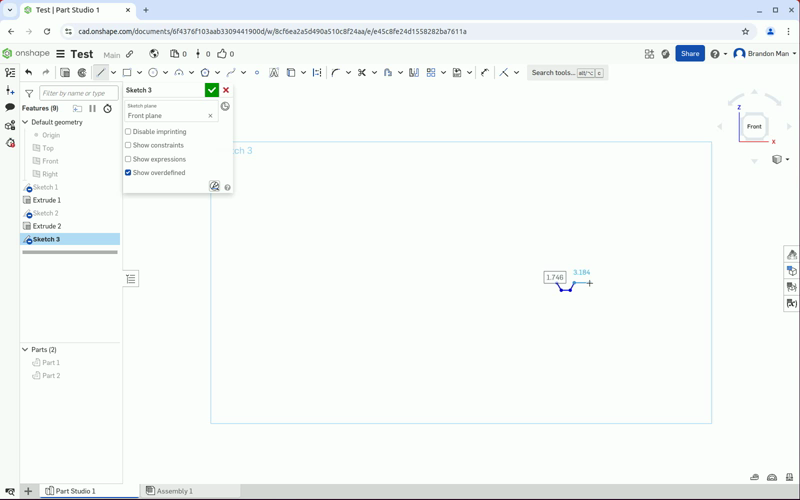
mouse_move(570, 275)
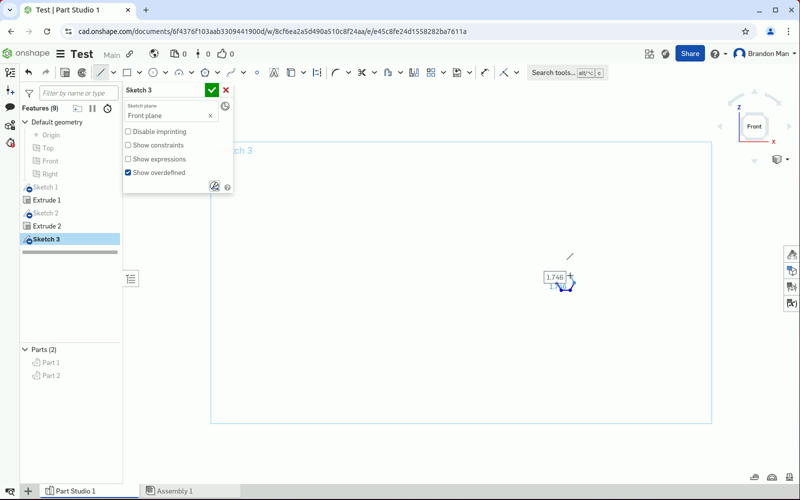
click(570, 275)
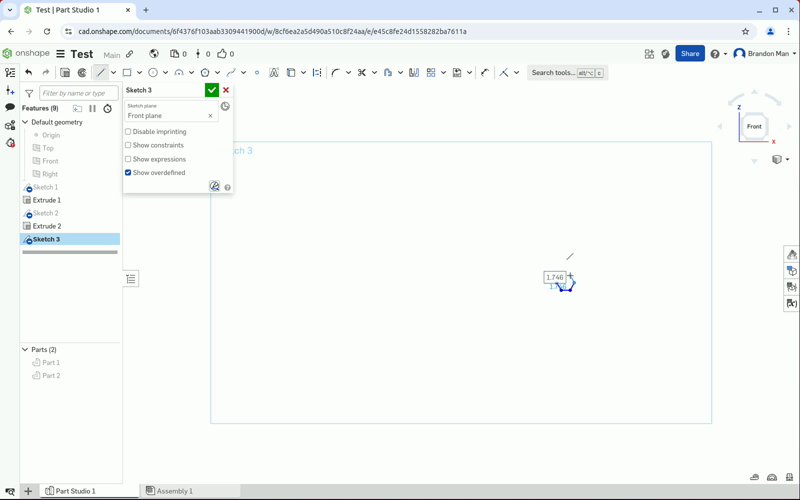
key_up(shift)
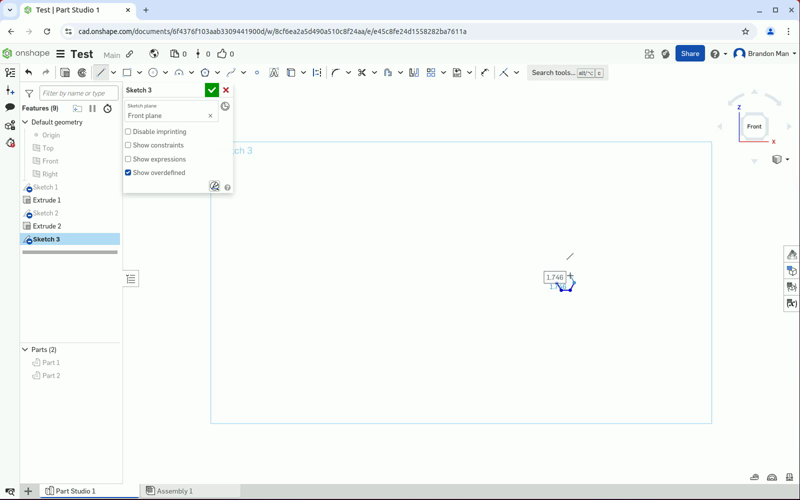
key_down(shift)
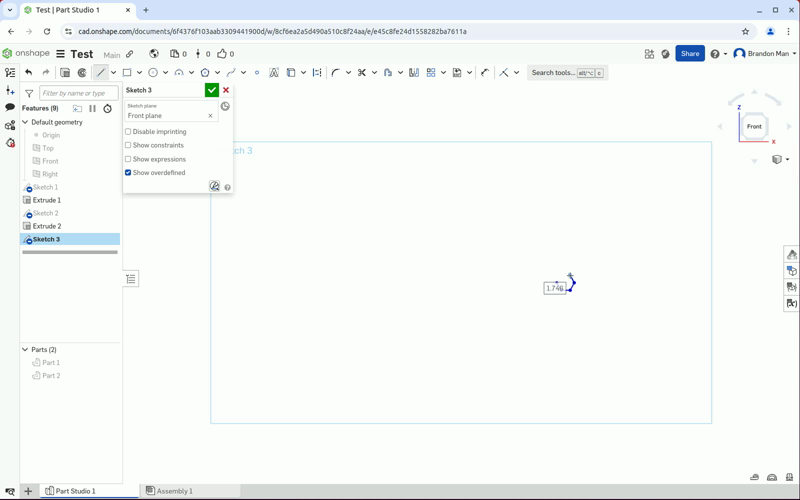
mouse_move(589, 275)
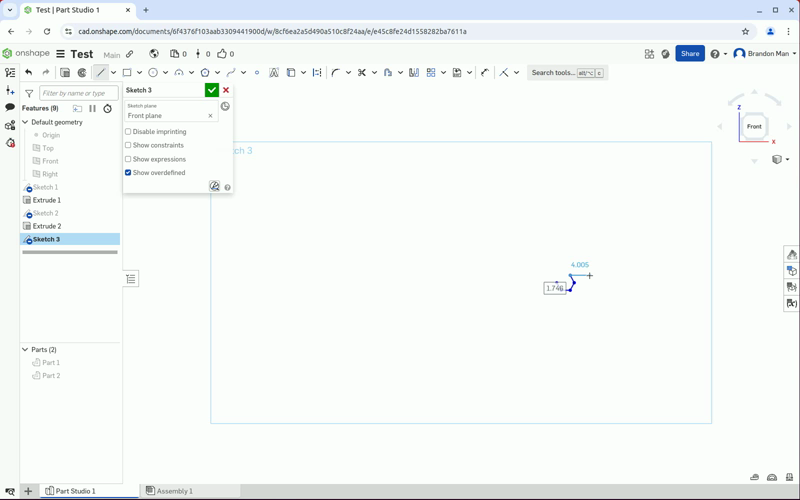
mouse_move(561, 275)
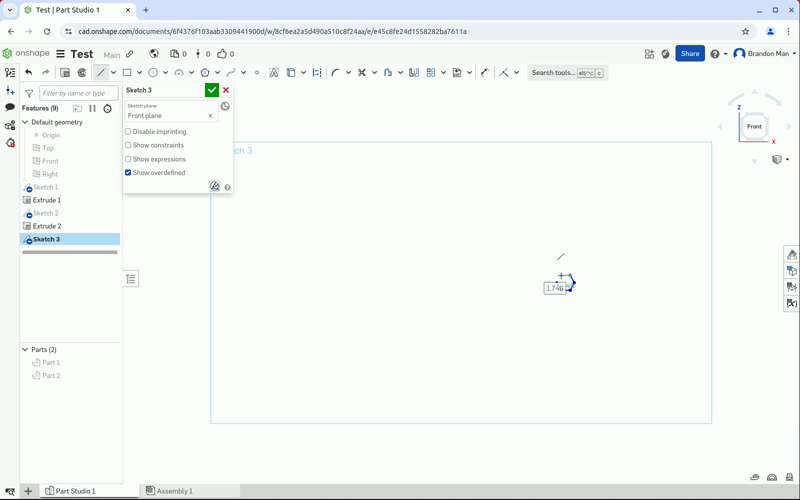
click(561, 275)
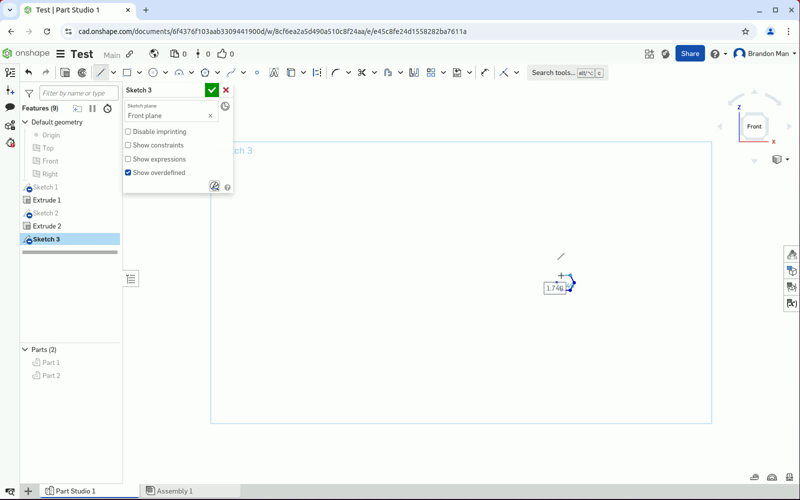
key_up(shift)
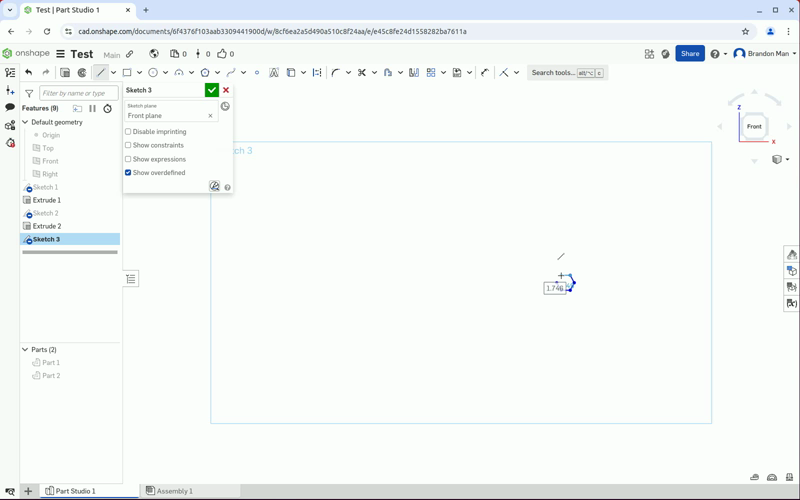
mouse_move(589, 275)
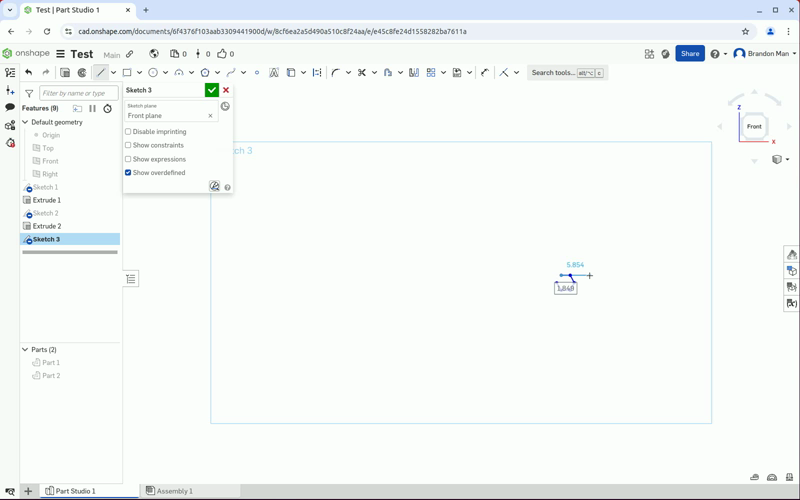
key_down(shift)
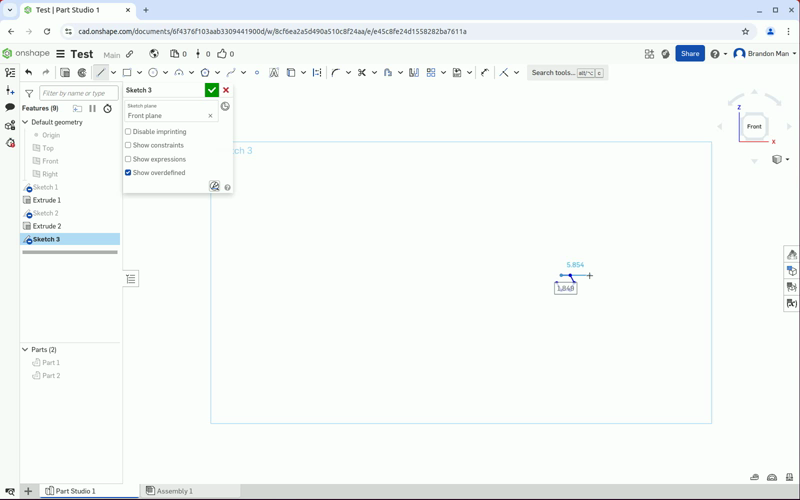
mouse_move(556, 282)
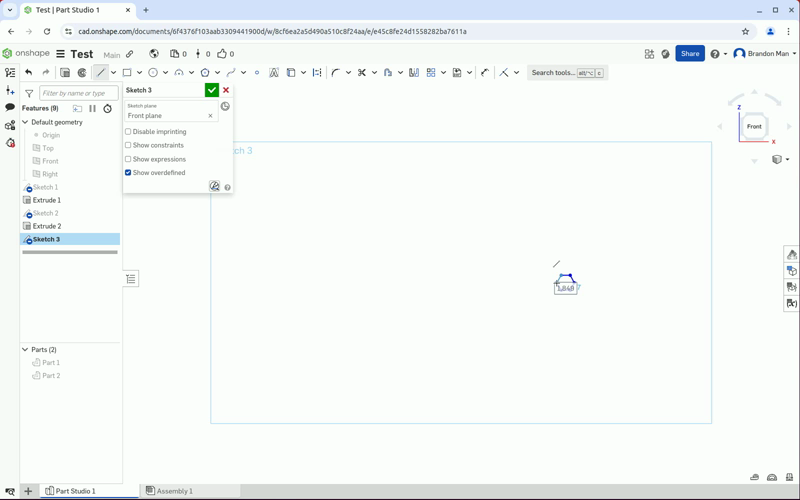
key_up(shift)
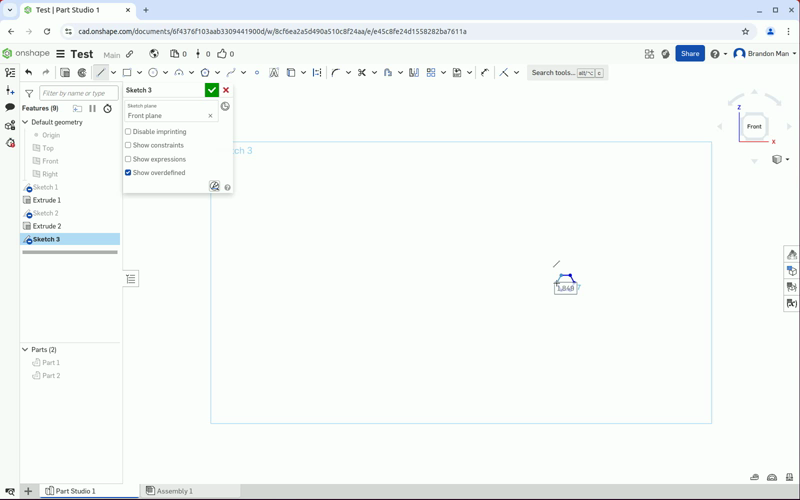
click(556, 282)
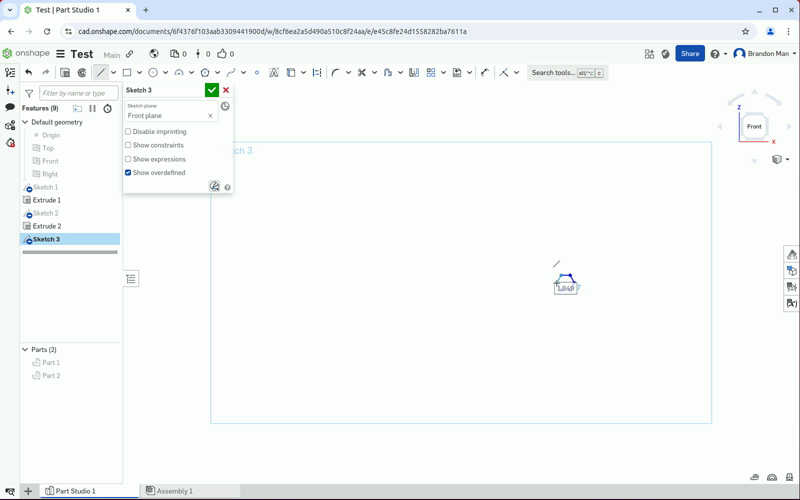
key(esc)
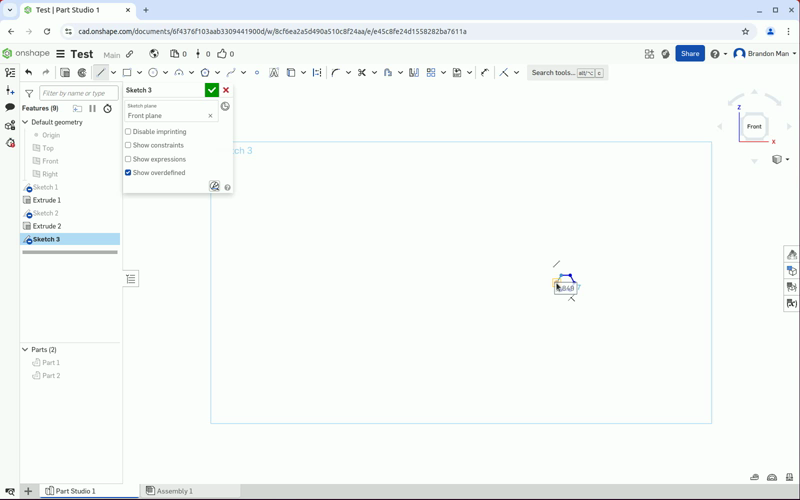
mouse_move(568, 284)
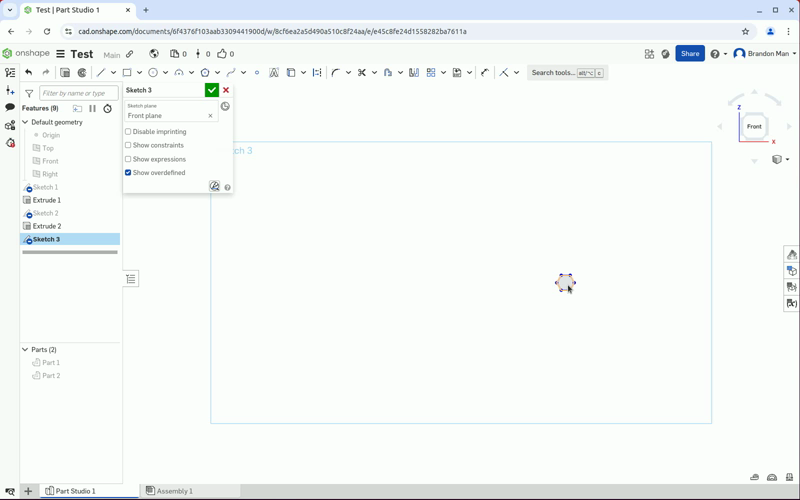
scroll(6)
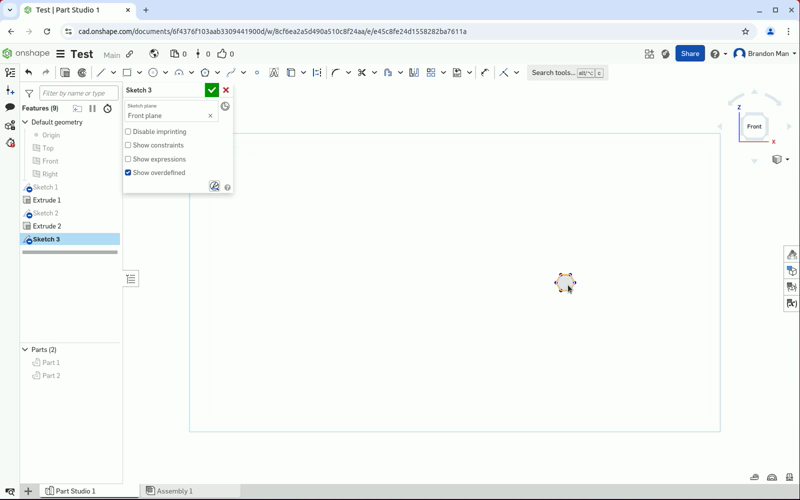
scroll(6)
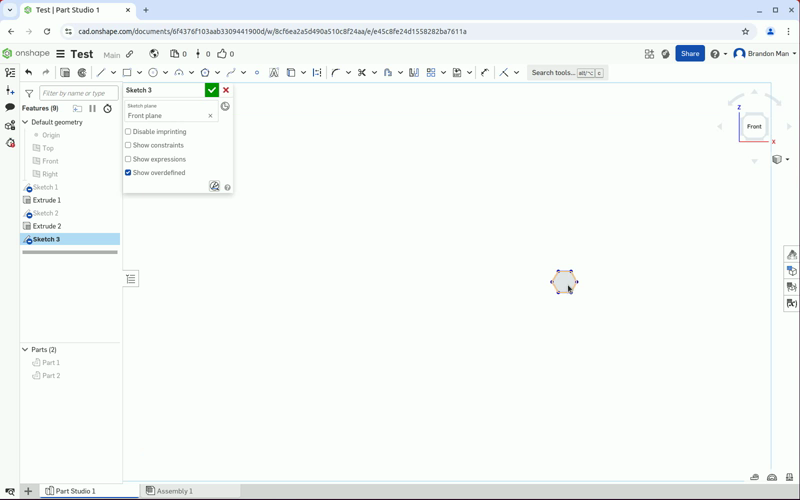
scroll(6)
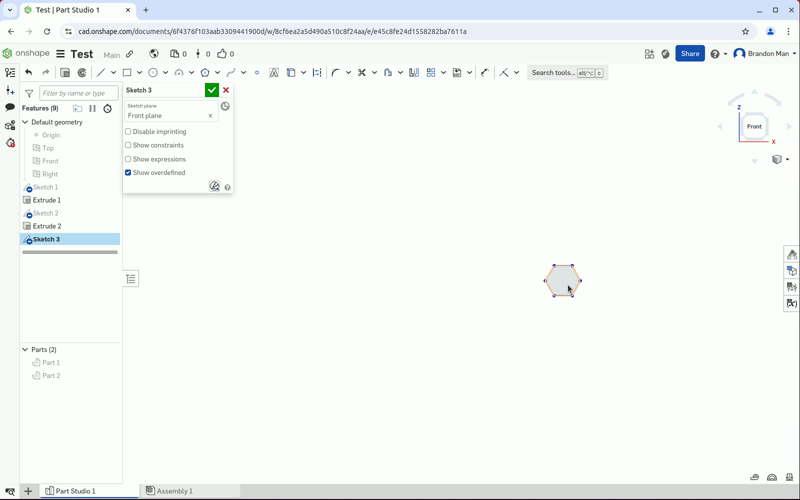
scroll(6)
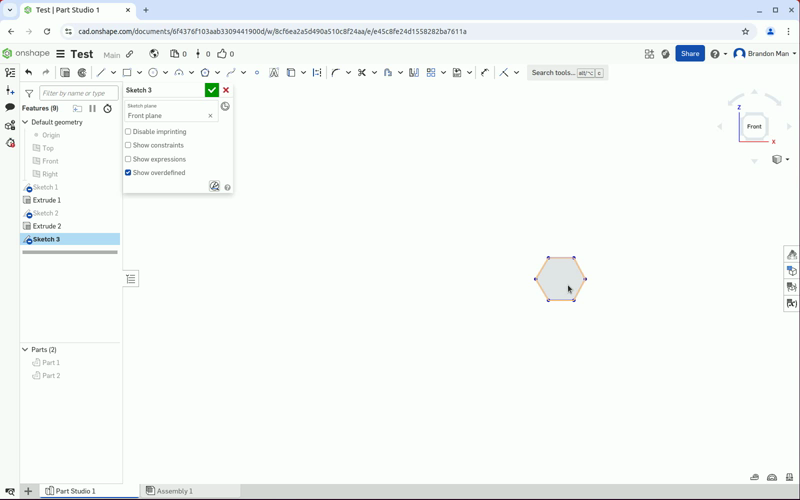
scroll(6)
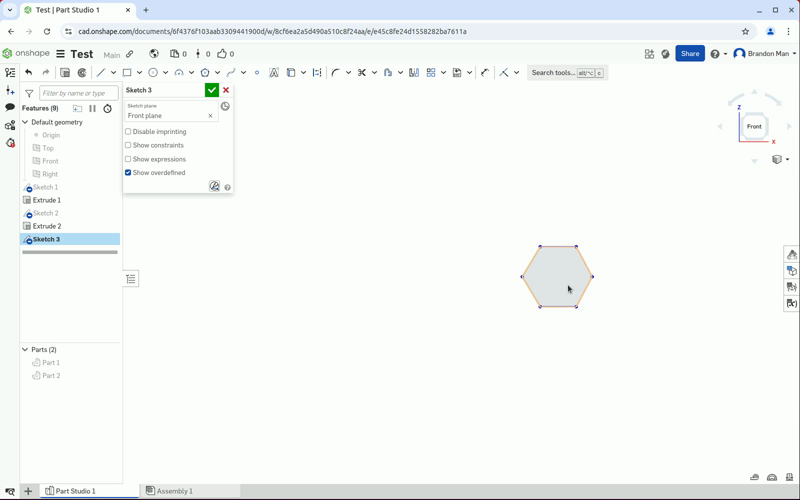
scroll(6)
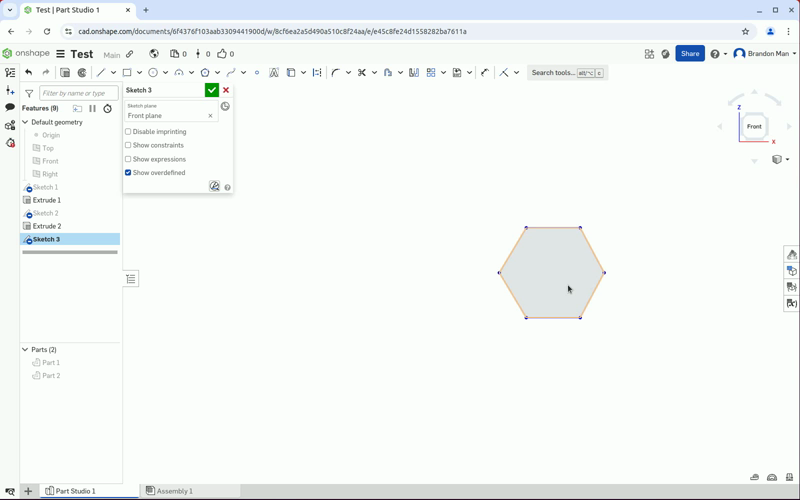
scroll(6)
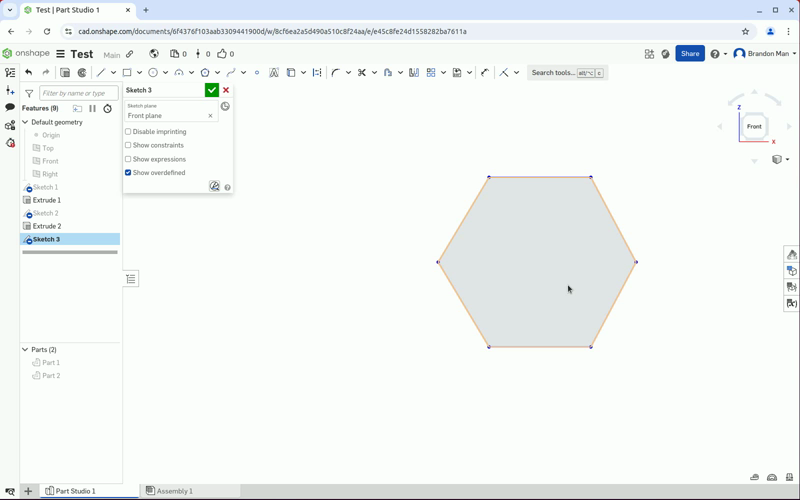
click(568, 284)
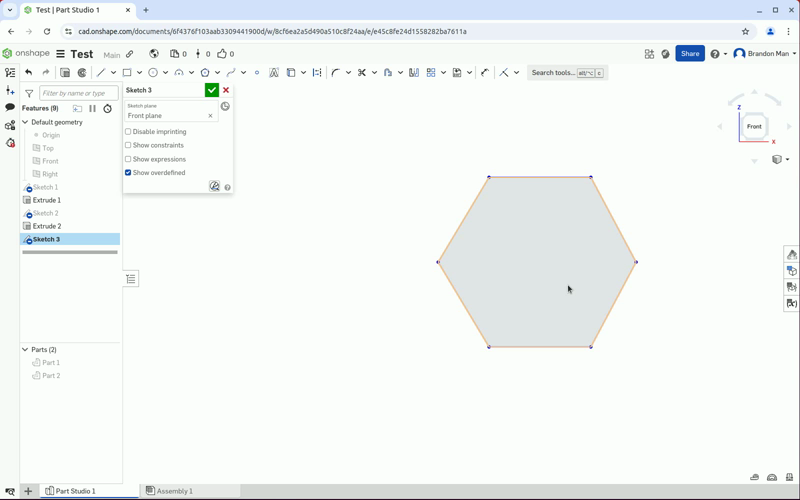
scroll(-6)
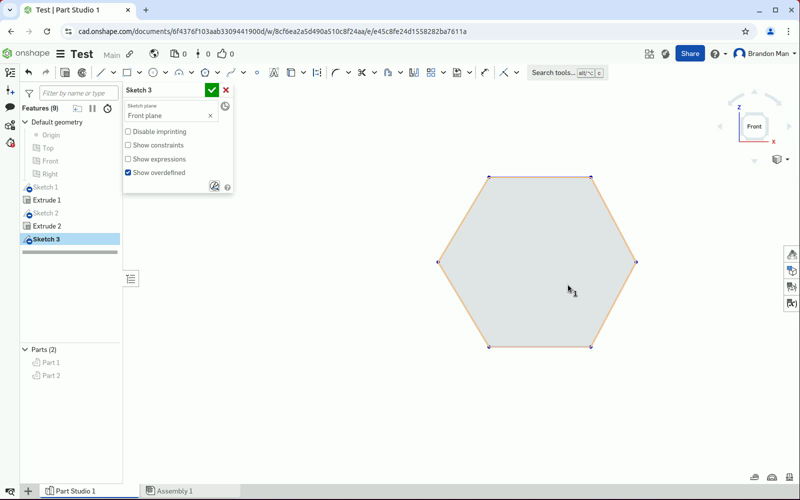
scroll(-6)
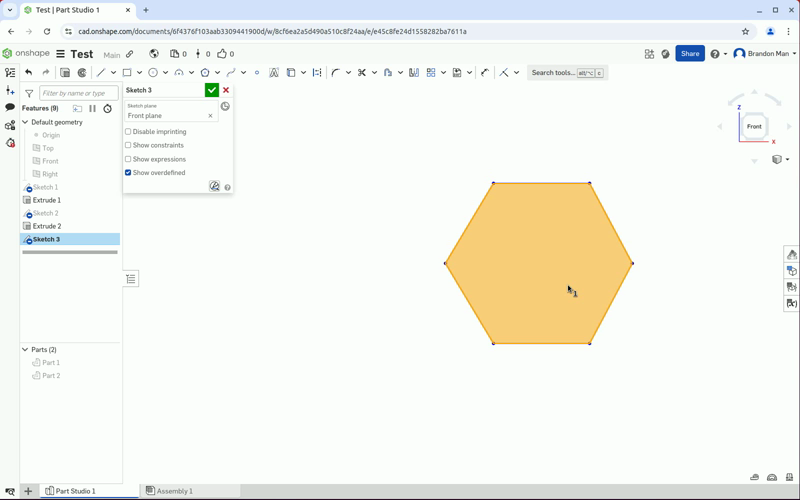
scroll(-6)
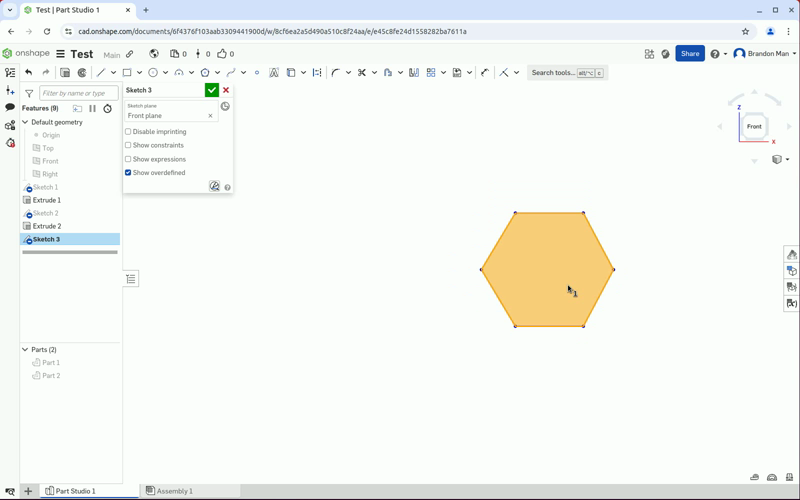
scroll(-6)
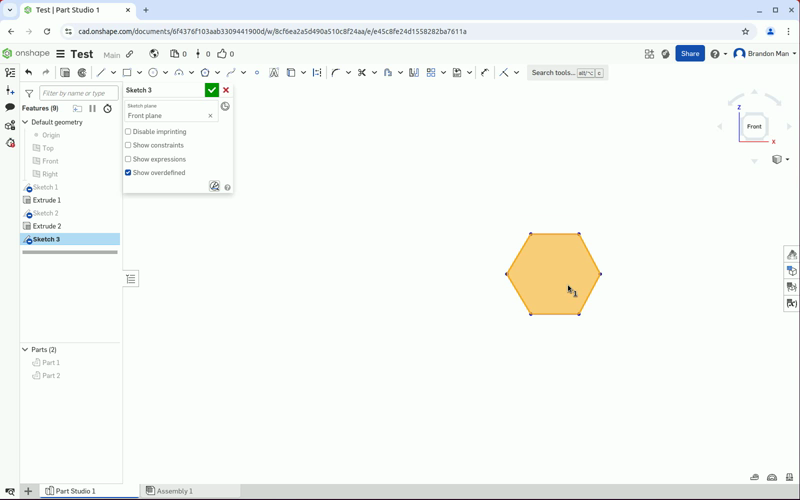
scroll(-6)
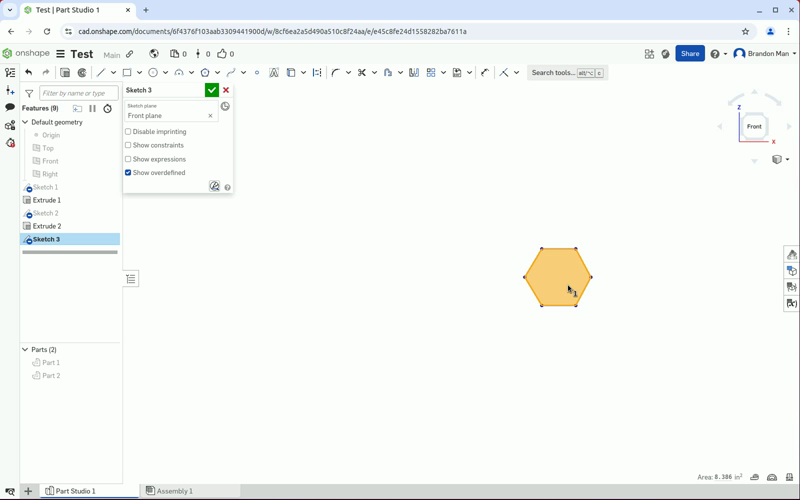
scroll(-6)
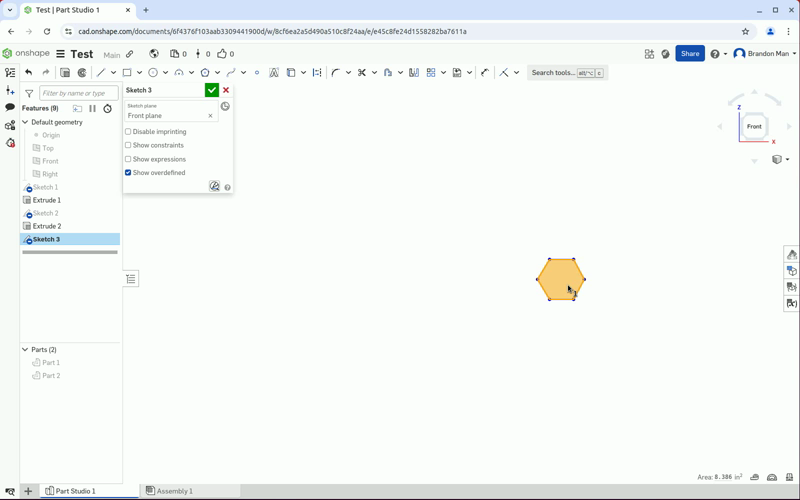
scroll(-6)
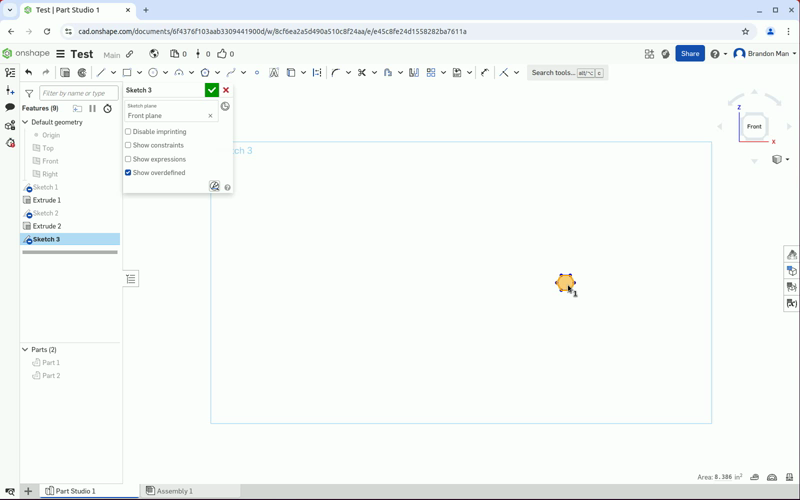
mouse_move(73, 352)
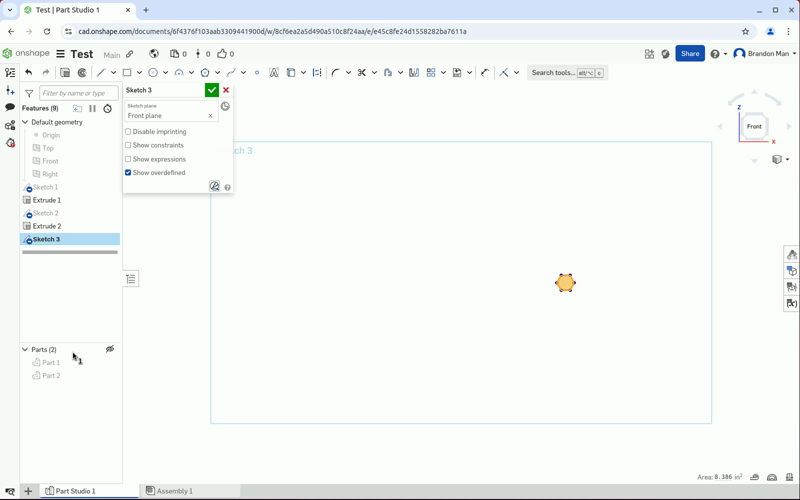
key(shift+y)
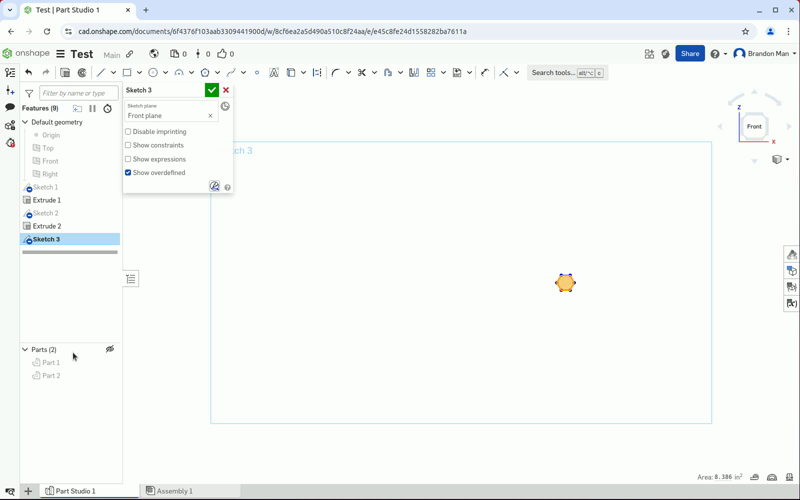
key(shift+e)
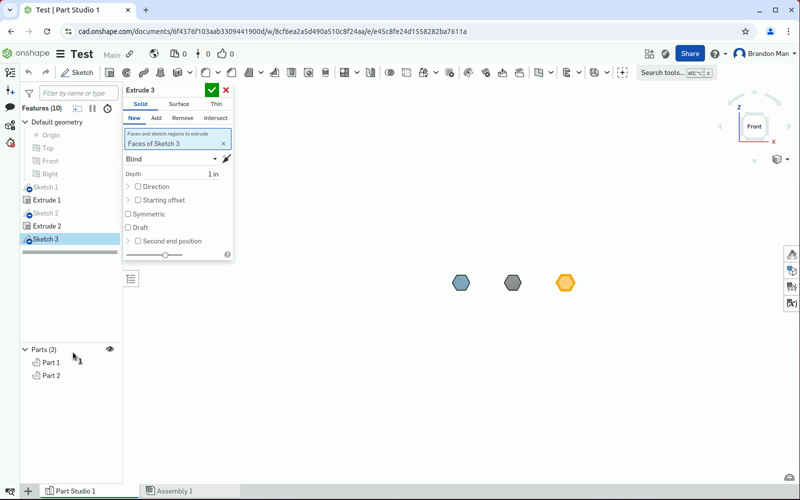
mouse_move(143, 106)
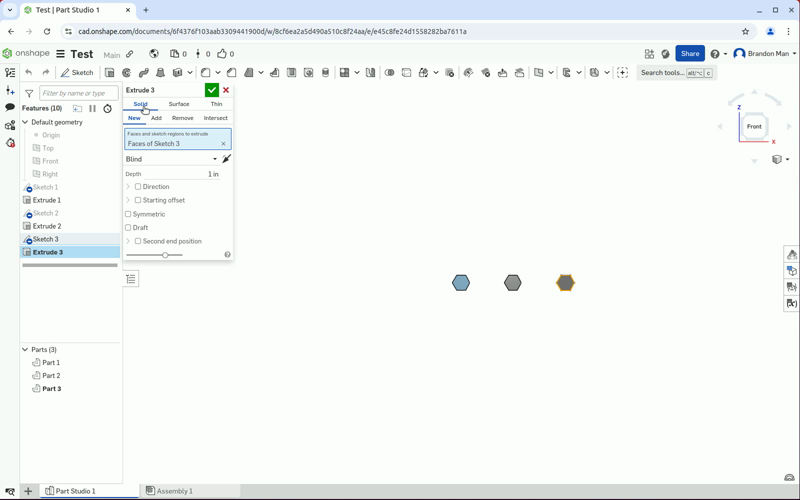
click(143, 106)
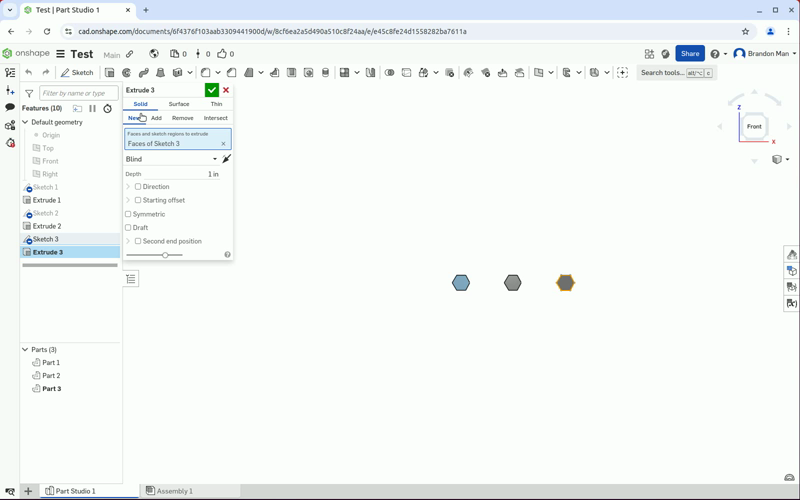
mouse_move(137, 120)
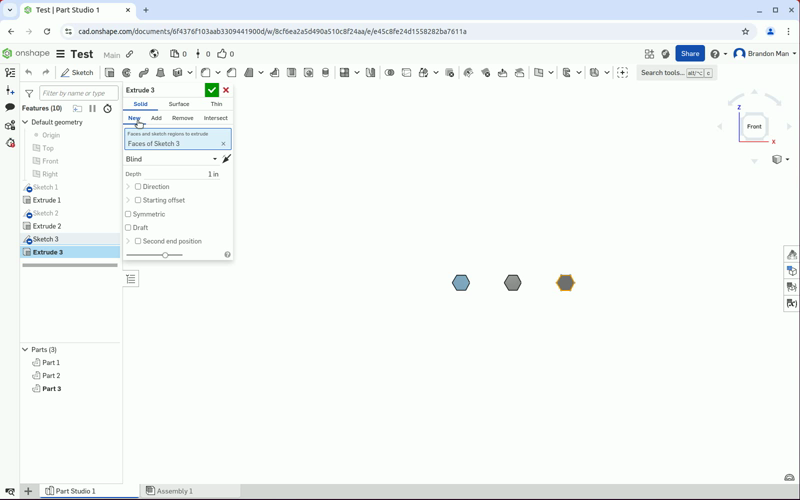
click(137, 120)
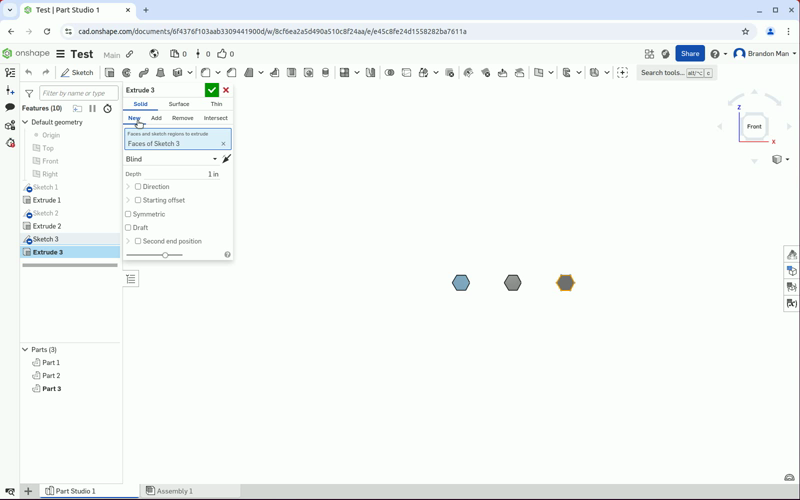
key(tab, 4)
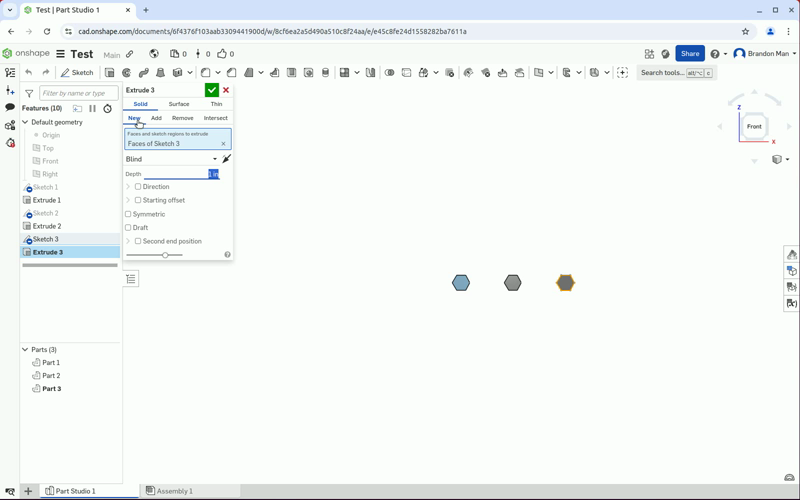
text(1.204)
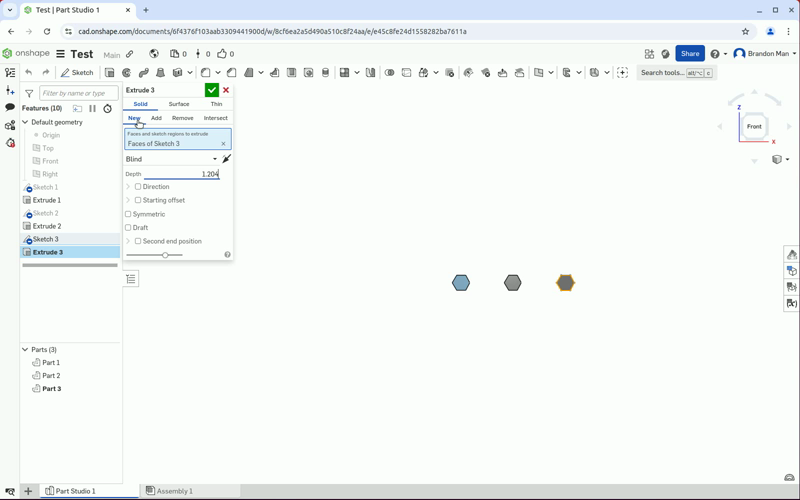
key(enter)
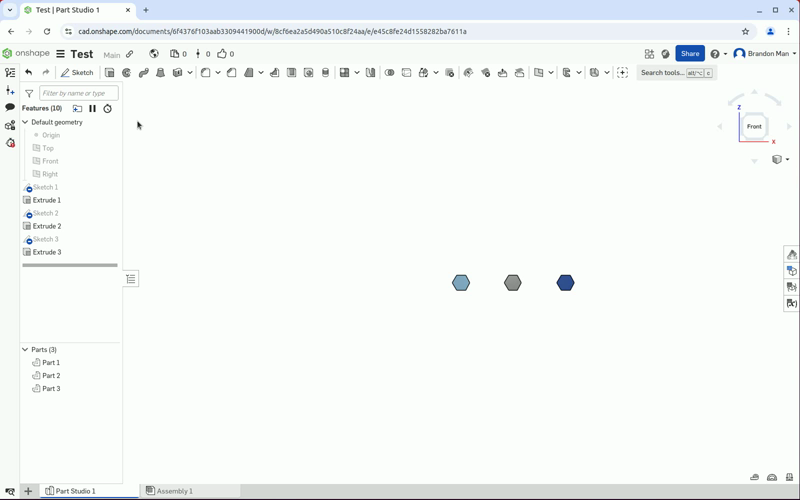
key(shift+h)
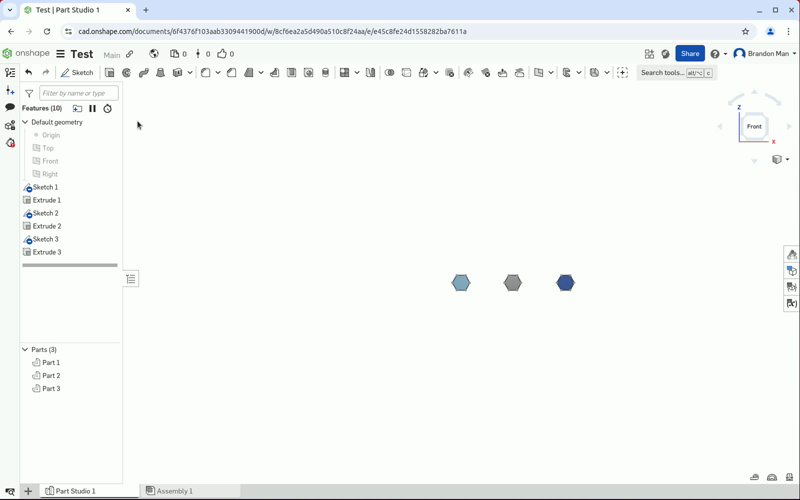
key(shift+h)
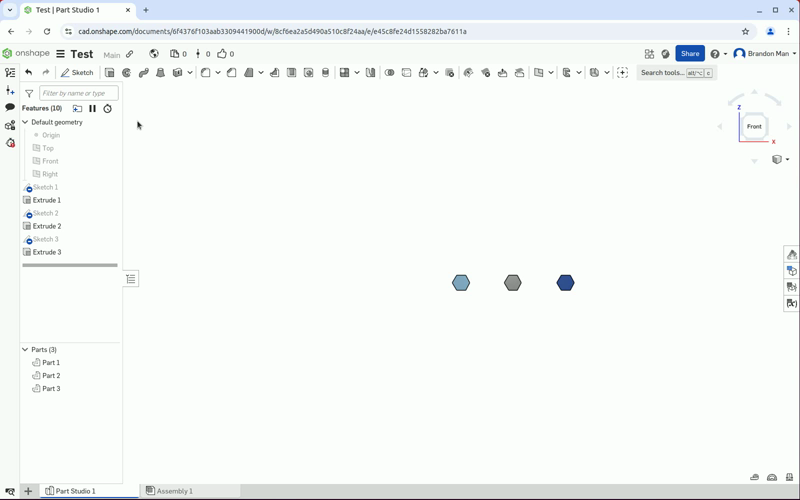
mouse_move(73, 189)
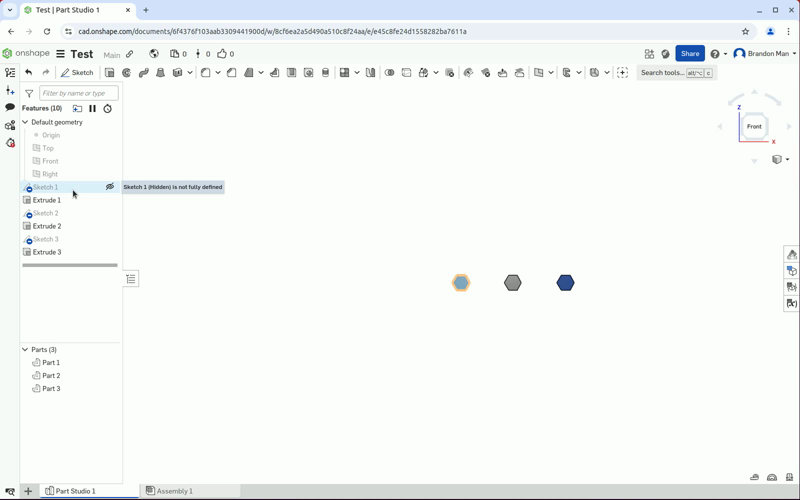
click(73, 189)
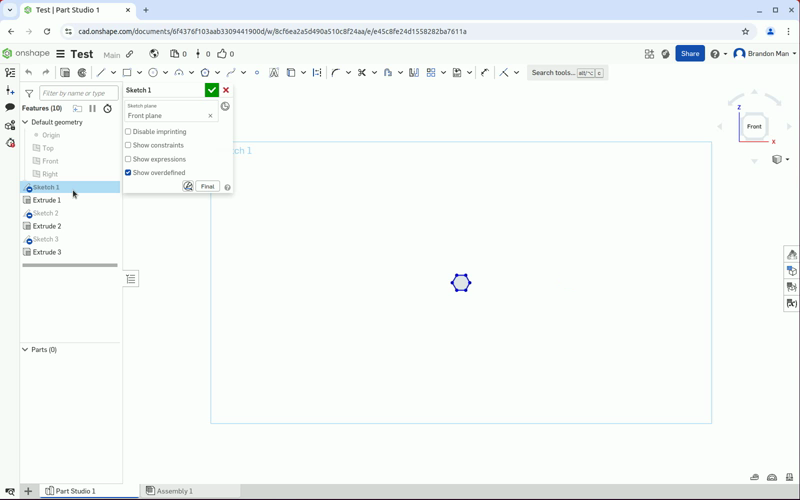
mouse_move(229, 92)
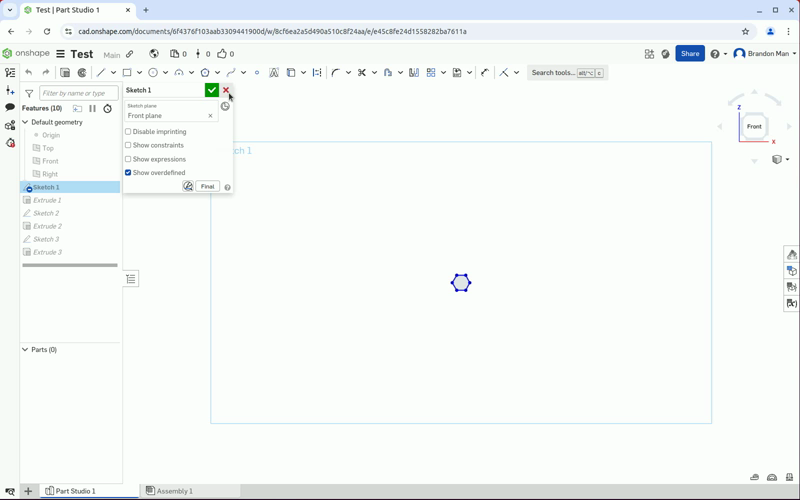
click(229, 92)
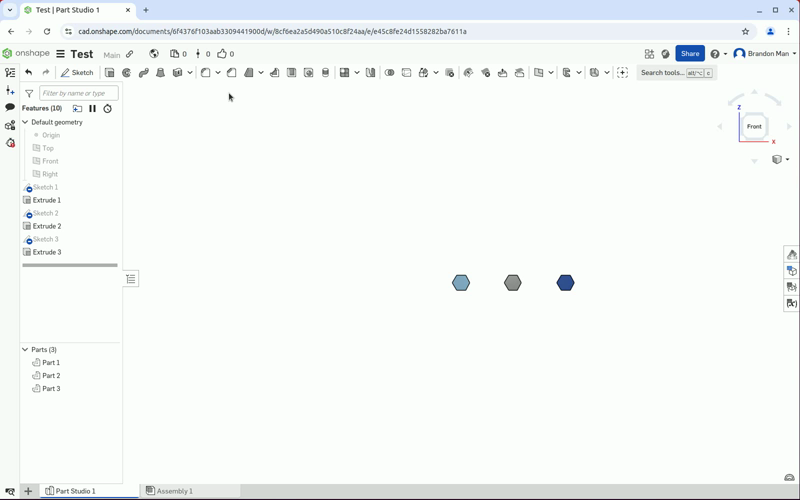
mouse_move(541, 75)
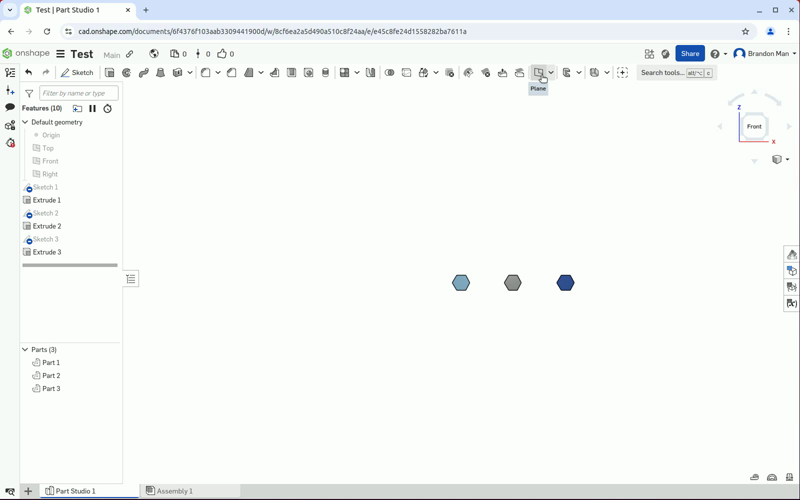
click(541, 75)
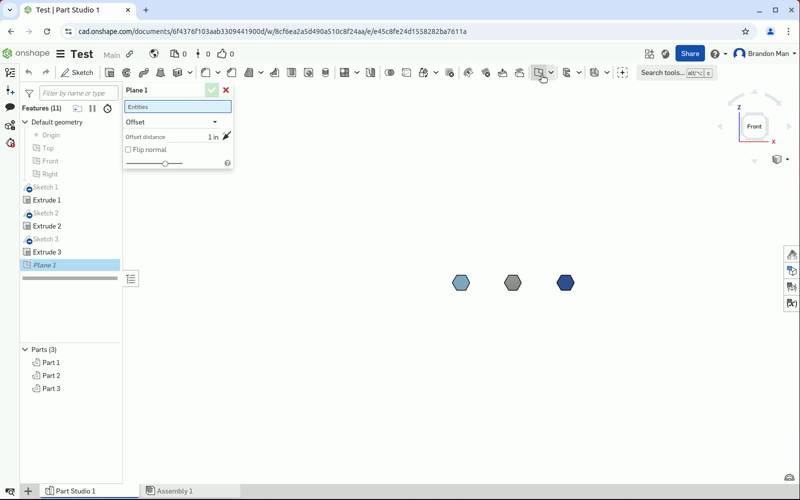
mouse_move(73, 163)
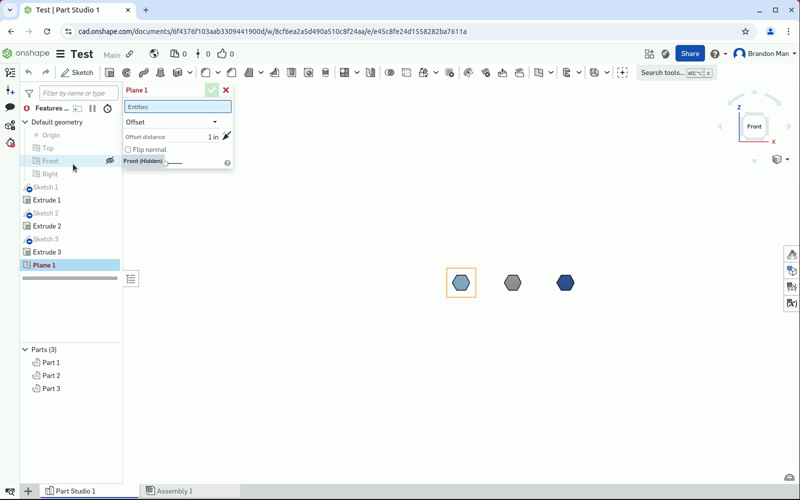
click(73, 163)
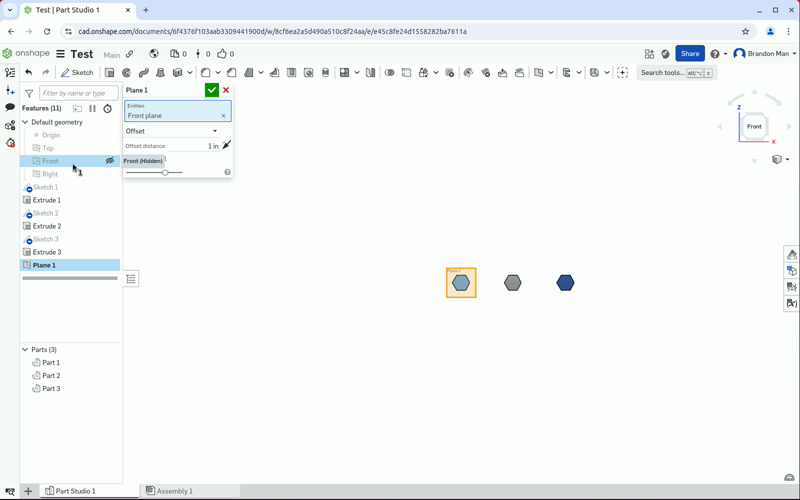
key(tab, 2)
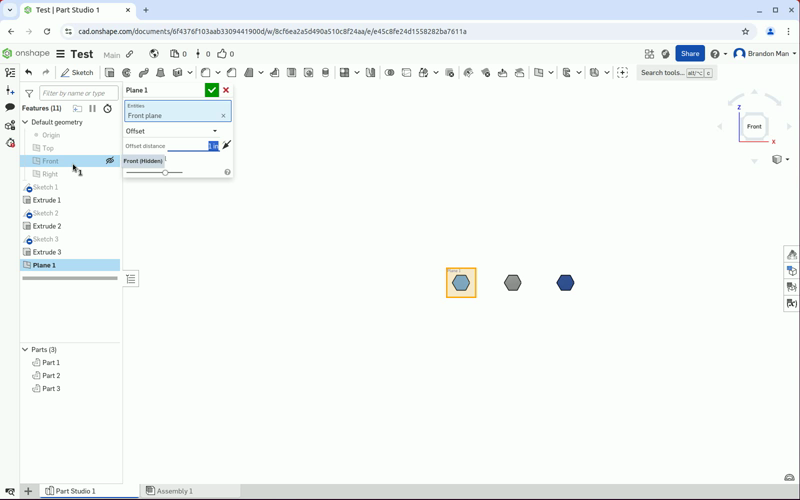
text(1.202)
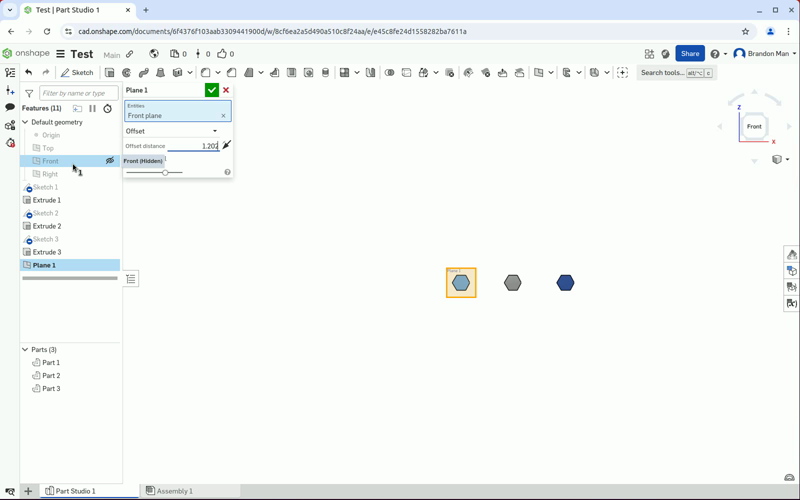
key(enter, 2)
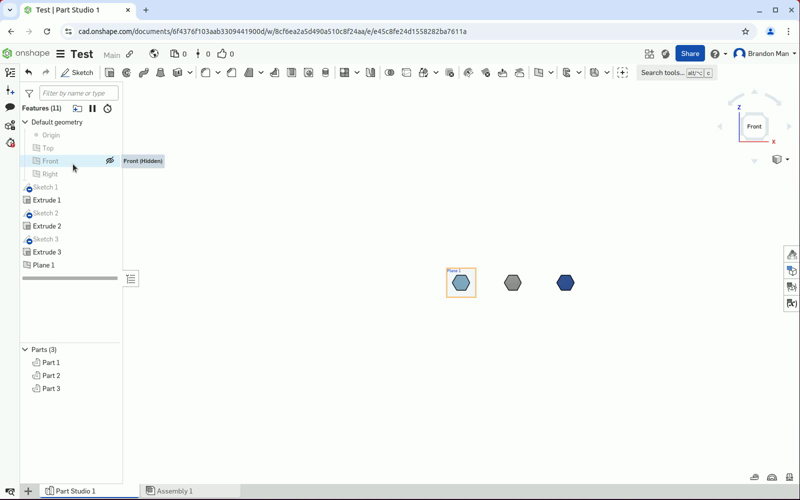
key(shift+s)
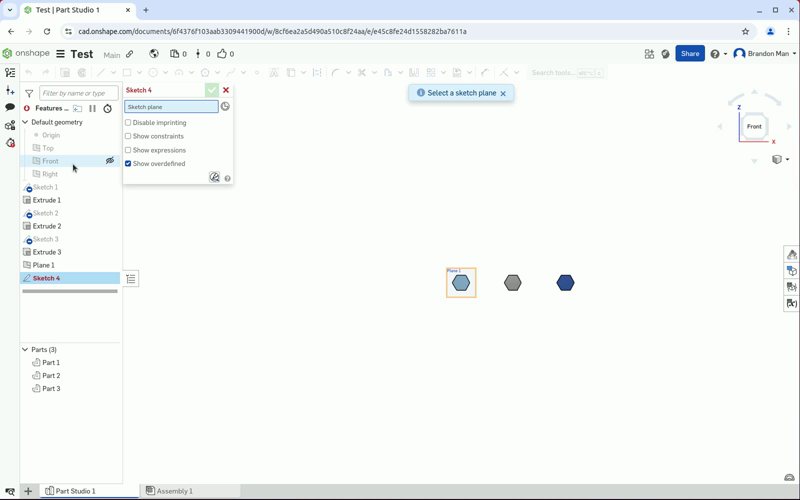
mouse_move(73, 267)
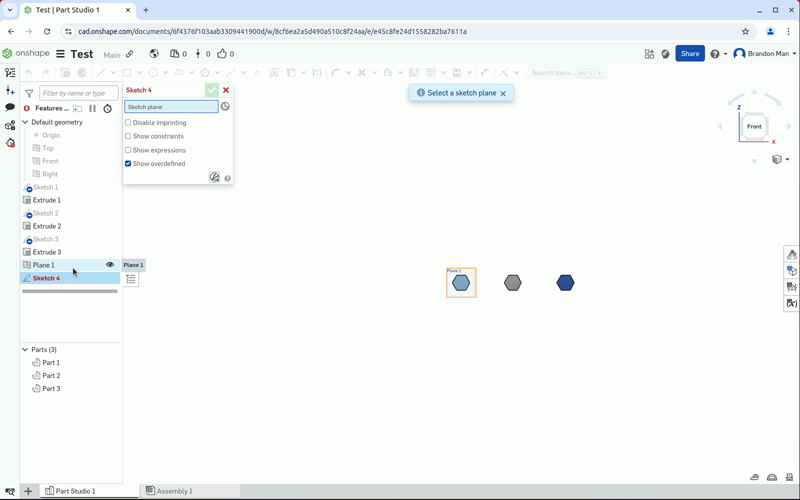
click(73, 267)
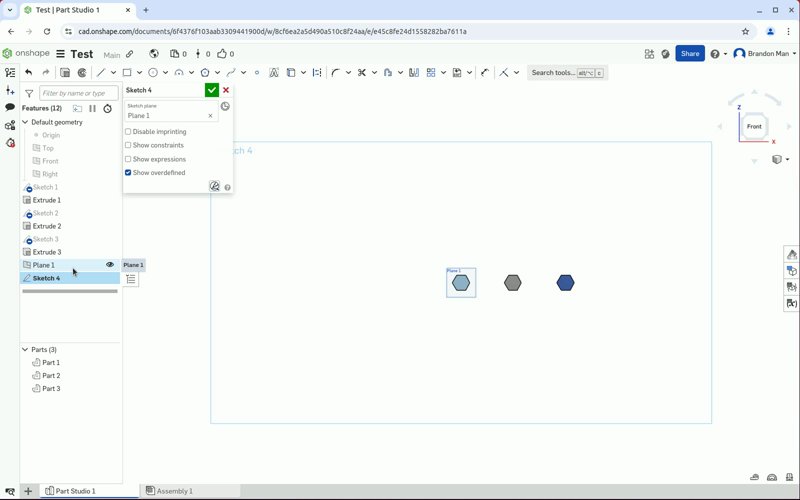
mouse_move(73, 352)
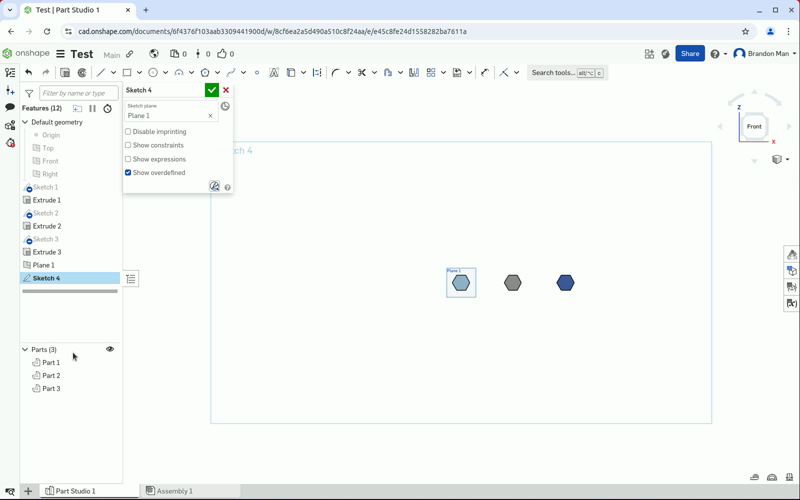
key(y)
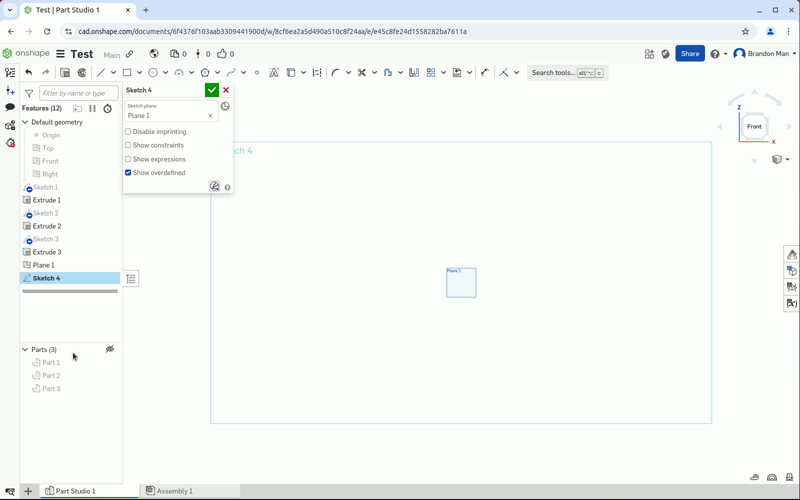
key(c)
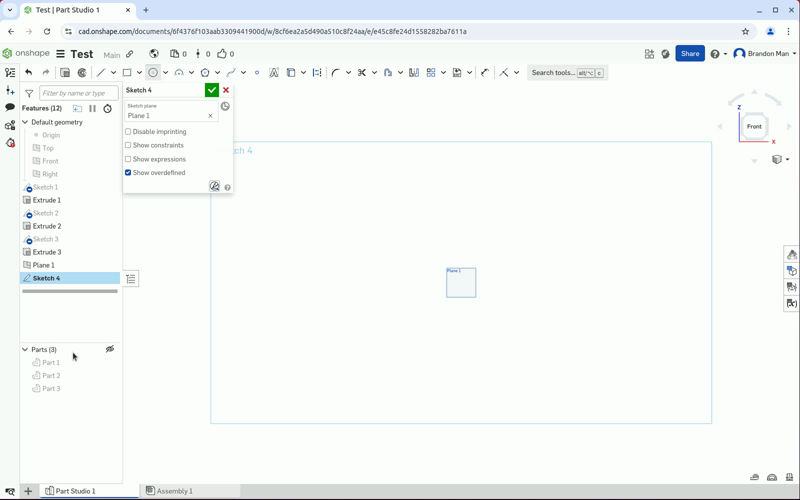
key_down(shift)
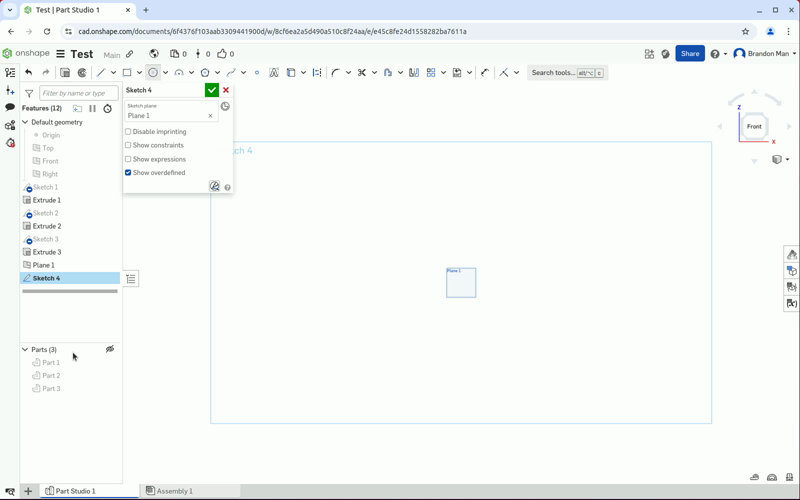
mouse_move(460, 282)
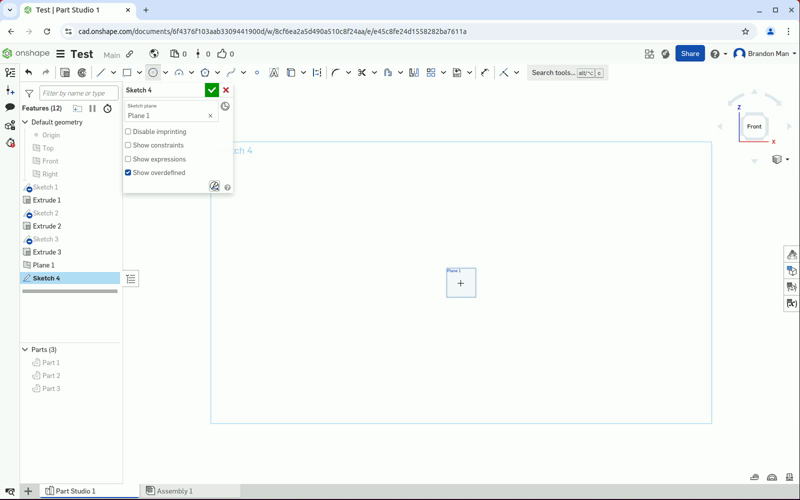
click(460, 282)
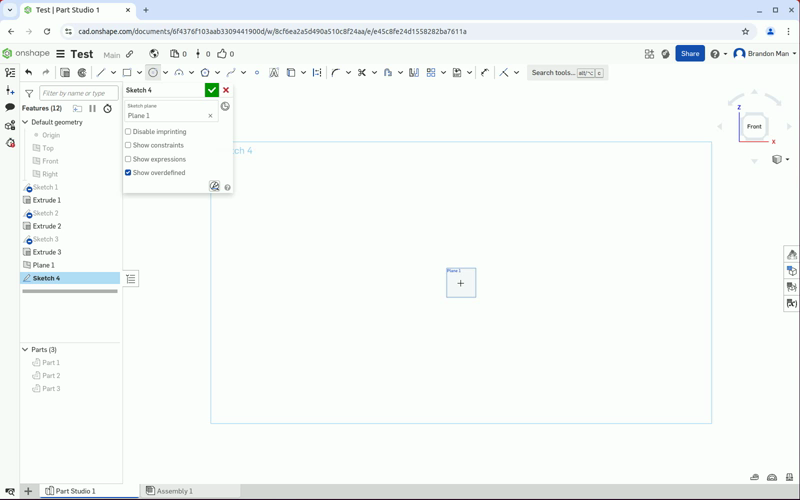
key_up(shift)
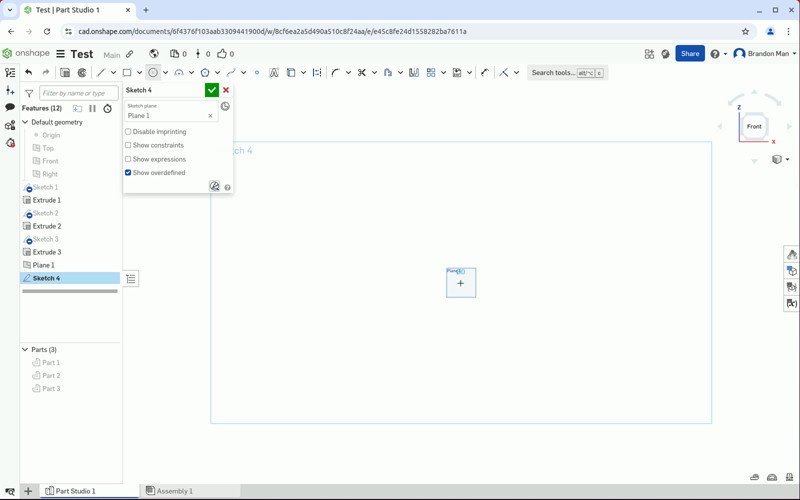
mouse_move(465, 282)
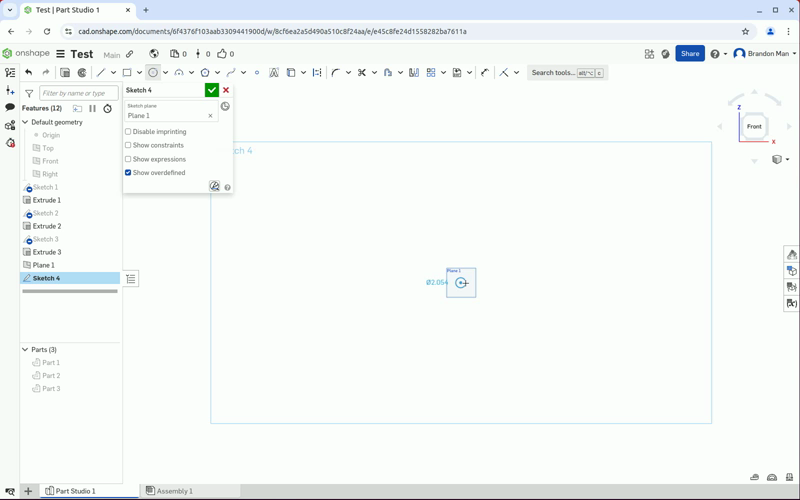
click(465, 282)
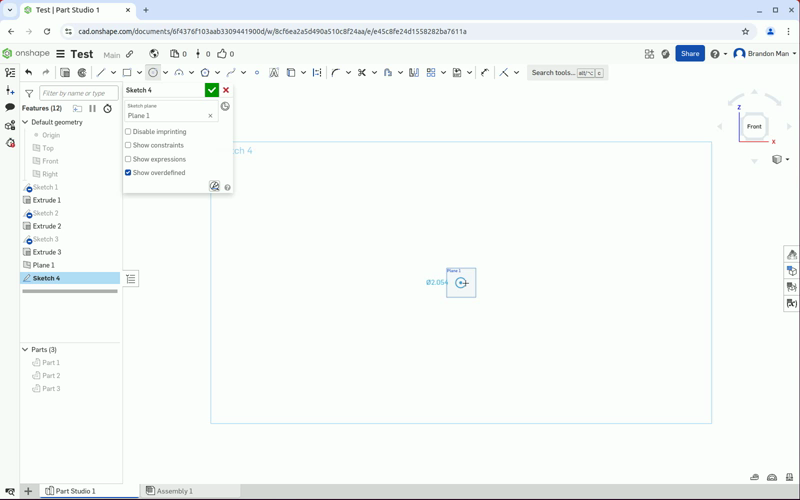
key(esc)
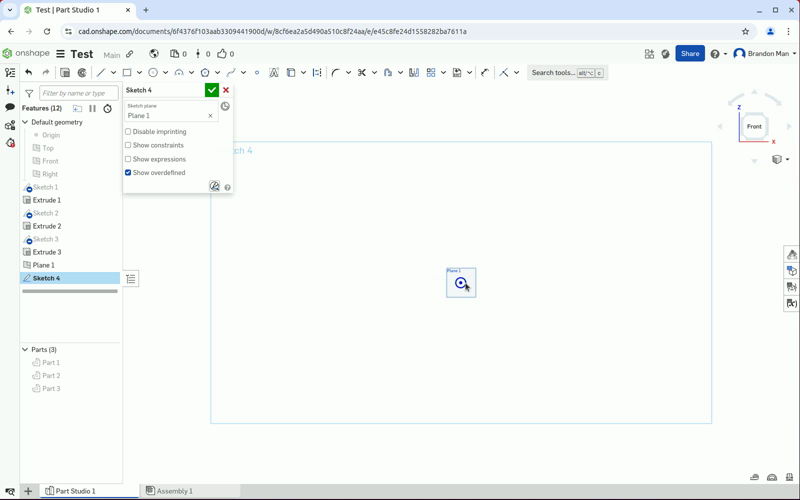
mouse_move(464, 283)
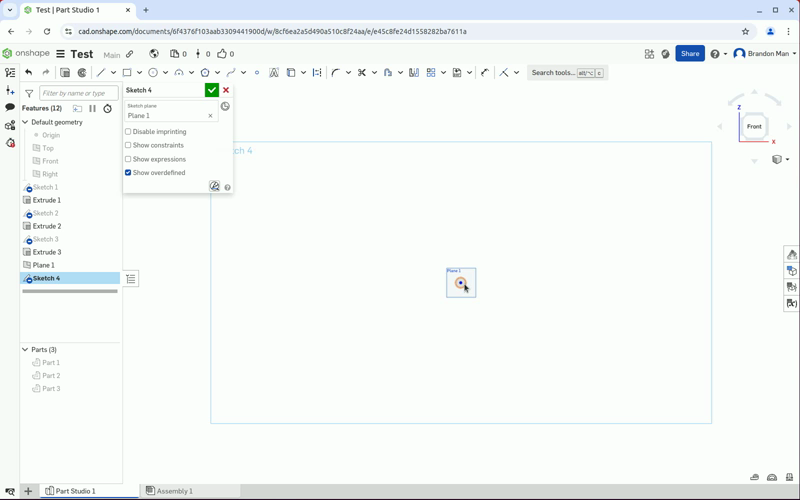
scroll(6)
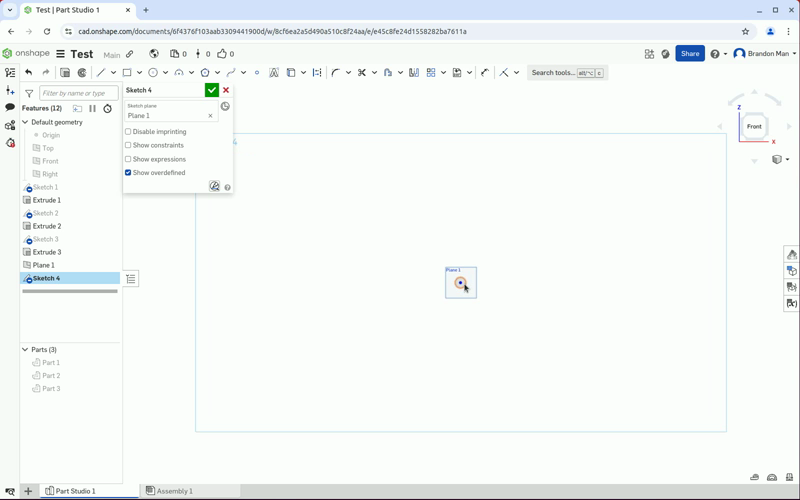
scroll(6)
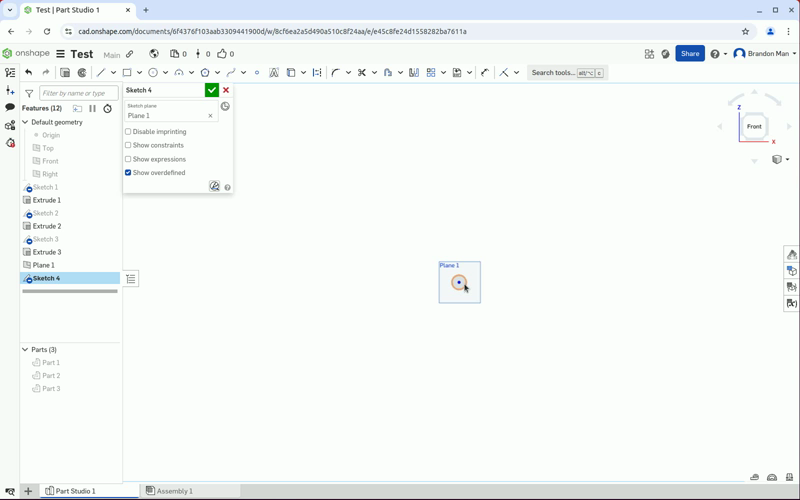
scroll(6)
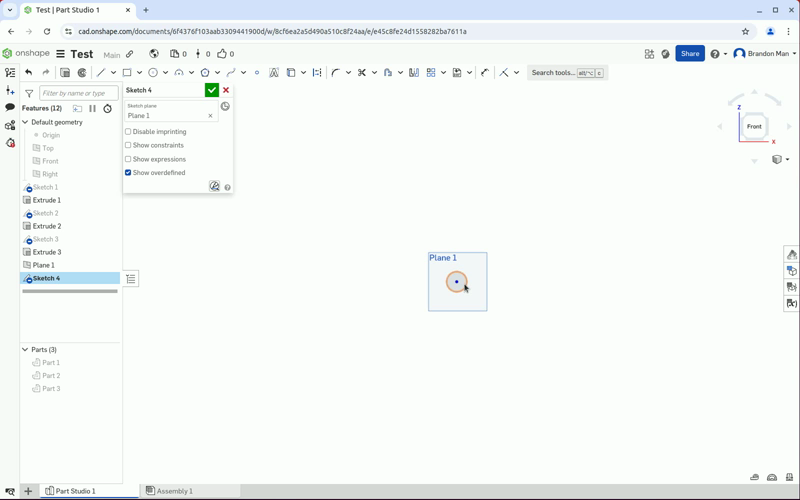
scroll(6)
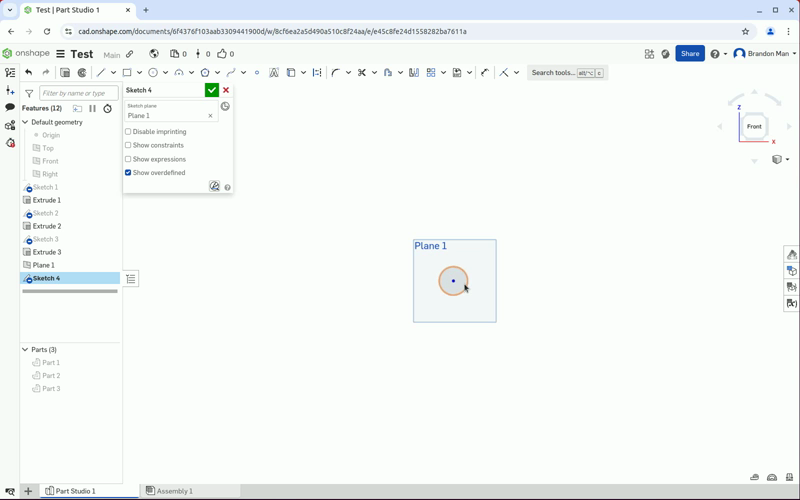
scroll(6)
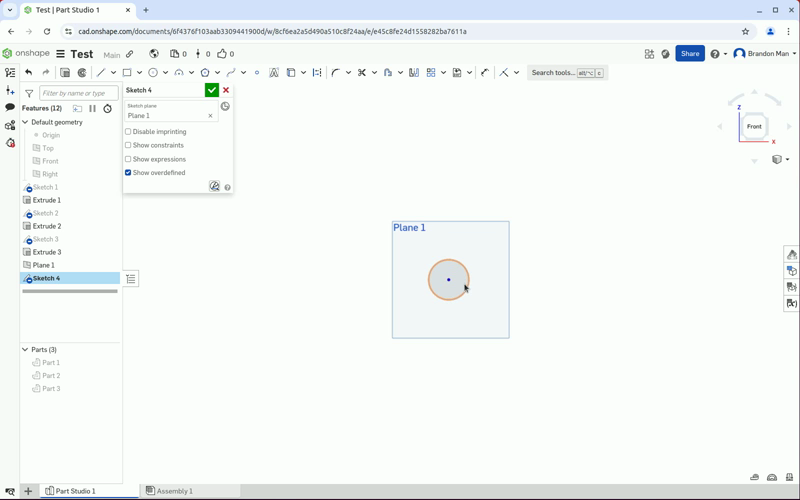
scroll(6)
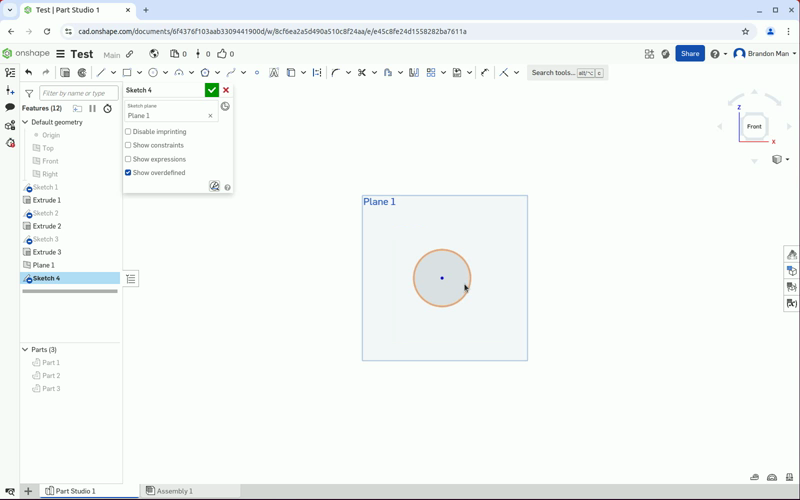
scroll(6)
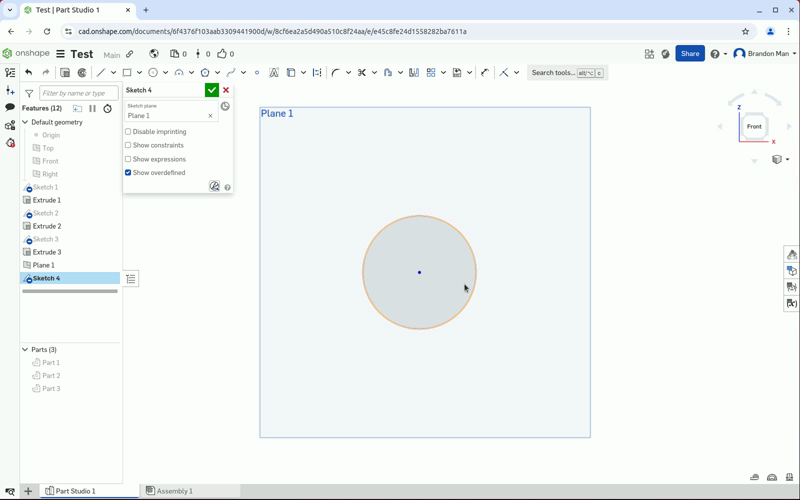
click(464, 283)
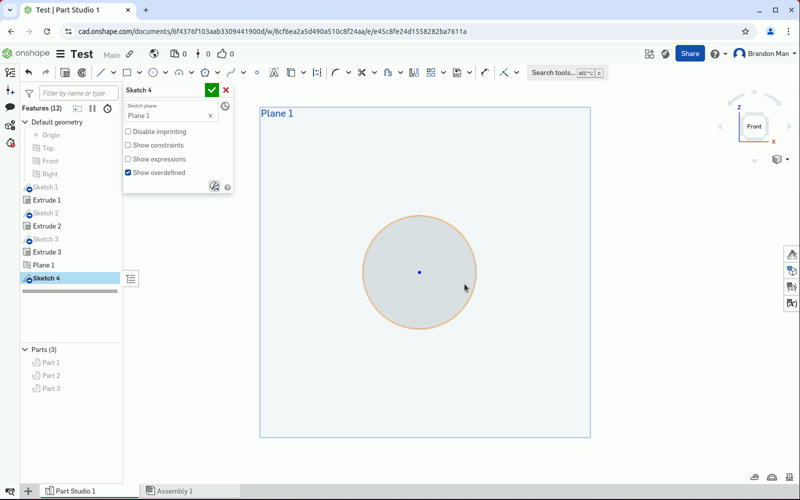
scroll(-6)
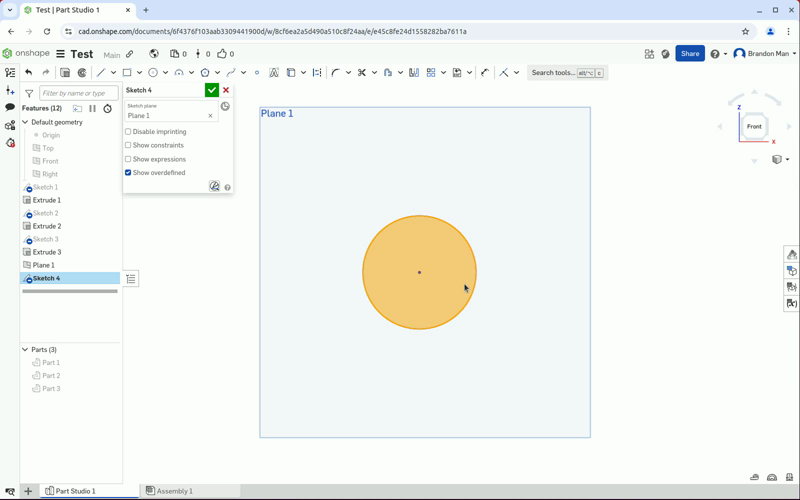
scroll(-6)
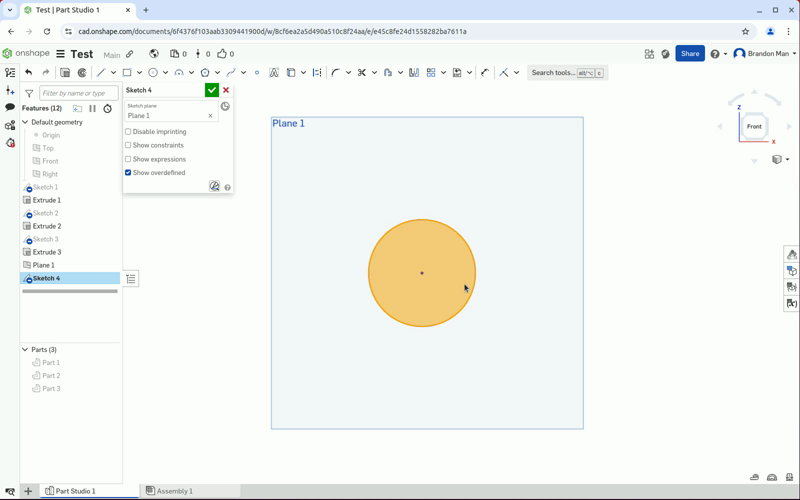
scroll(-6)
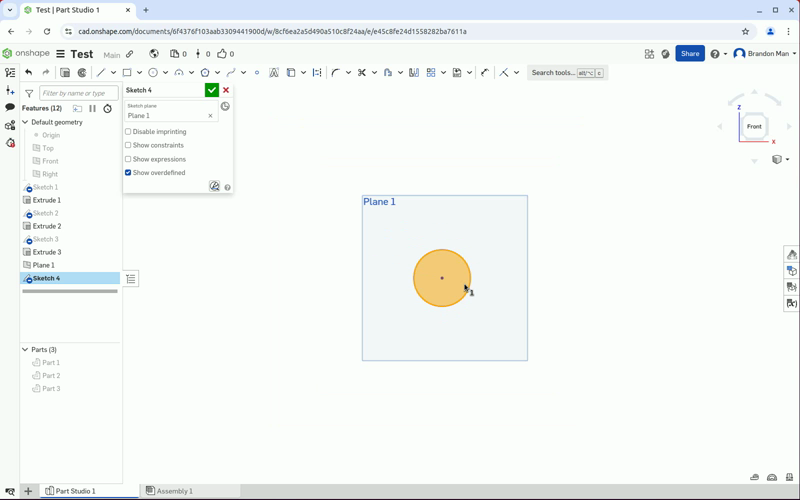
scroll(-6)
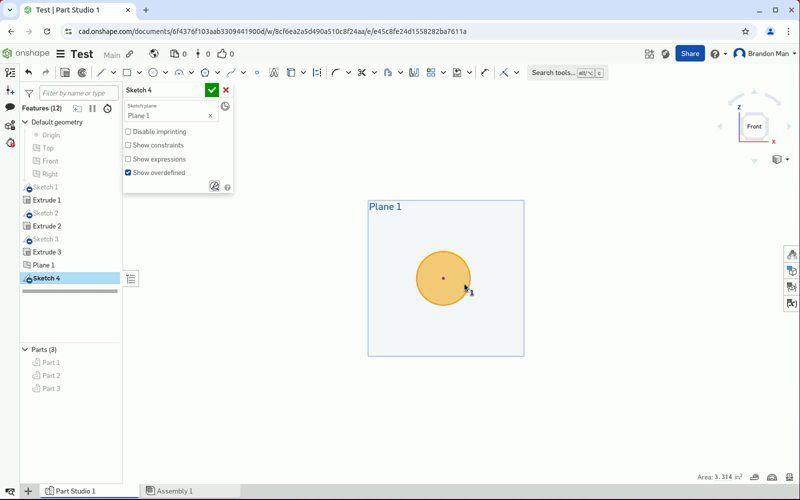
scroll(-6)
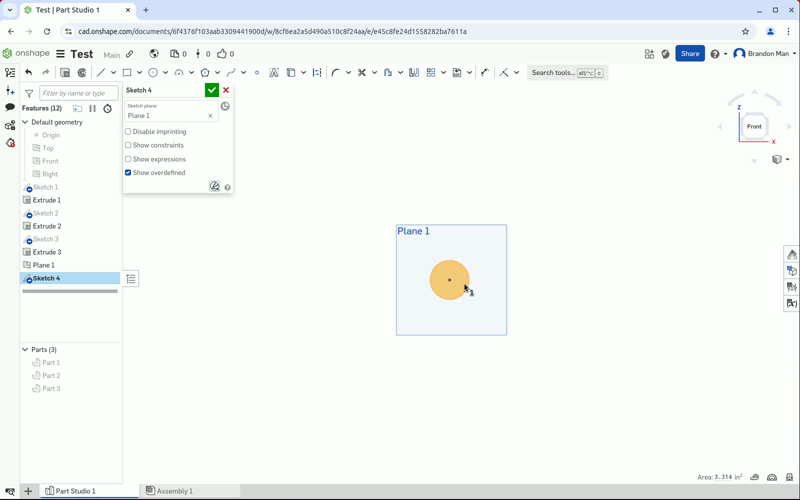
scroll(-6)
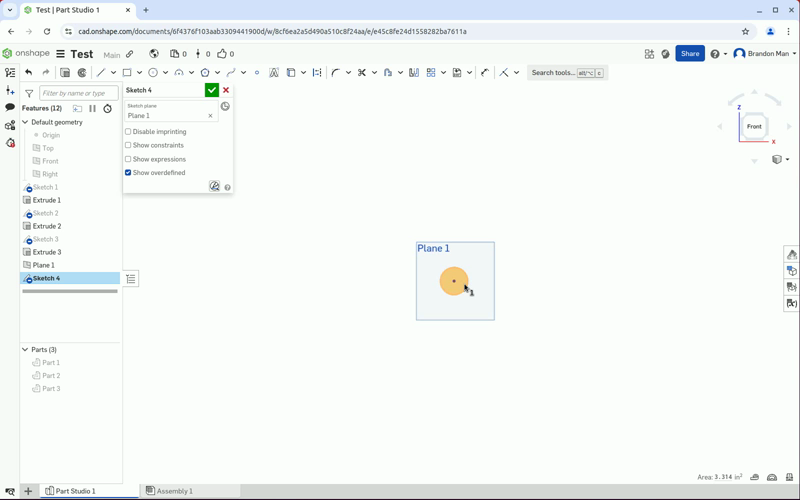
scroll(-6)
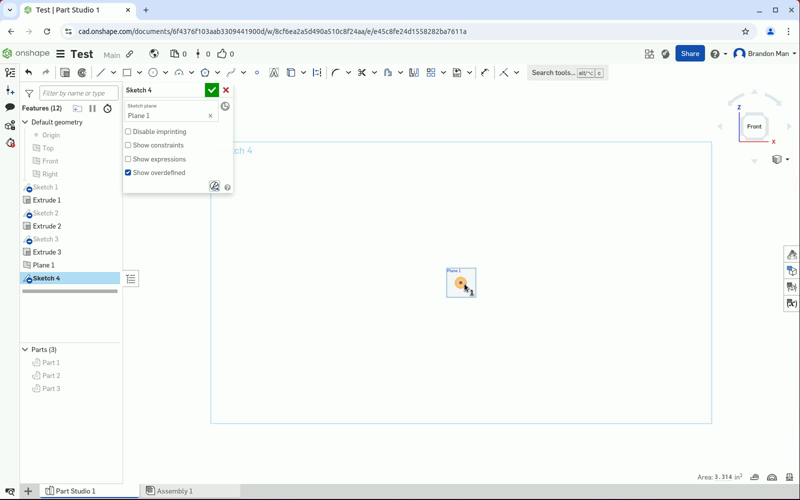
mouse_move(73, 352)
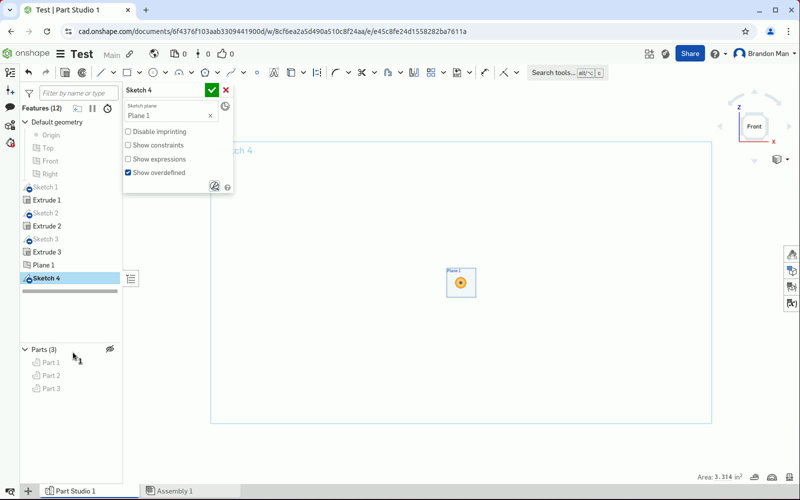
key(shift+y)
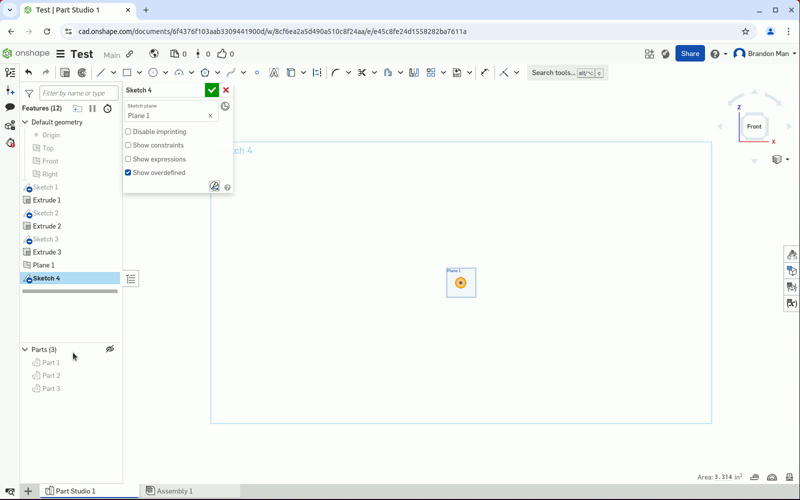
key(shift+e)
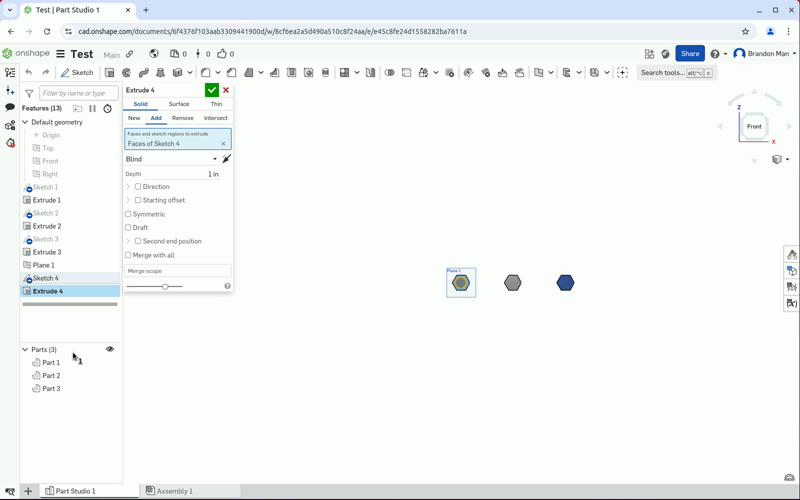
mouse_move(143, 106)
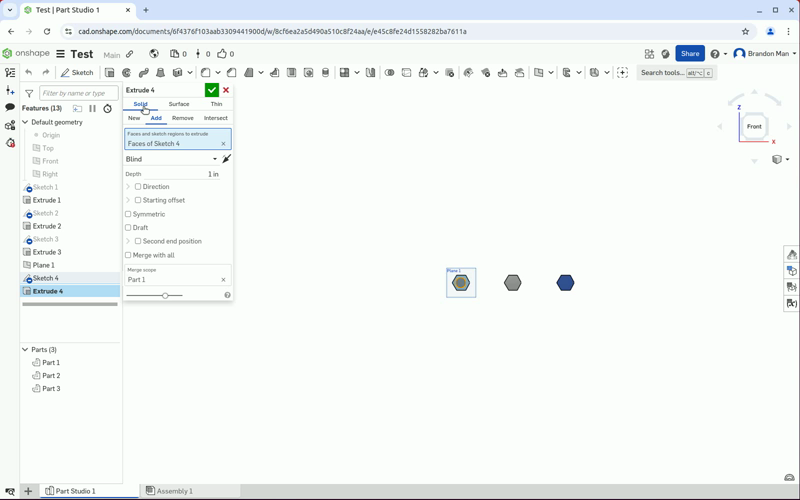
click(143, 106)
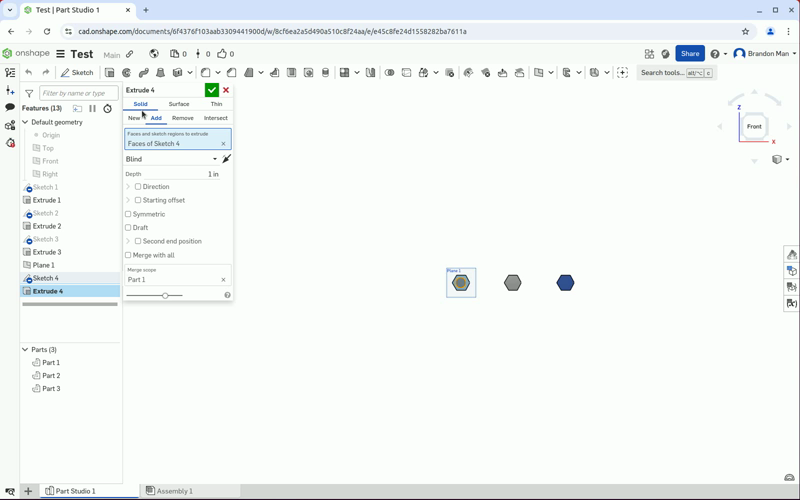
mouse_move(137, 120)
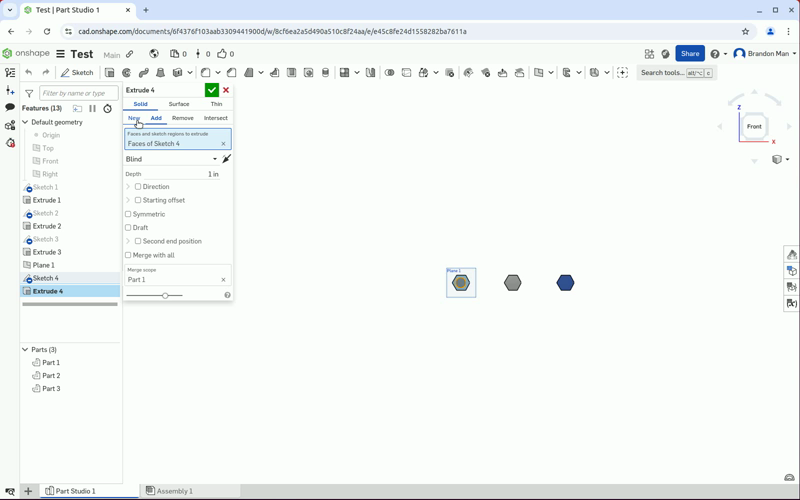
click(137, 120)
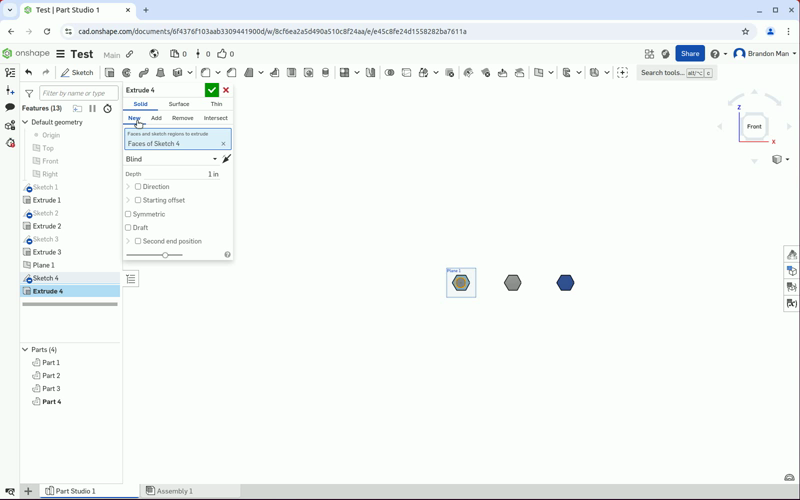
key(tab, 4)
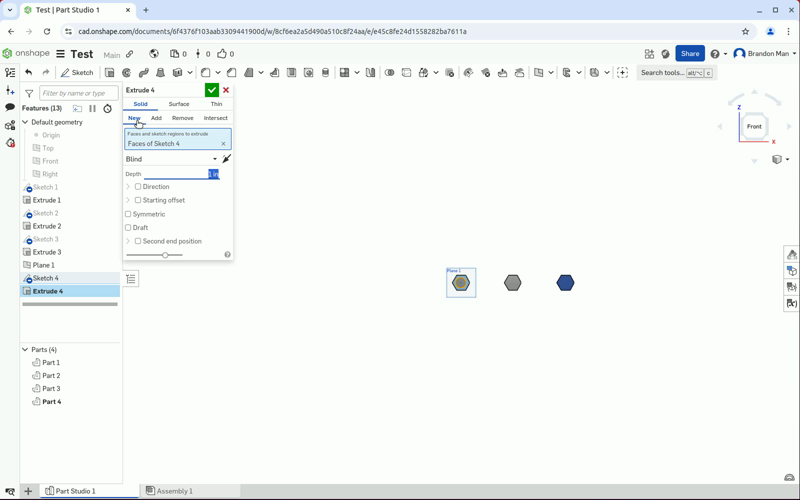
text(6.74)
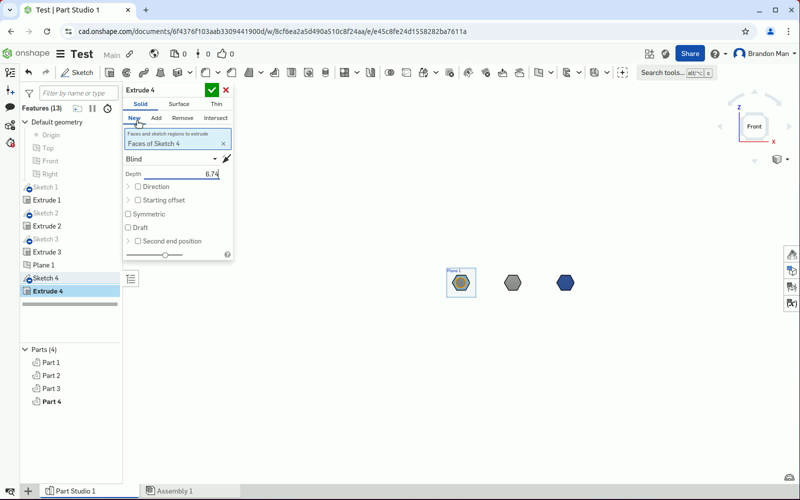
key(enter)
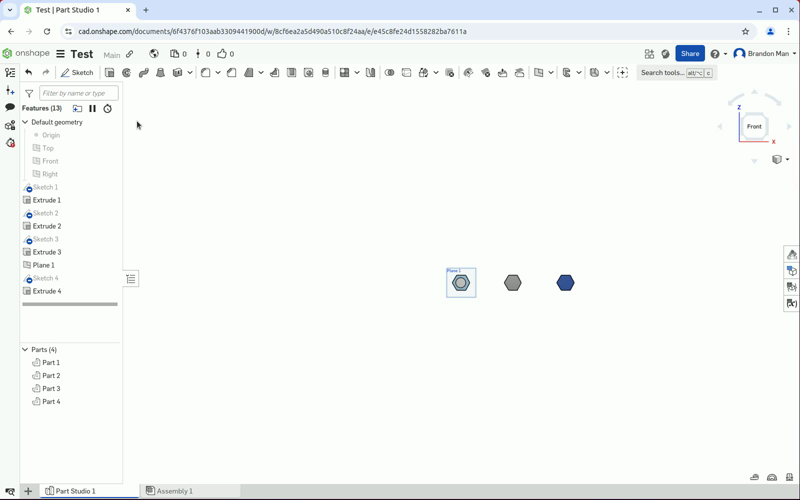
key(shift+h)
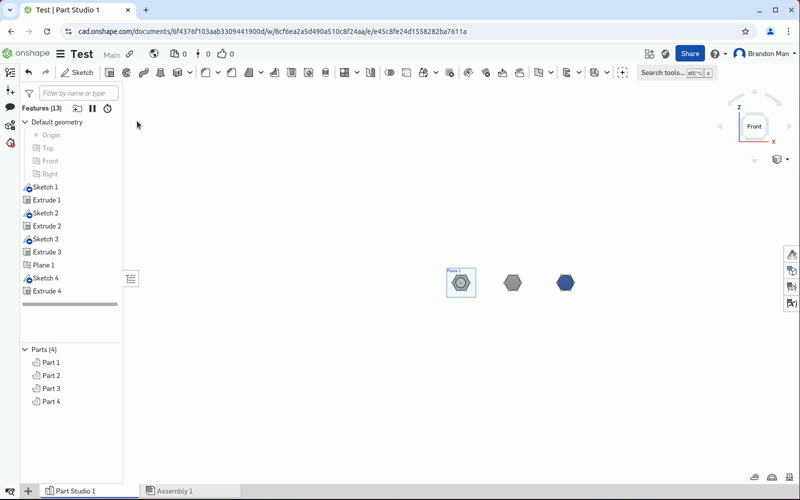
key(shift+h)
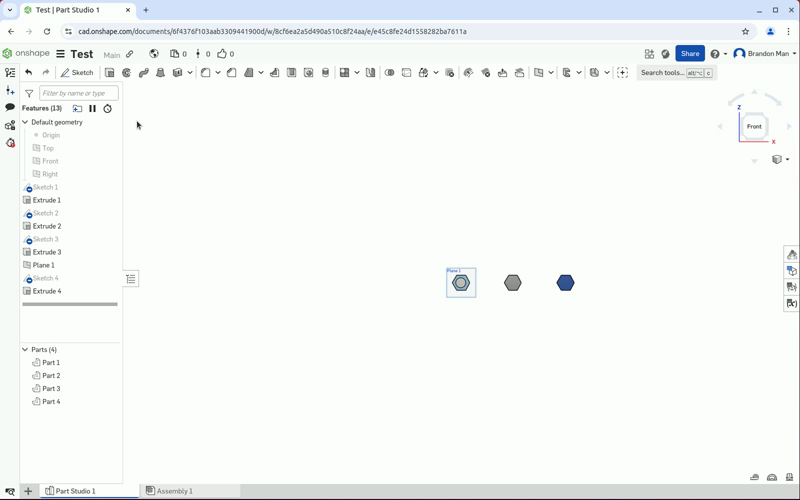
mouse_move(73, 189)
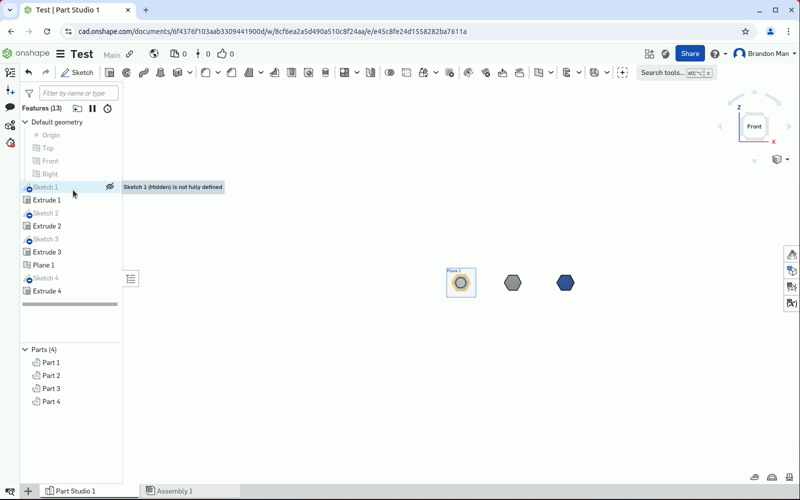
click(73, 189)
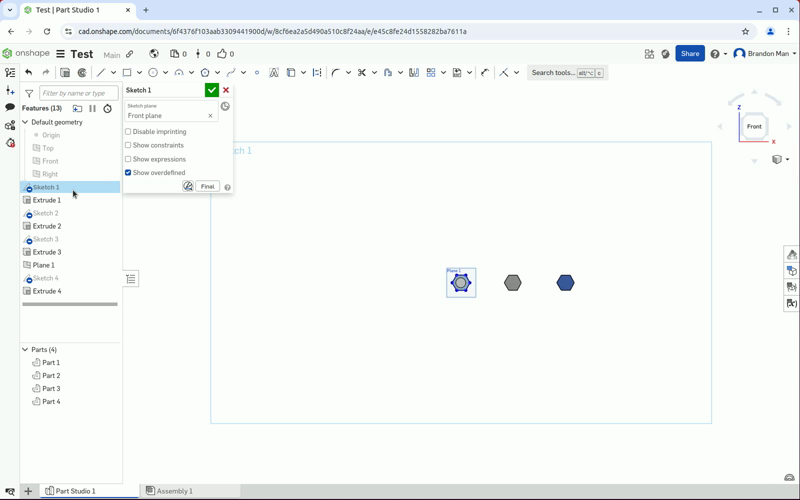
mouse_move(229, 92)
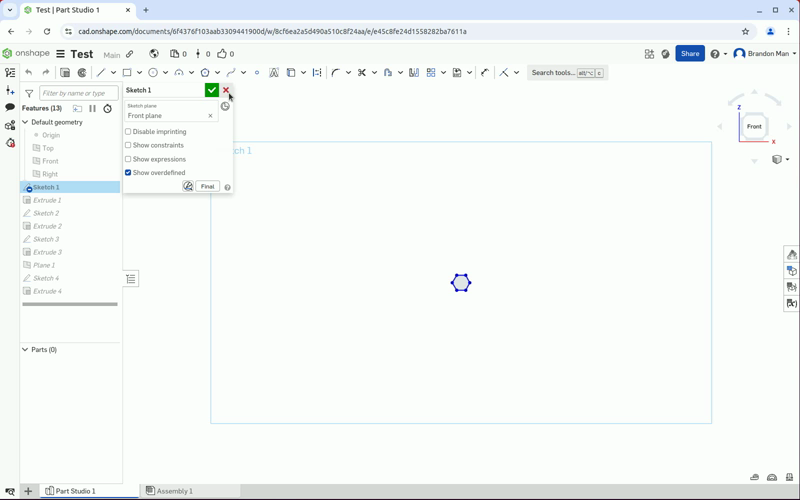
click(229, 92)
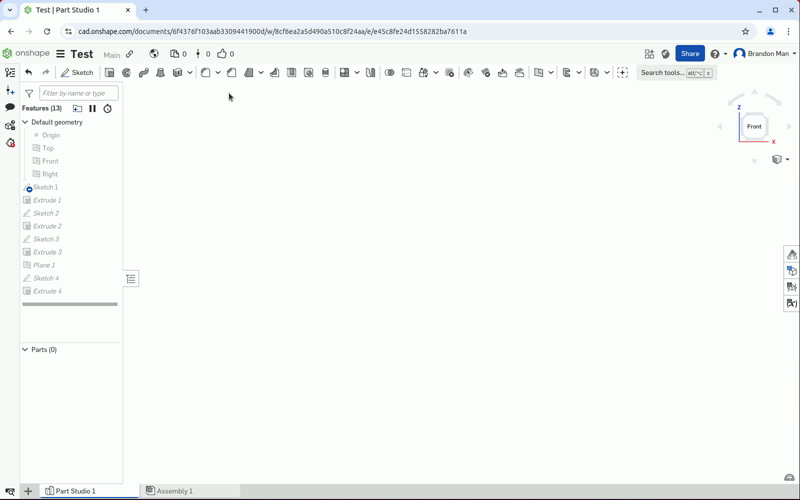
key(shift+s)
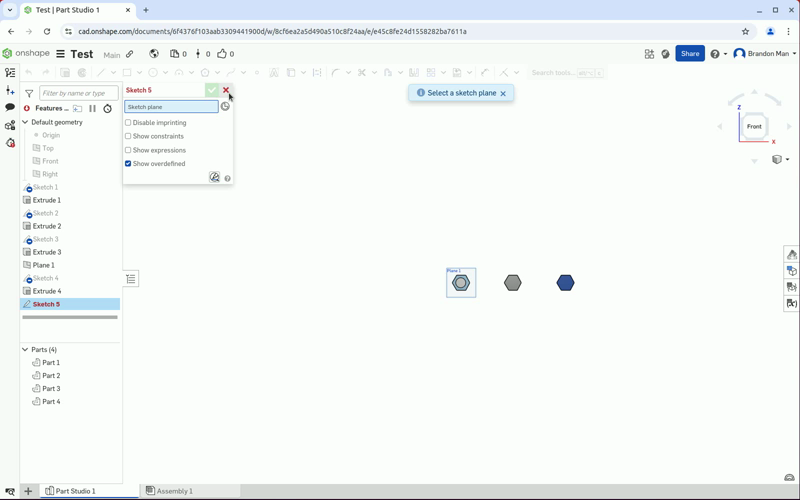
mouse_move(73, 267)
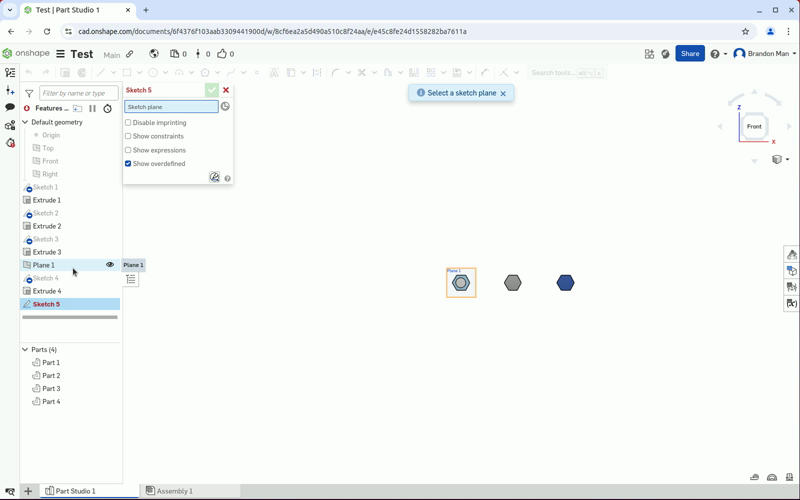
click(73, 267)
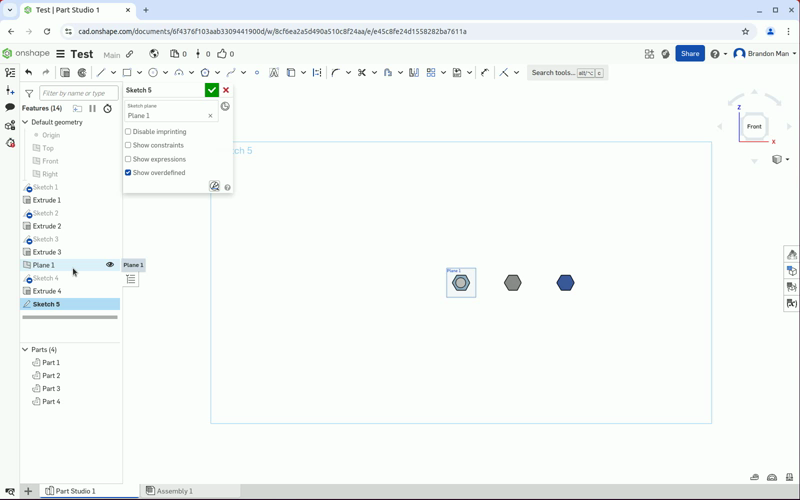
mouse_move(73, 352)
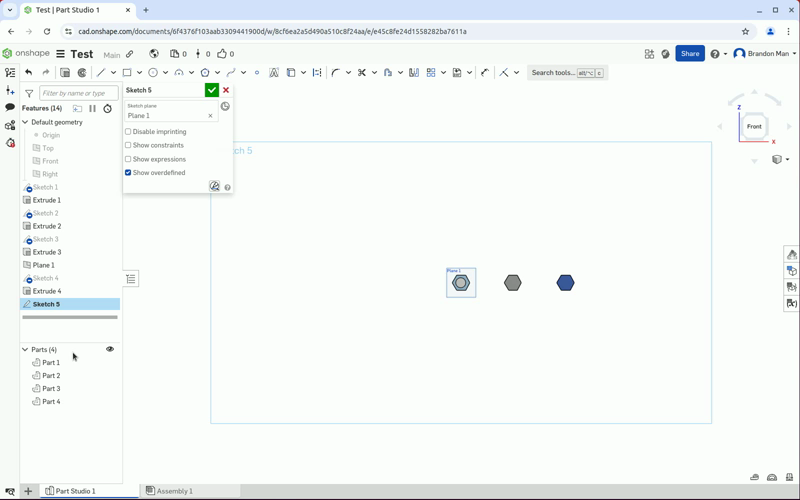
key(y)
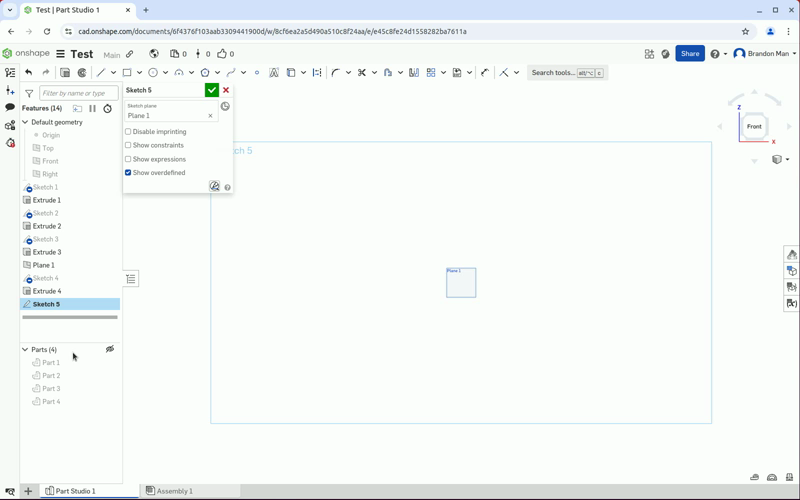
key(c)
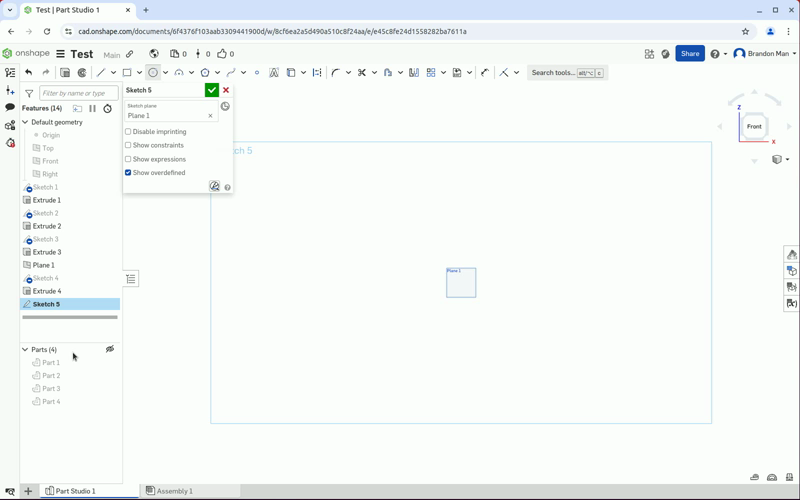
key_down(shift)
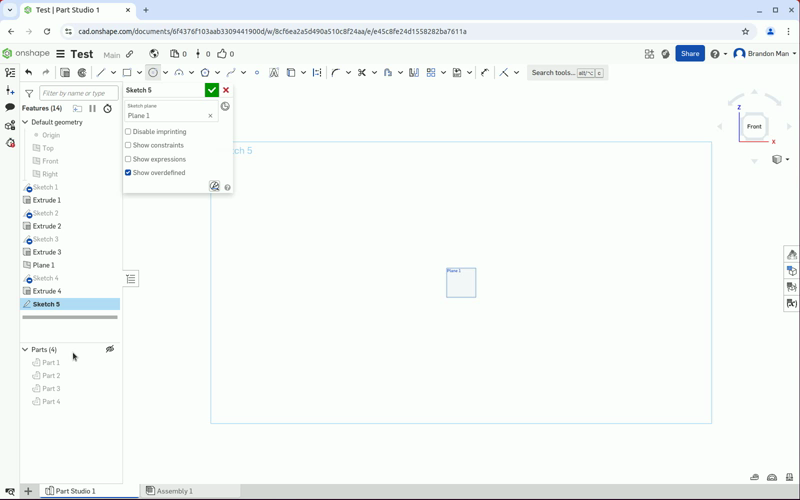
mouse_move(513, 282)
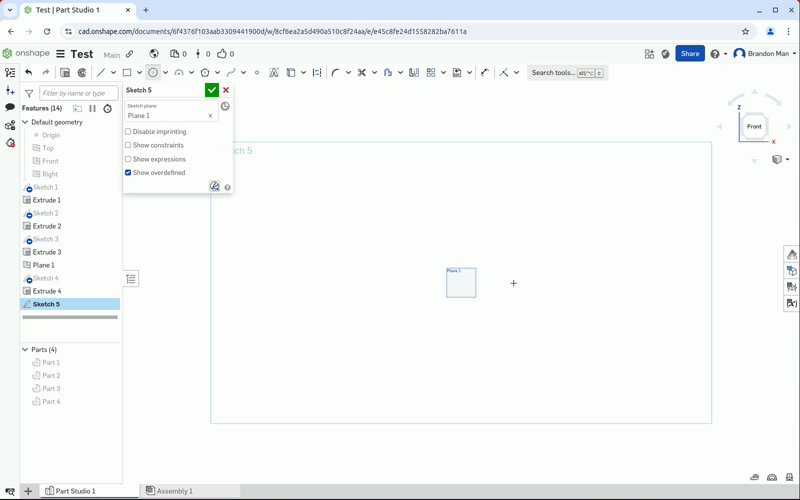
click(513, 282)
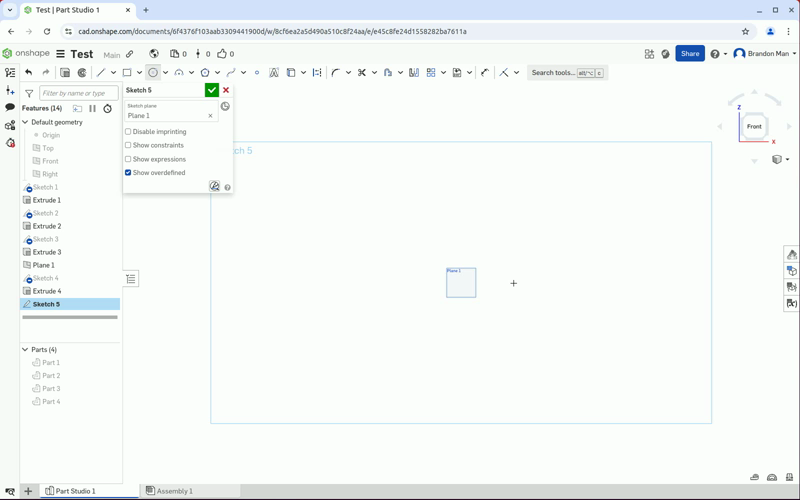
key_up(shift)
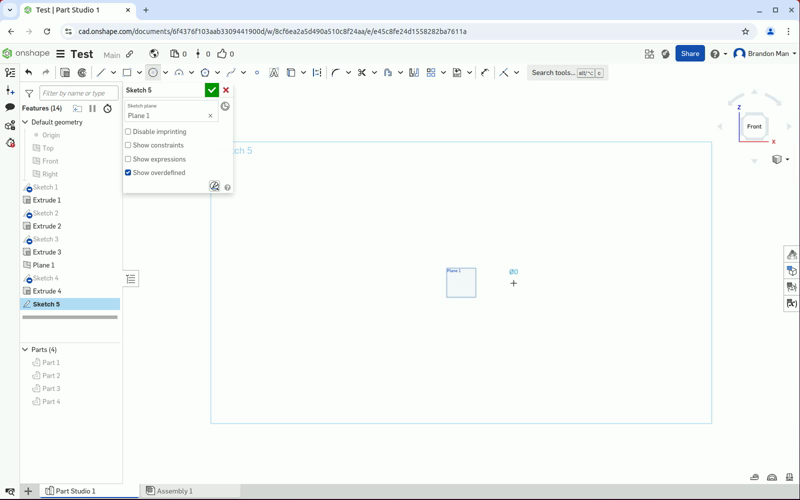
mouse_move(518, 282)
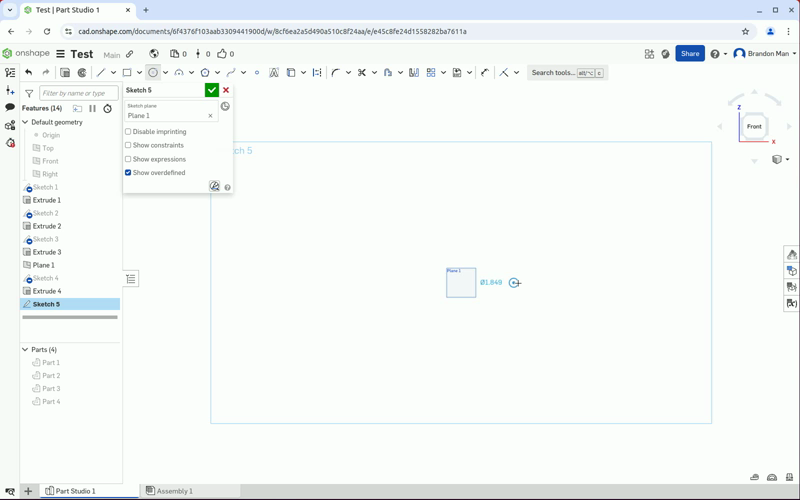
click(518, 282)
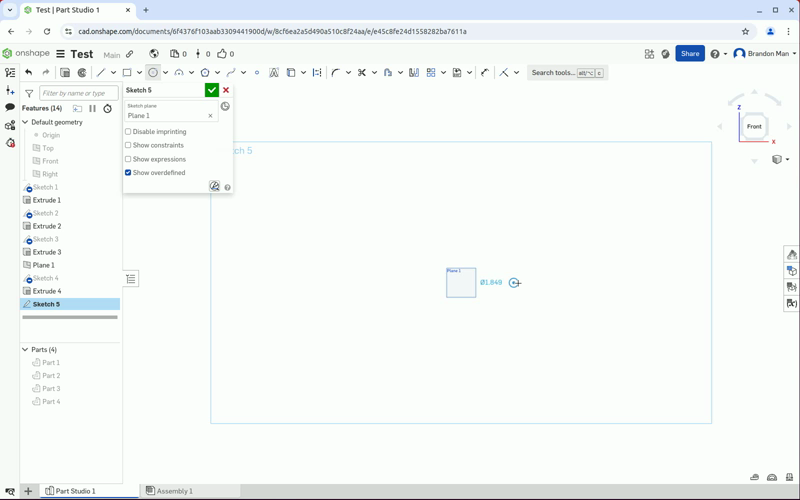
key(esc)
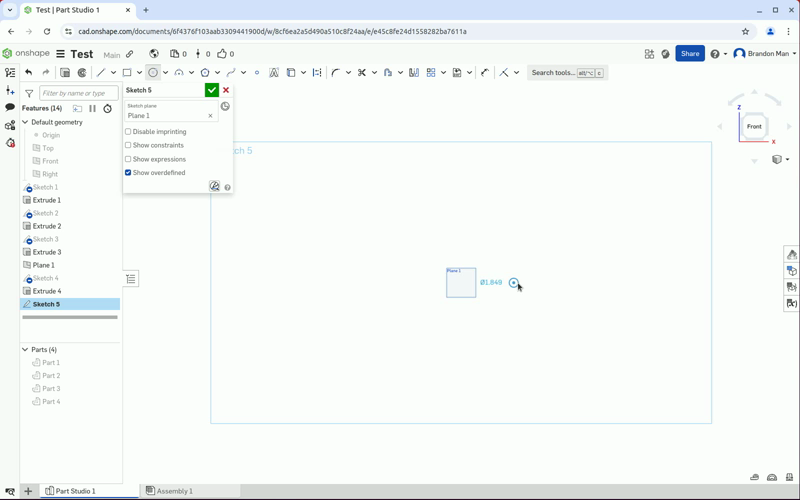
mouse_move(512, 284)
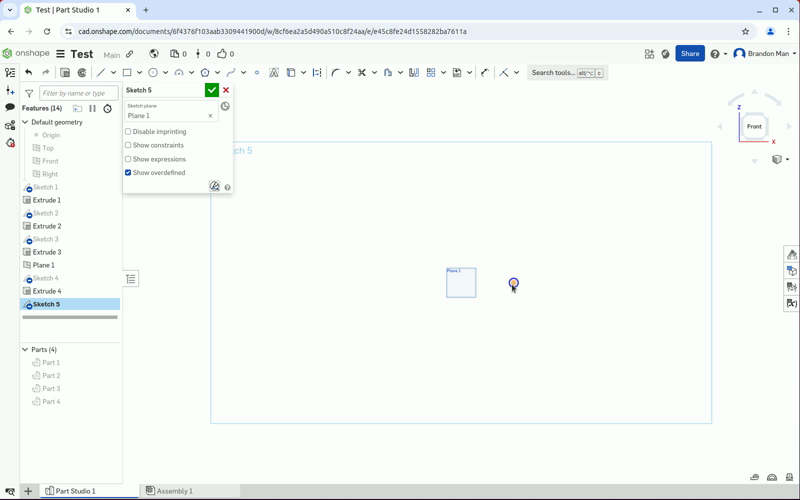
scroll(6)
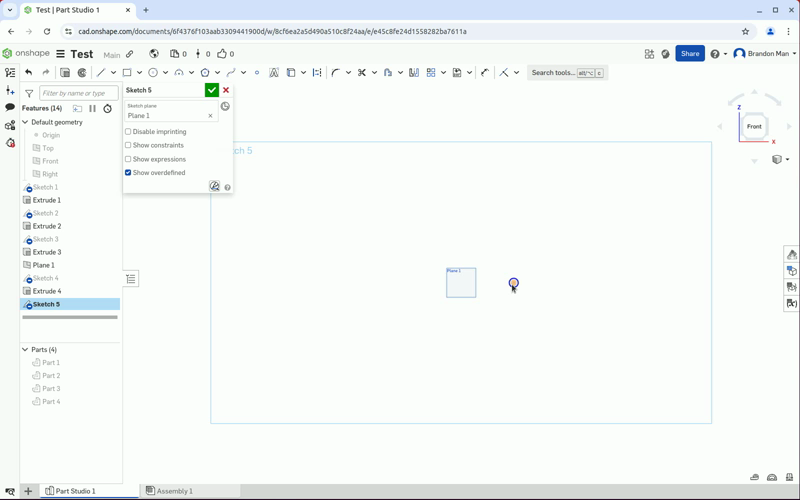
scroll(6)
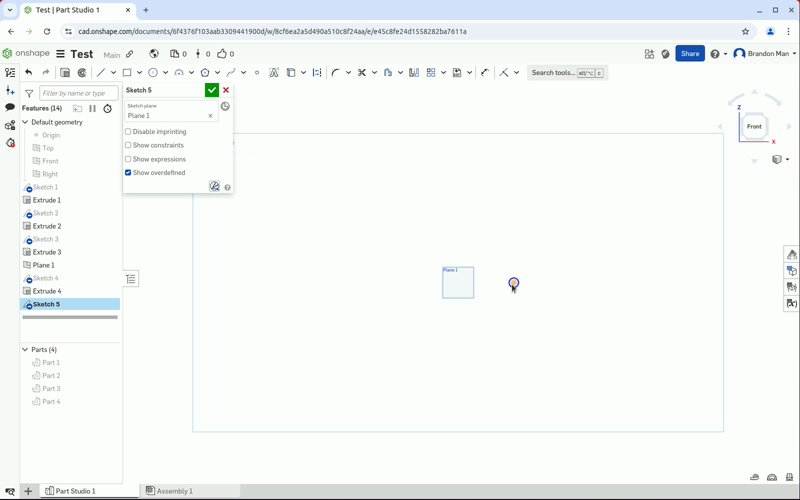
scroll(6)
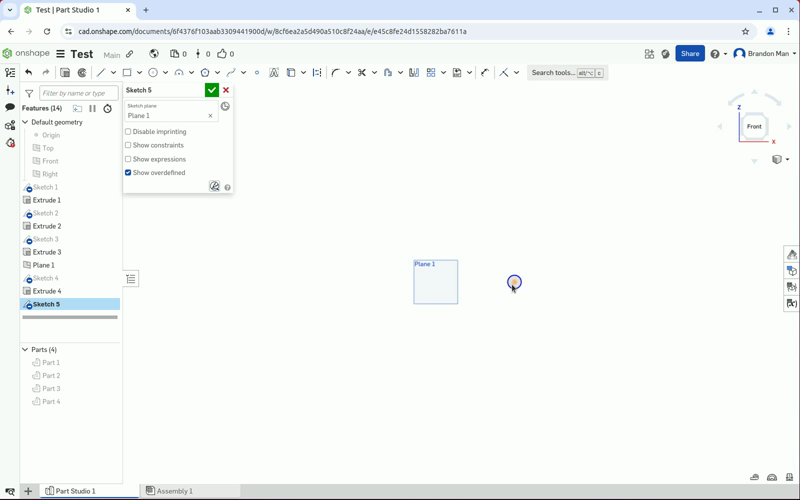
scroll(6)
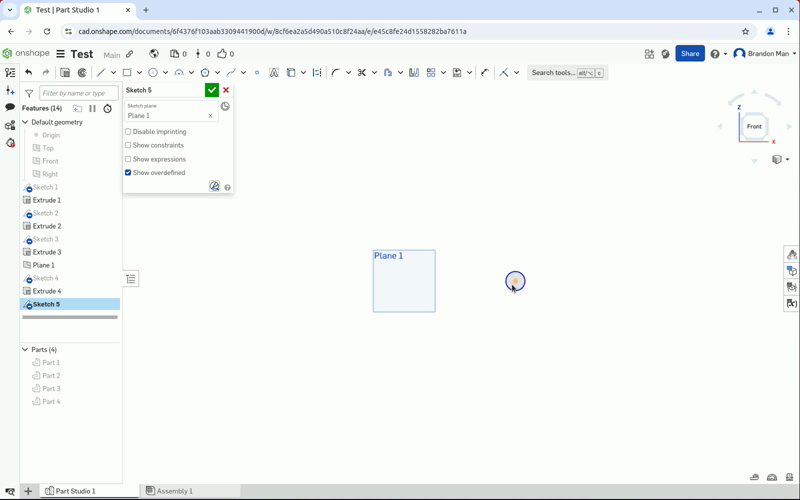
scroll(6)
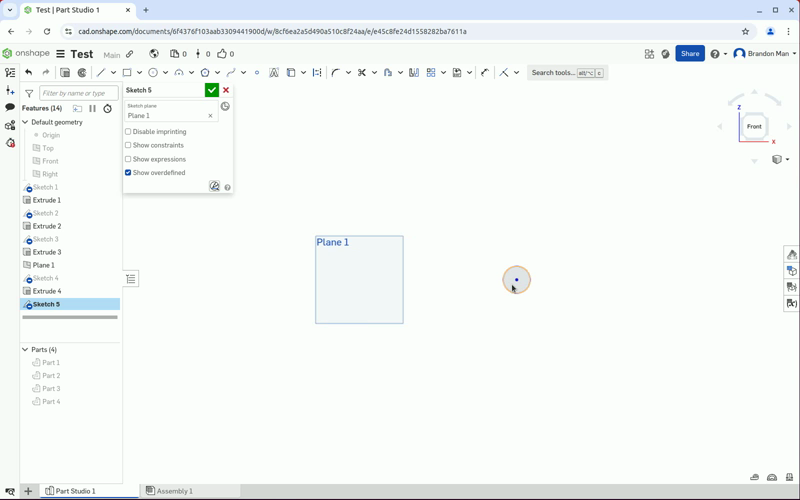
scroll(6)
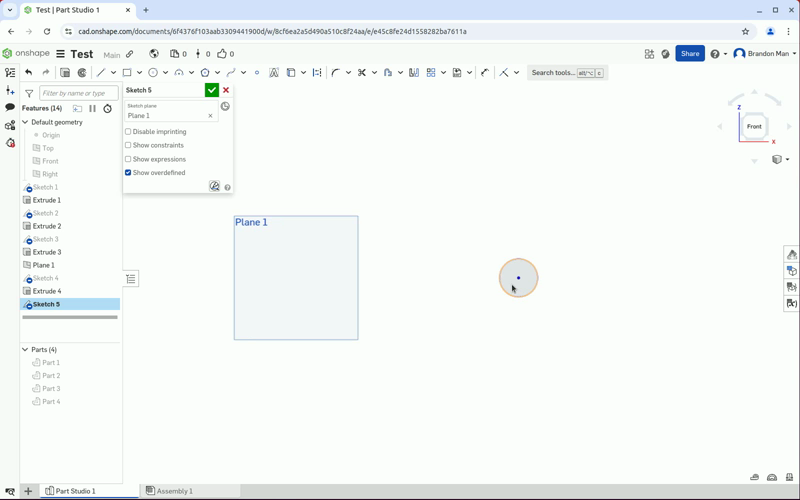
scroll(6)
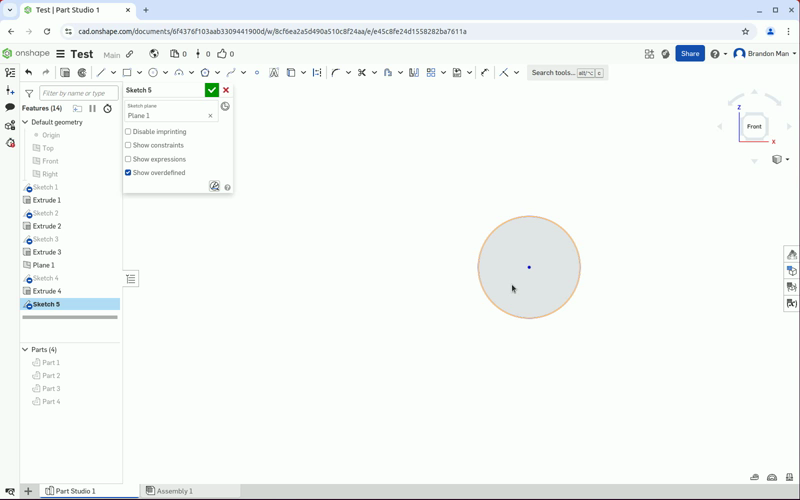
click(512, 284)
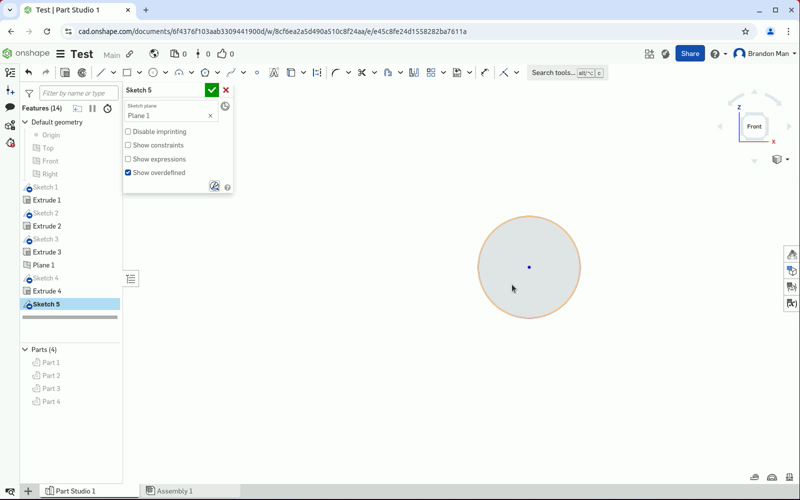
scroll(-6)
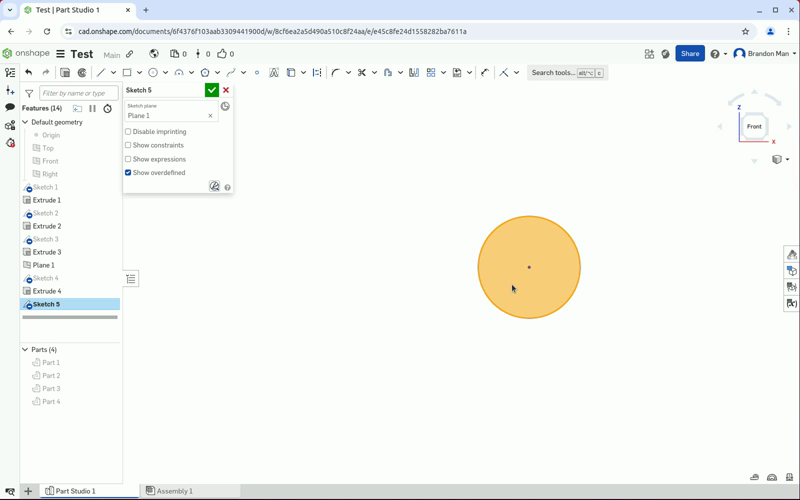
scroll(-6)
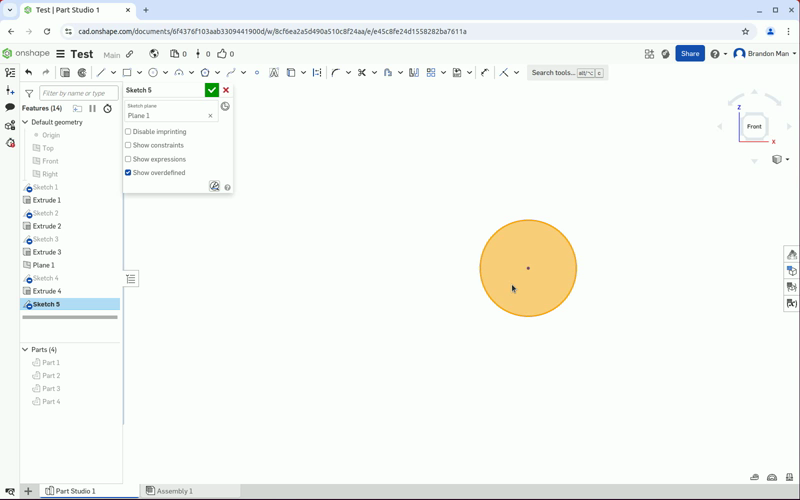
scroll(-6)
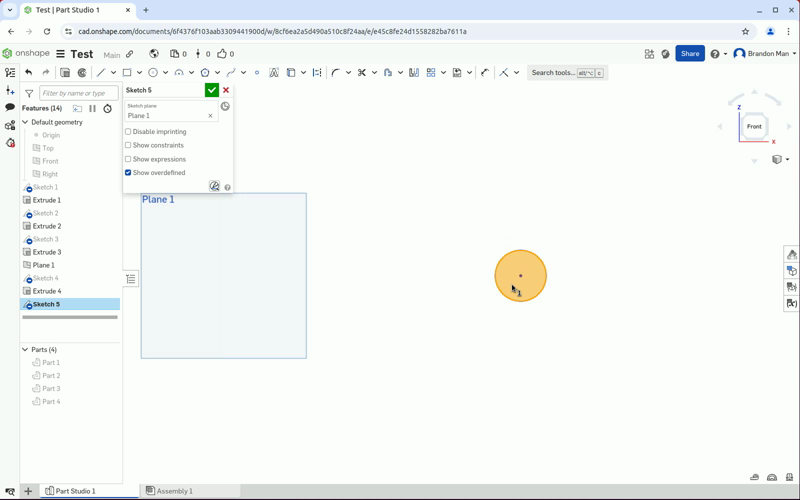
scroll(-6)
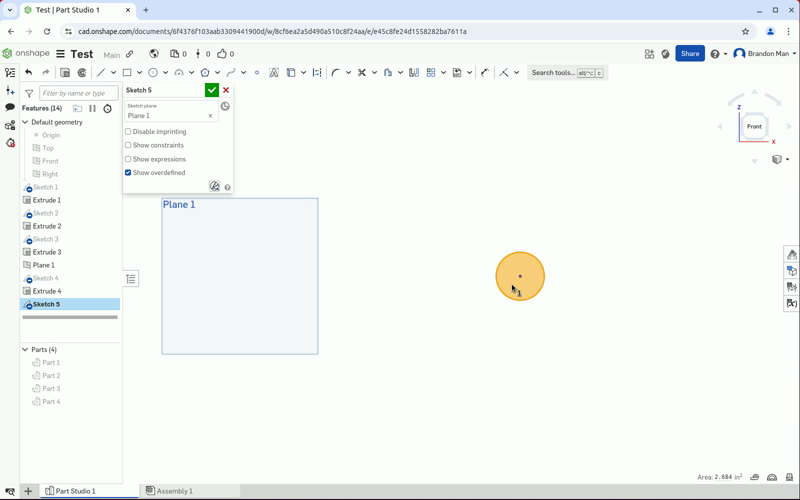
scroll(-6)
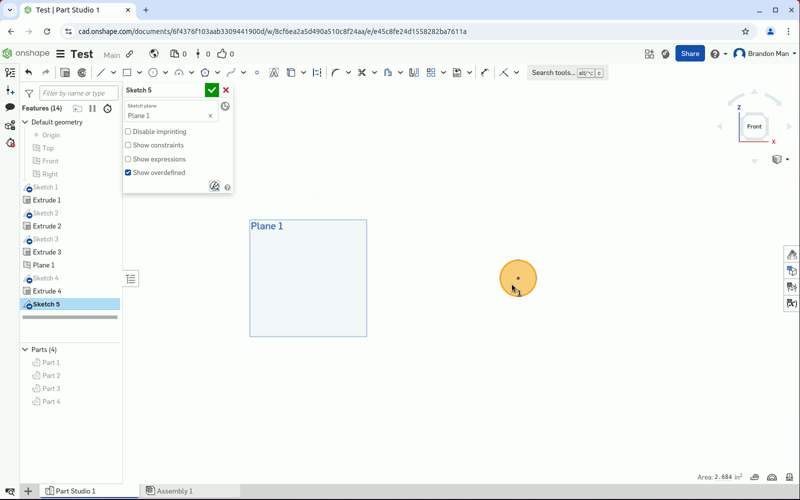
scroll(-6)
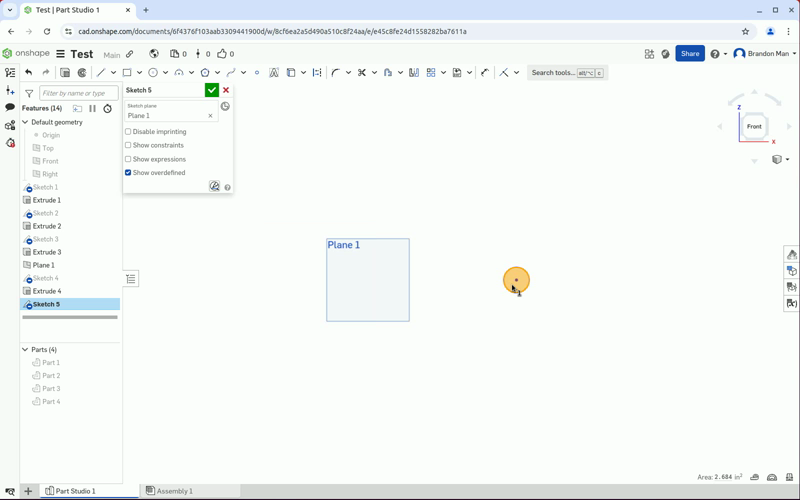
scroll(-6)
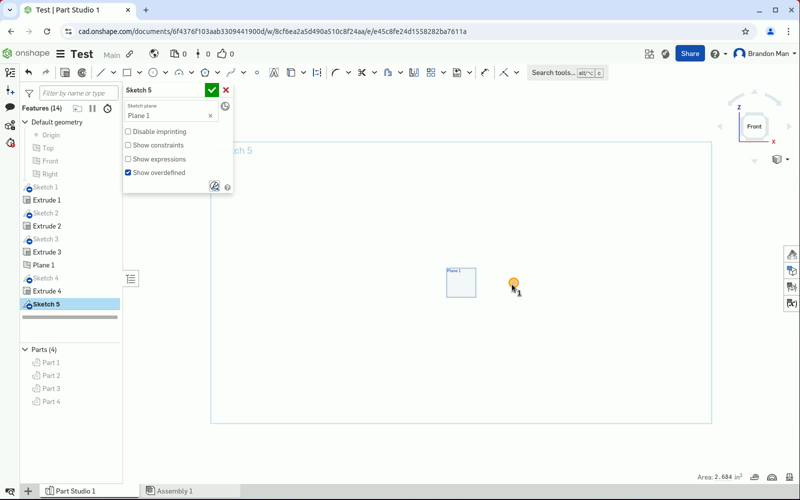
mouse_move(73, 352)
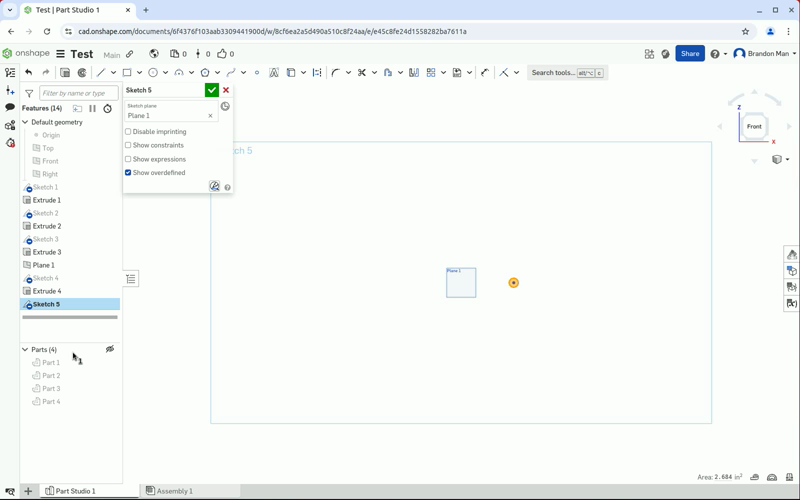
key(shift+y)
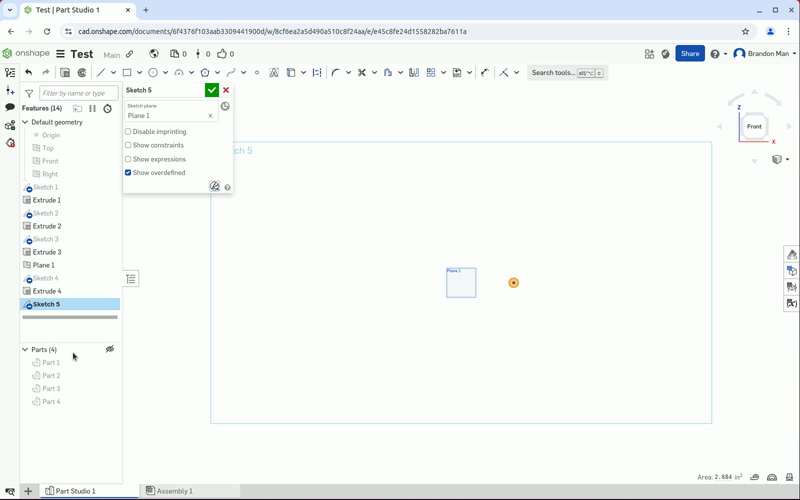
key(shift+e)
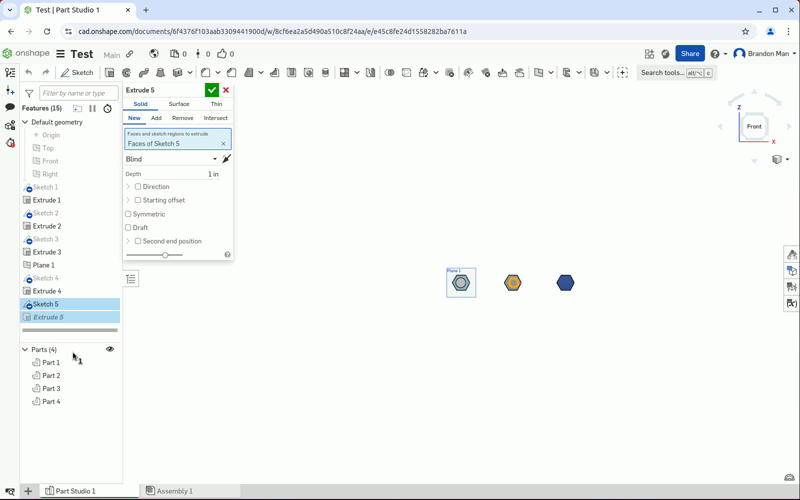
mouse_move(143, 106)
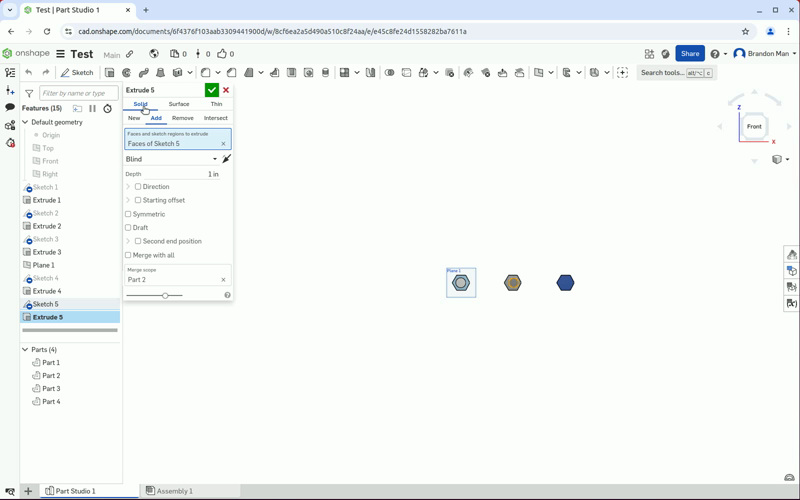
click(143, 106)
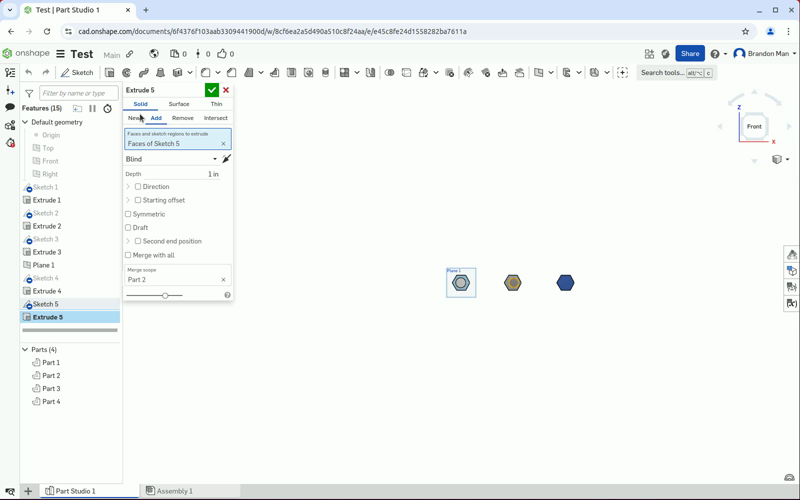
mouse_move(137, 120)
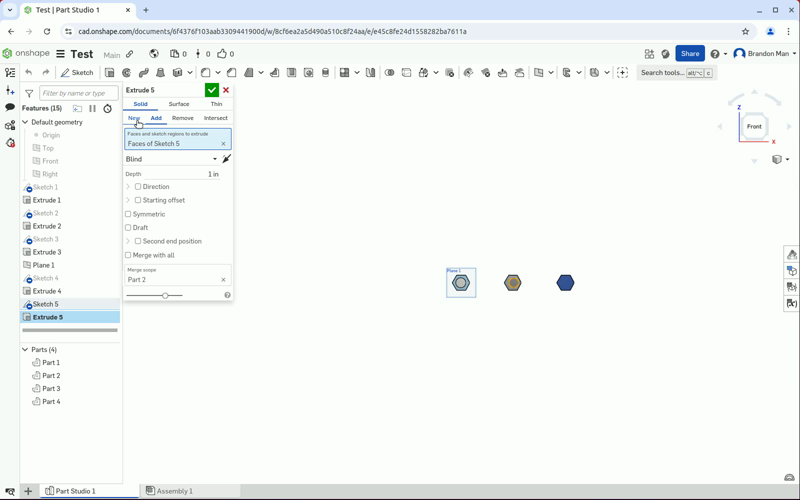
click(137, 120)
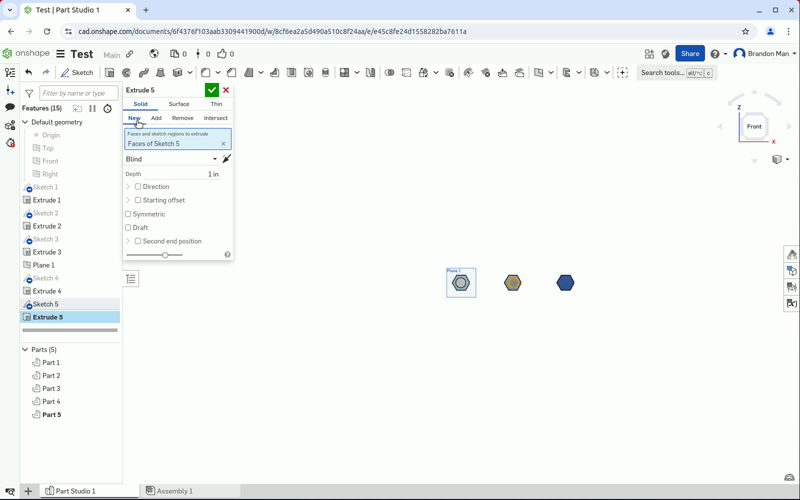
key(tab, 4)
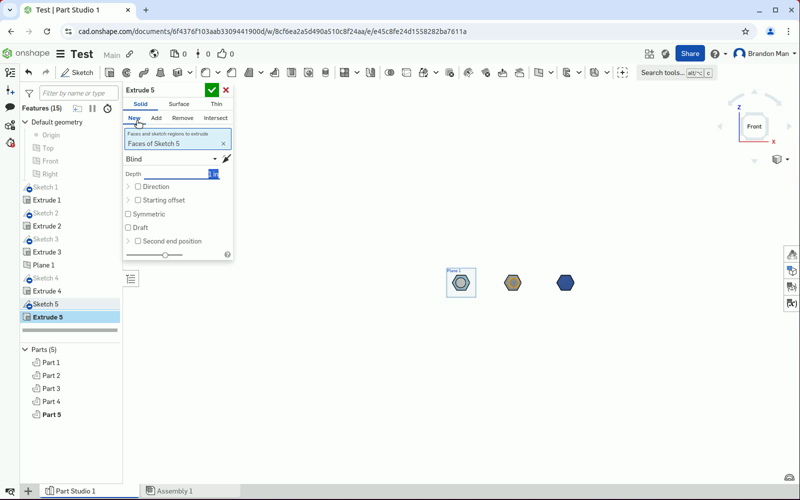
text(8.666)
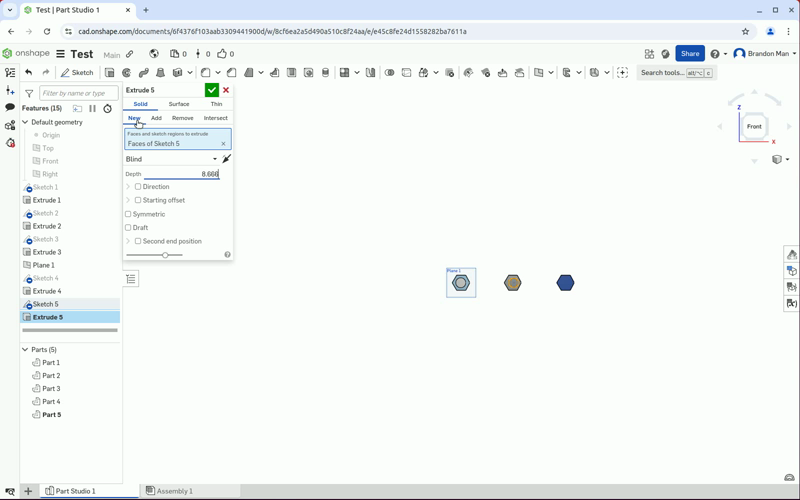
key(enter)
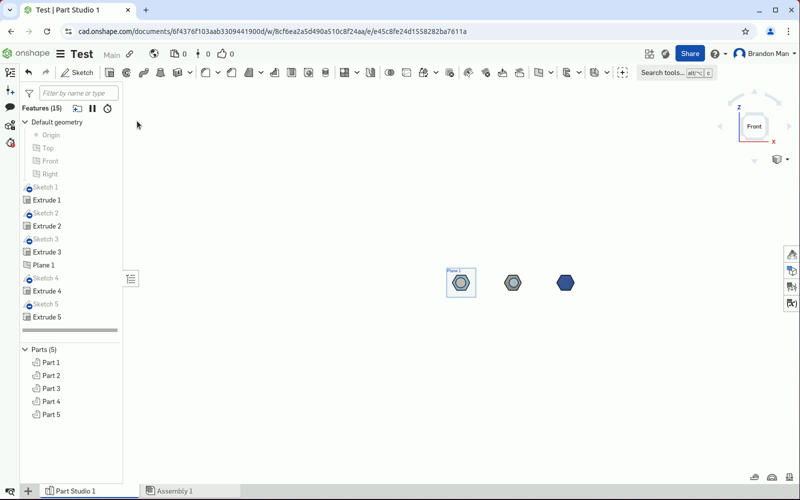
key(shift+h)
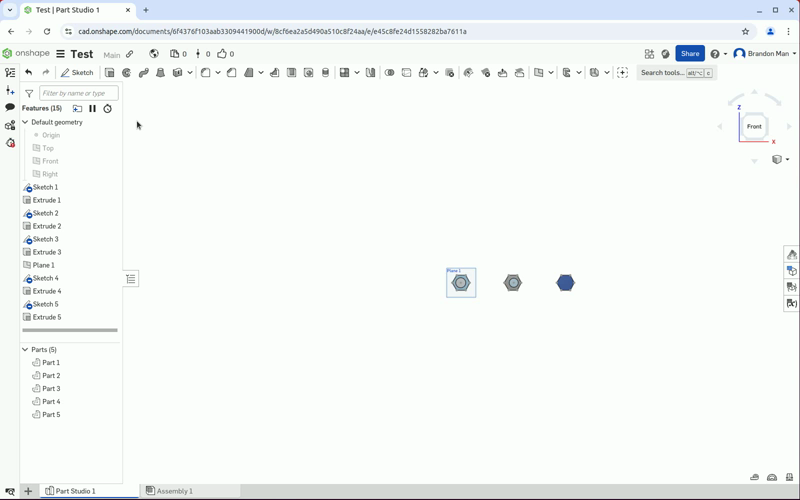
key(shift+h)
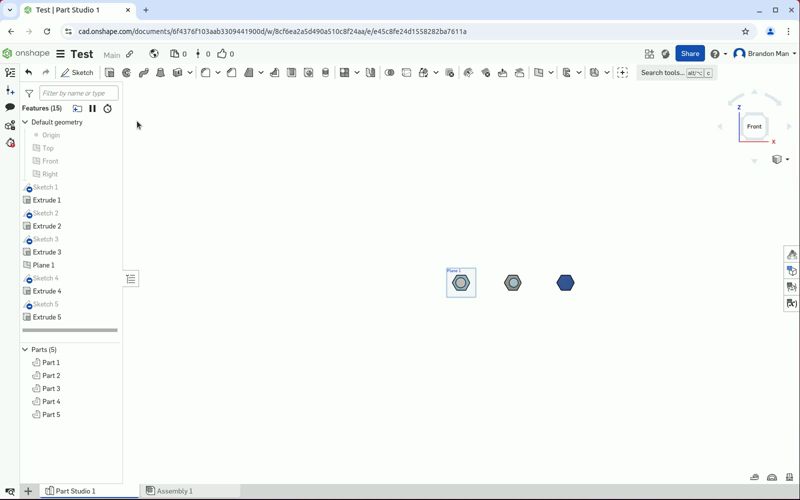
mouse_move(73, 189)
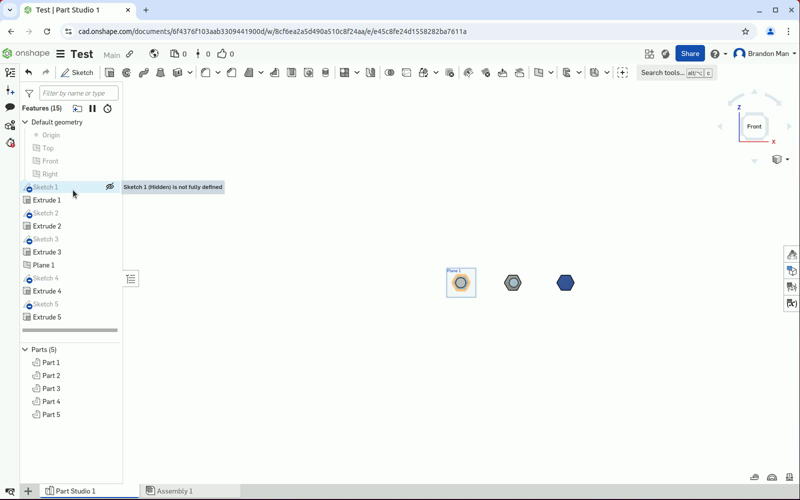
click(73, 189)
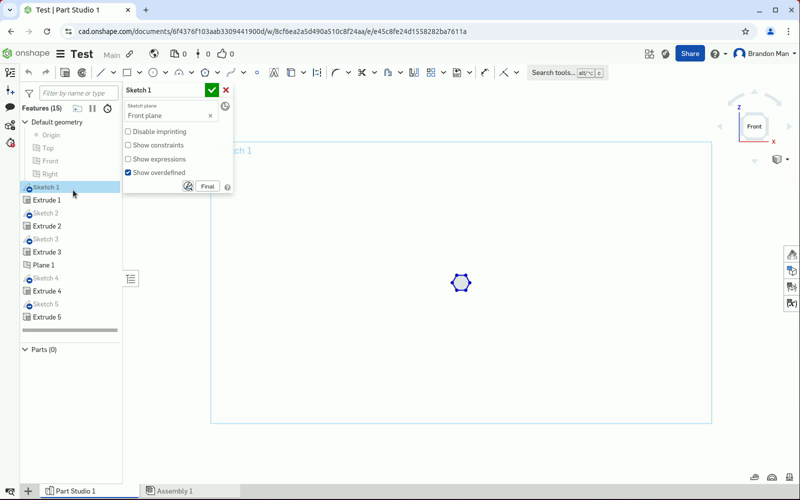
mouse_move(229, 92)
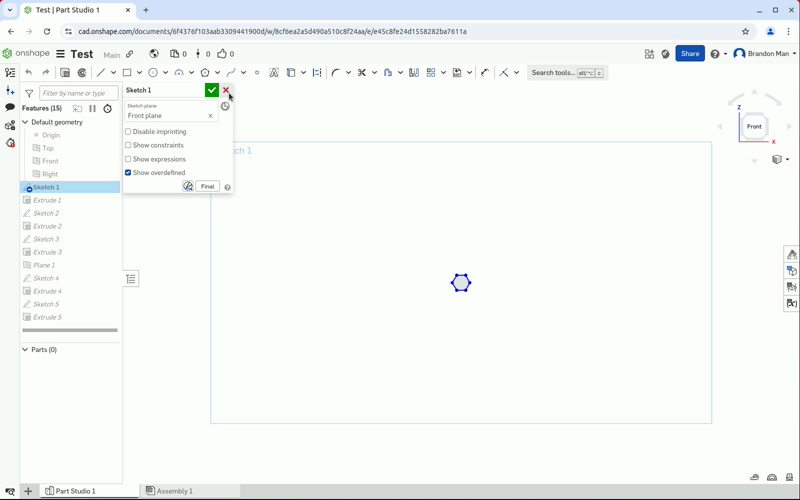
click(229, 92)
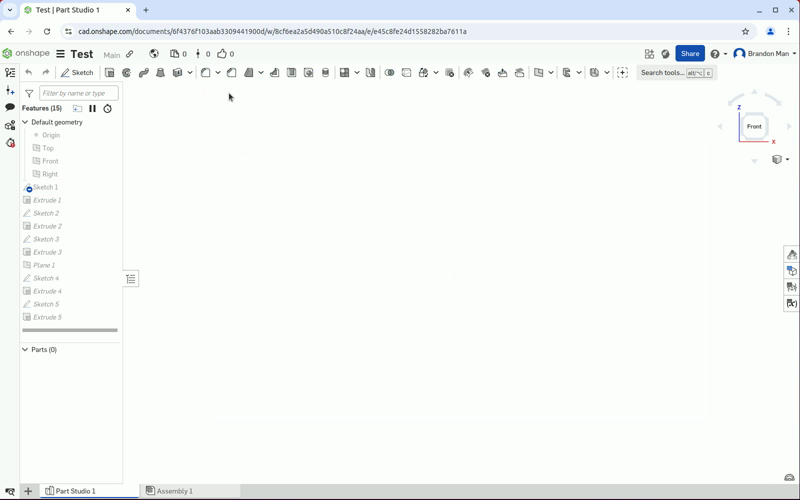
key(shift+s)
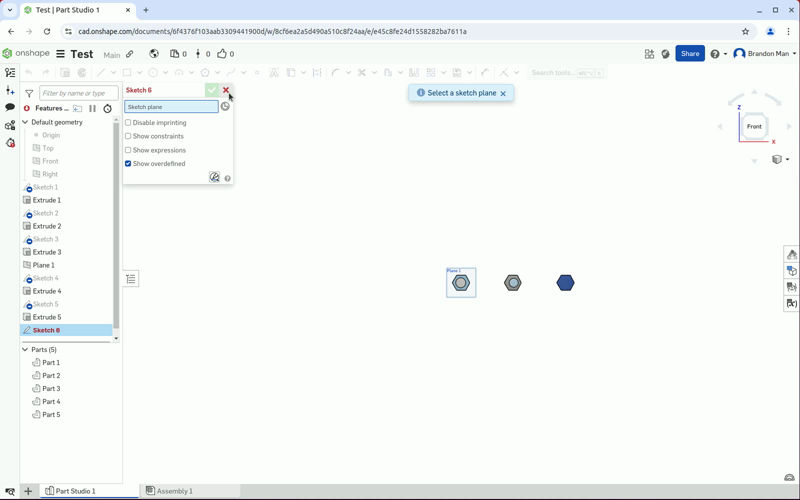
mouse_move(69, 267)
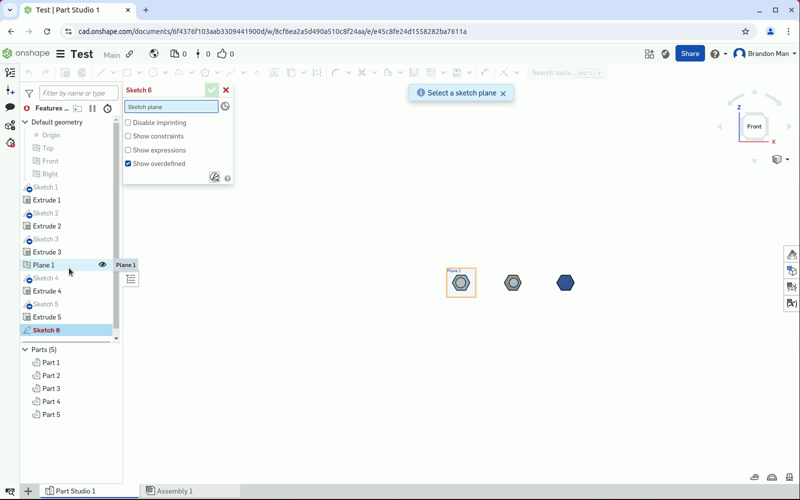
click(69, 267)
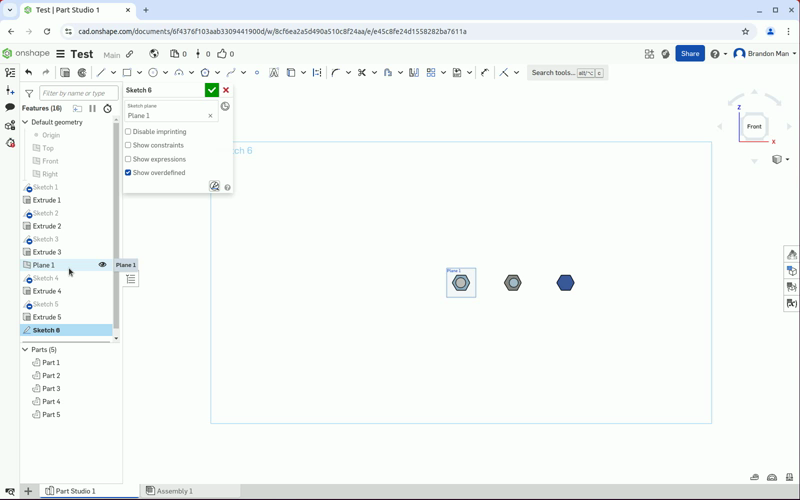
mouse_move(73, 352)
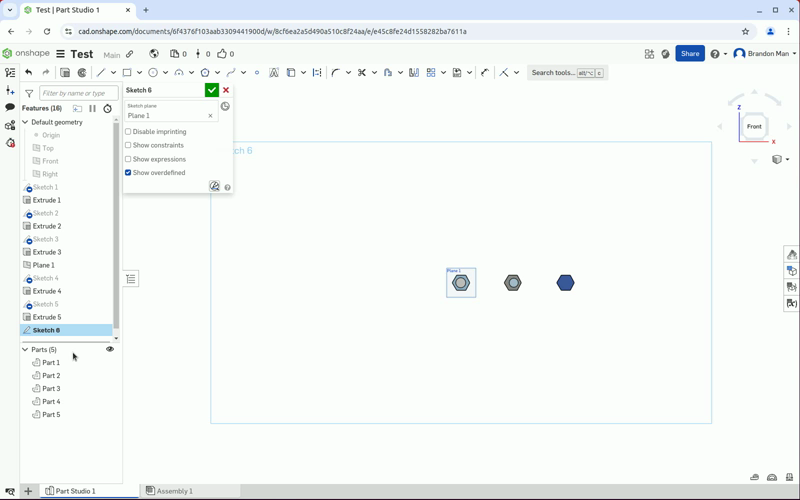
key(y)
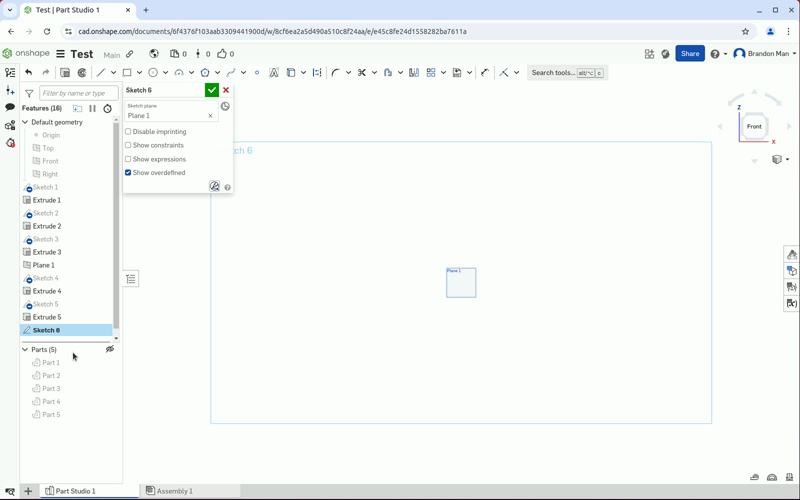
key(c)
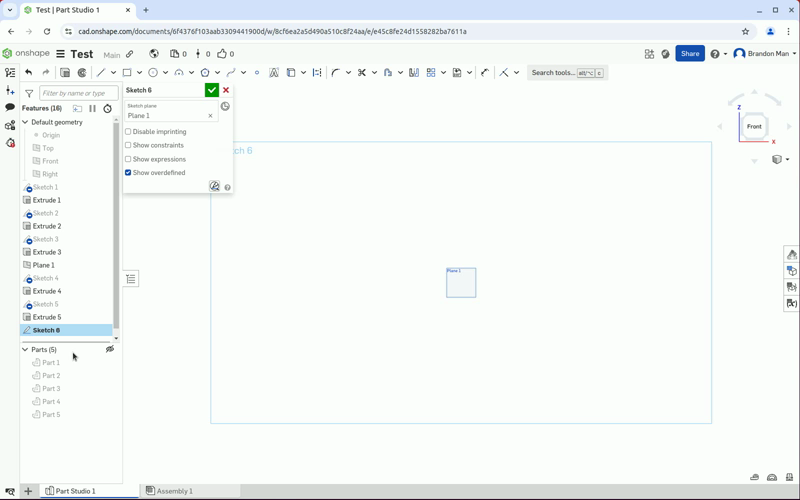
key_down(shift)
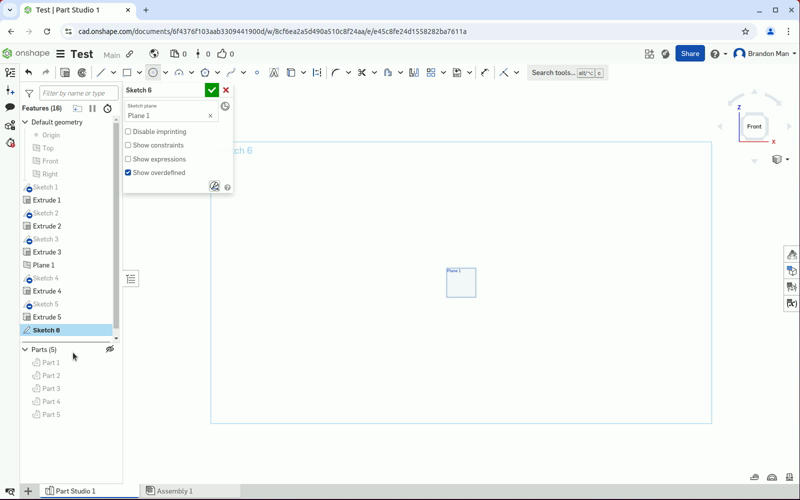
mouse_move(565, 282)
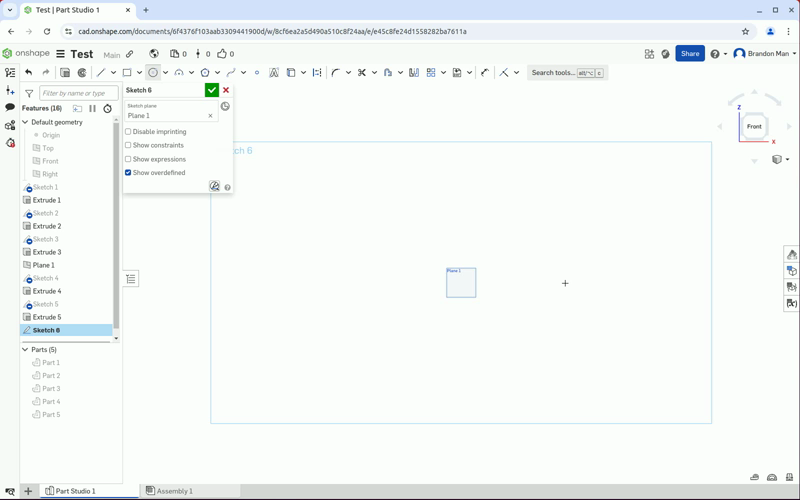
click(565, 282)
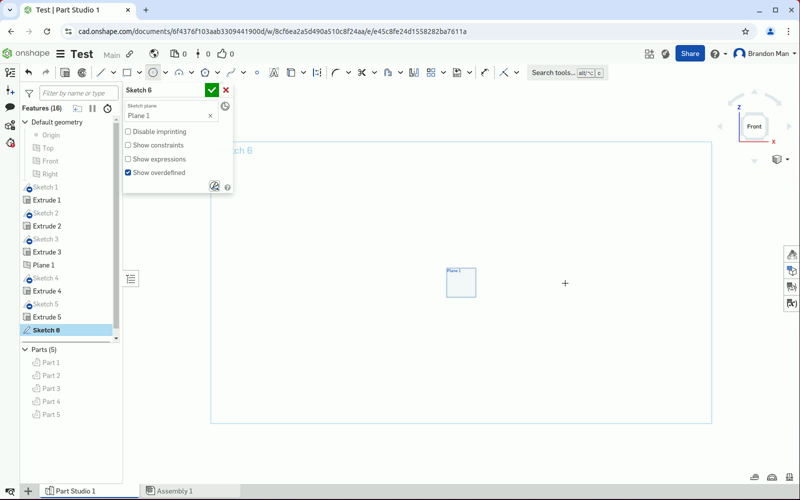
key_up(shift)
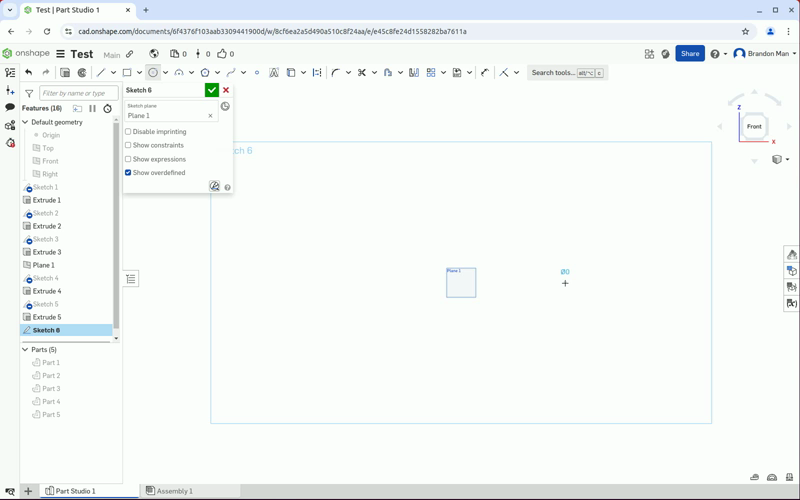
mouse_move(569, 282)
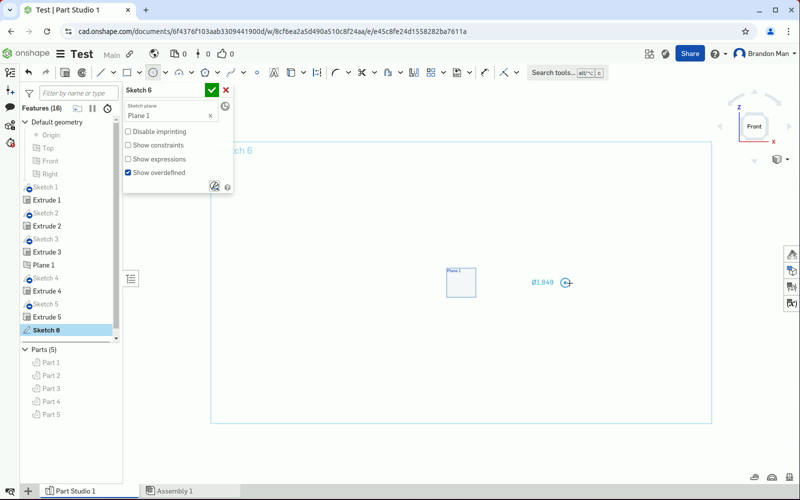
click(569, 282)
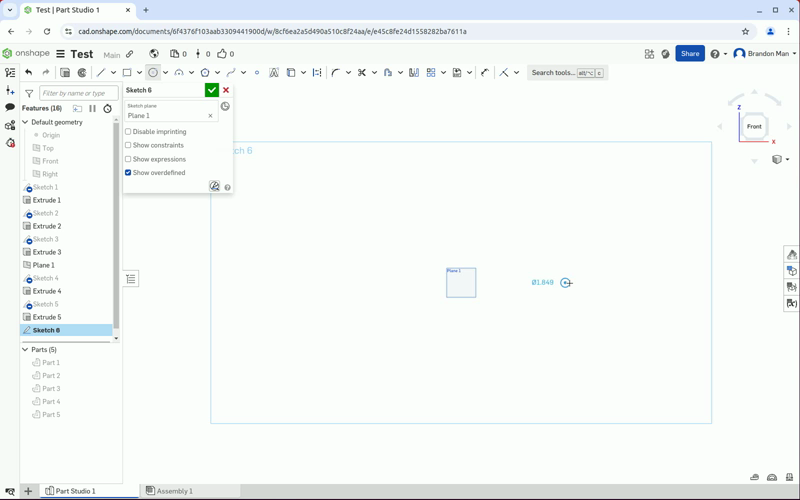
key(esc)
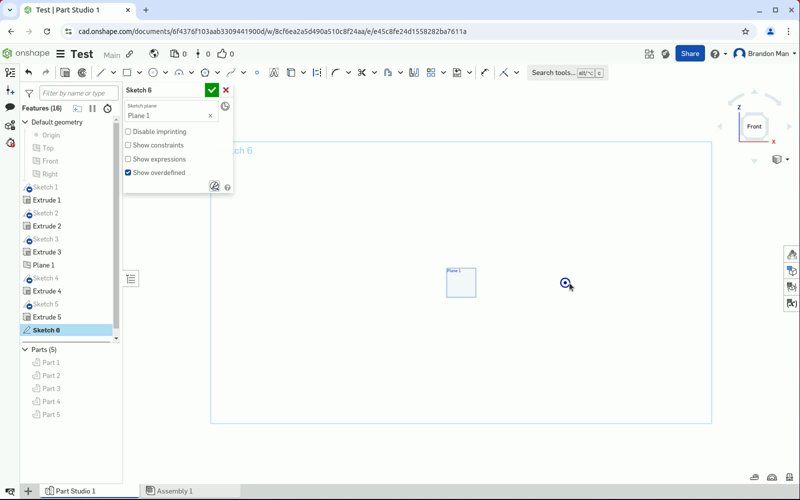
mouse_move(562, 279)
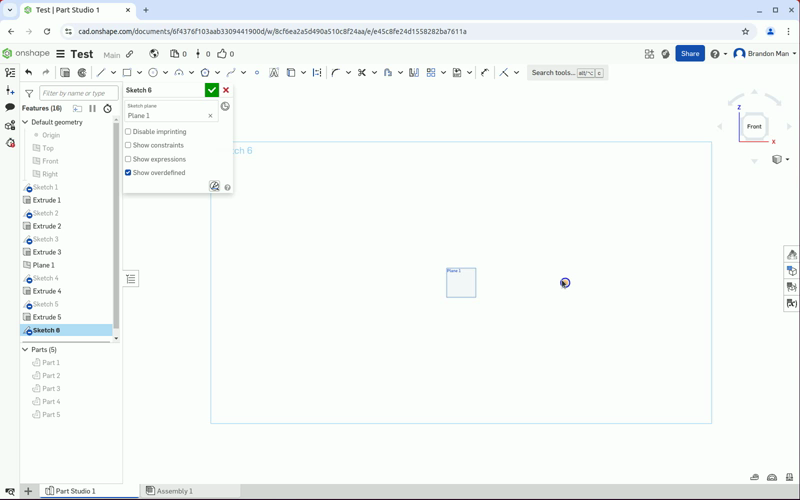
scroll(6)
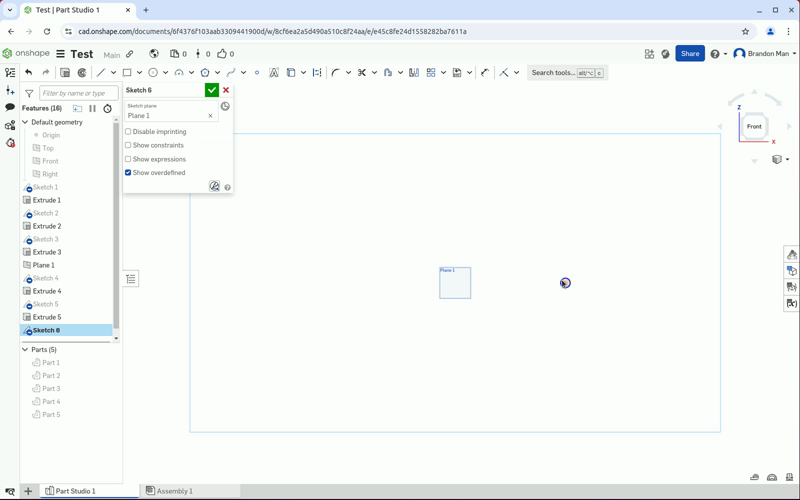
scroll(6)
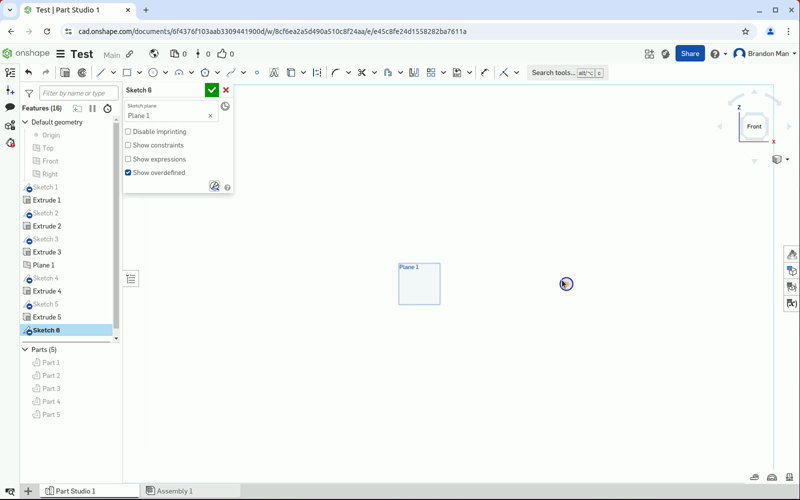
scroll(6)
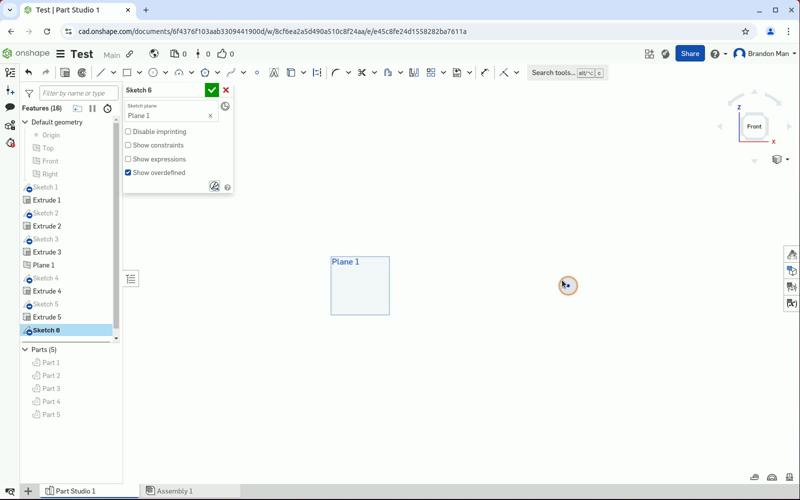
scroll(6)
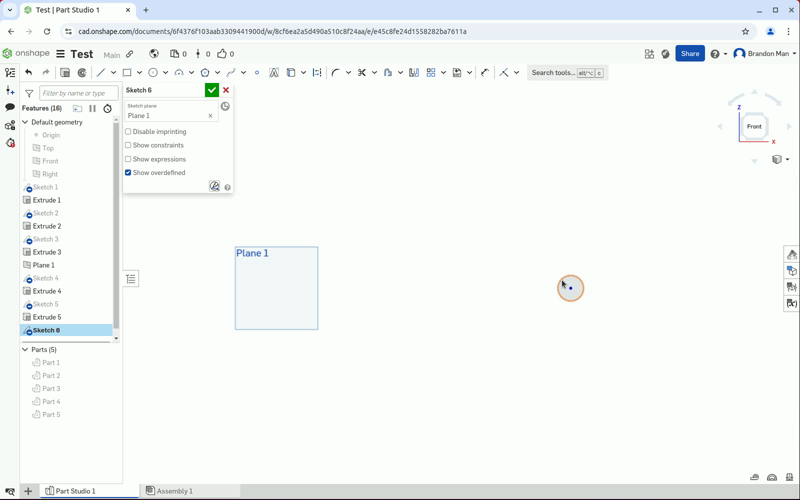
scroll(6)
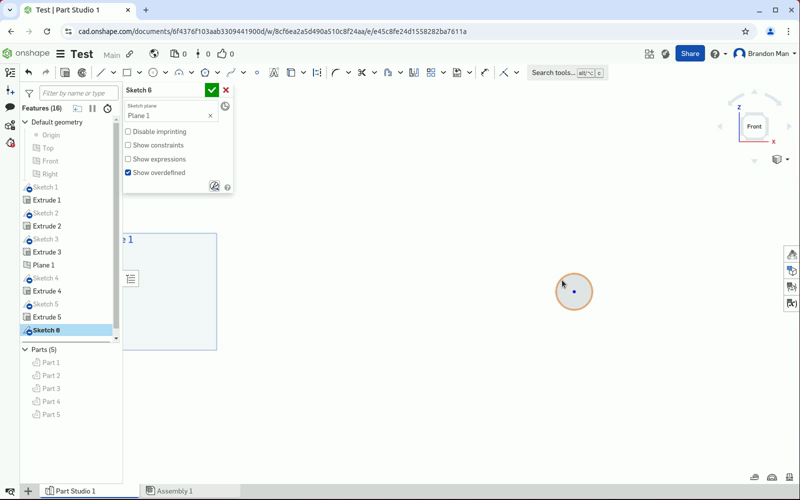
scroll(6)
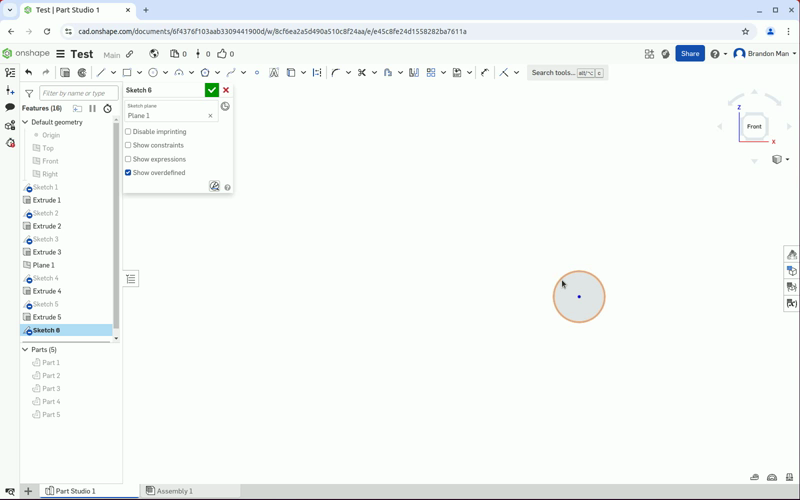
scroll(6)
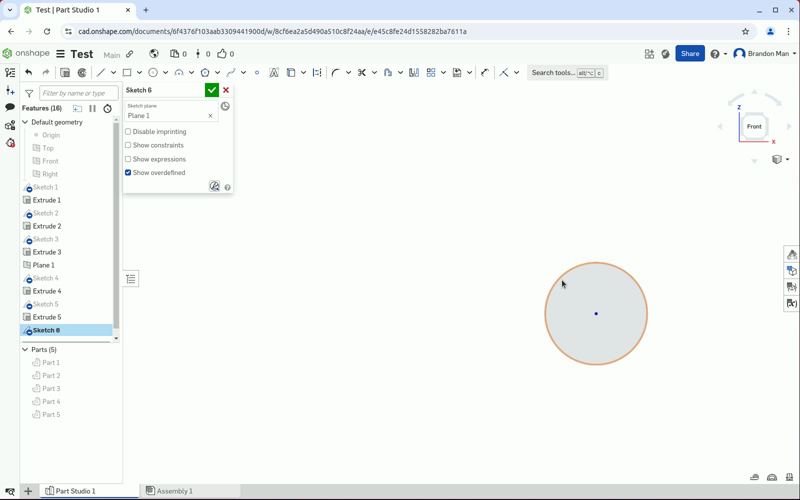
click(562, 279)
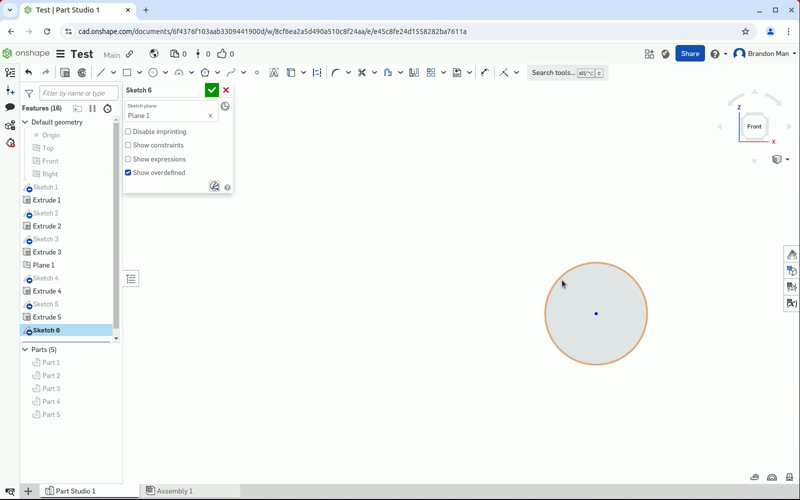
scroll(-6)
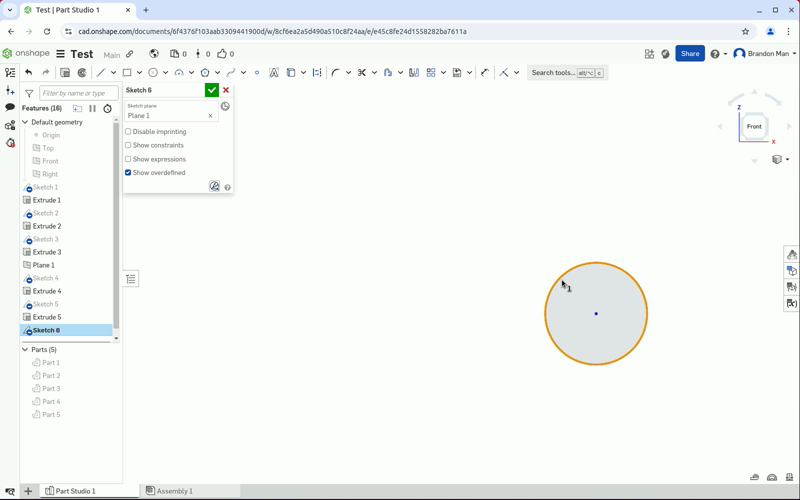
scroll(-6)
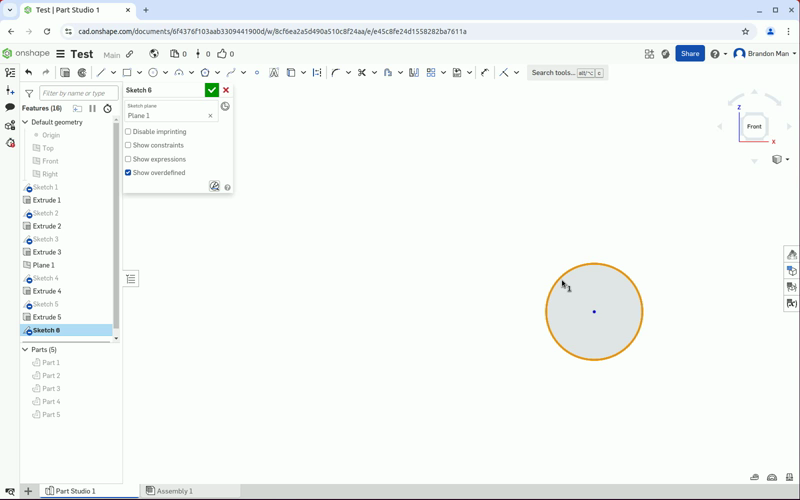
scroll(-6)
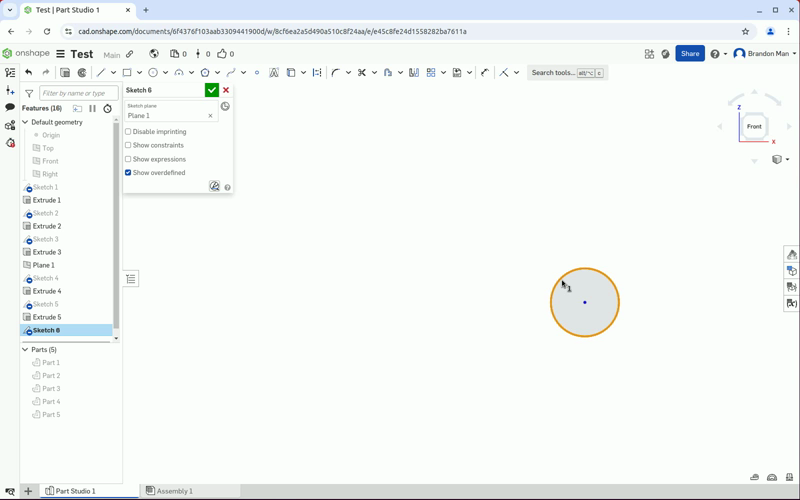
scroll(-6)
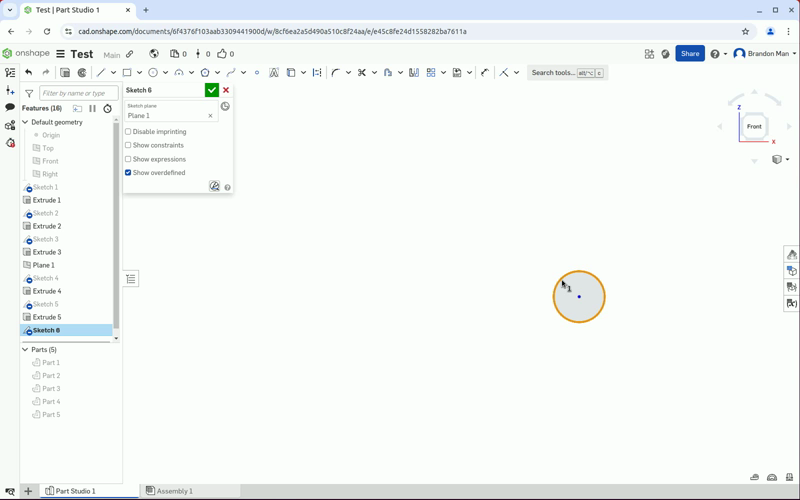
scroll(-6)
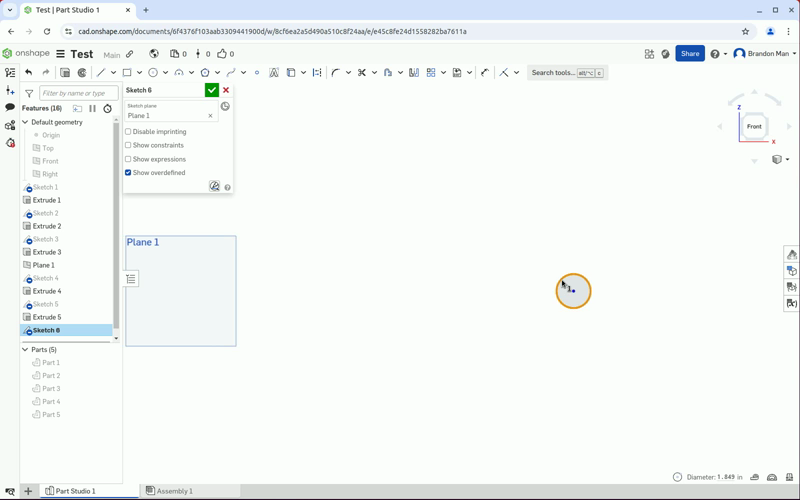
scroll(-6)
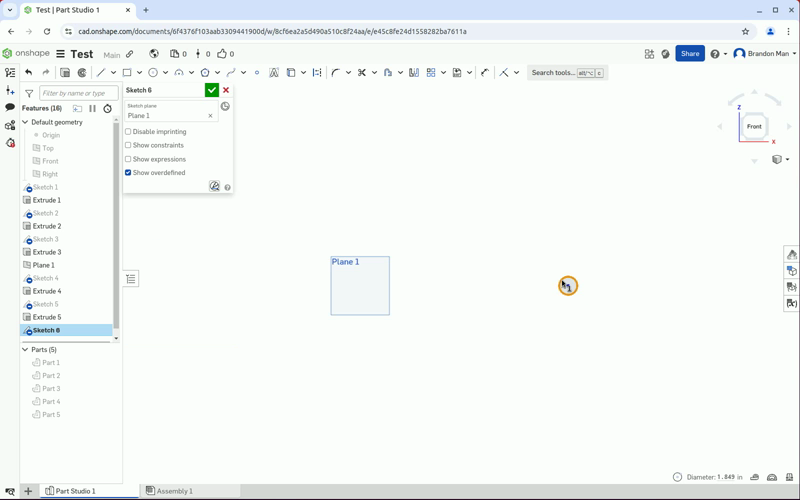
scroll(-6)
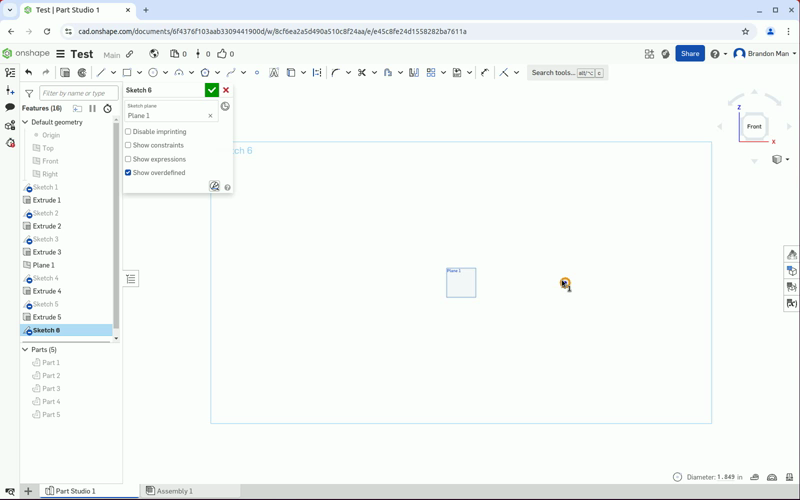
mouse_move(73, 352)
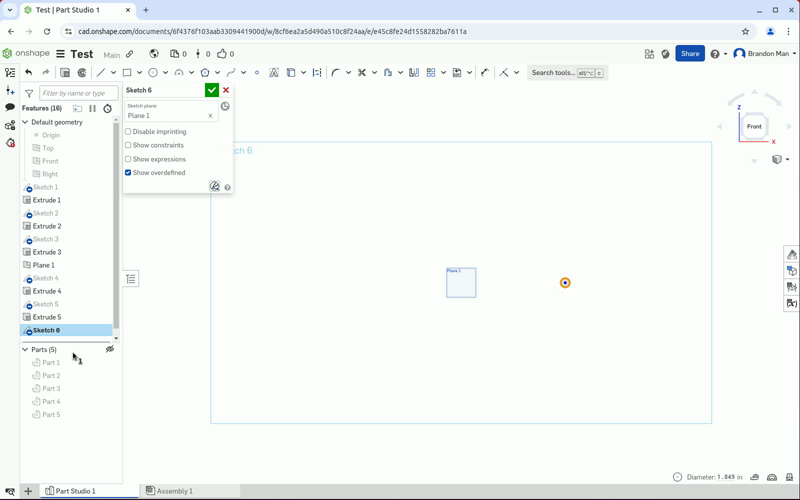
key(shift+y)
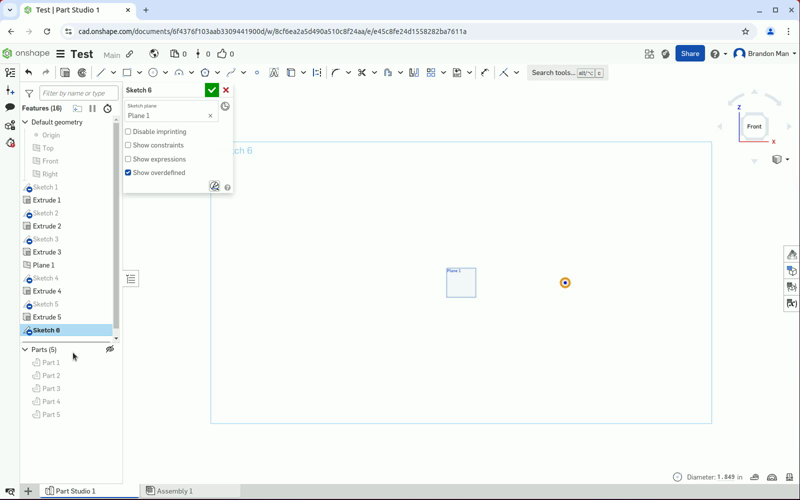
key(shift+e)
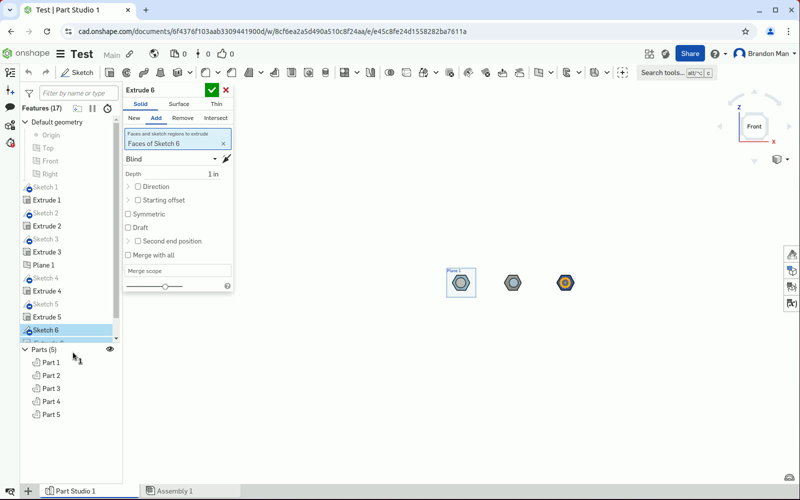
mouse_move(143, 106)
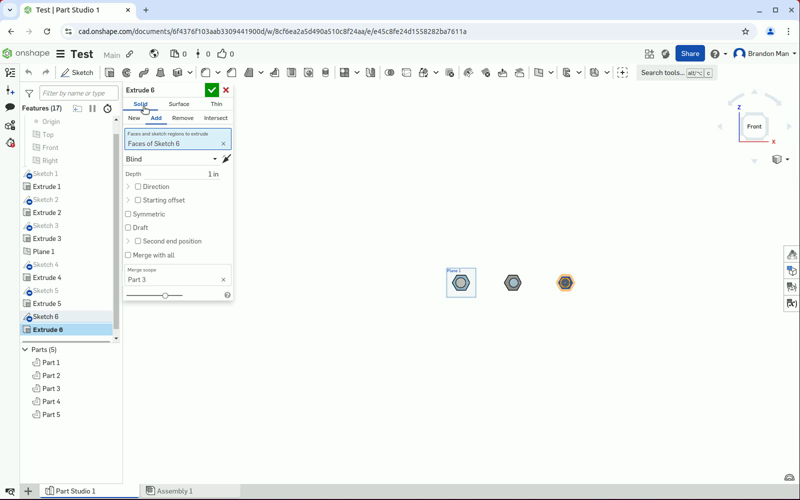
click(143, 106)
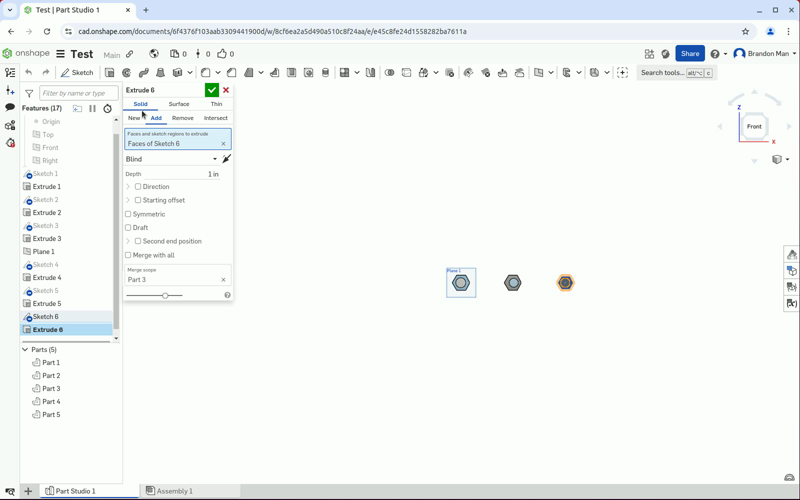
mouse_move(137, 120)
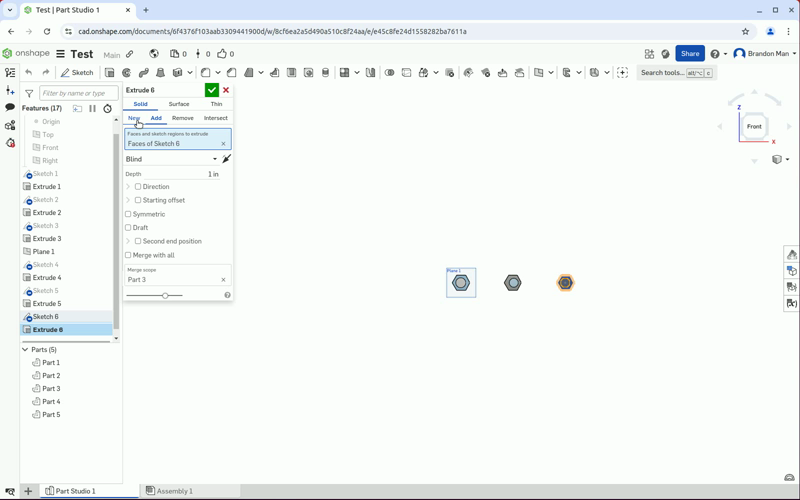
click(137, 120)
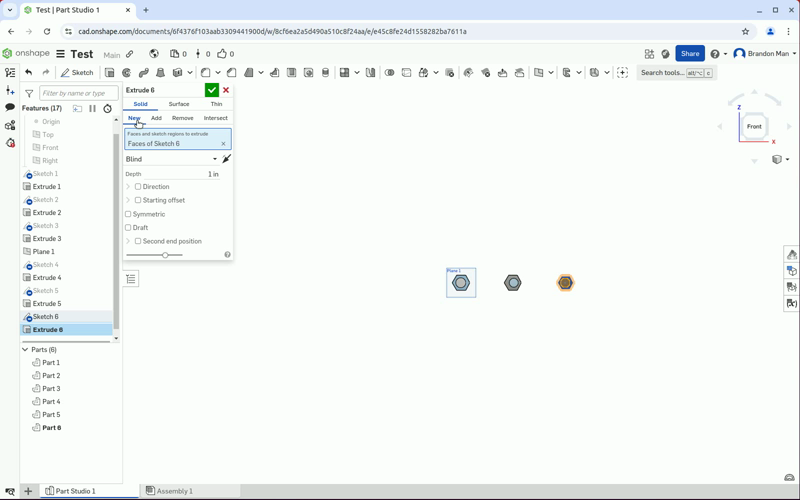
key(tab, 4)
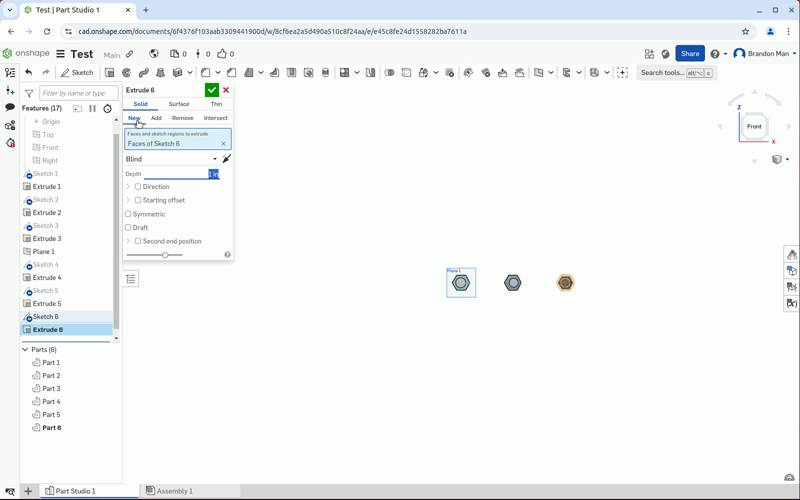
text(10.591)
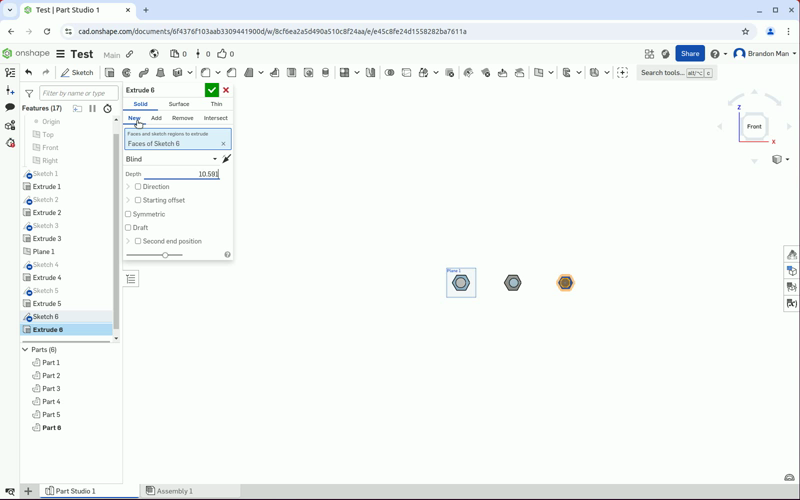
key(enter)
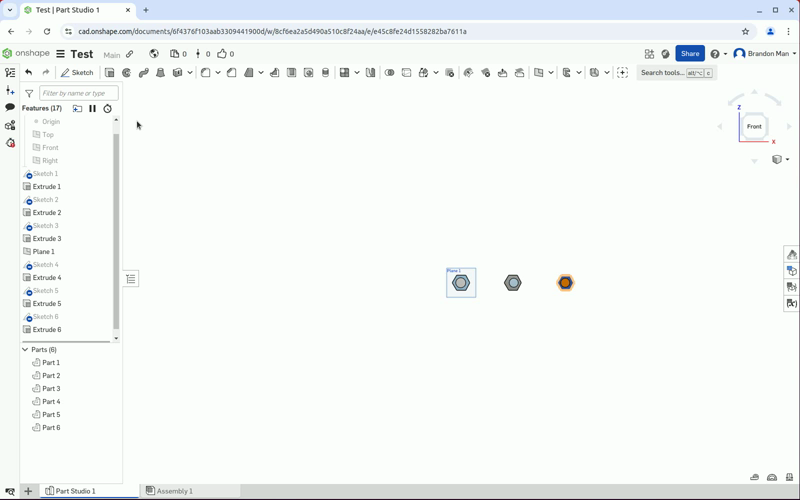
key(shift+h)
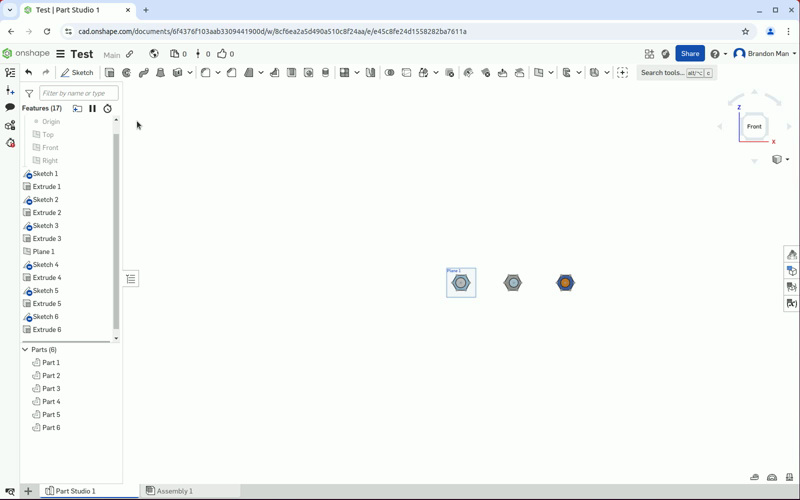
key(shift+h)
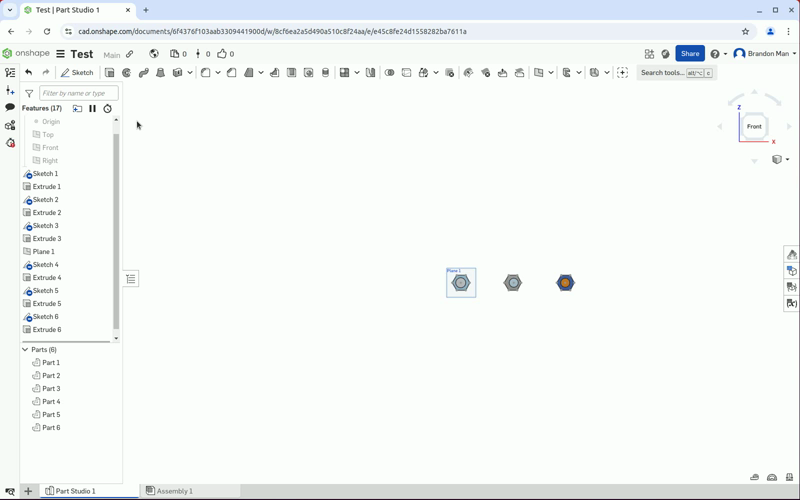
key(shift+7)
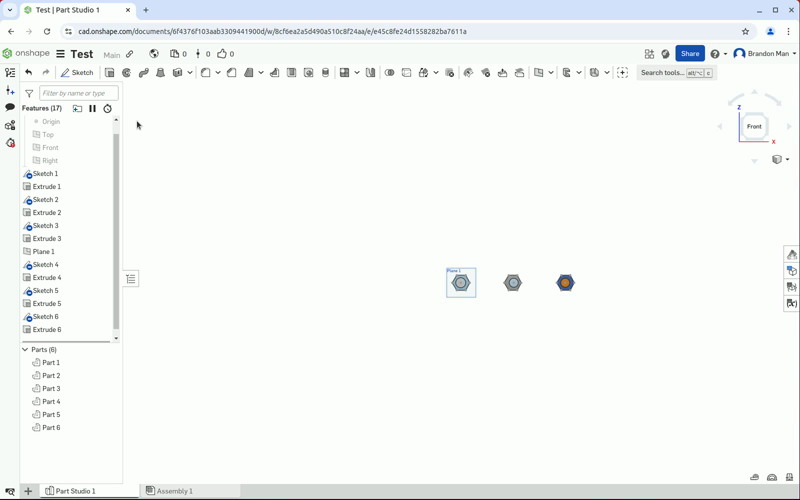
key(left, 2)
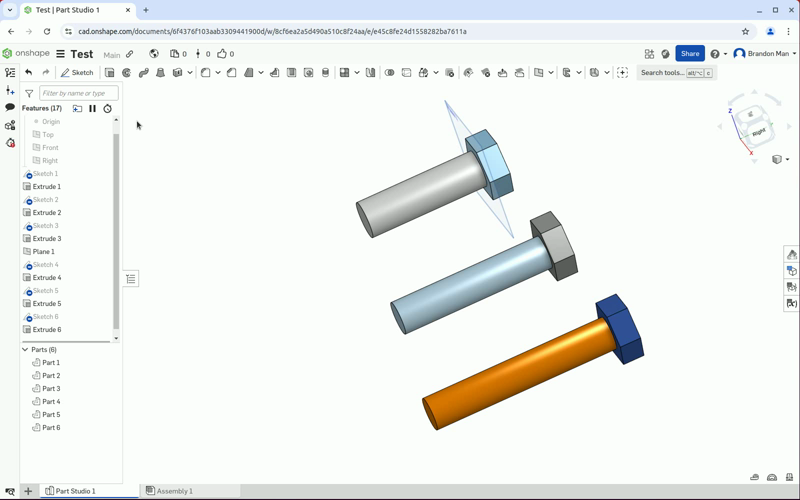
key(down, 2)
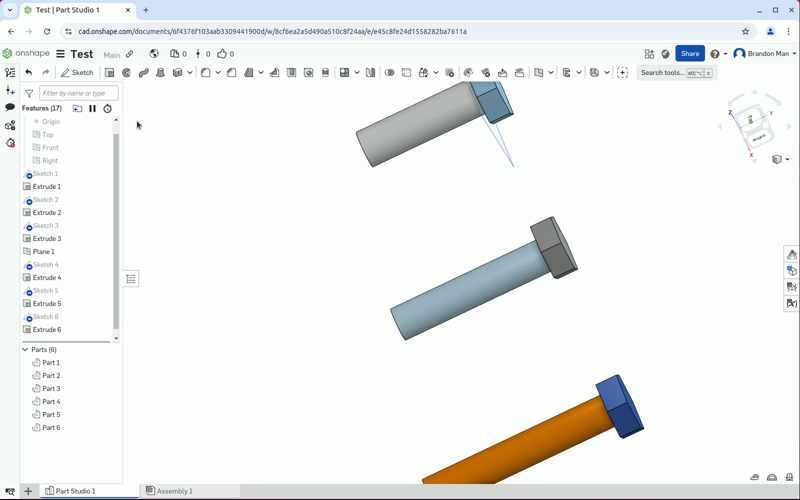
key(up, 2)
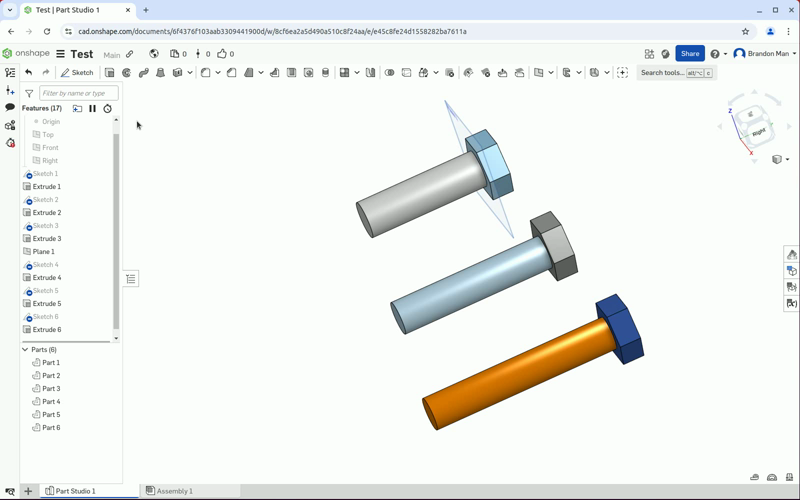
key(right, 2)
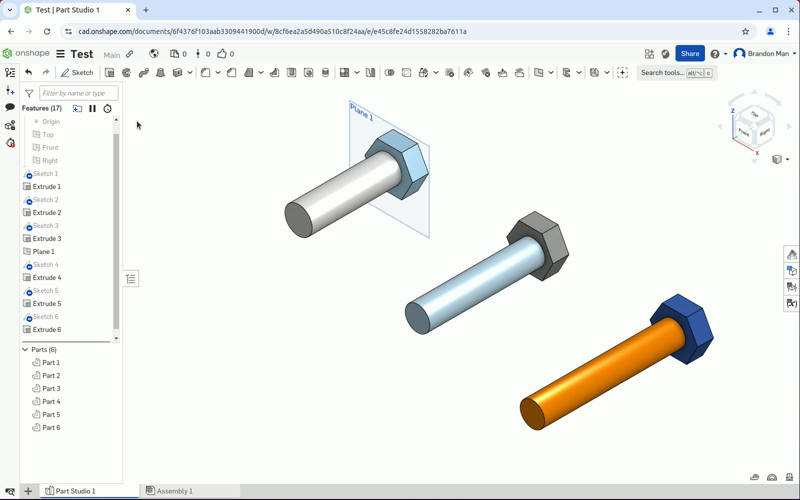
mouse_move(69, 176)
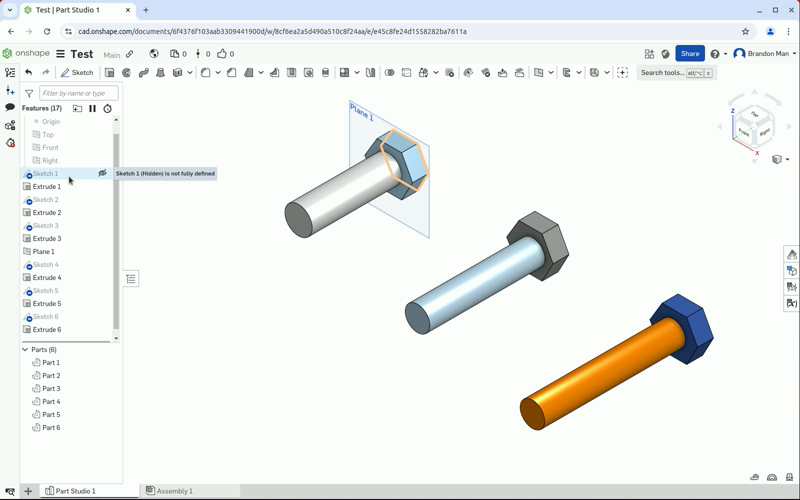
click(69, 176)